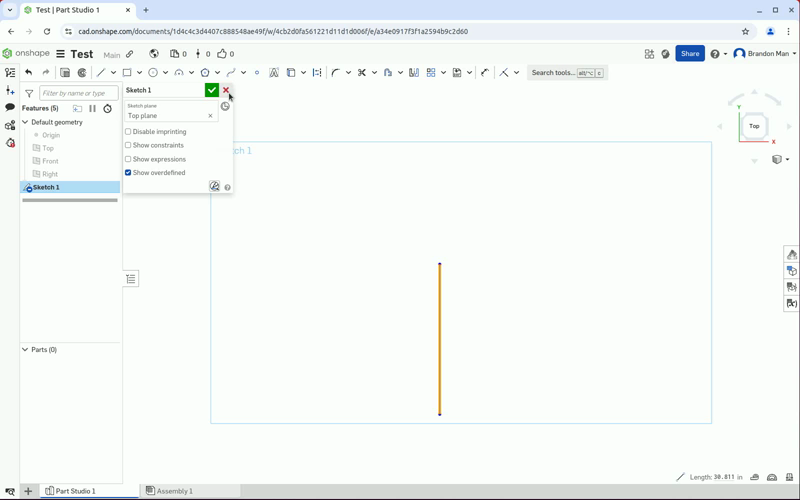
key(shift+h)
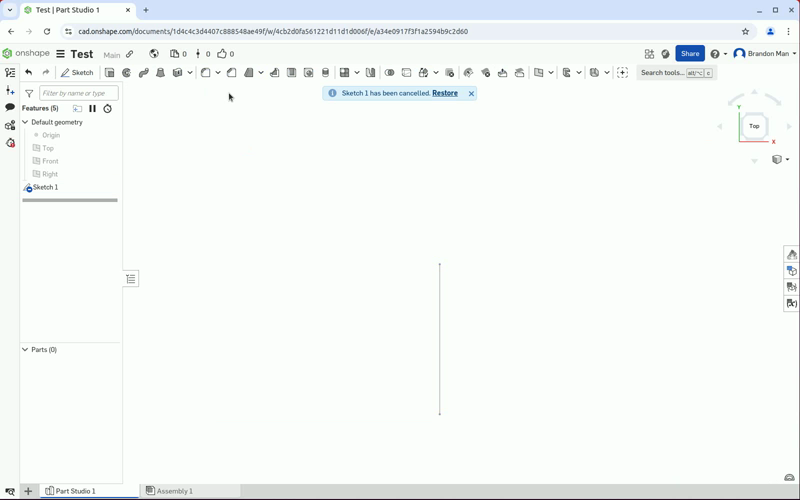
key(shift+s)
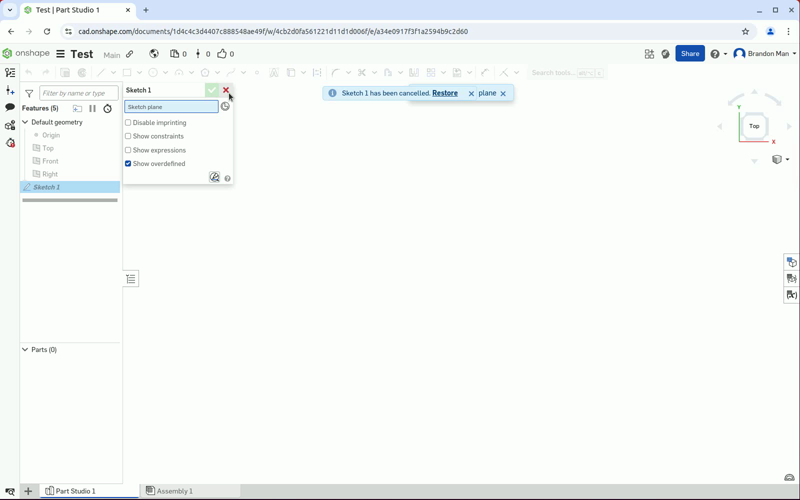
mouse_move(73, 150)
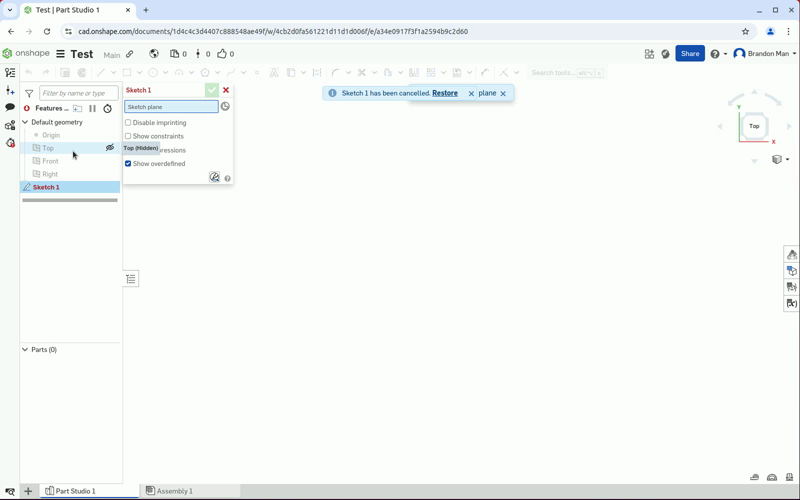
click(73, 150)
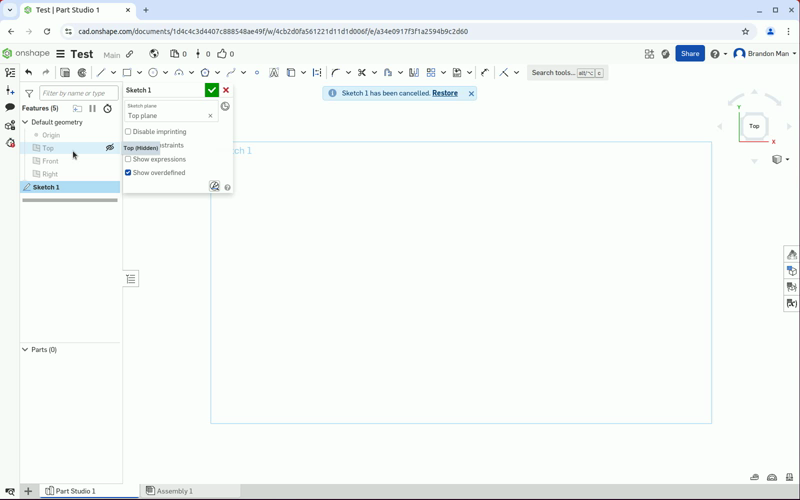
mouse_move(73, 352)
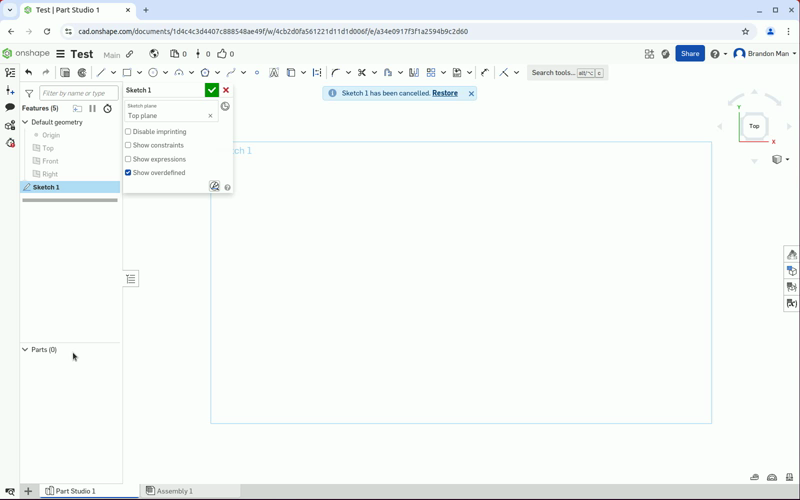
key(y)
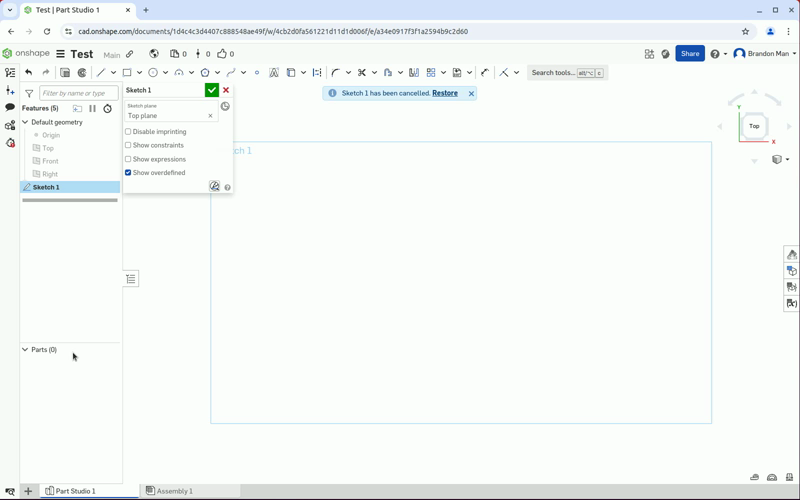
key(l)
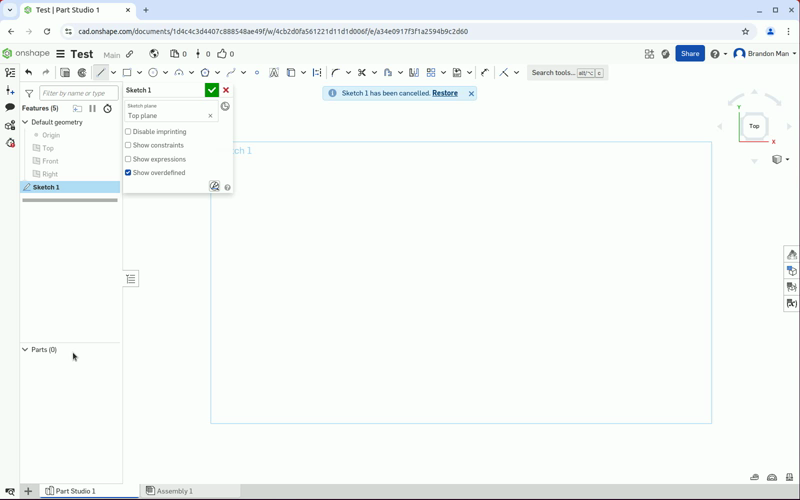
key_down(shift)
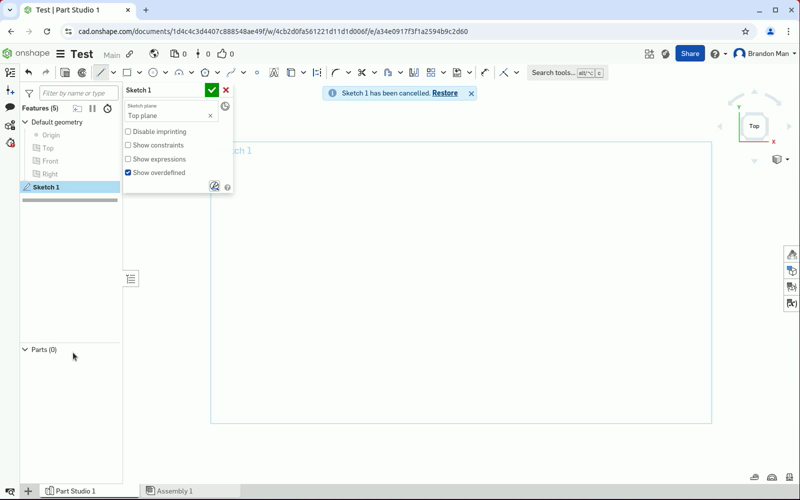
mouse_move(450, 290)
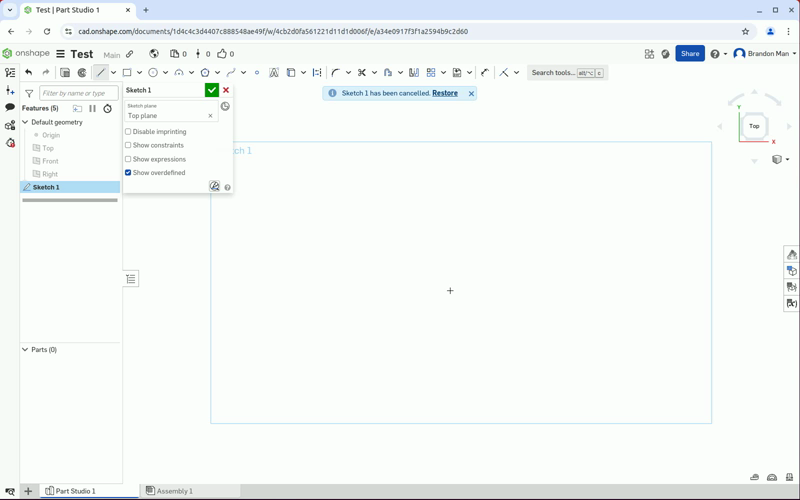
click(450, 290)
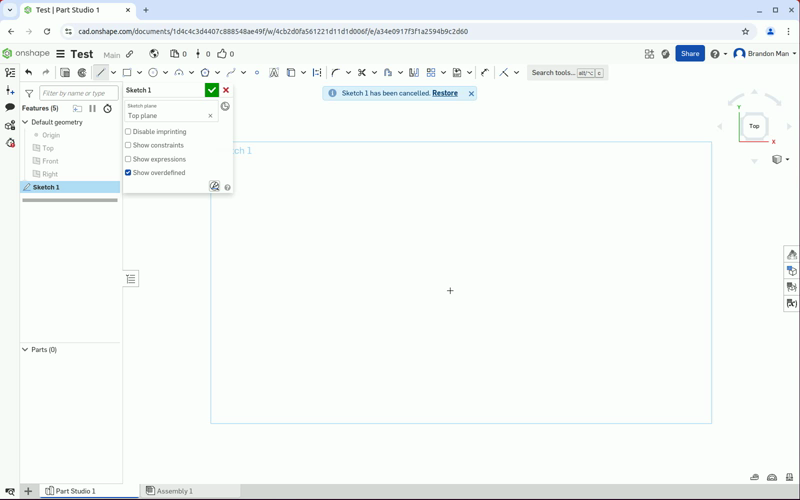
key_up(shift)
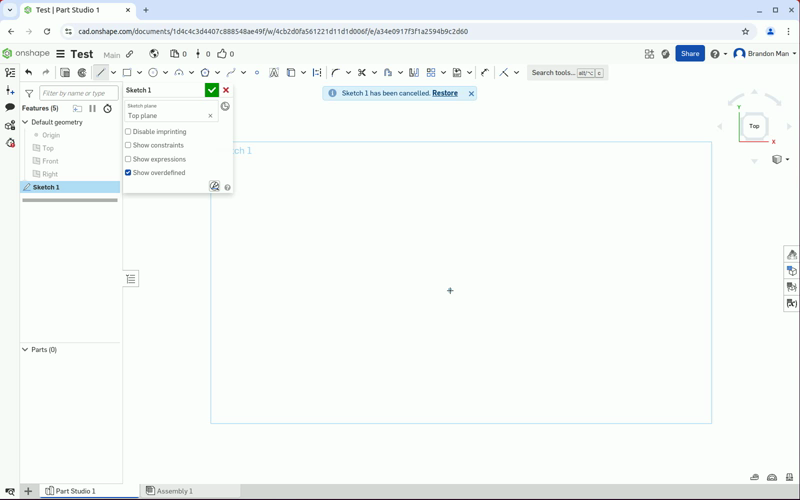
key_down(shift)
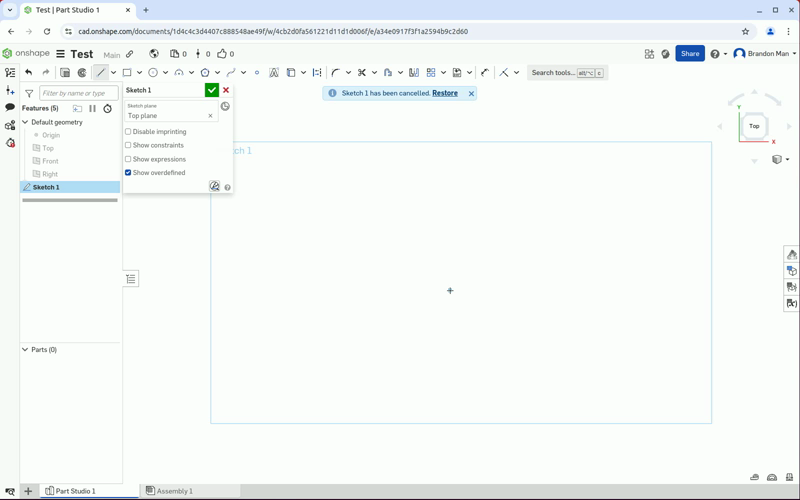
mouse_move(480, 290)
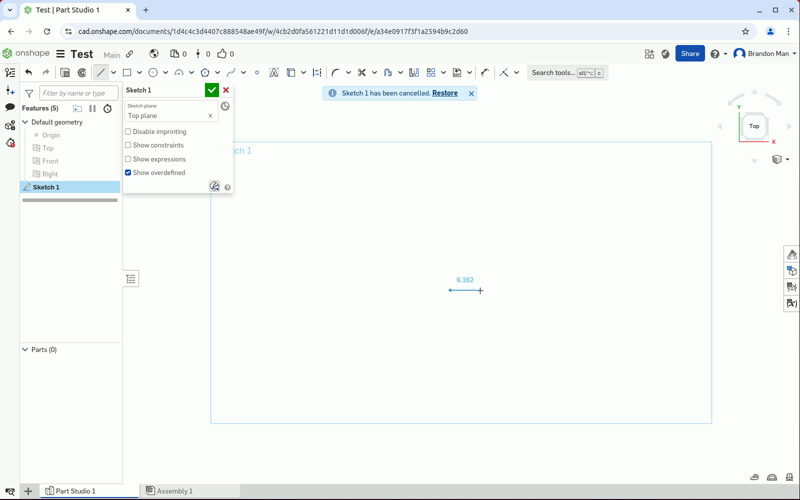
mouse_move(458, 290)
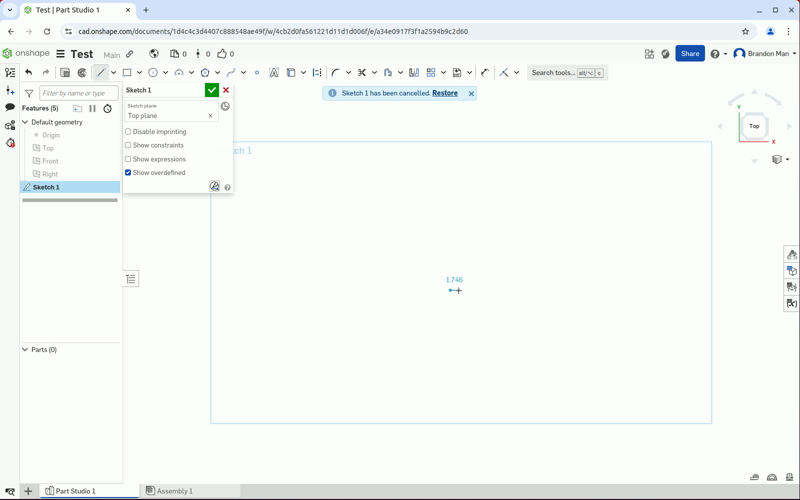
click(458, 290)
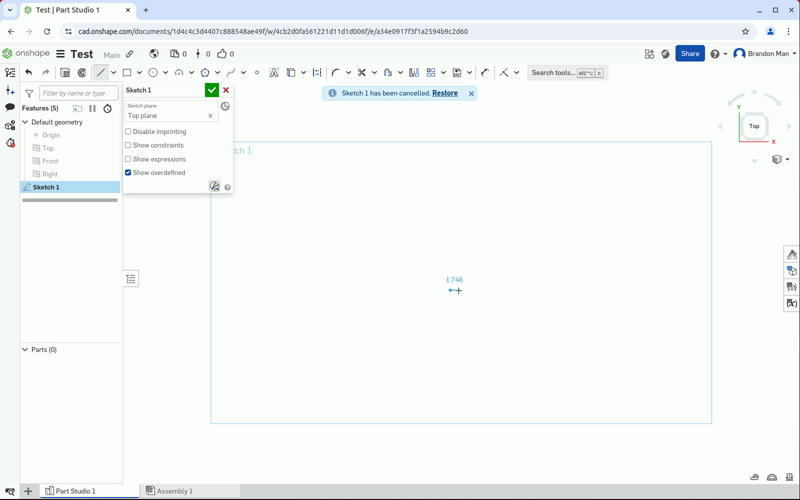
key_up(shift)
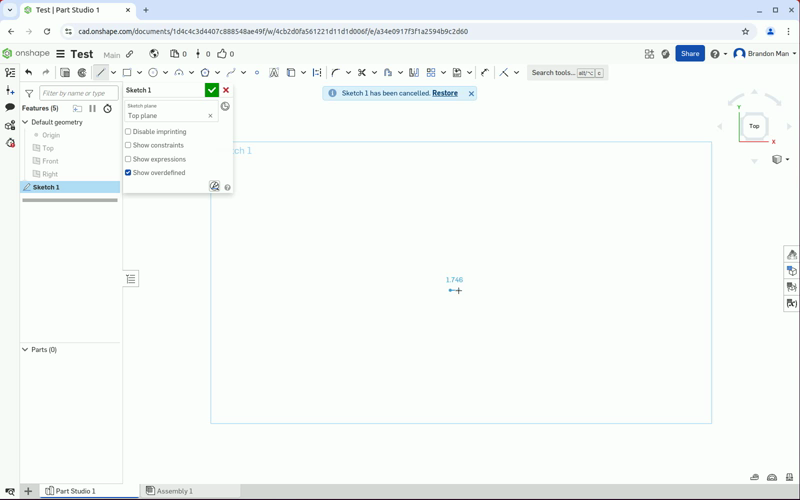
key_down(shift)
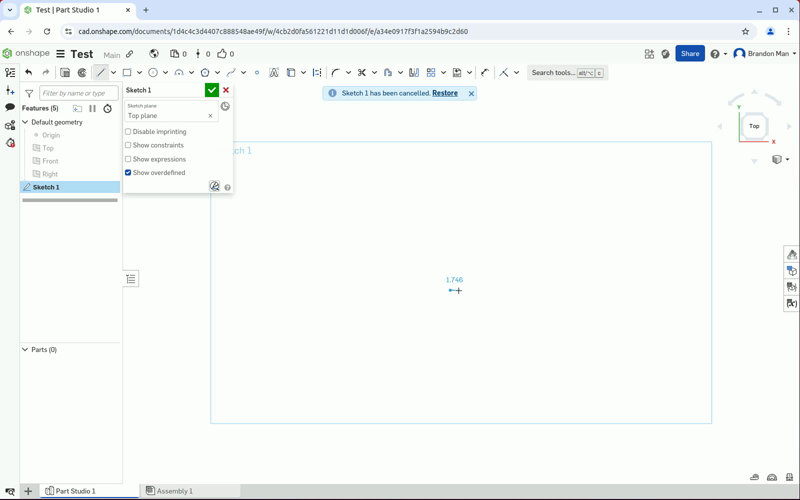
mouse_move(489, 290)
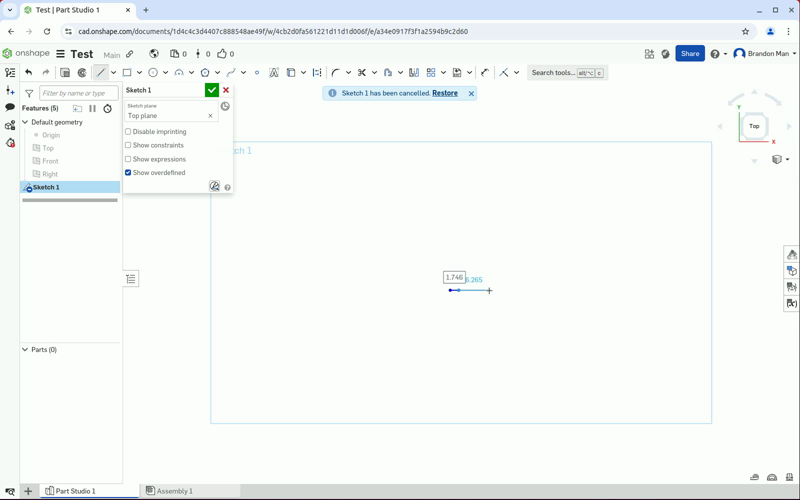
mouse_move(458, 286)
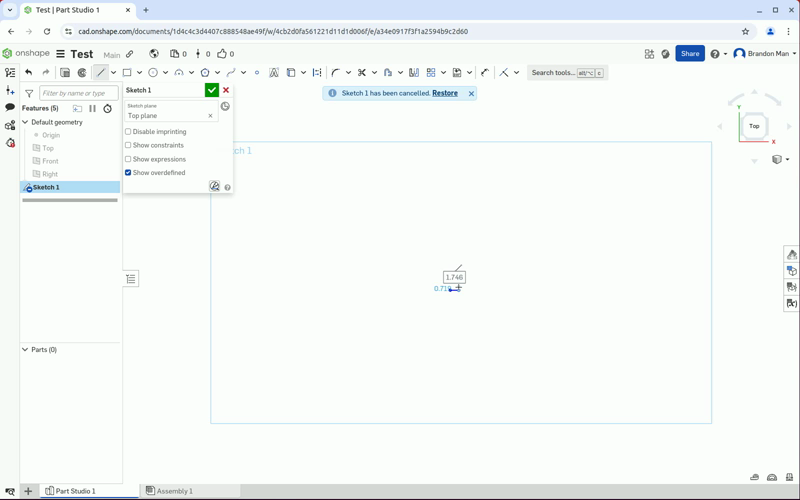
scroll(6)
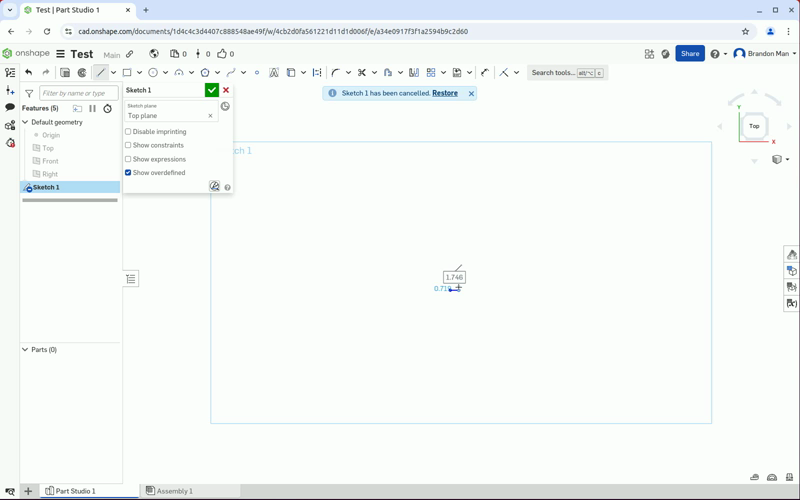
scroll(6)
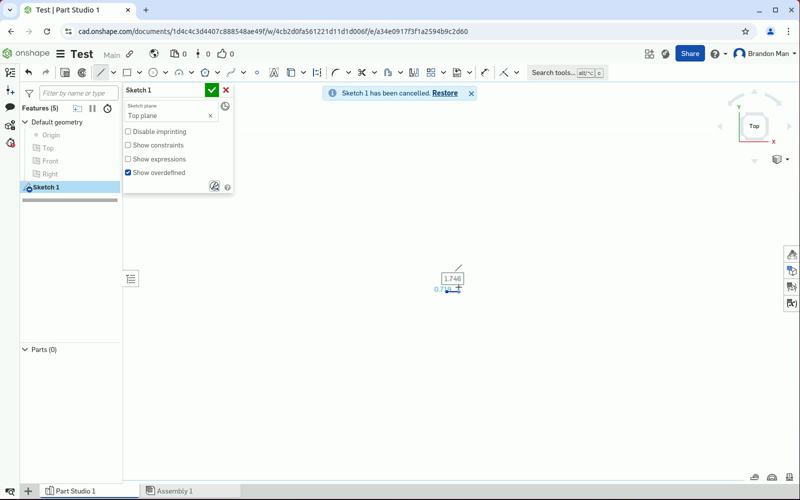
scroll(6)
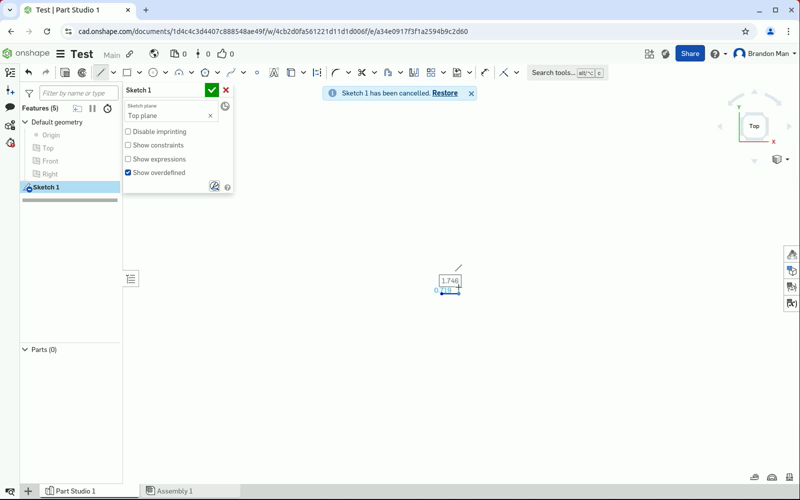
scroll(6)
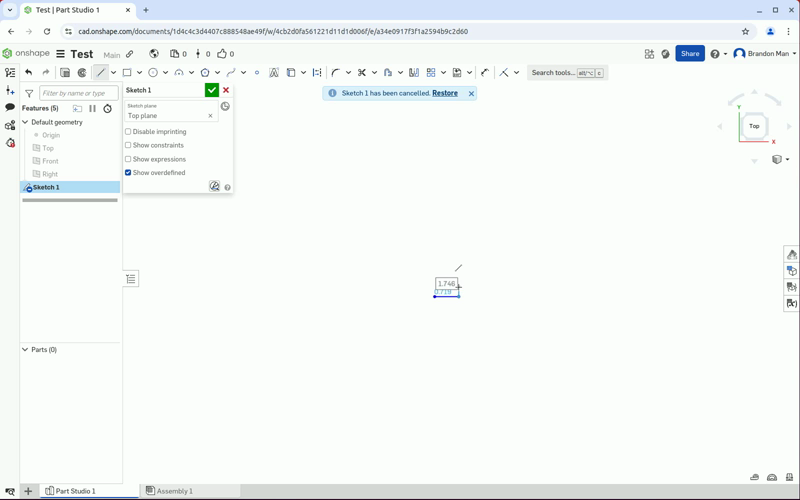
scroll(6)
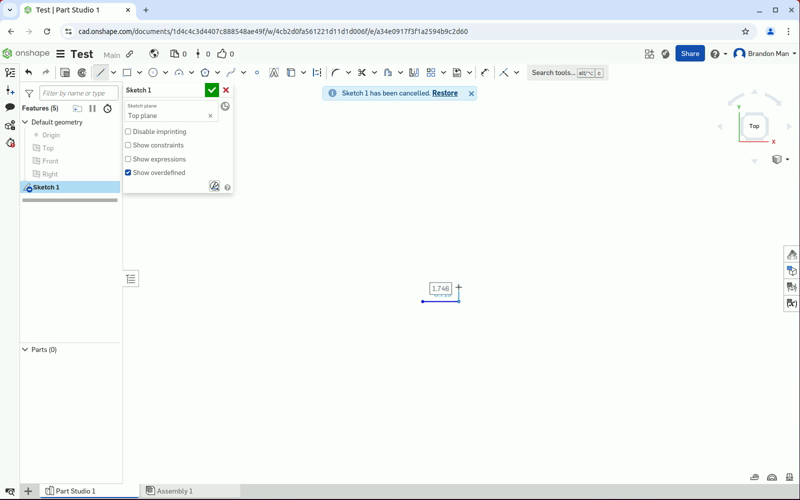
scroll(6)
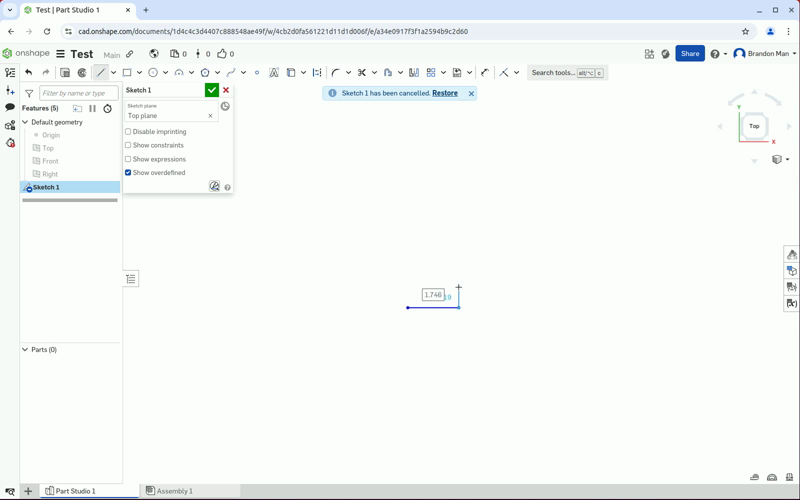
scroll(6)
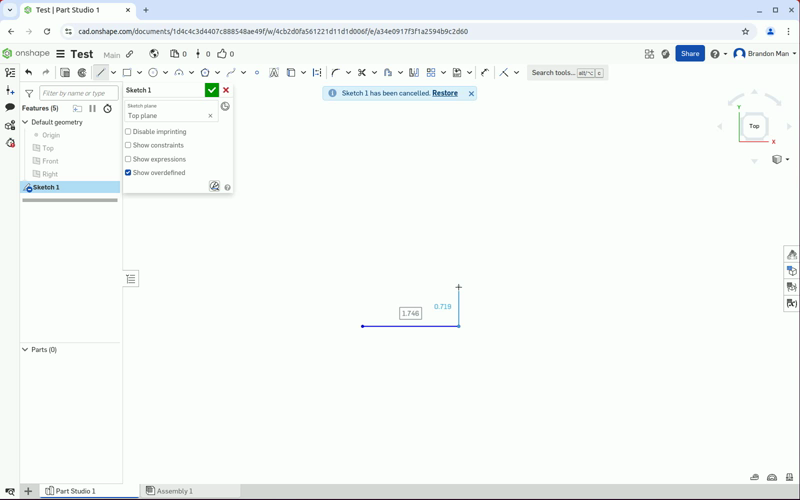
click(458, 286)
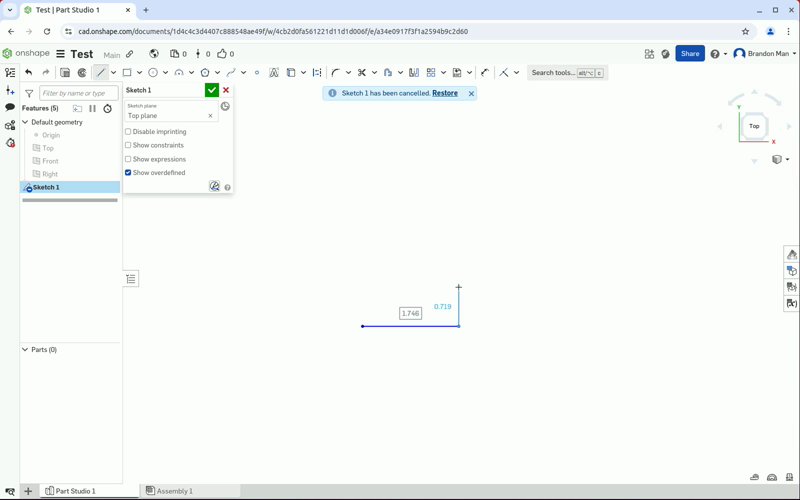
scroll(-6)
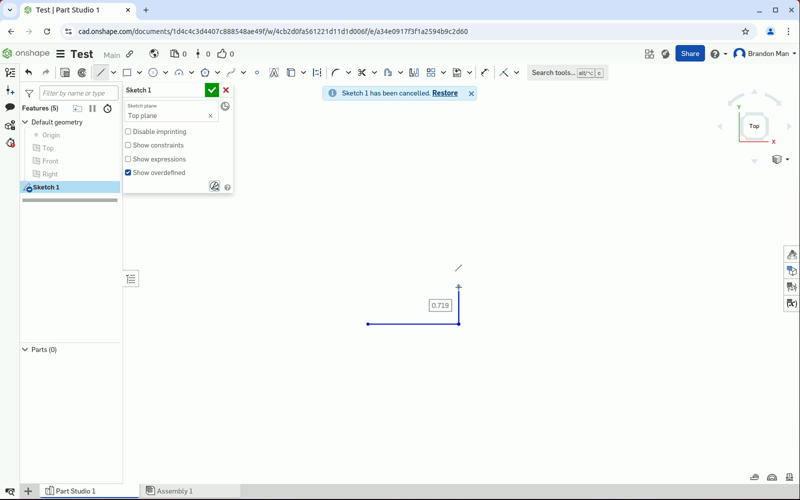
scroll(-6)
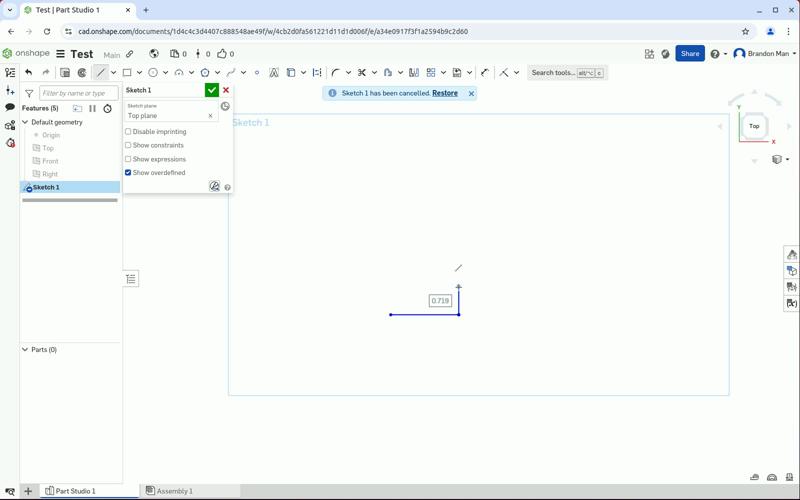
scroll(-6)
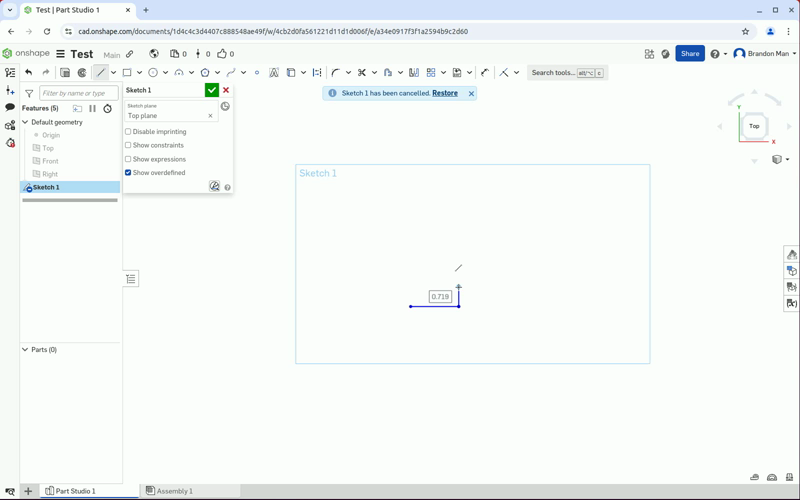
scroll(-6)
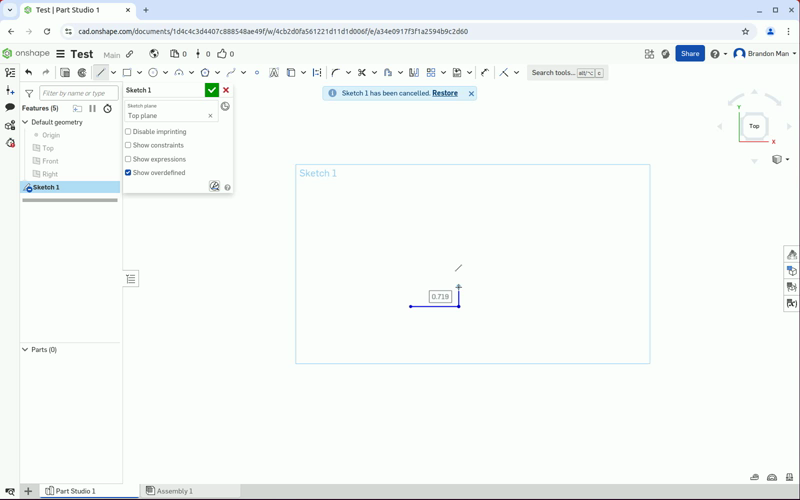
scroll(-6)
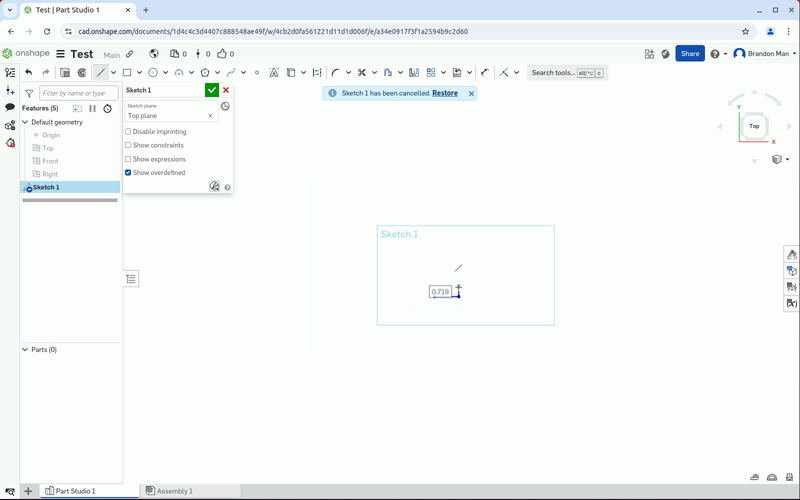
scroll(-6)
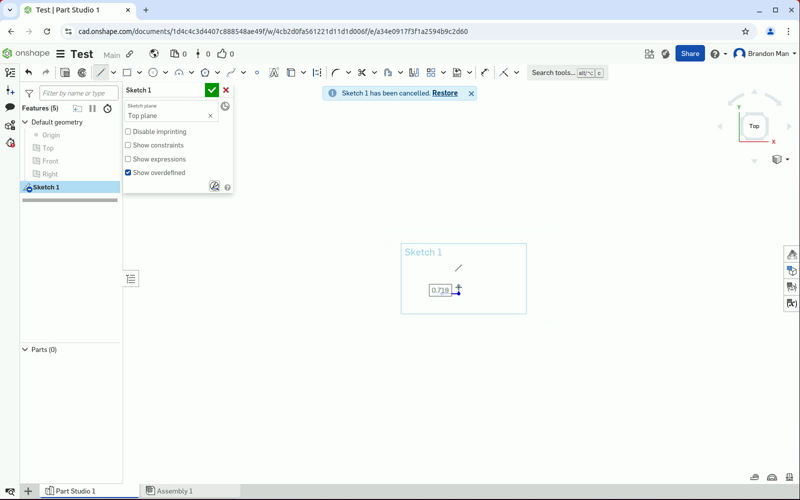
scroll(-6)
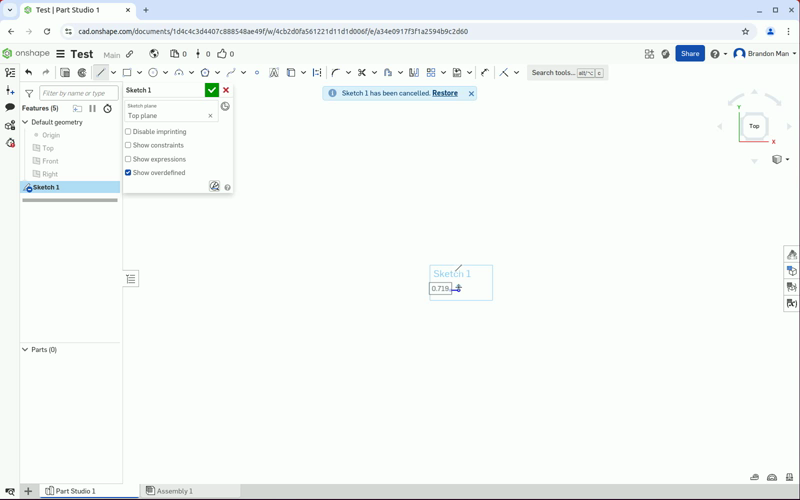
key_up(shift)
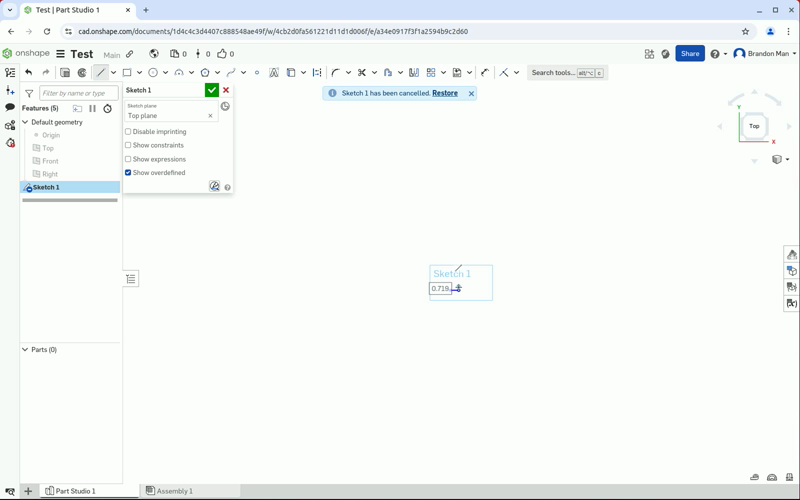
key_down(shift)
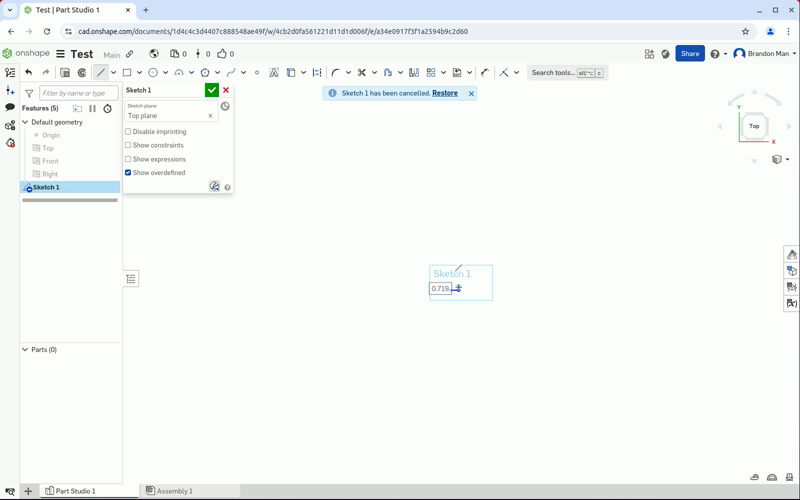
mouse_move(489, 286)
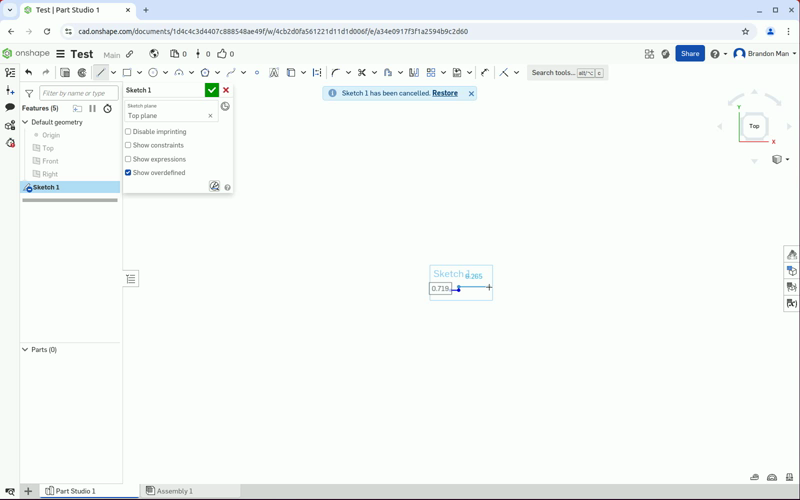
mouse_move(462, 286)
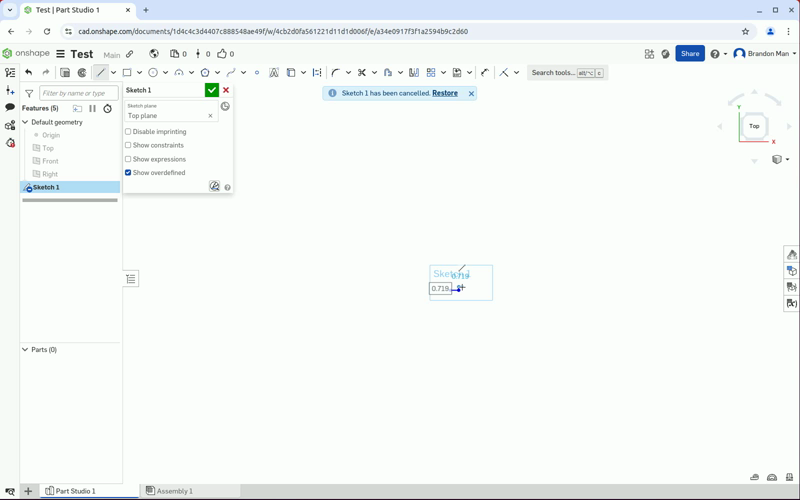
scroll(6)
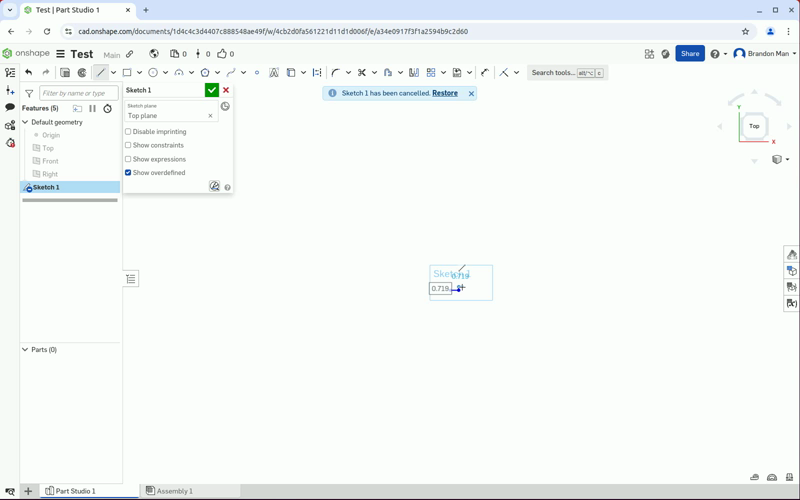
scroll(6)
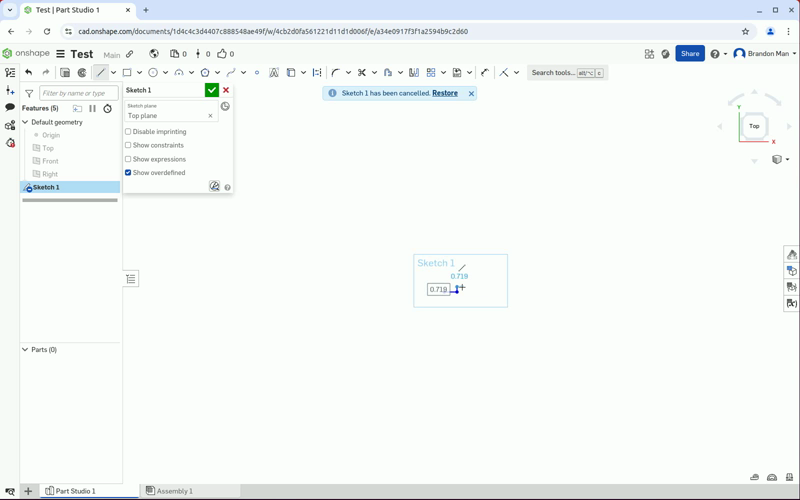
scroll(6)
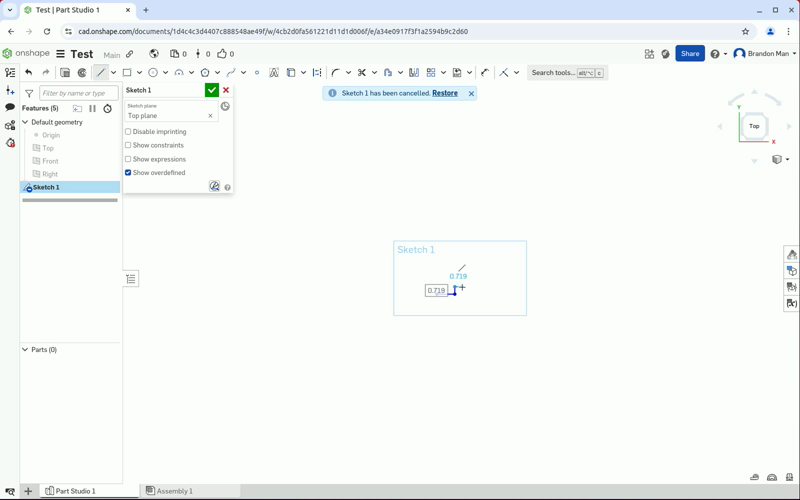
scroll(6)
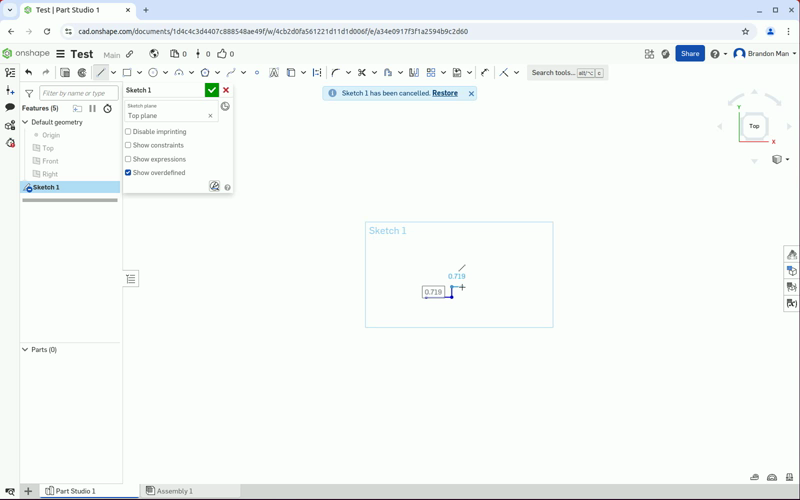
scroll(6)
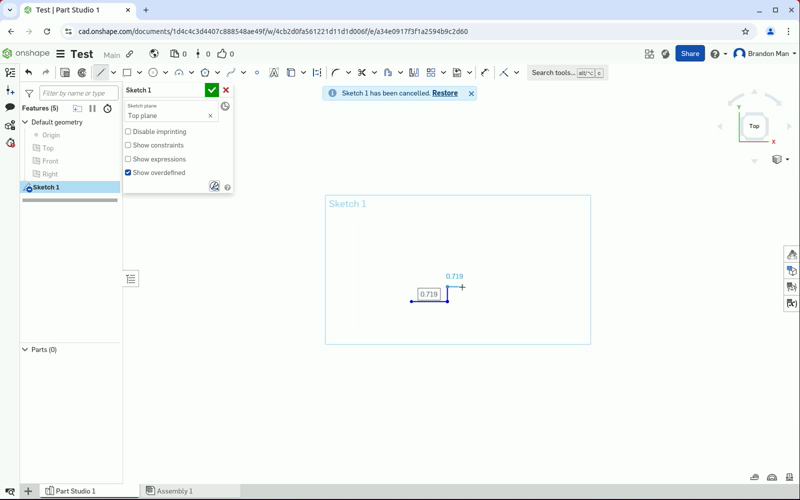
scroll(6)
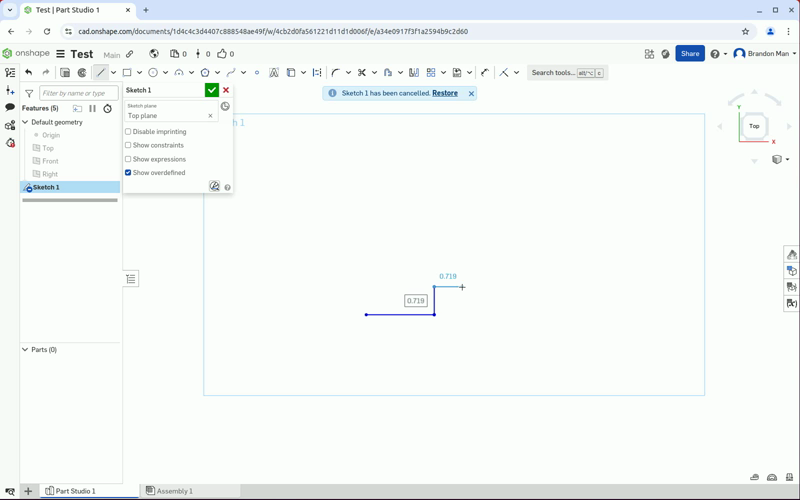
scroll(6)
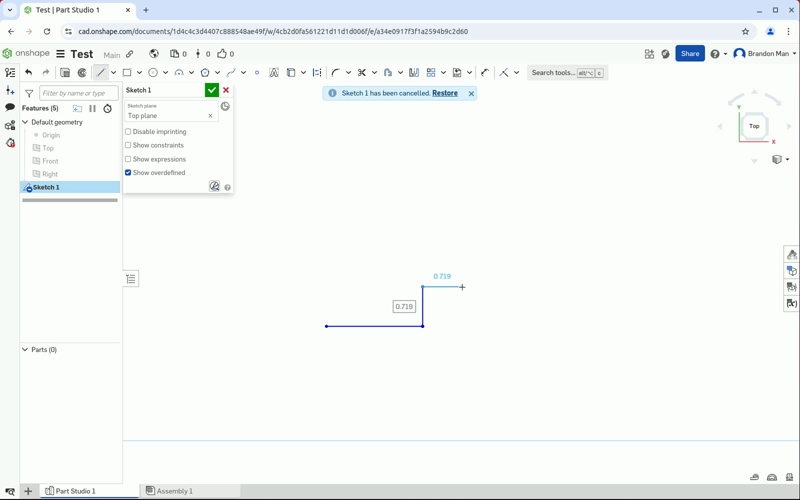
click(462, 286)
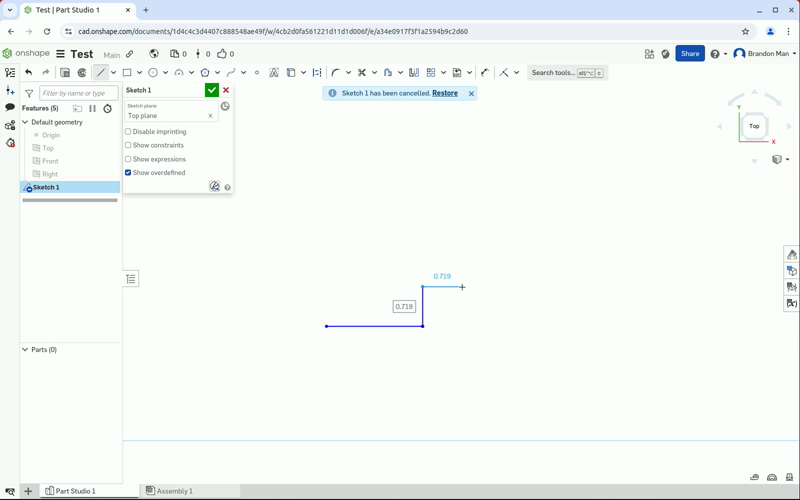
scroll(-6)
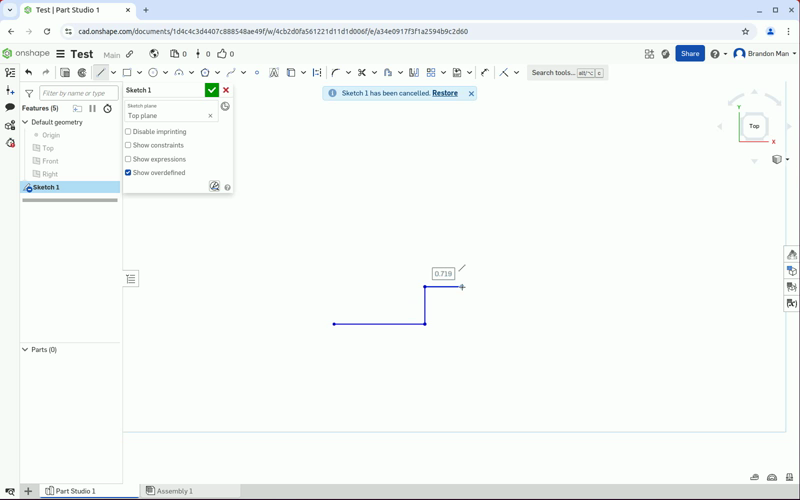
scroll(-6)
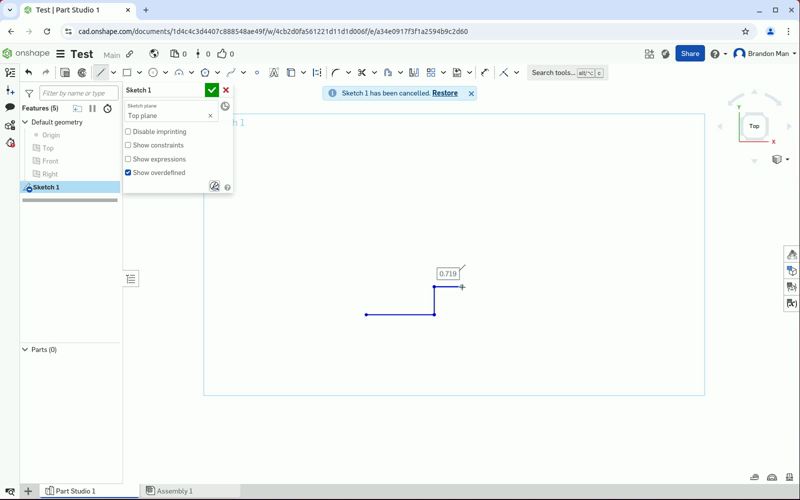
scroll(-6)
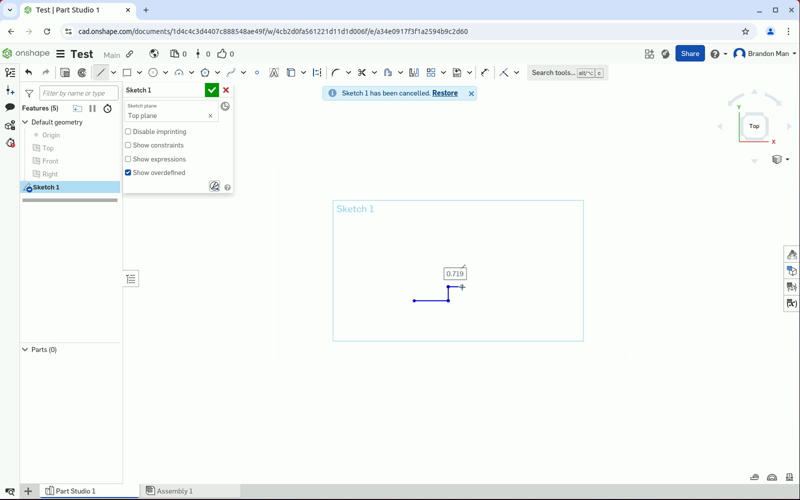
scroll(-6)
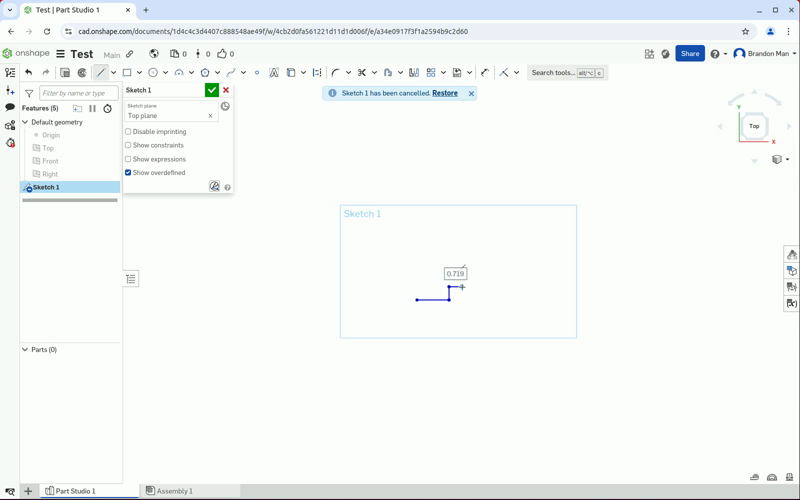
scroll(-6)
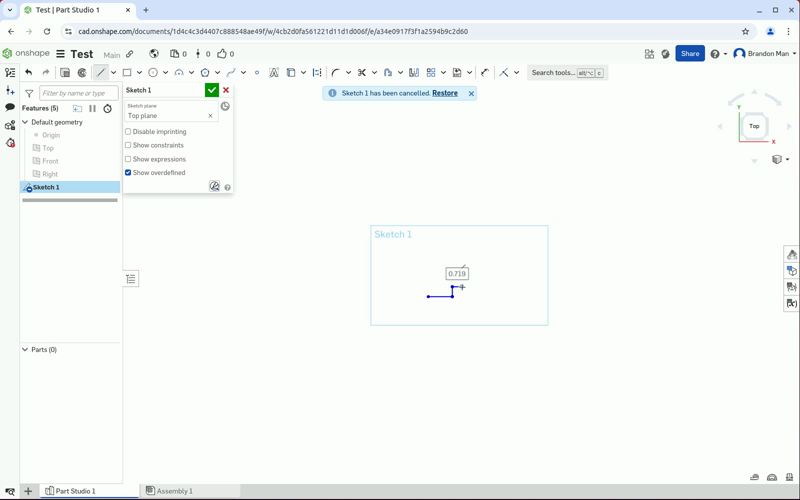
scroll(-6)
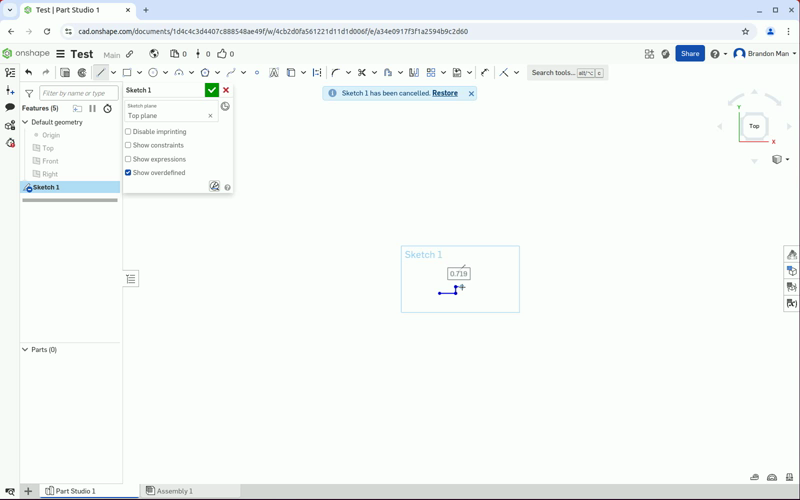
scroll(-6)
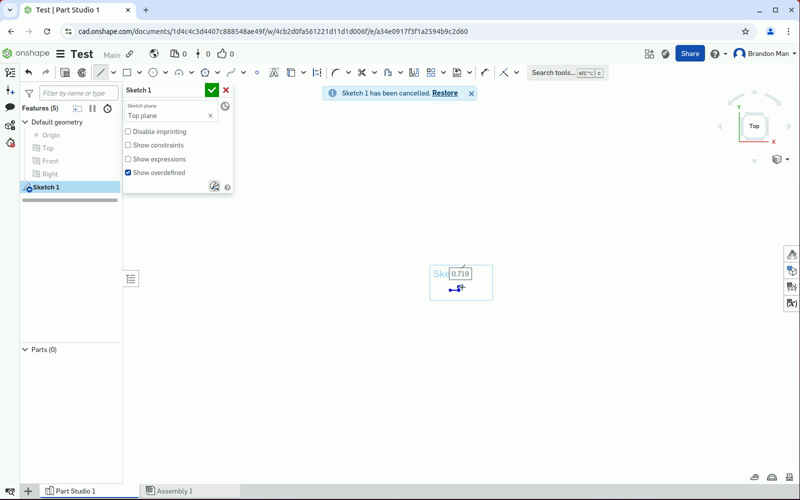
key_up(shift)
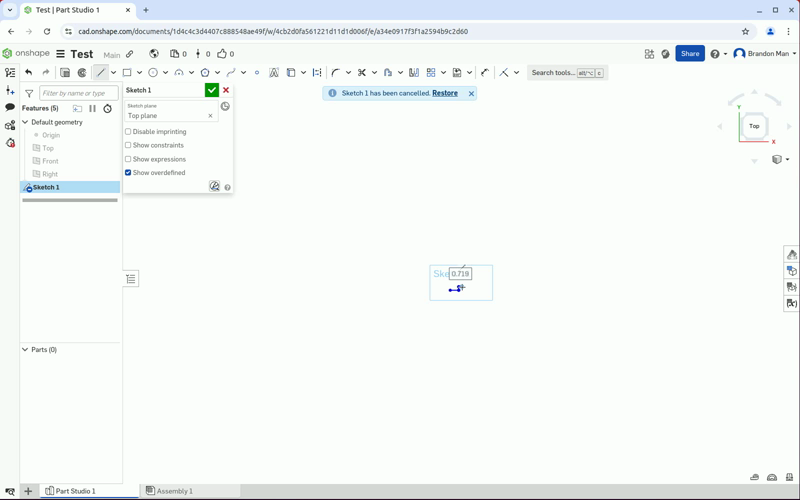
key_down(shift)
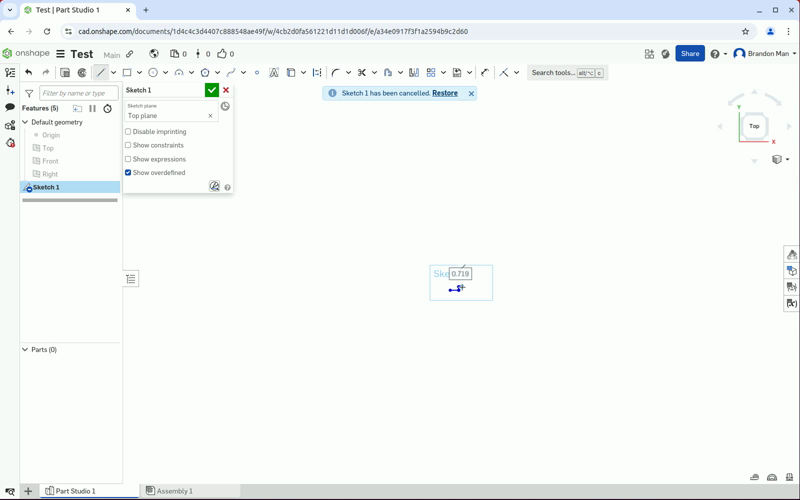
mouse_move(492, 286)
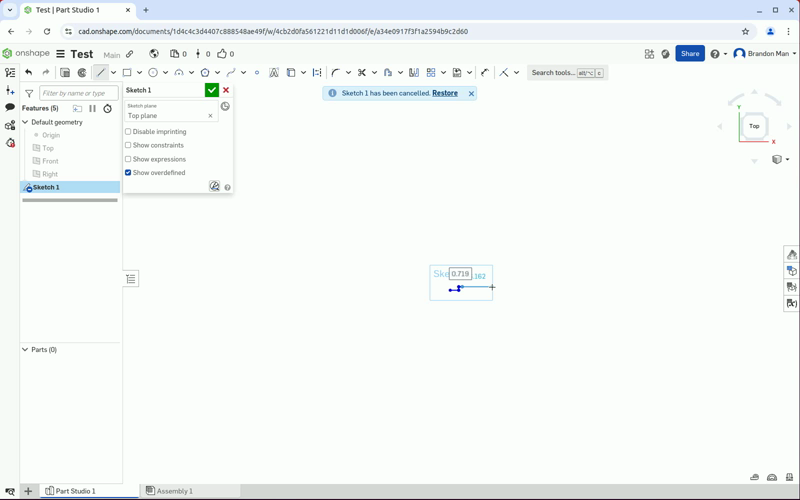
mouse_move(462, 290)
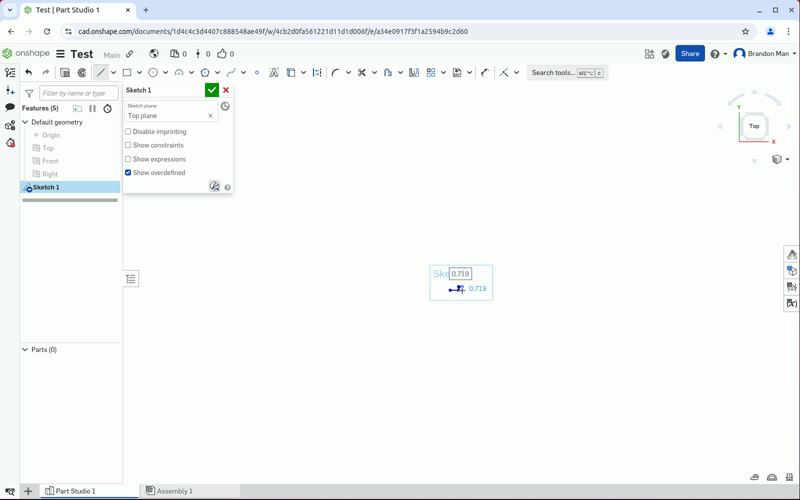
scroll(6)
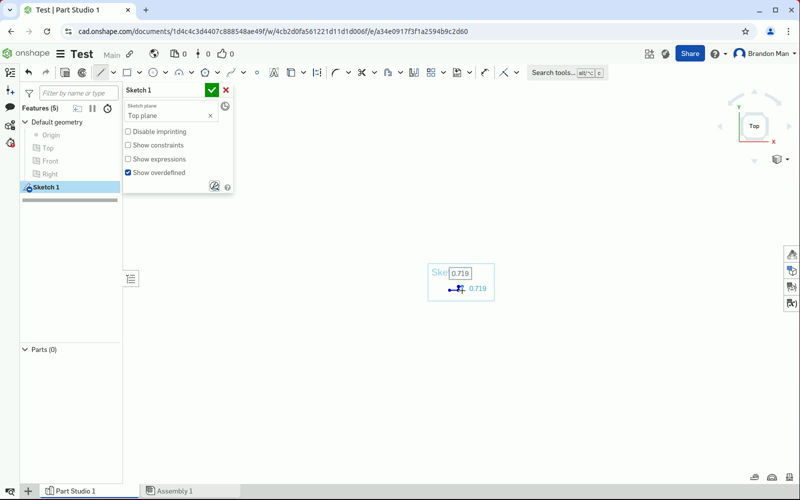
scroll(6)
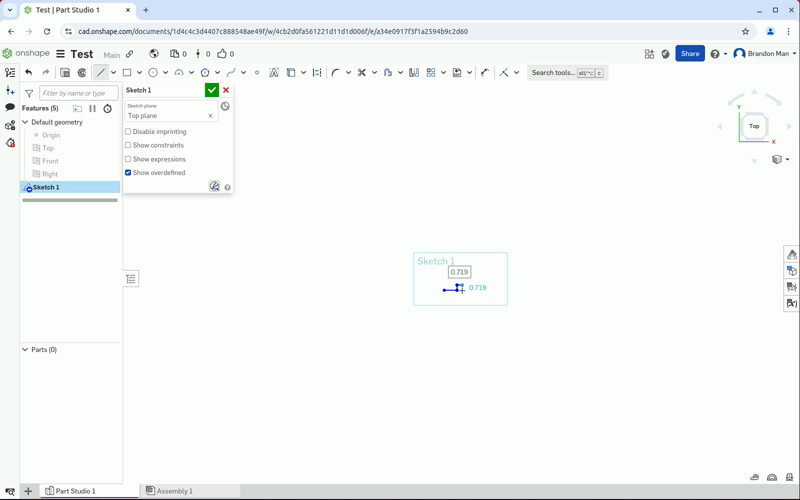
scroll(6)
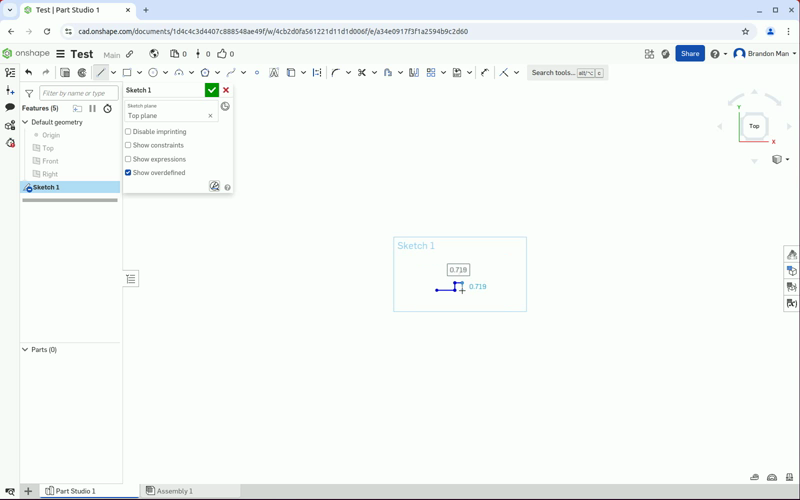
scroll(6)
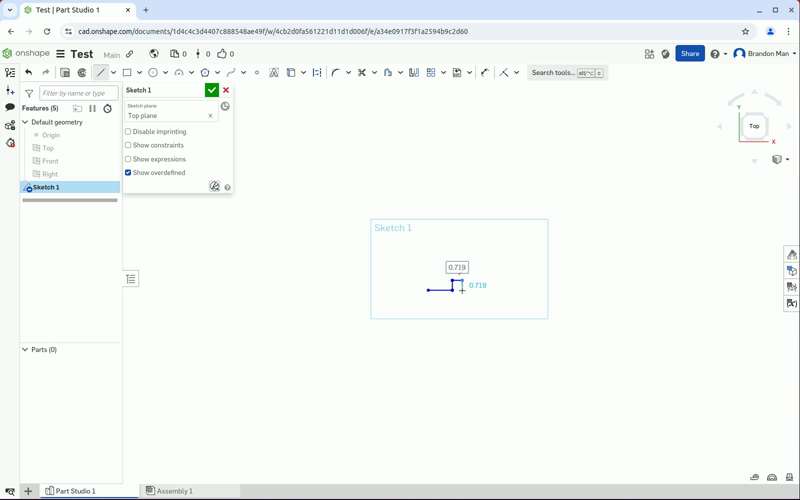
scroll(6)
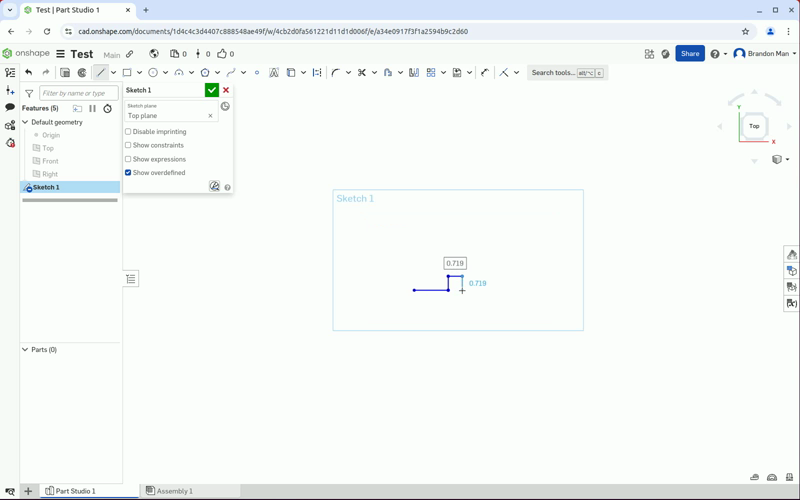
scroll(6)
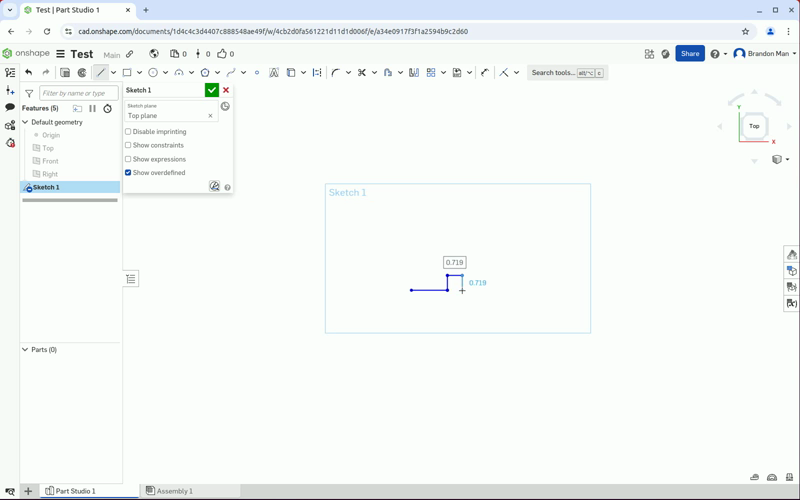
scroll(6)
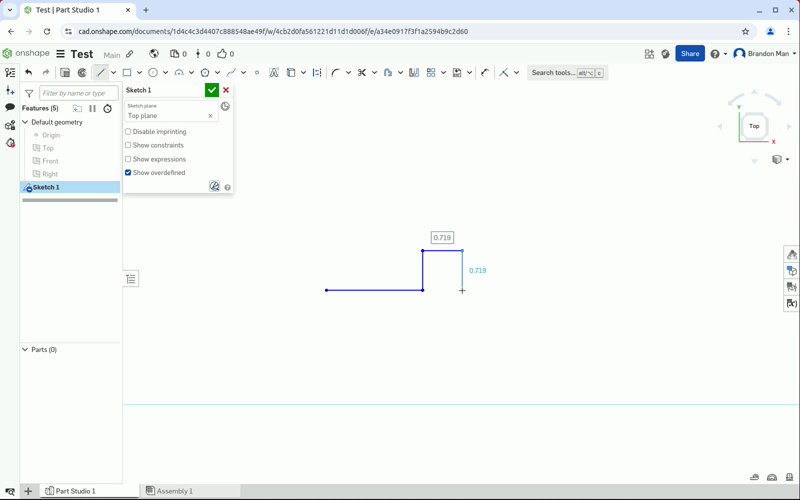
click(462, 290)
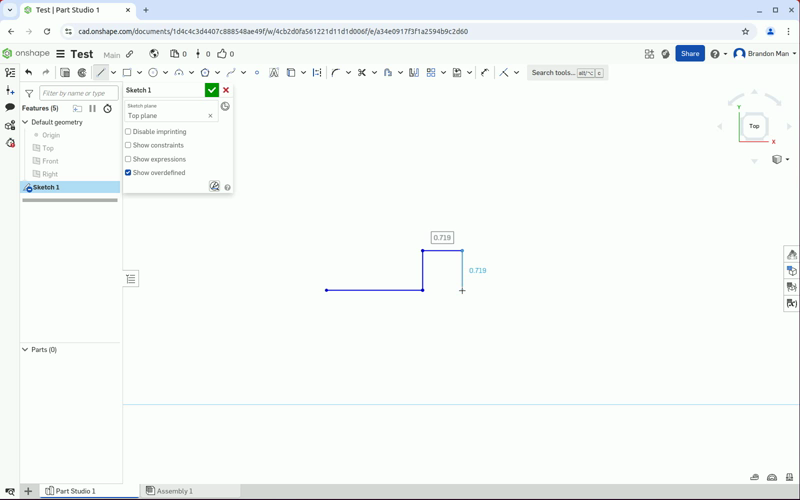
scroll(-6)
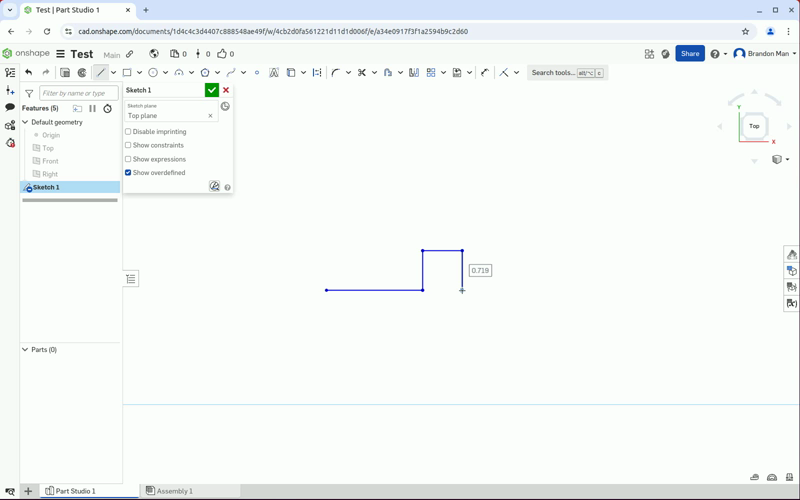
scroll(-6)
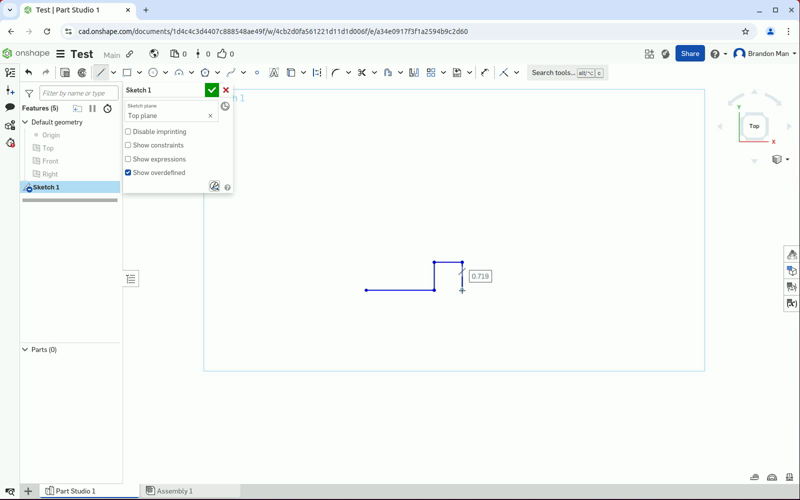
scroll(-6)
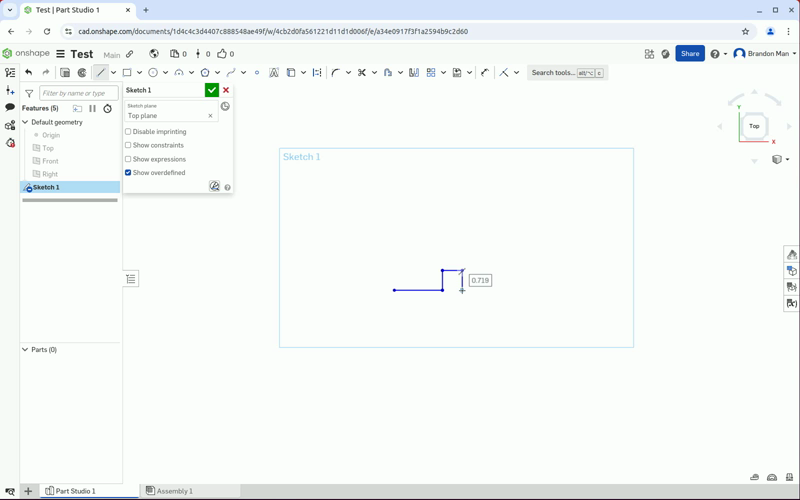
scroll(-6)
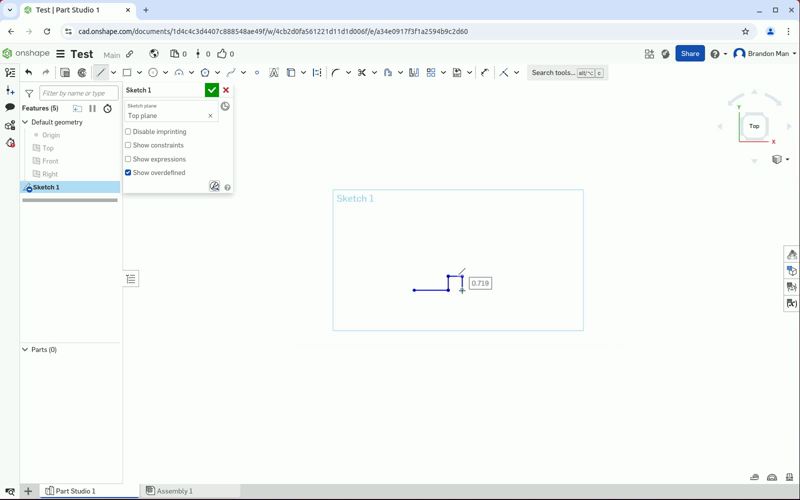
scroll(-6)
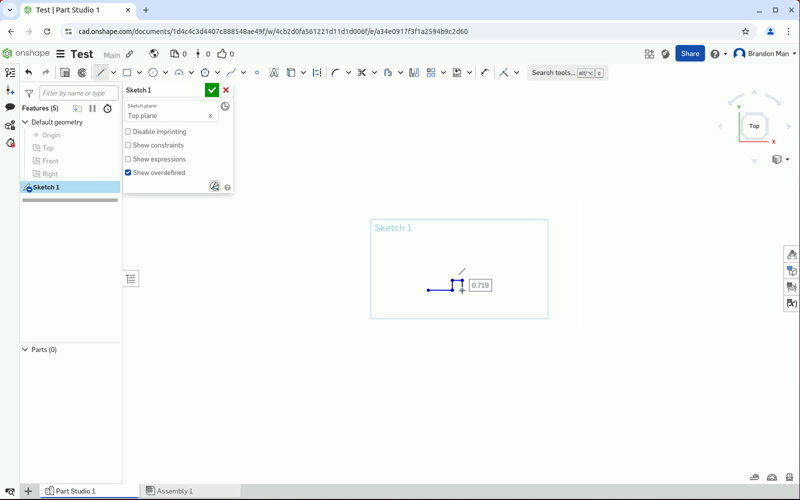
scroll(-6)
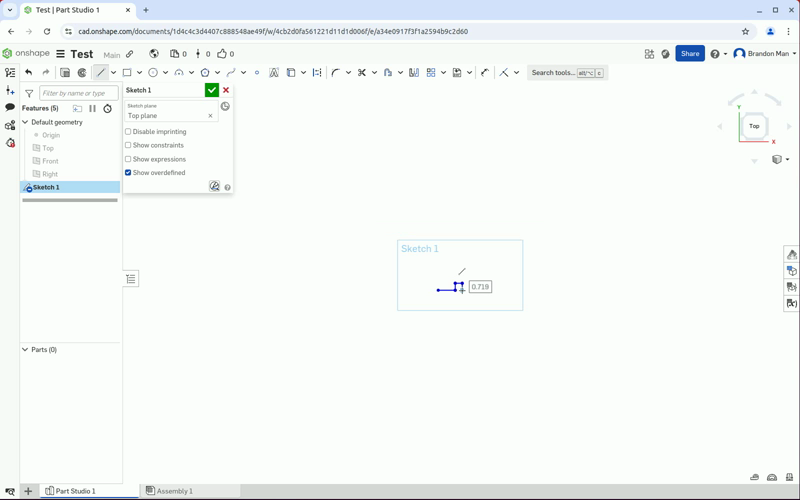
scroll(-6)
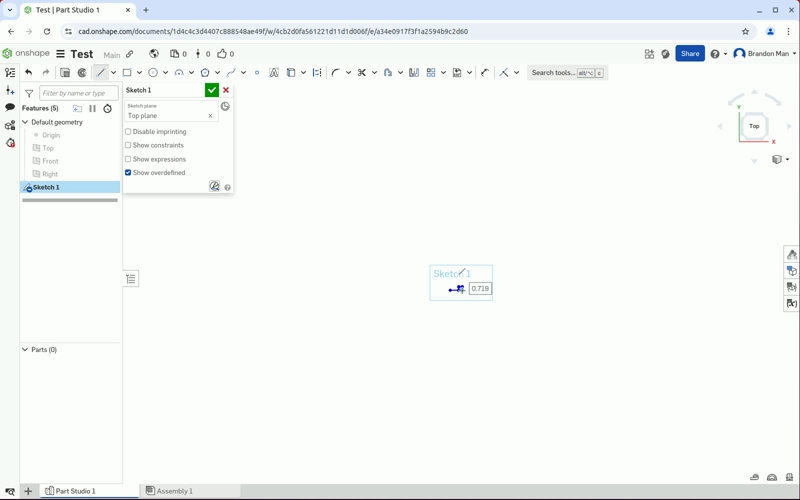
key_up(shift)
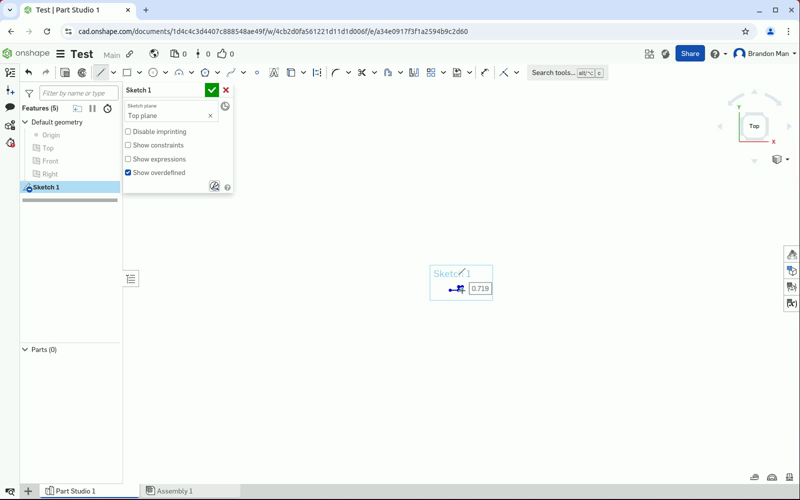
key_down(shift)
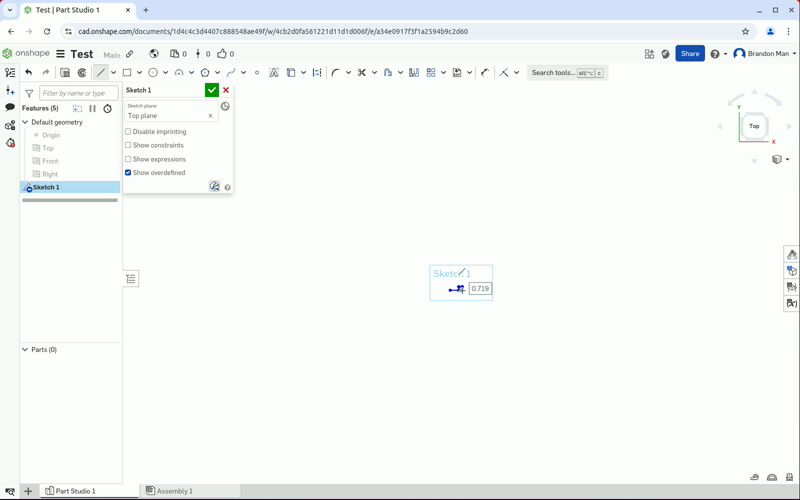
mouse_move(492, 290)
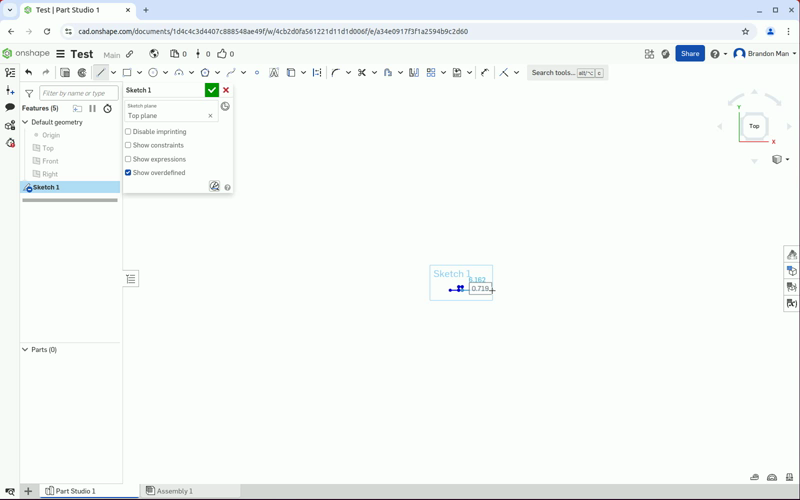
mouse_move(471, 290)
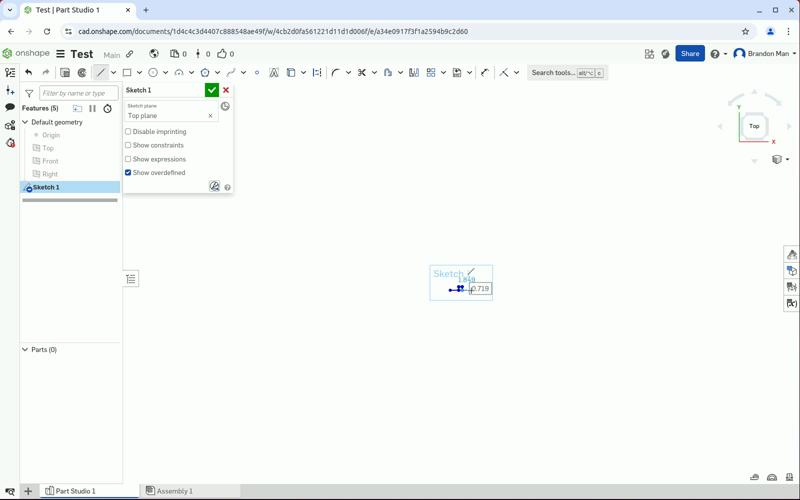
click(471, 290)
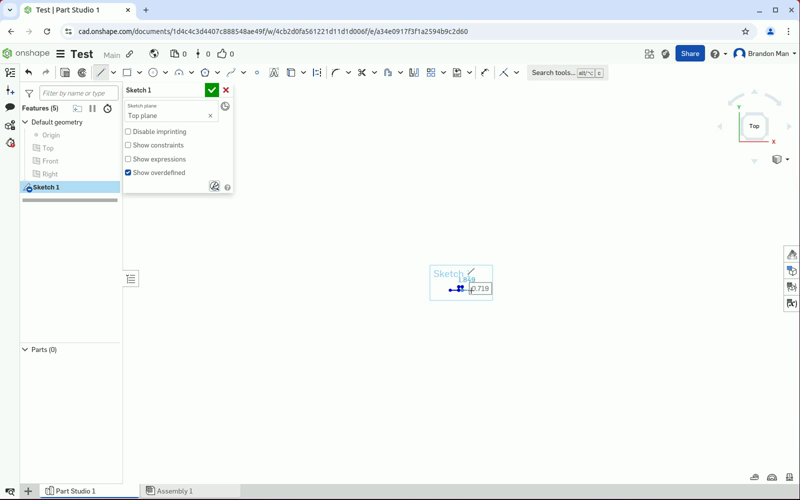
key_up(shift)
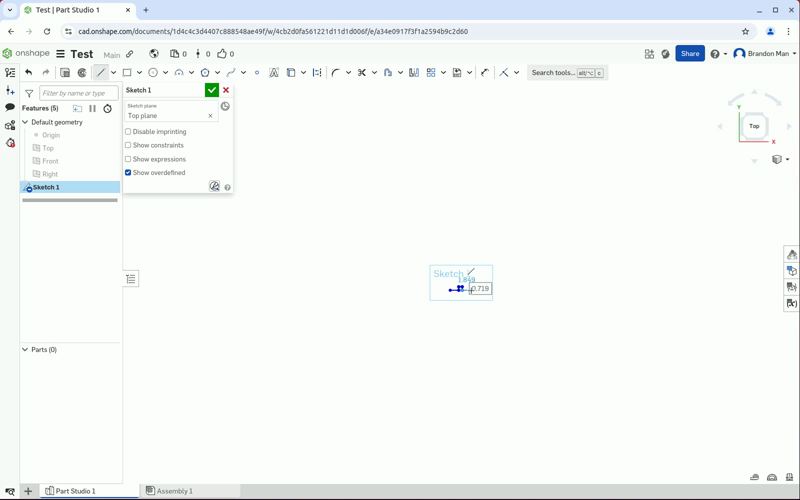
key_down(shift)
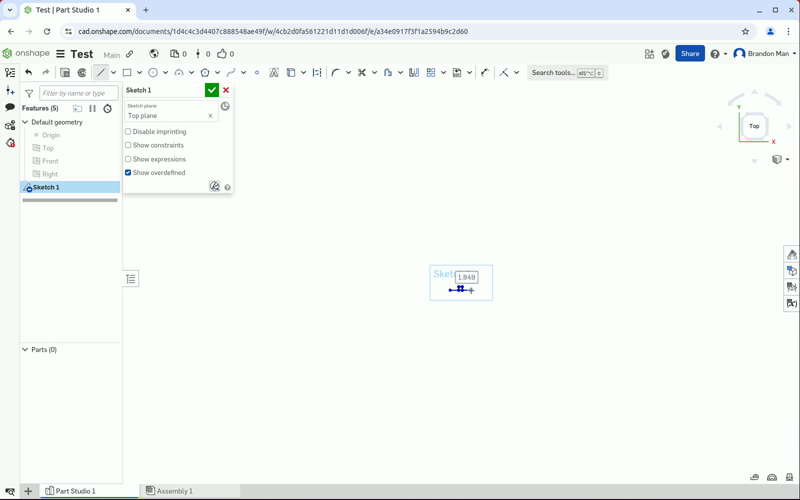
mouse_move(501, 290)
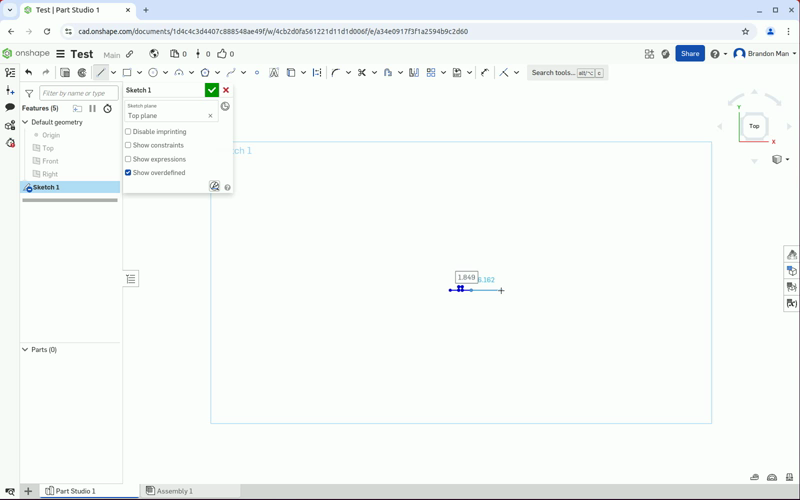
mouse_move(471, 271)
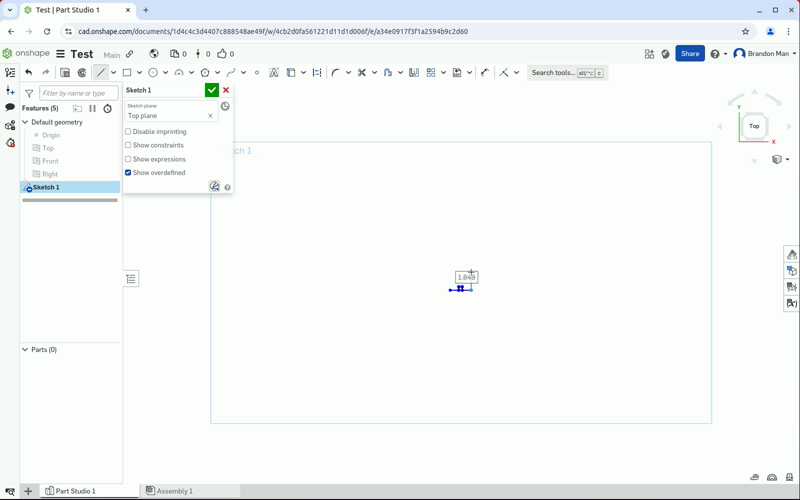
click(471, 271)
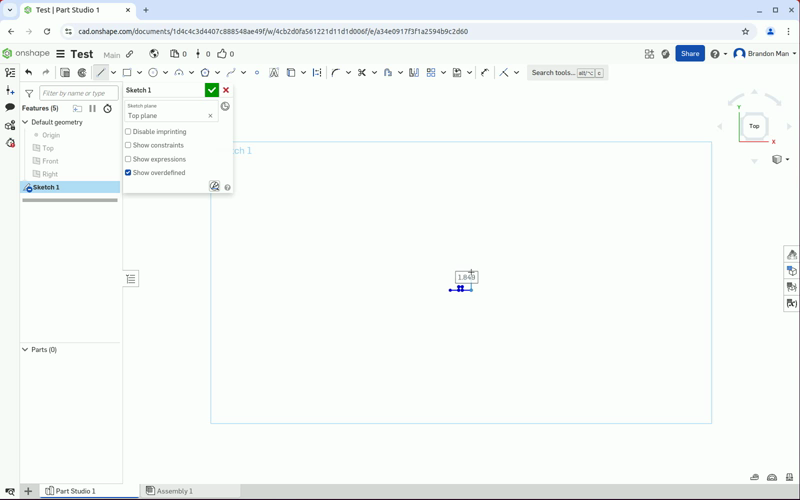
key_up(shift)
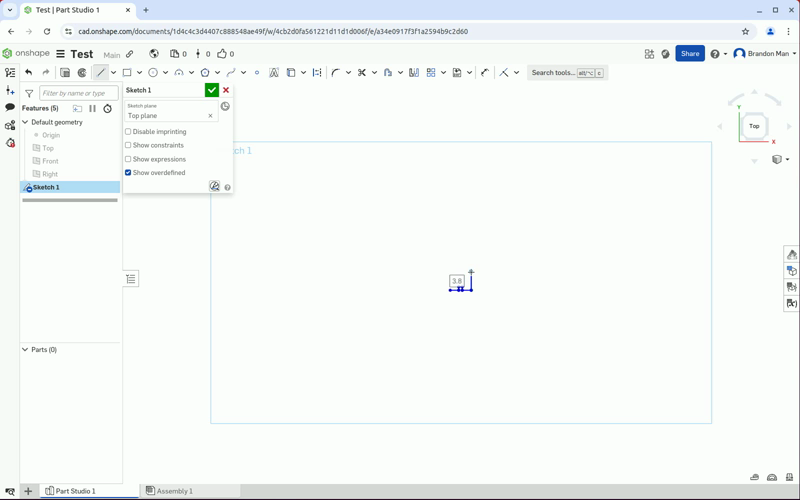
key_down(shift)
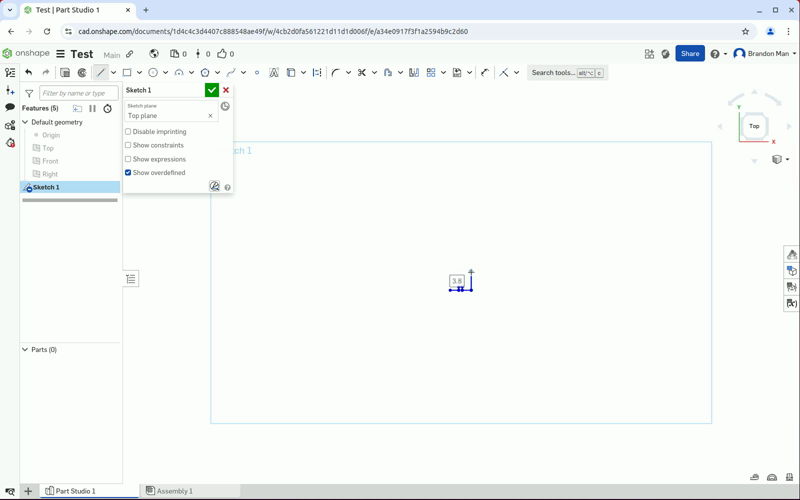
mouse_move(501, 271)
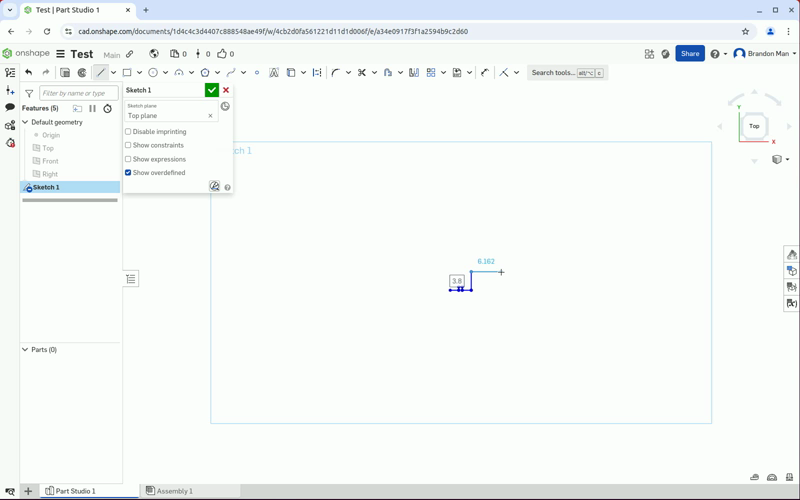
mouse_move(450, 271)
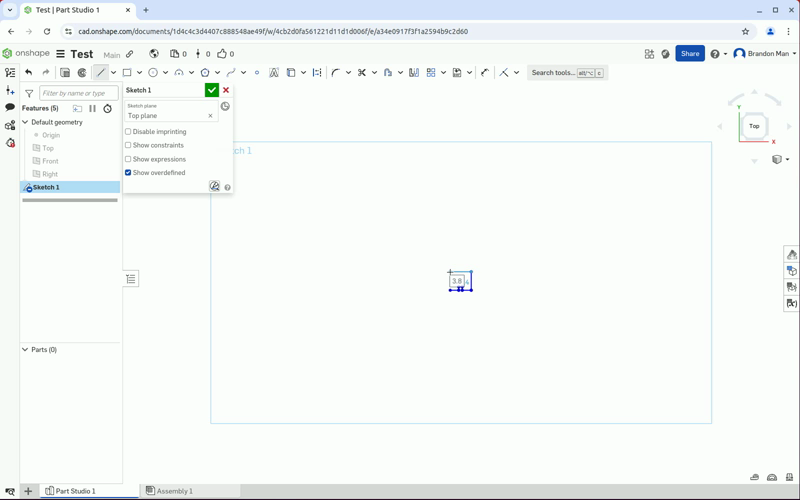
click(450, 271)
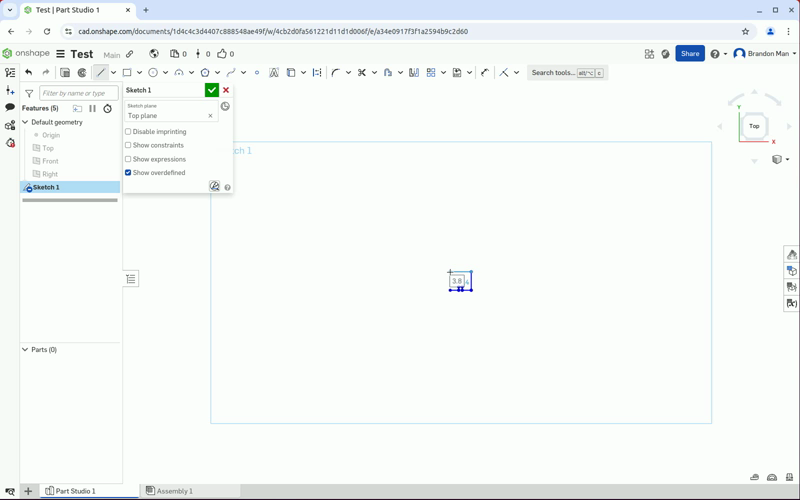
key_up(shift)
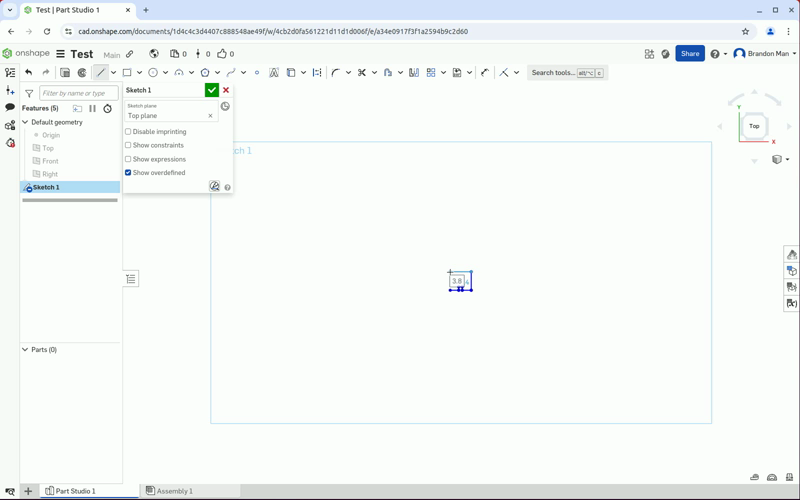
mouse_move(480, 271)
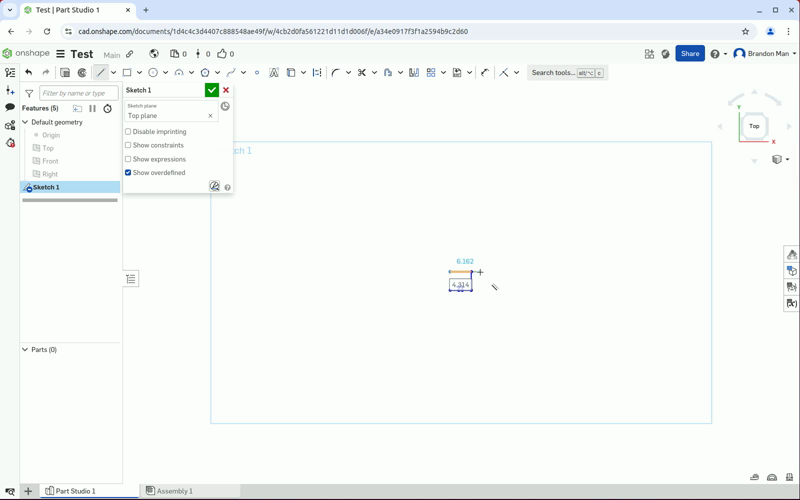
key_down(shift)
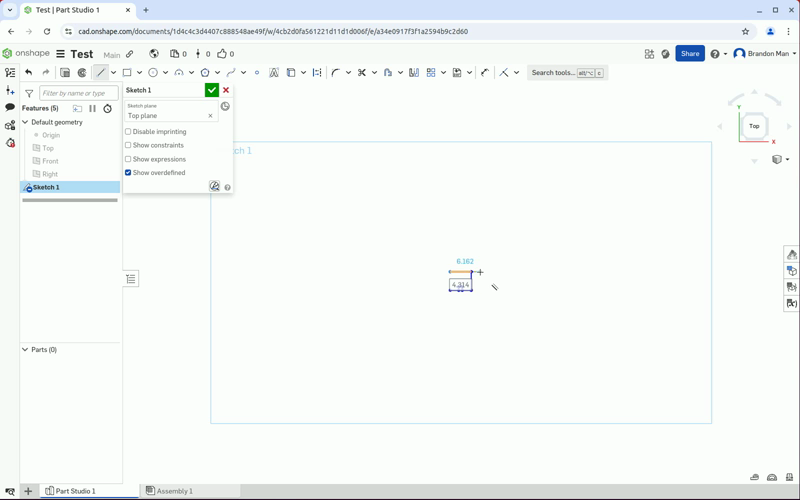
mouse_move(450, 290)
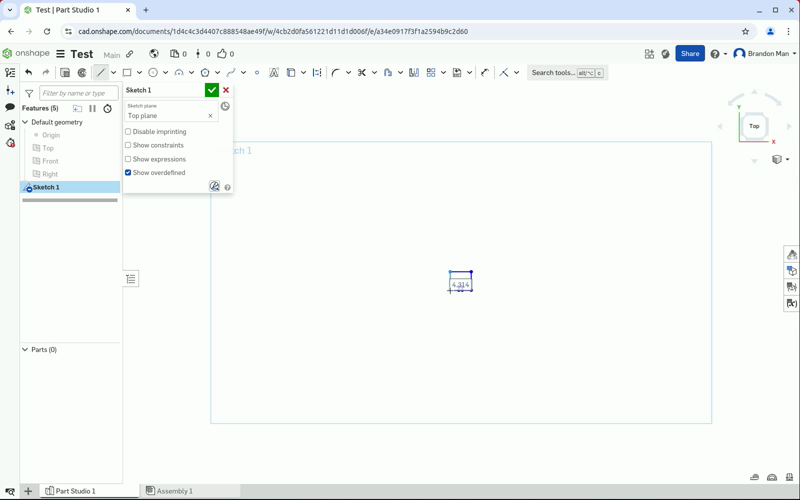
key_up(shift)
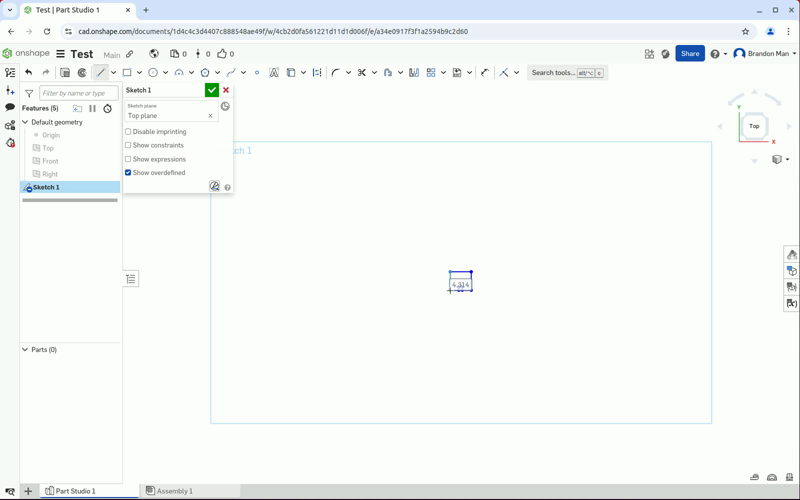
click(450, 290)
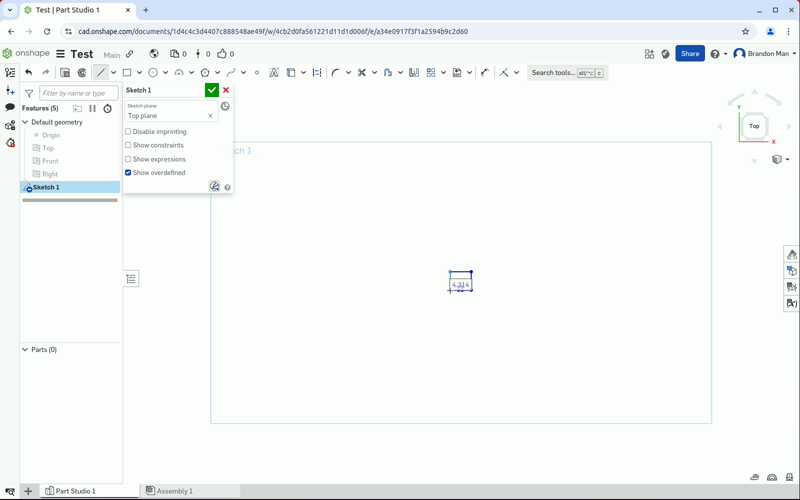
key(esc)
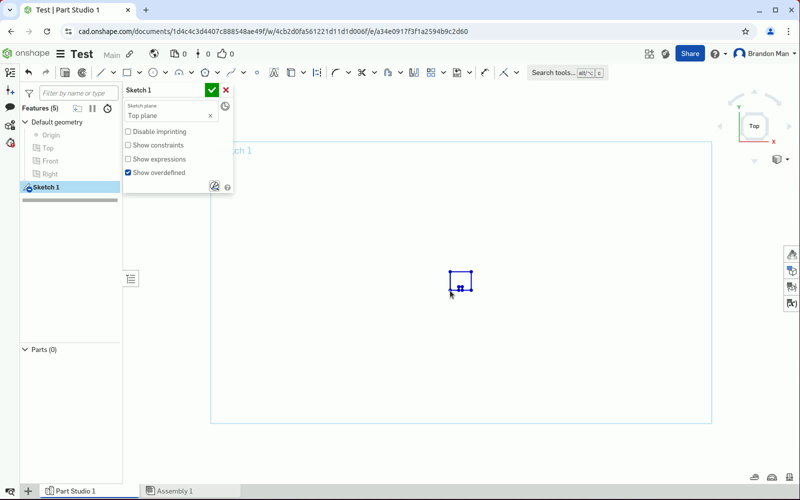
mouse_move(464, 279)
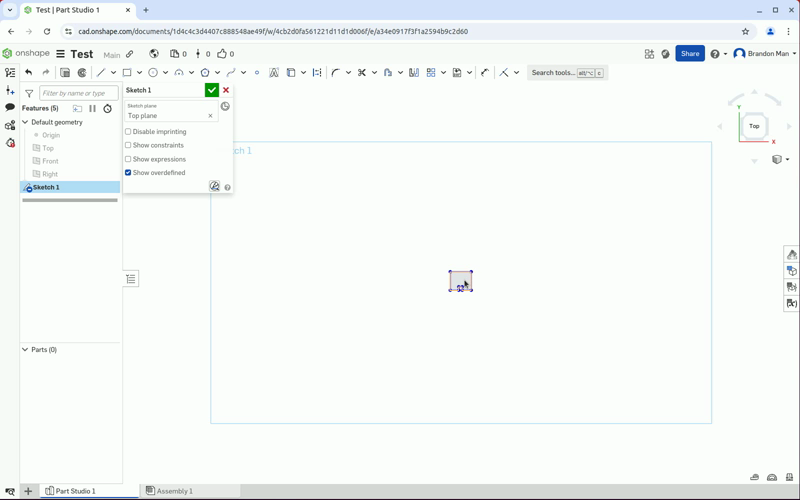
scroll(6)
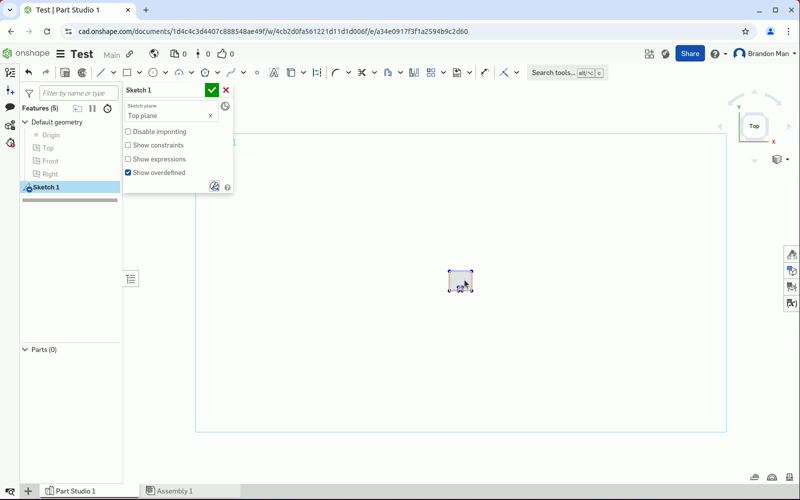
scroll(6)
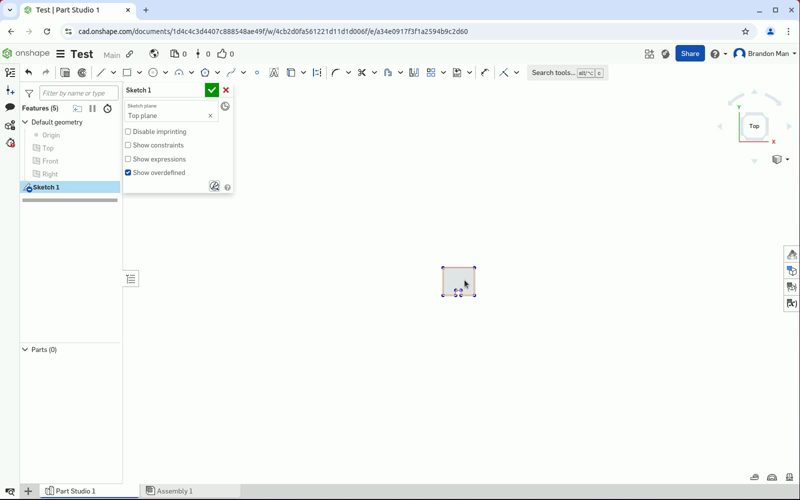
scroll(6)
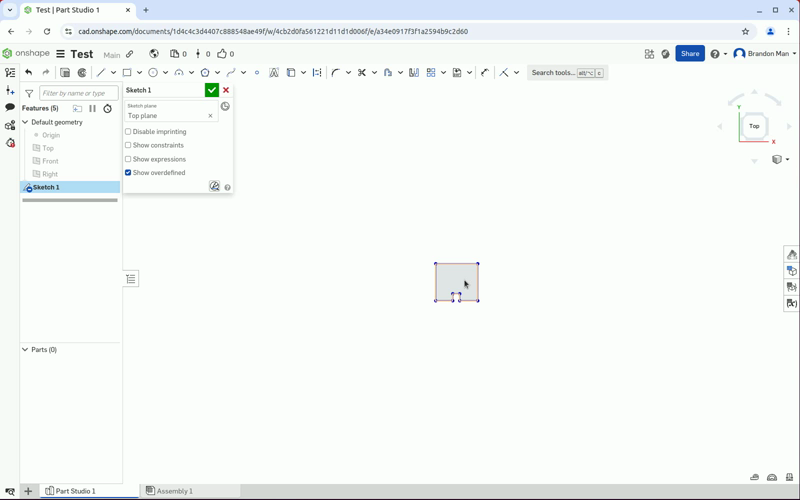
scroll(6)
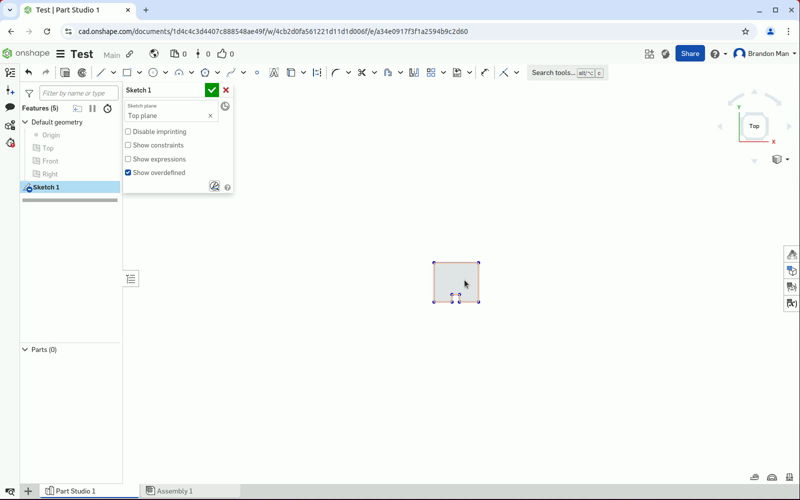
scroll(6)
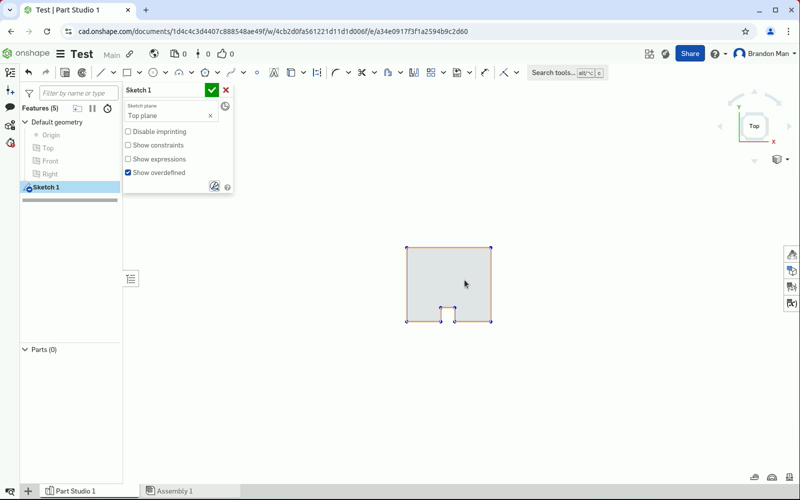
scroll(6)
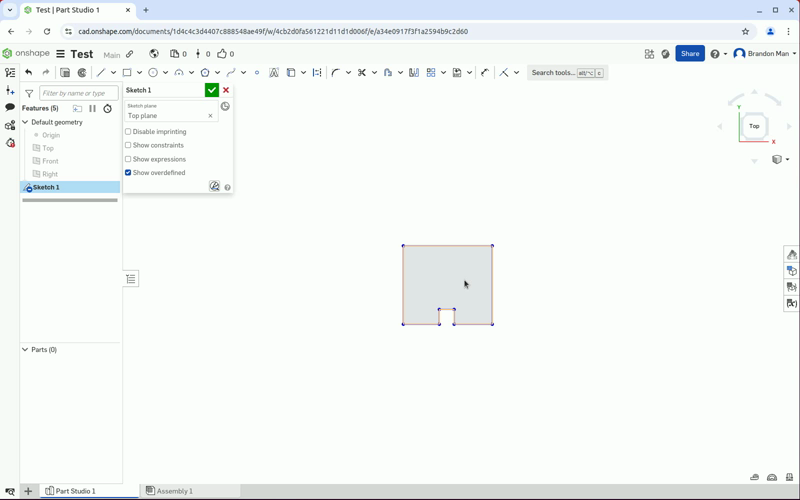
scroll(6)
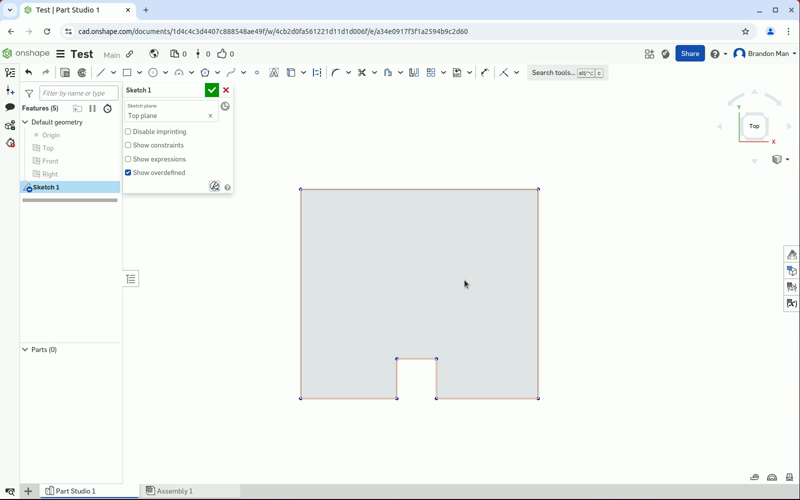
click(464, 279)
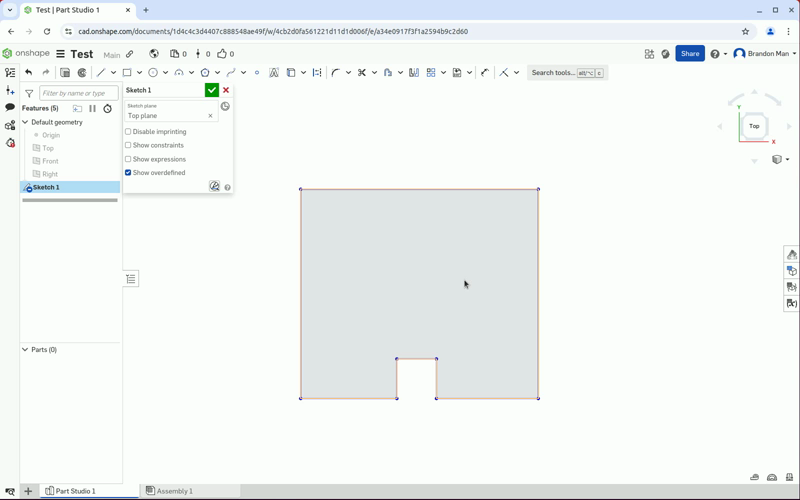
scroll(-6)
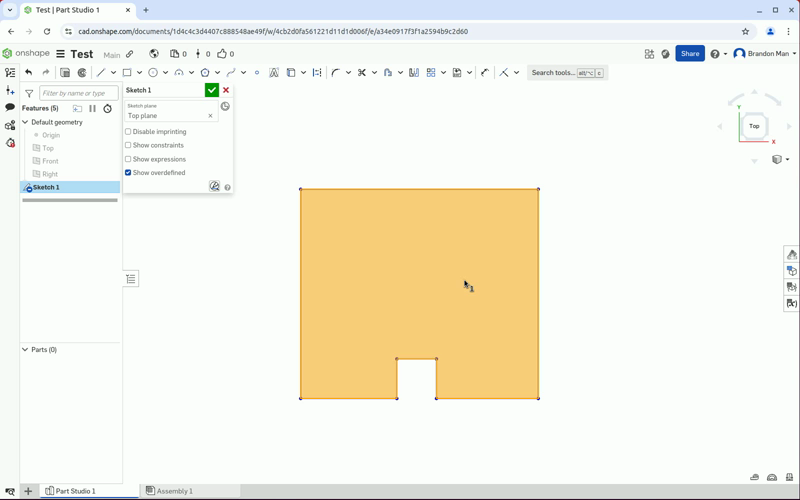
scroll(-6)
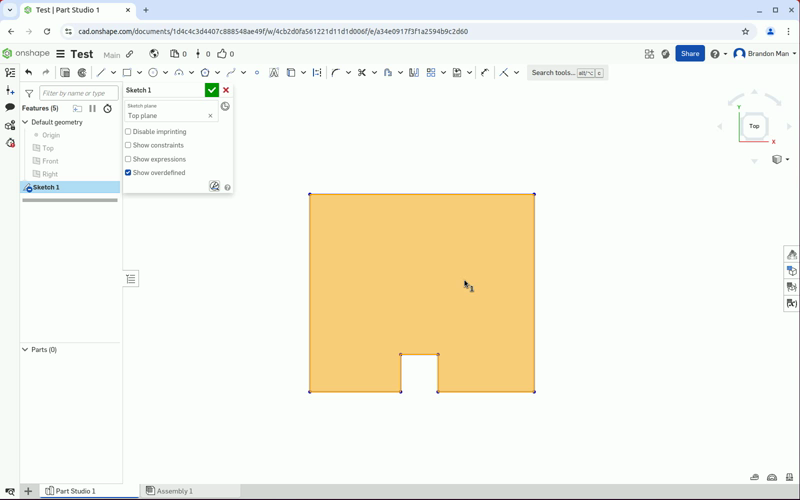
scroll(-6)
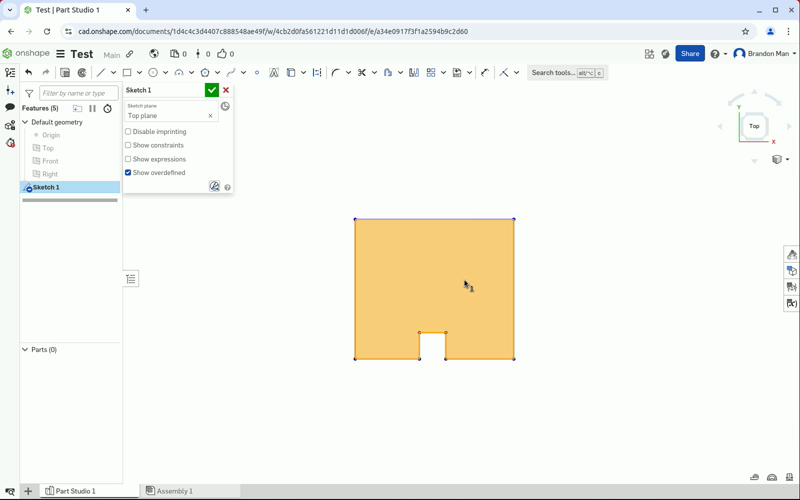
scroll(-6)
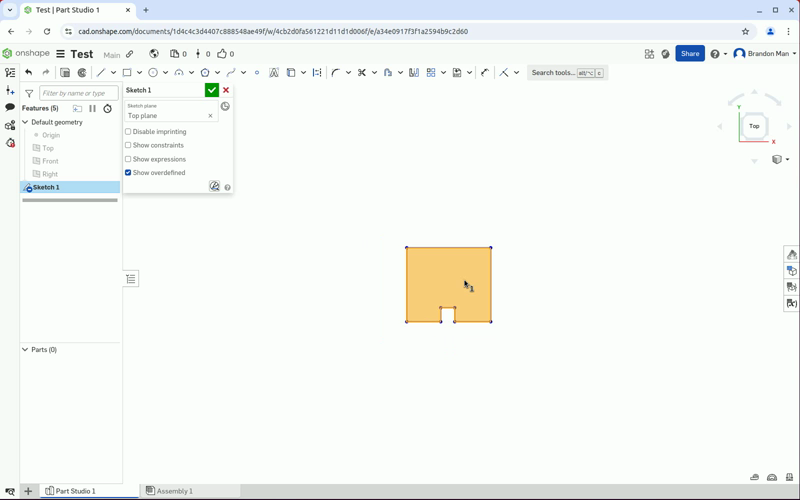
scroll(-6)
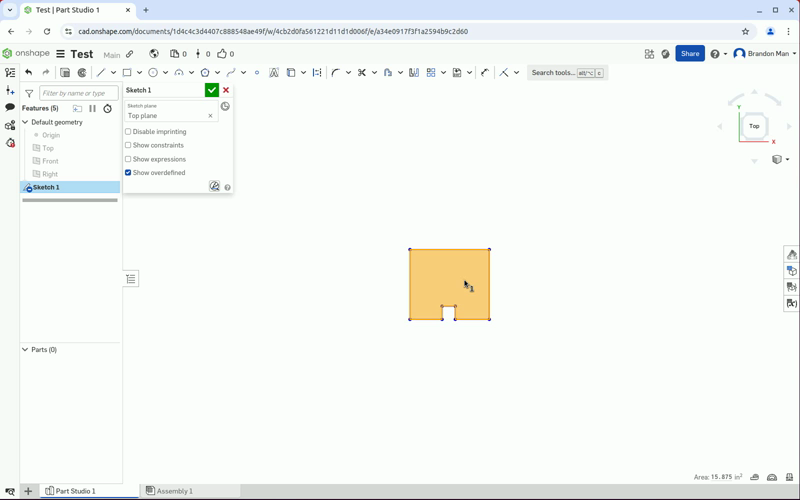
scroll(-6)
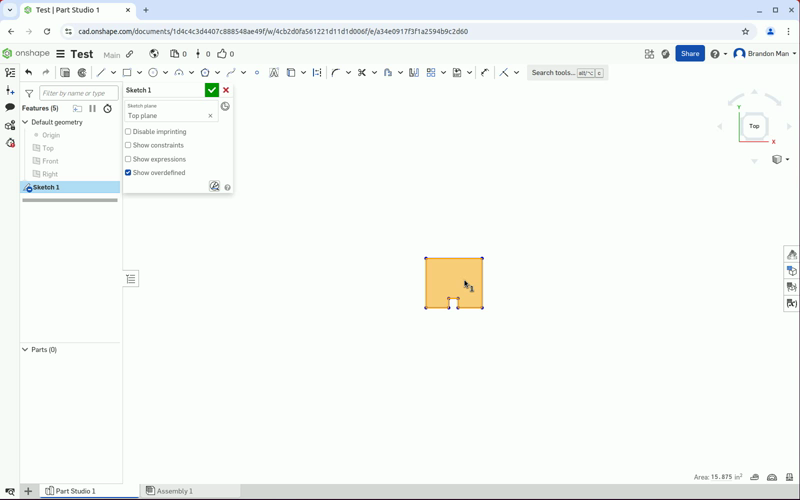
scroll(-6)
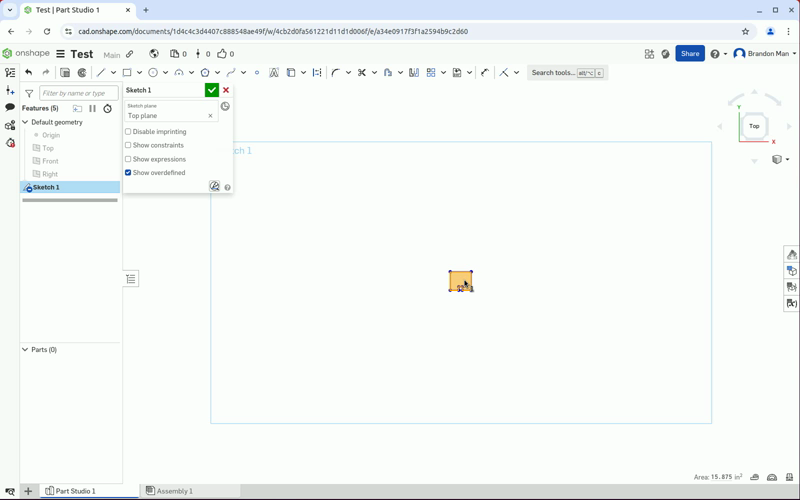
mouse_move(73, 352)
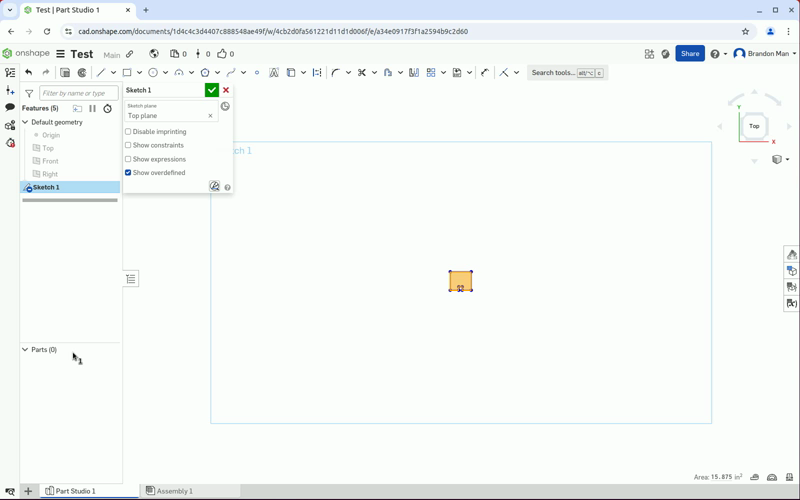
key(shift+y)
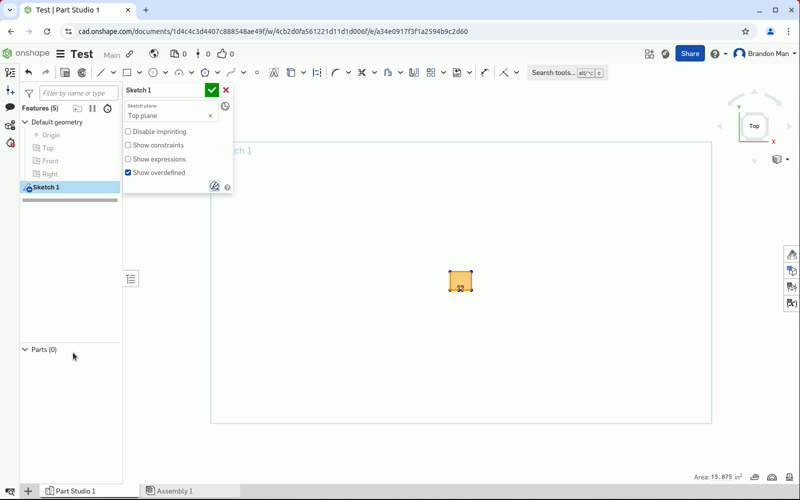
key(shift+e)
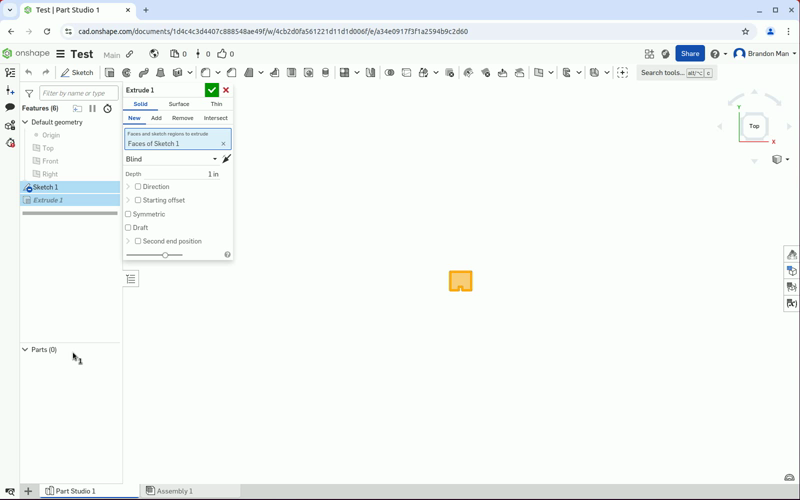
mouse_move(143, 106)
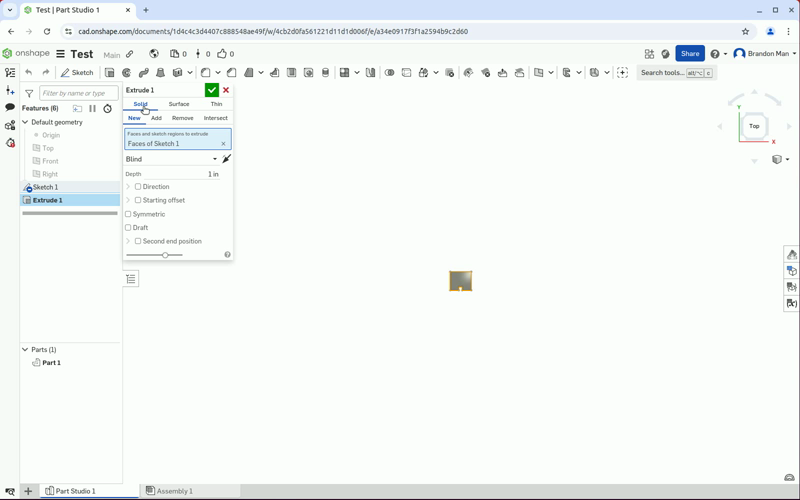
click(143, 106)
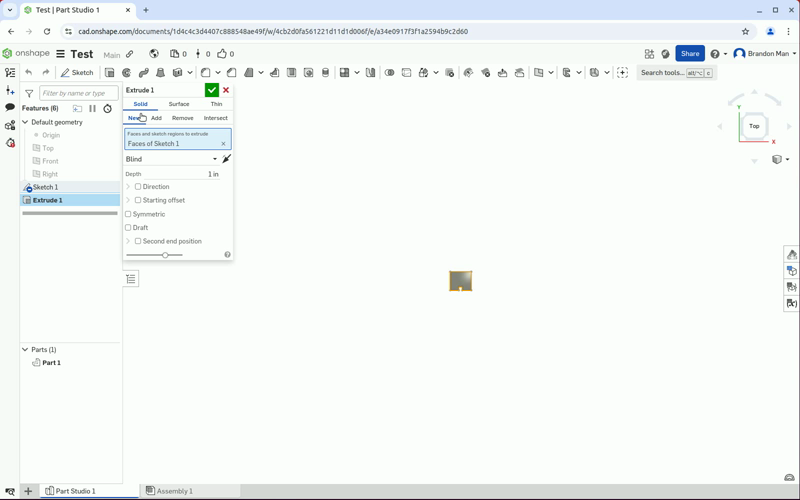
mouse_move(137, 120)
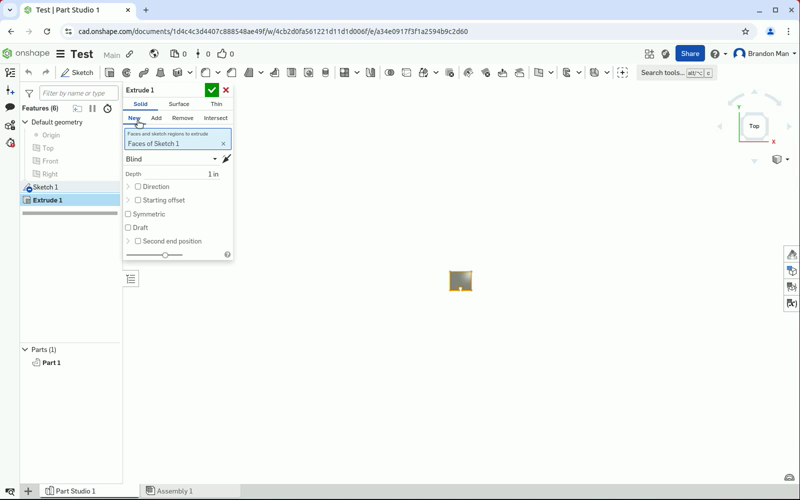
click(137, 120)
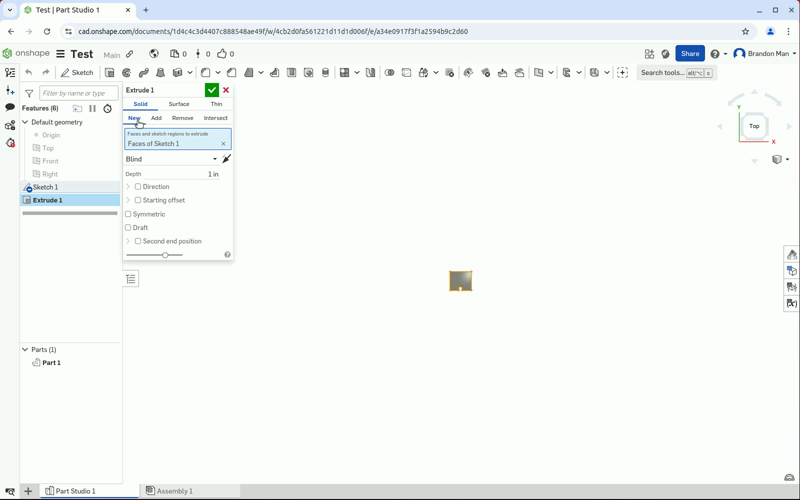
key(tab, 4)
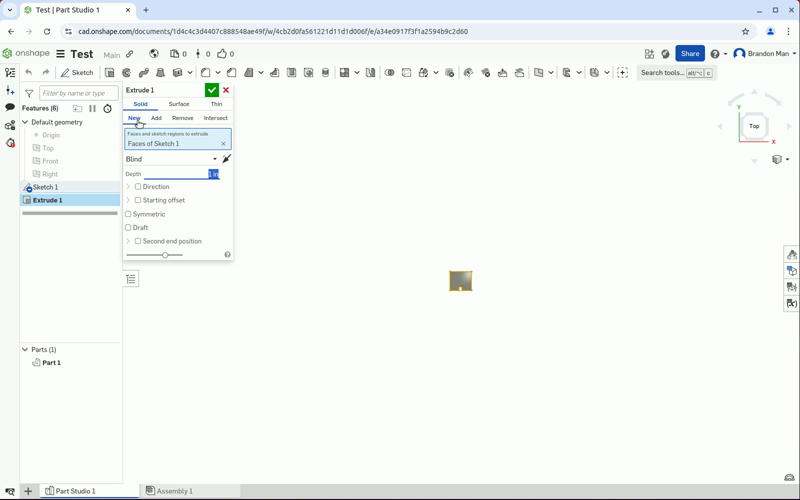
text(0.963)
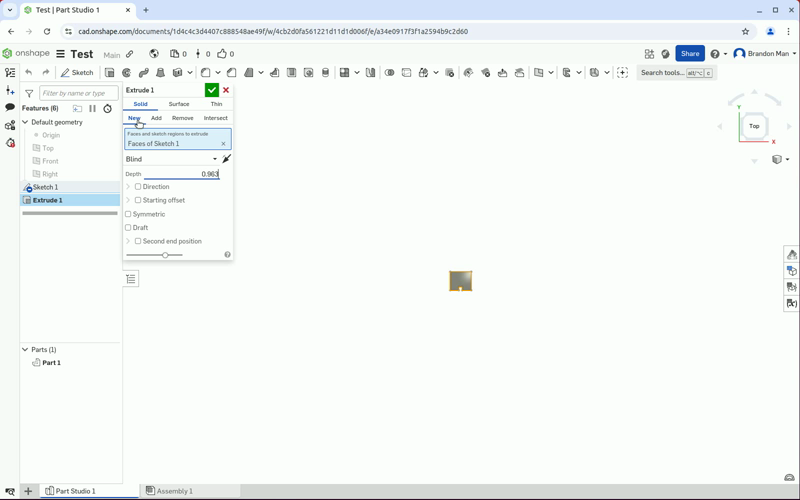
key(enter)
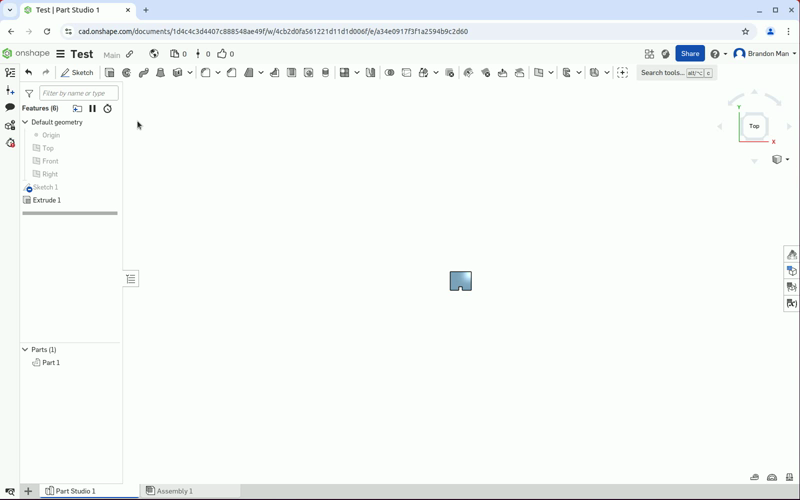
key(shift+h)
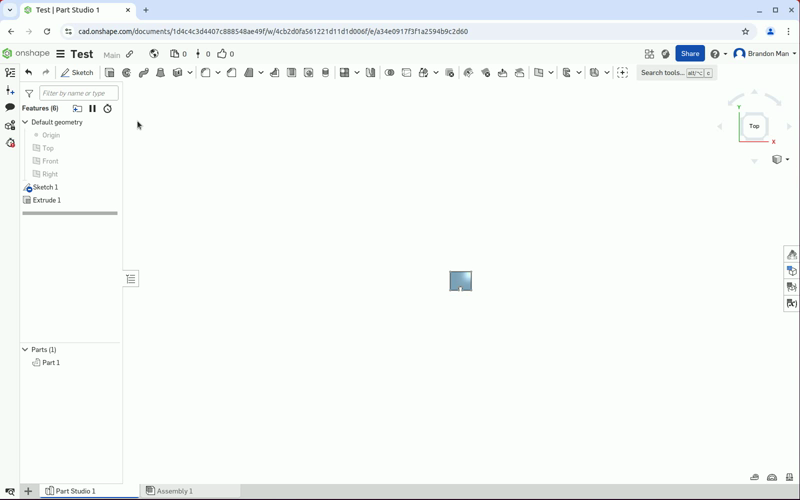
key(shift+h)
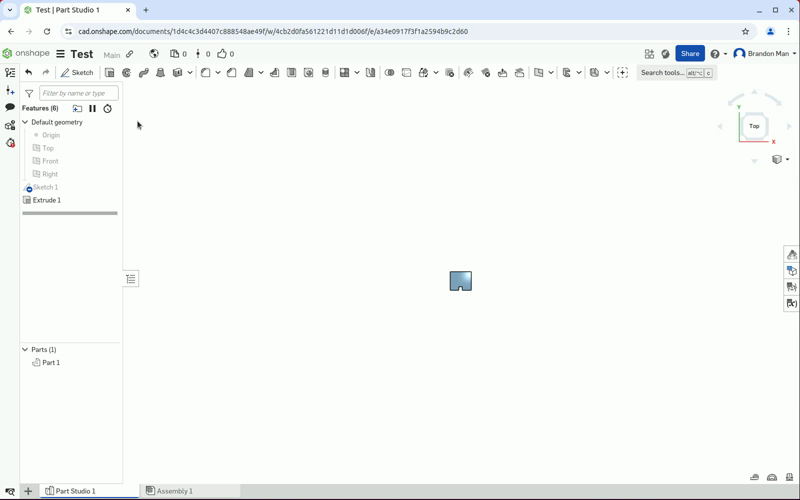
mouse_move(73, 189)
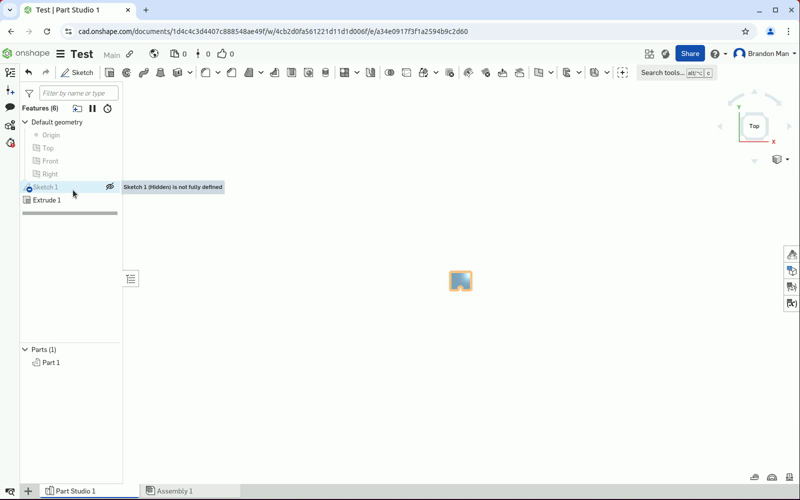
click(73, 189)
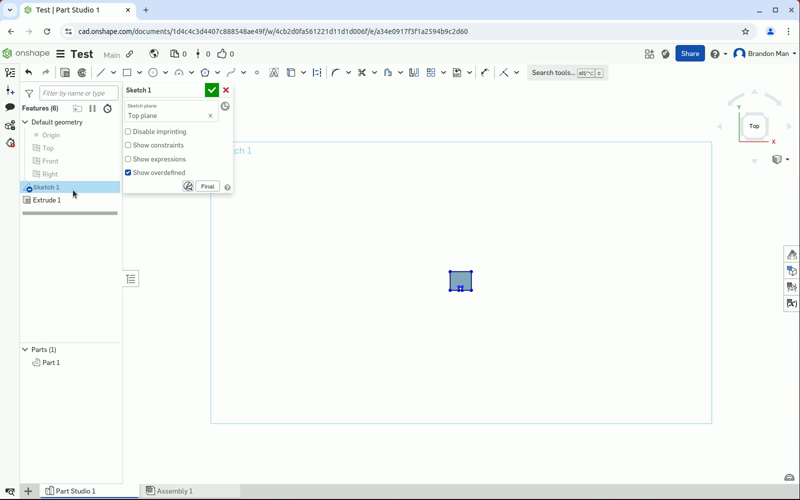
mouse_move(229, 92)
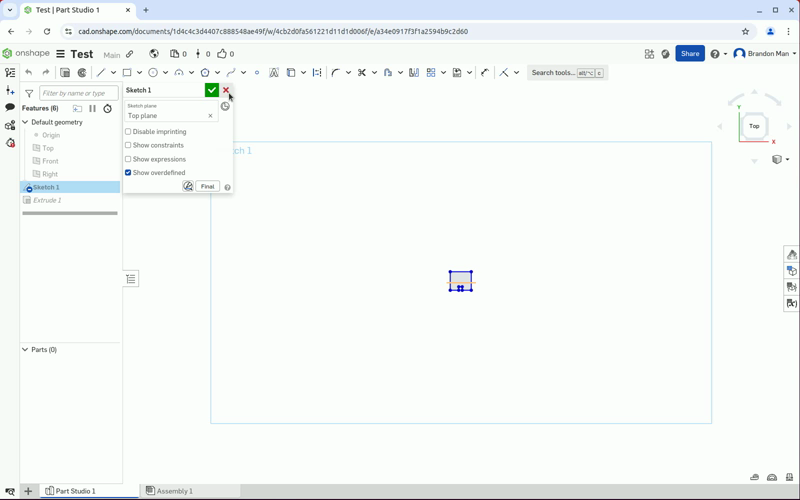
click(229, 92)
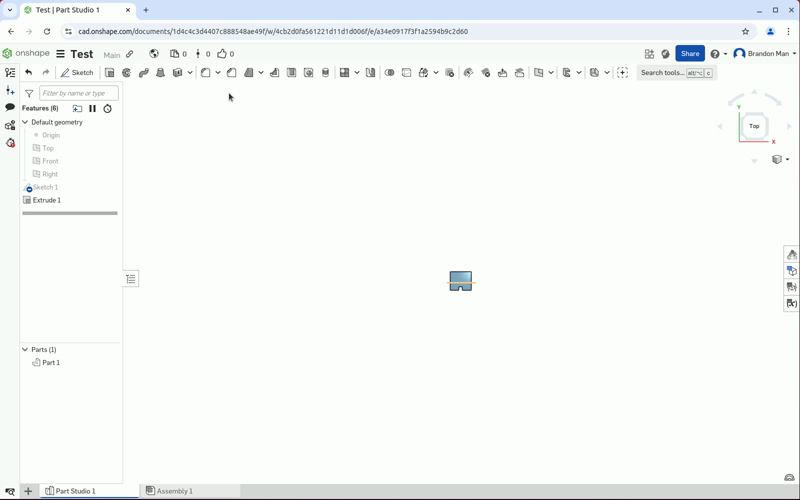
mouse_move(541, 75)
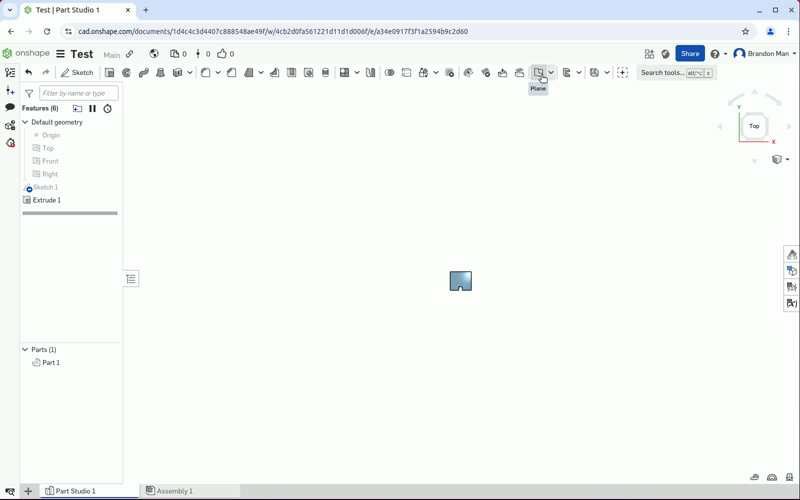
click(541, 75)
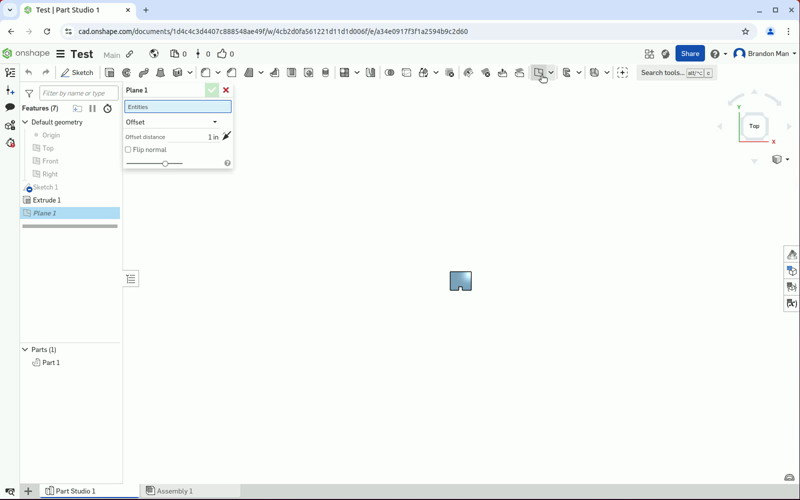
mouse_move(73, 150)
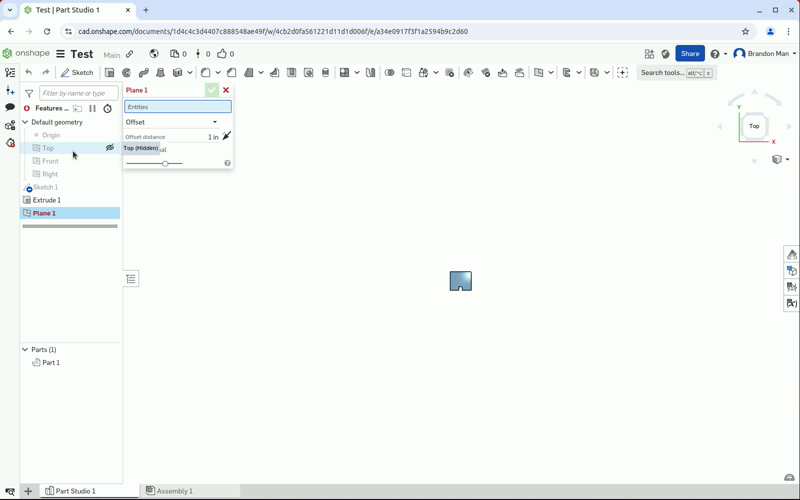
click(73, 150)
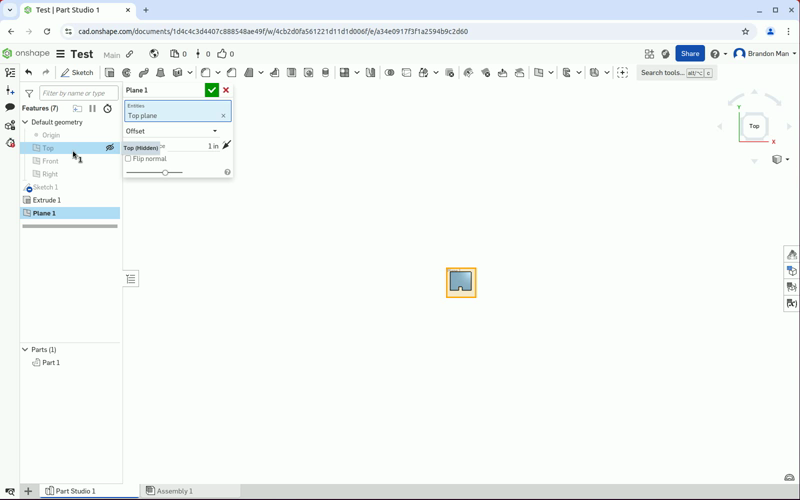
key(tab, 2)
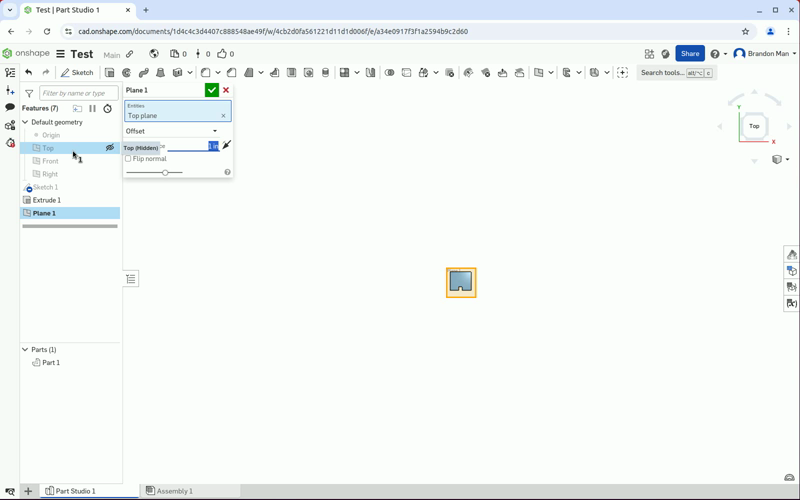
text(0.955)
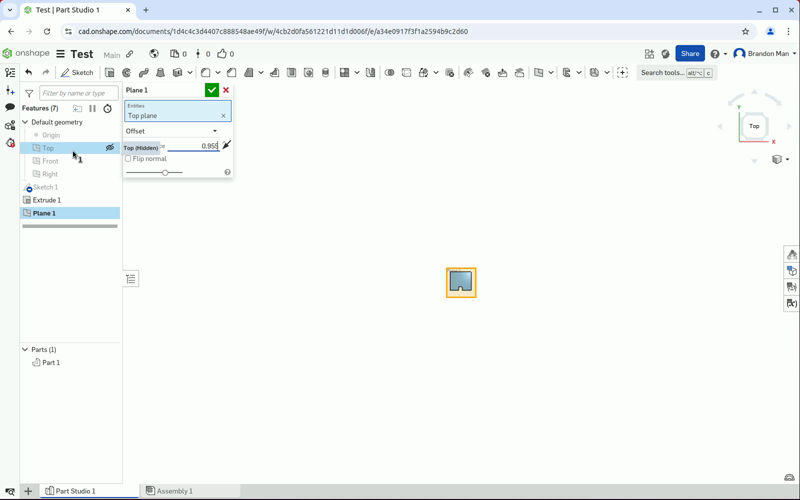
key(enter, 2)
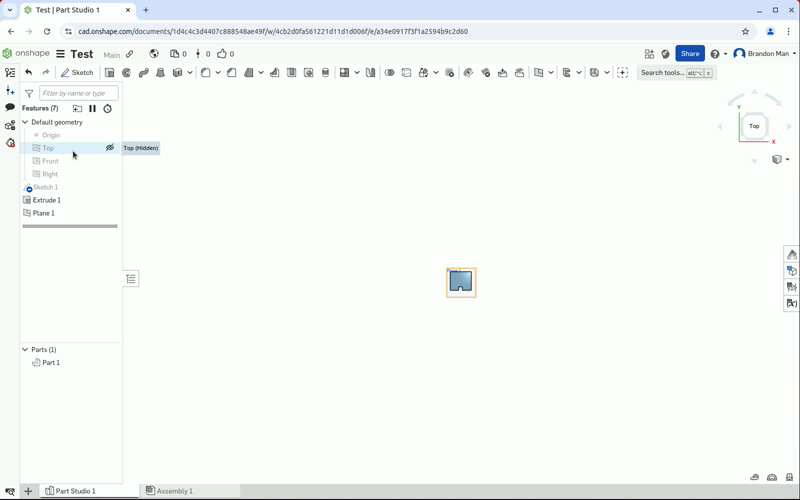
key(shift+s)
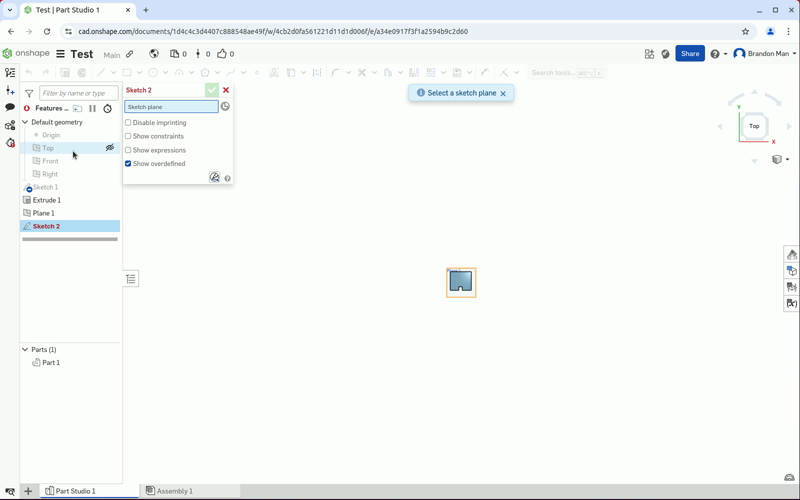
mouse_move(73, 215)
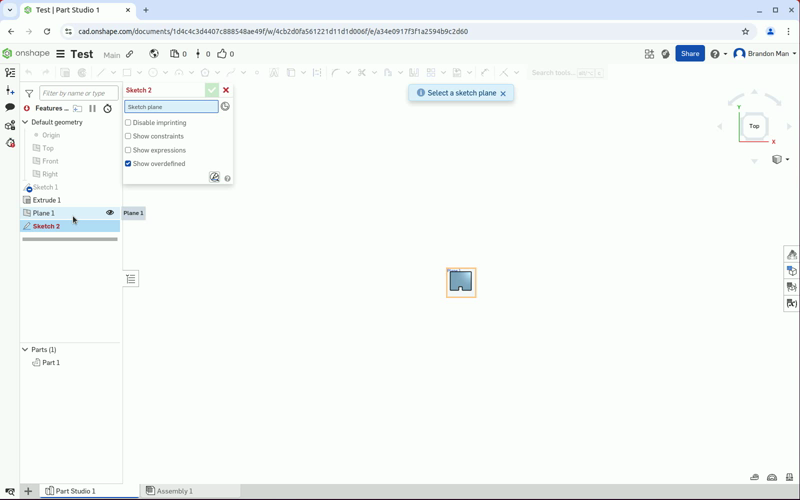
click(73, 215)
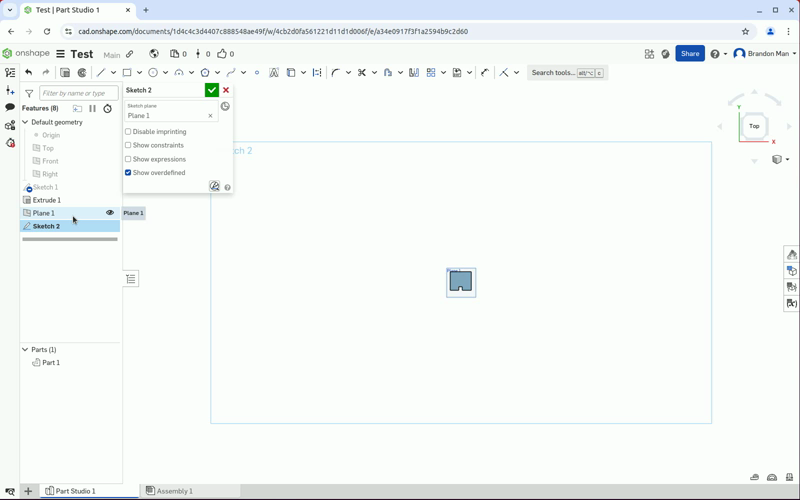
mouse_move(73, 352)
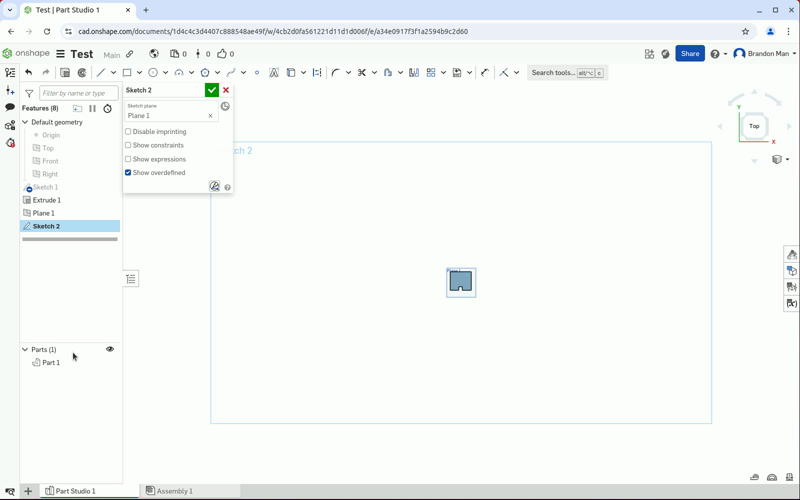
key(y)
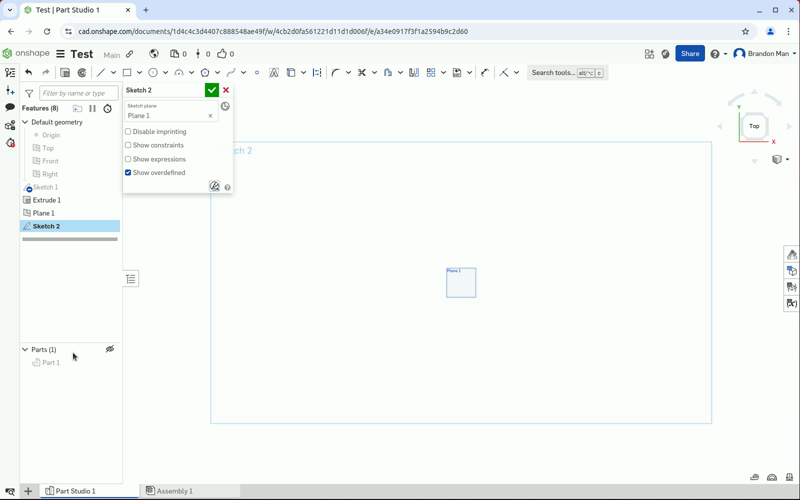
key(l)
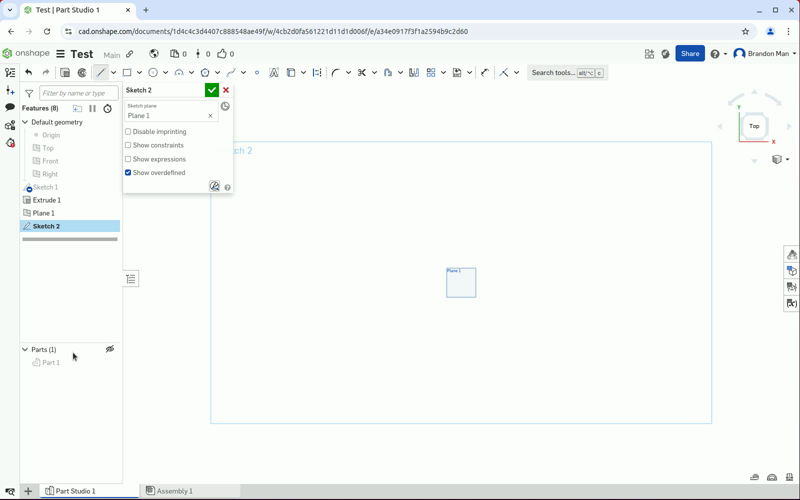
key_down(shift)
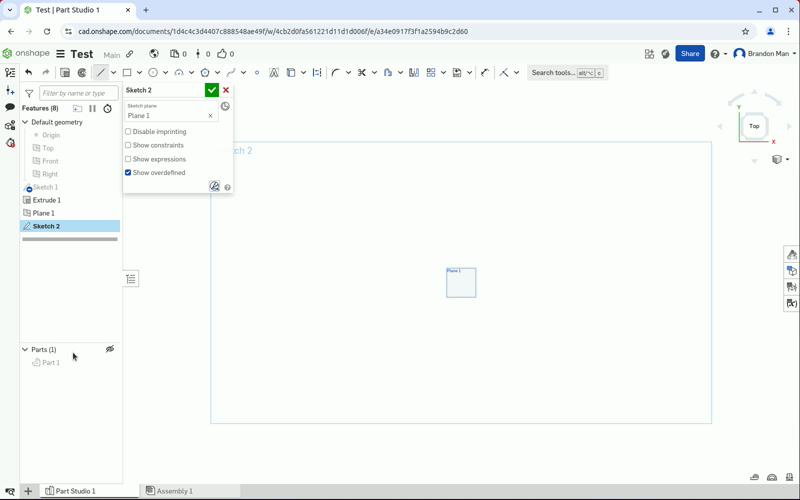
mouse_move(348, 276)
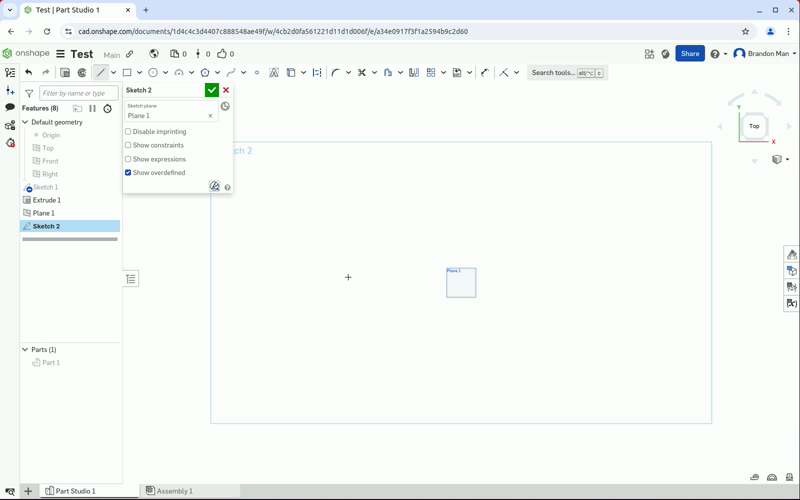
click(348, 276)
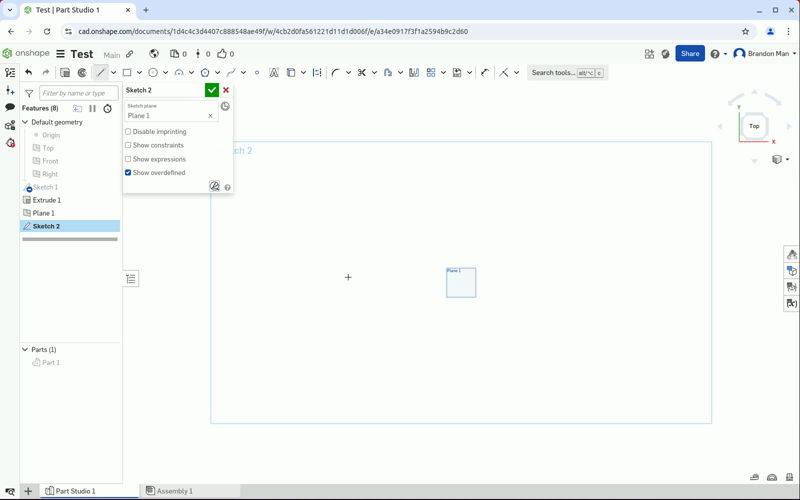
key_up(shift)
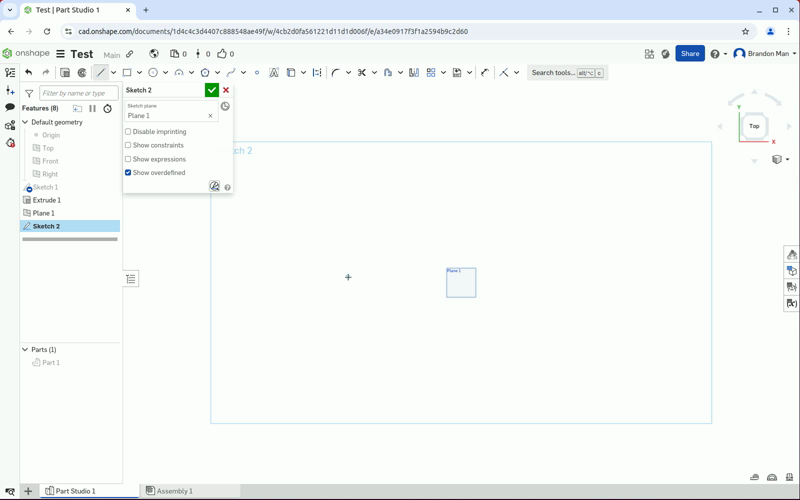
key_down(shift)
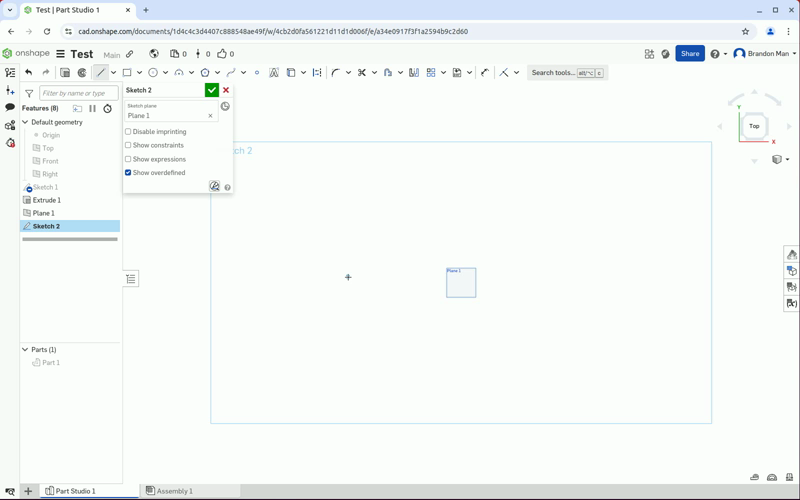
mouse_move(378, 276)
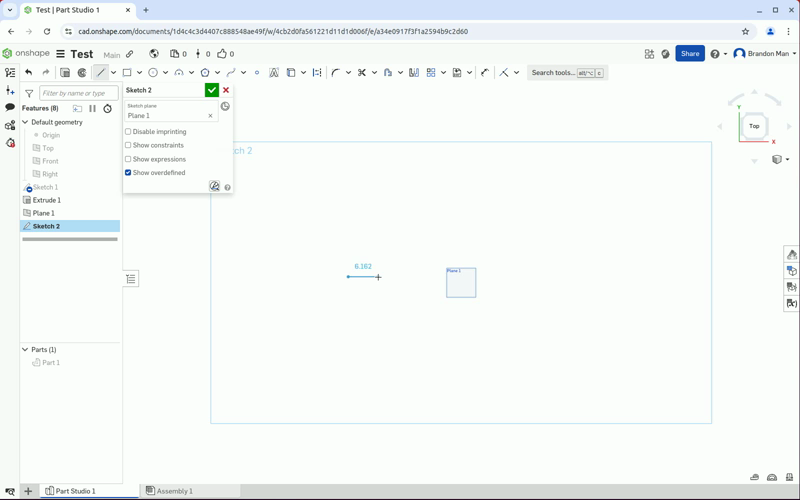
mouse_move(374, 276)
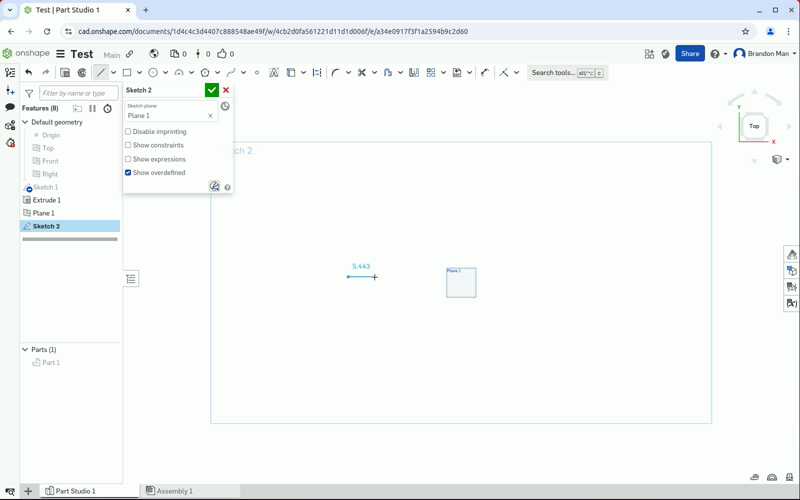
click(374, 276)
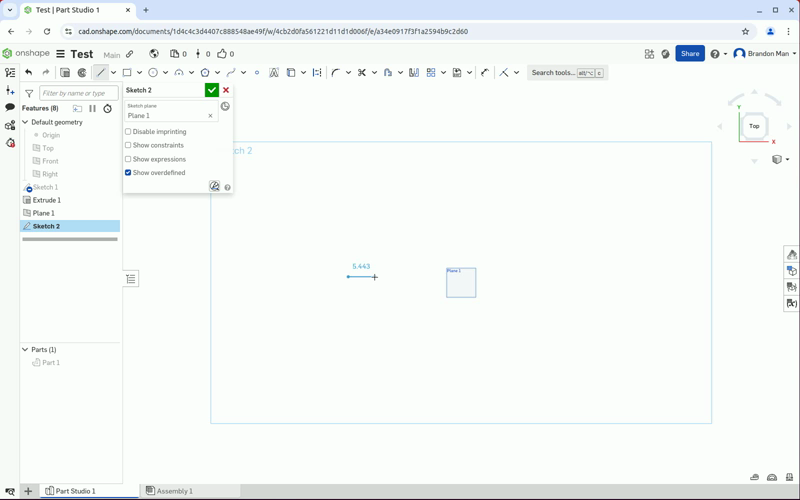
key_up(shift)
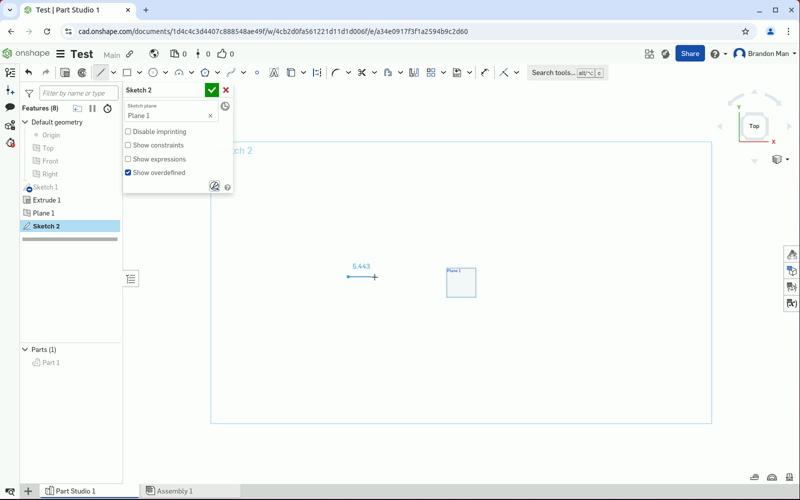
key_down(shift)
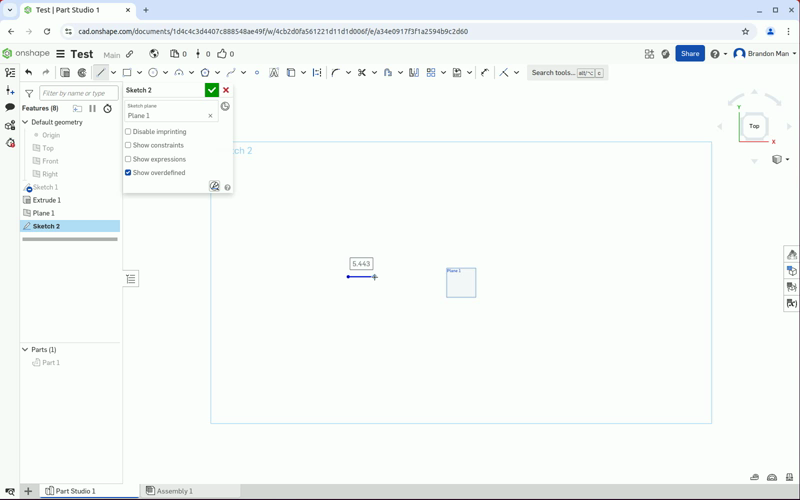
mouse_move(404, 276)
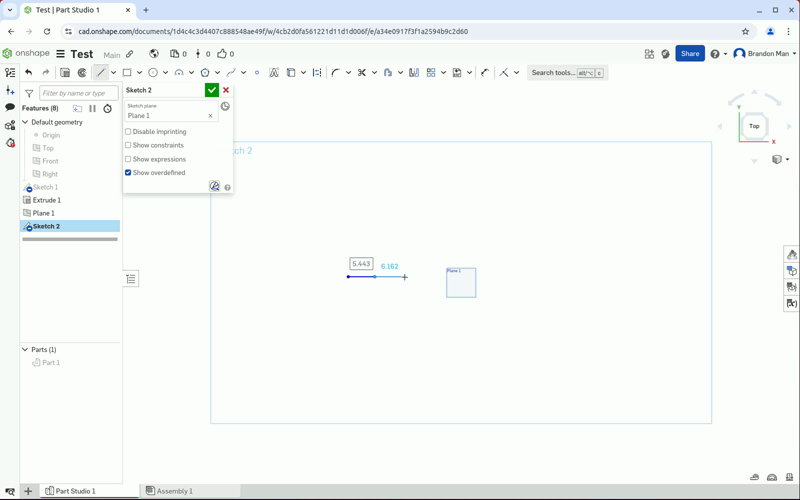
mouse_move(381, 276)
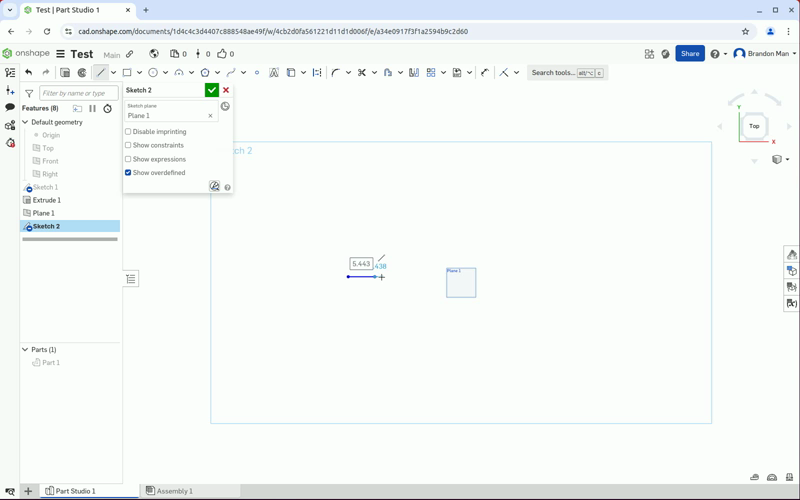
scroll(6)
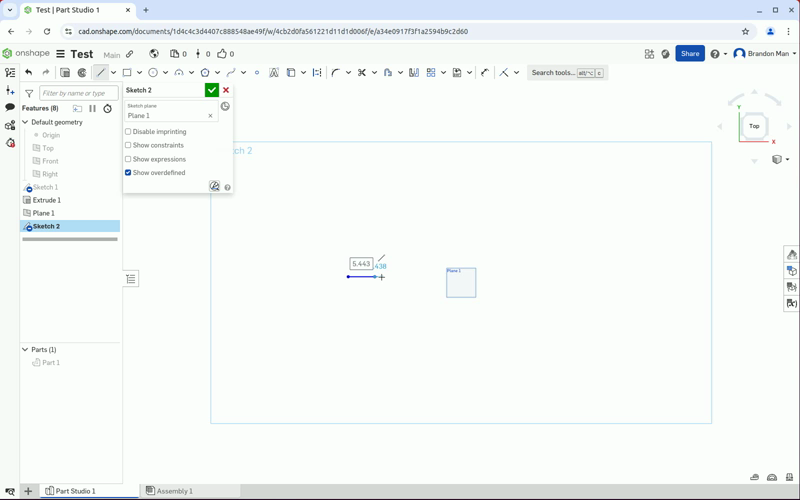
scroll(6)
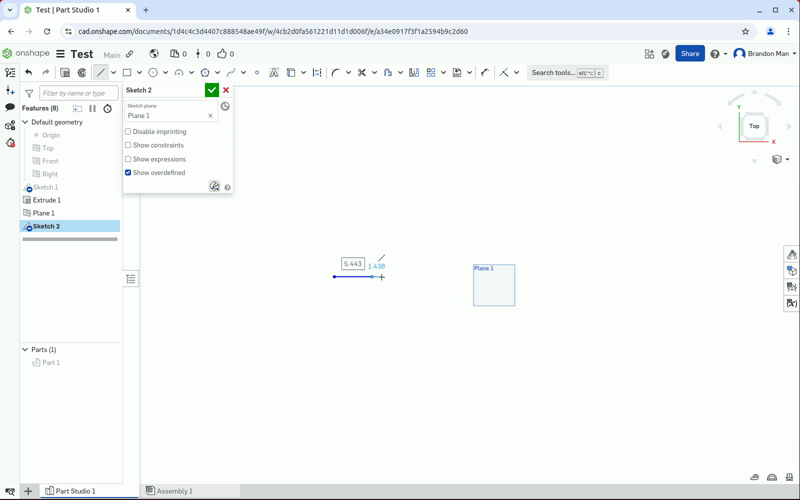
scroll(6)
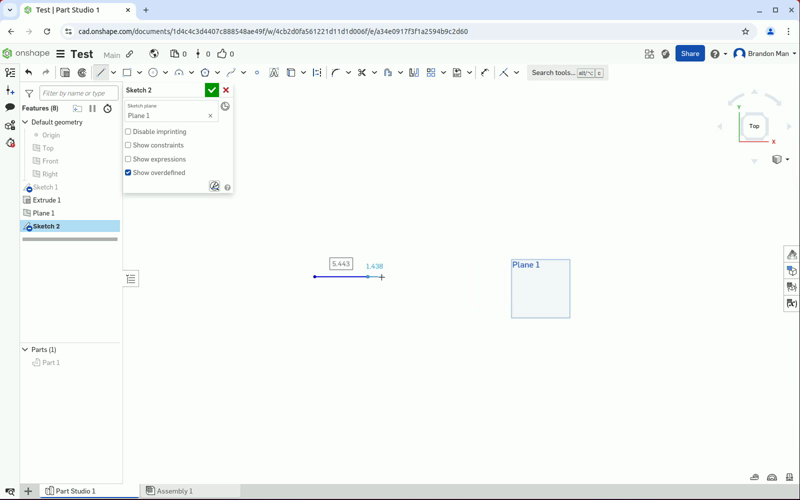
scroll(6)
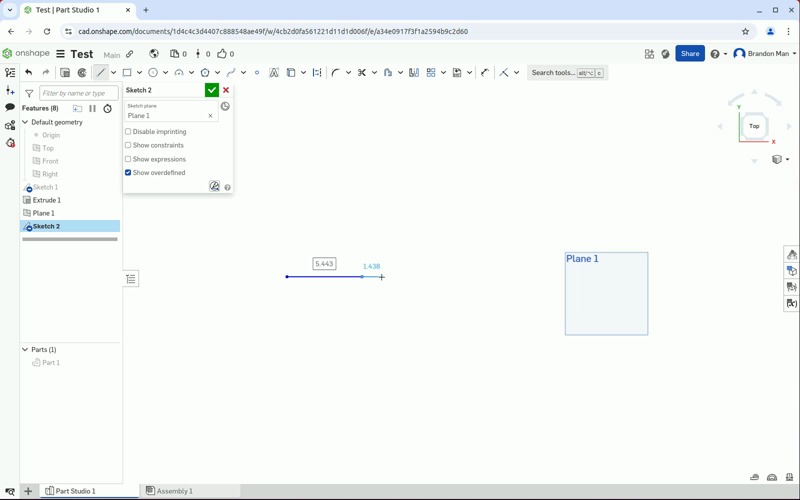
scroll(6)
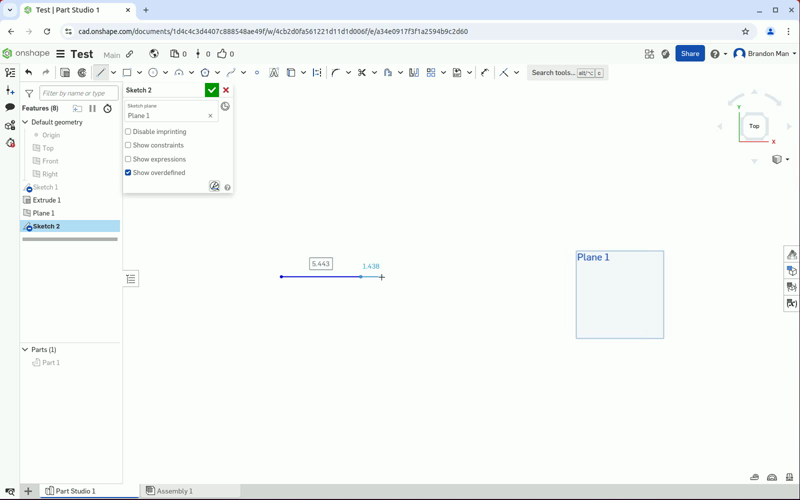
scroll(6)
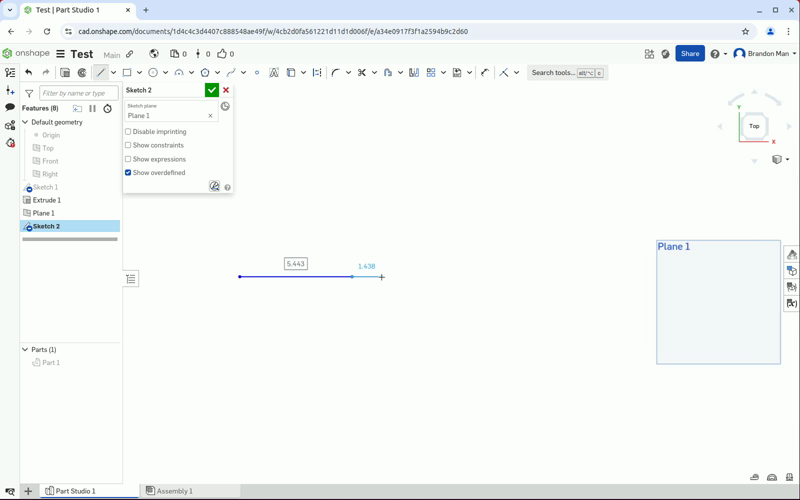
scroll(6)
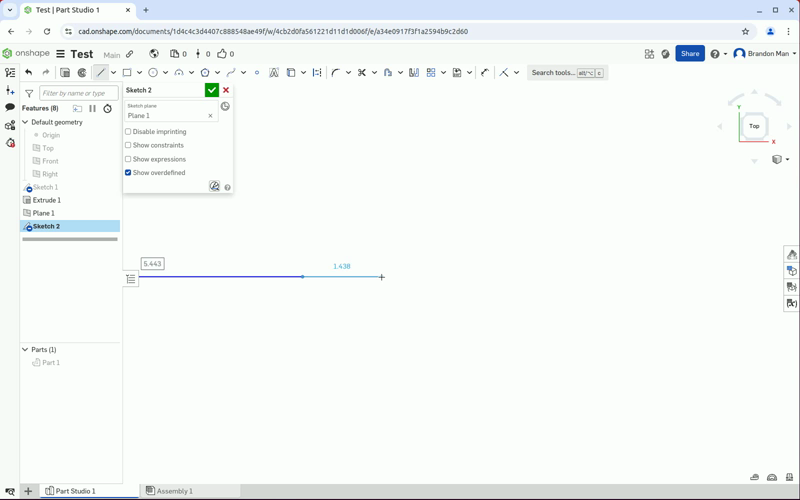
click(381, 276)
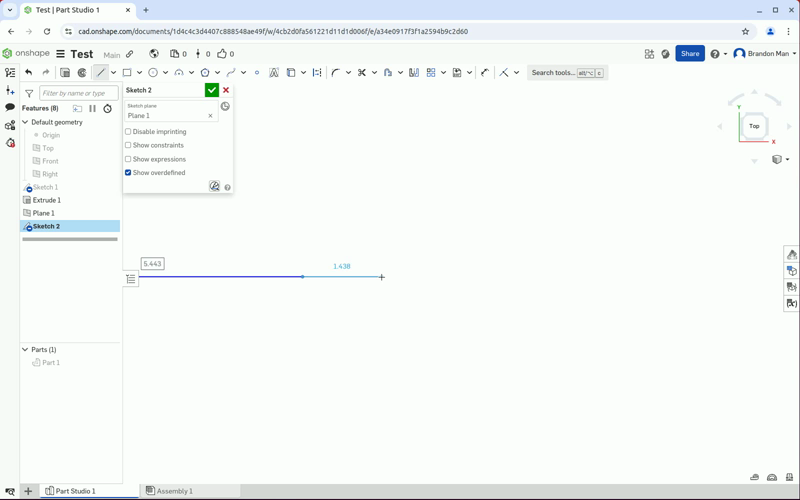
scroll(-6)
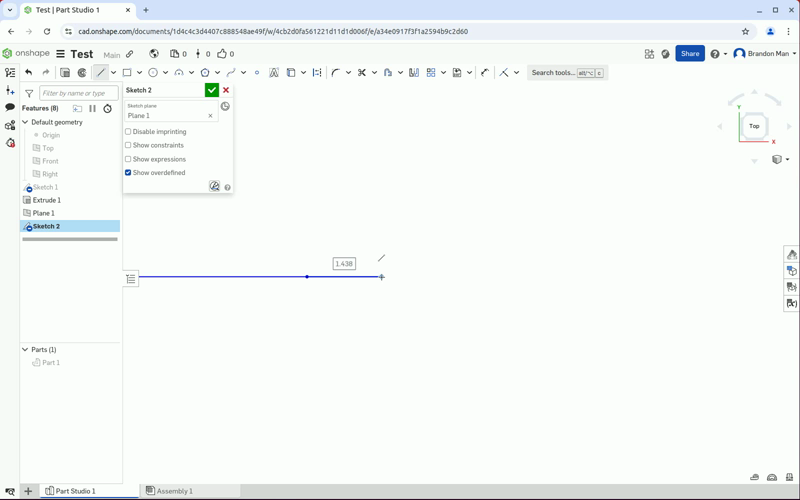
scroll(-6)
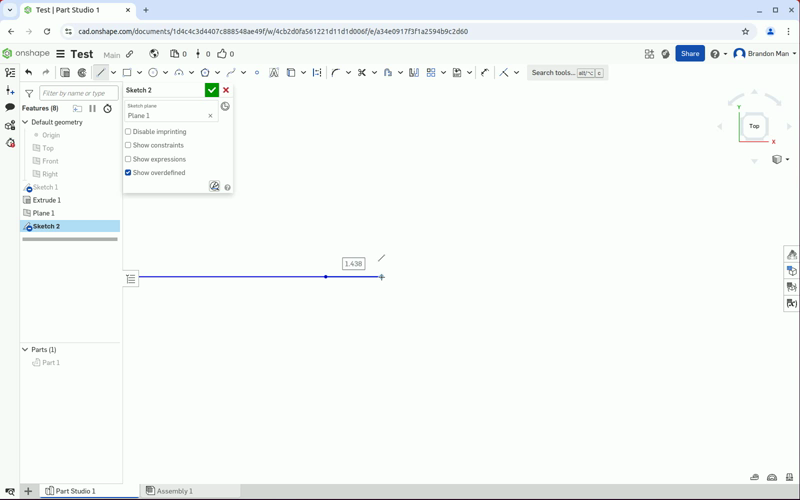
scroll(-6)
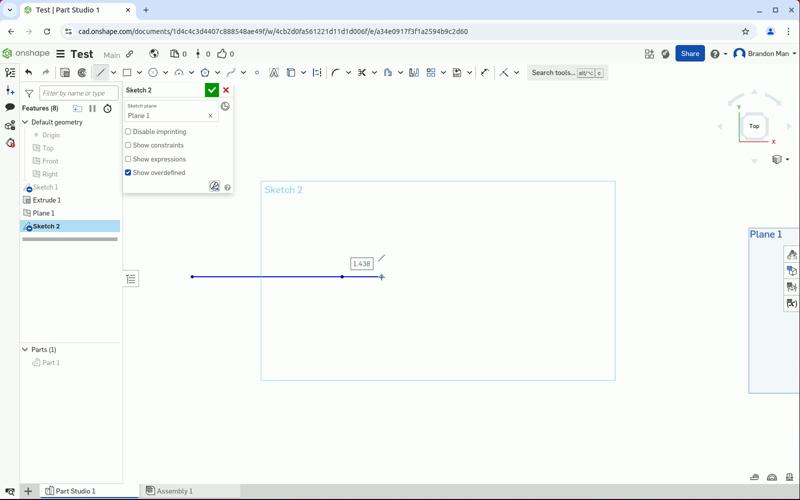
scroll(-6)
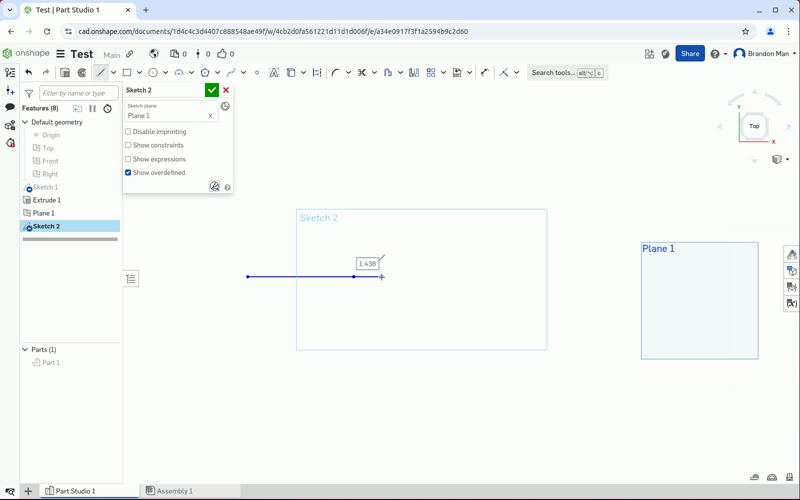
scroll(-6)
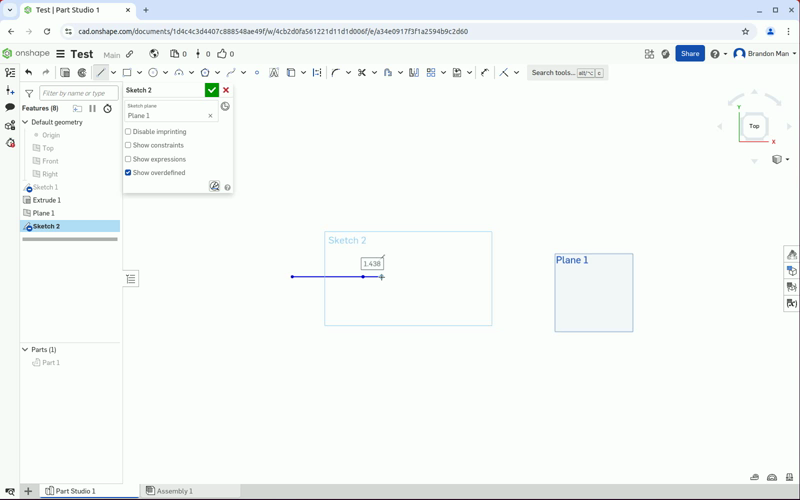
scroll(-6)
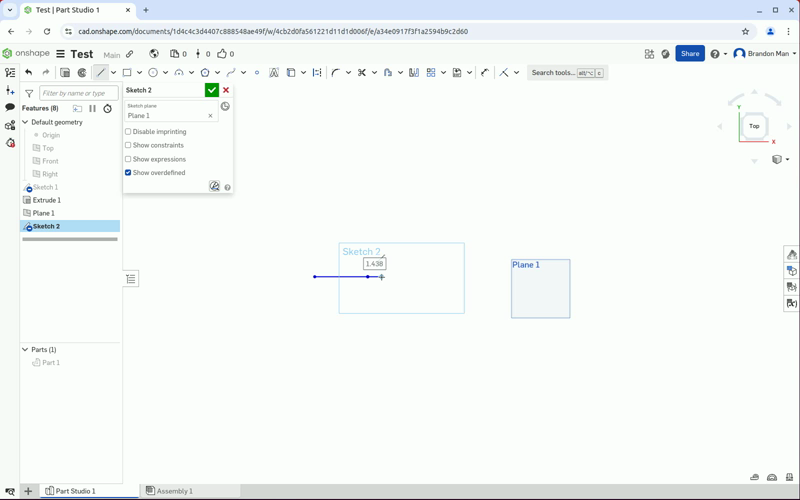
scroll(-6)
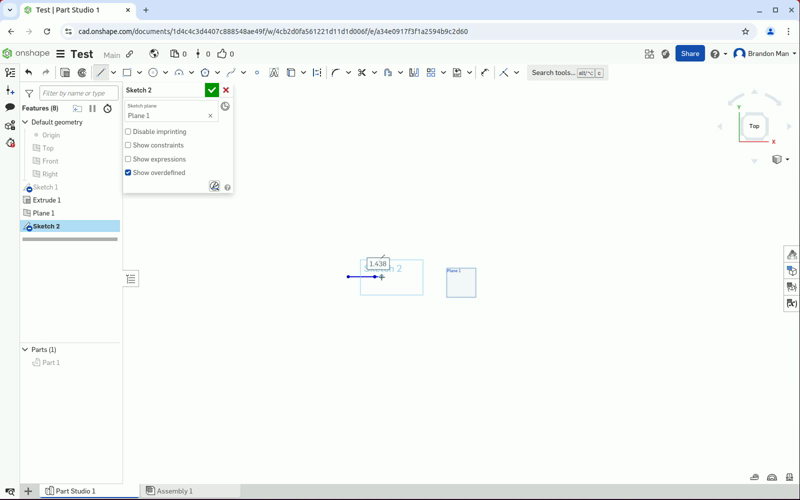
key_up(shift)
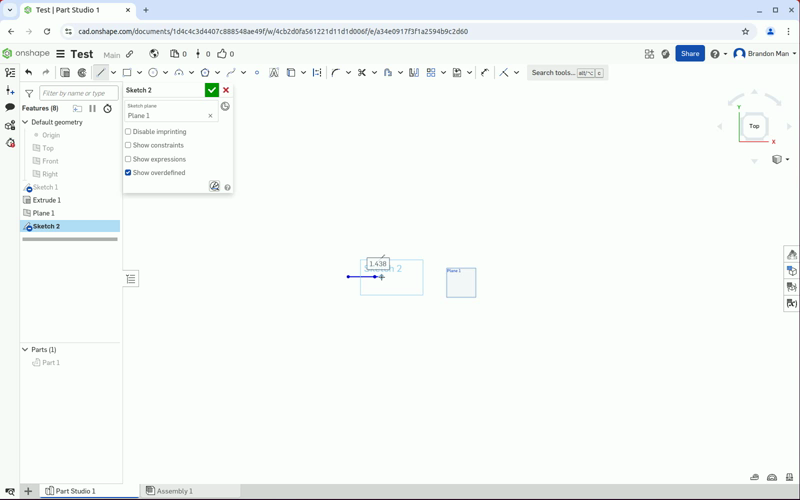
key_down(shift)
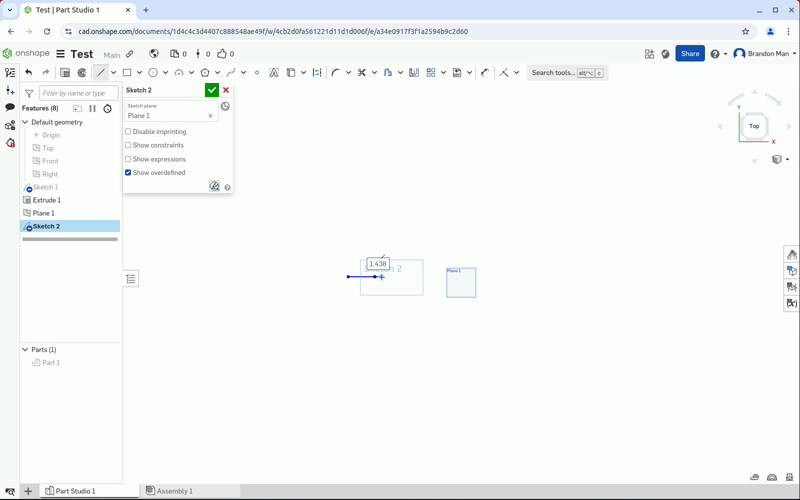
mouse_move(411, 276)
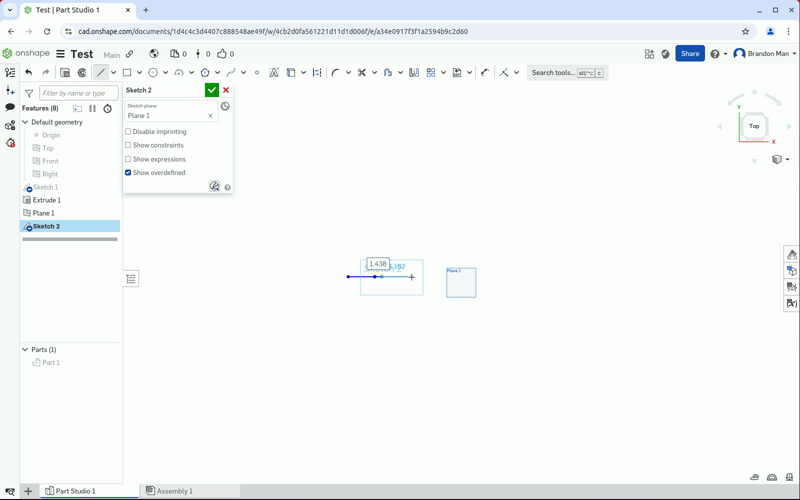
mouse_move(408, 276)
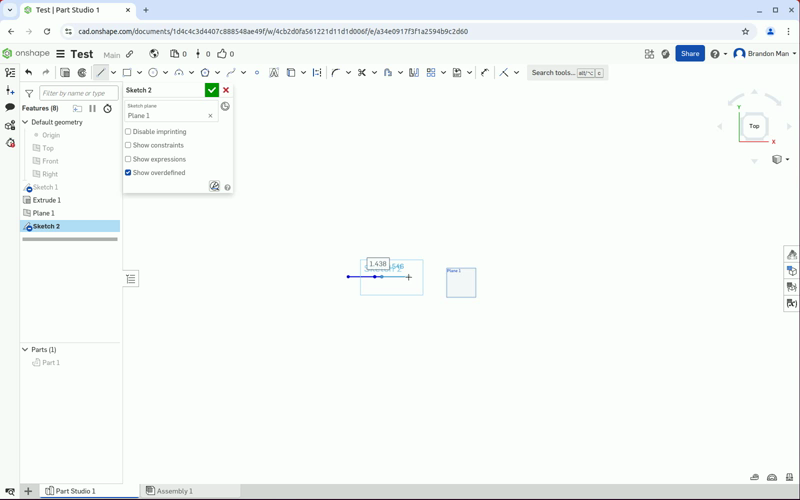
click(408, 276)
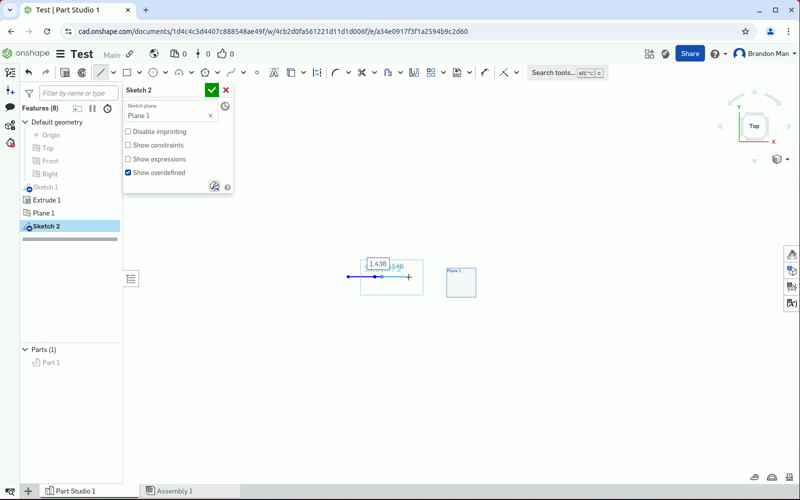
key_up(shift)
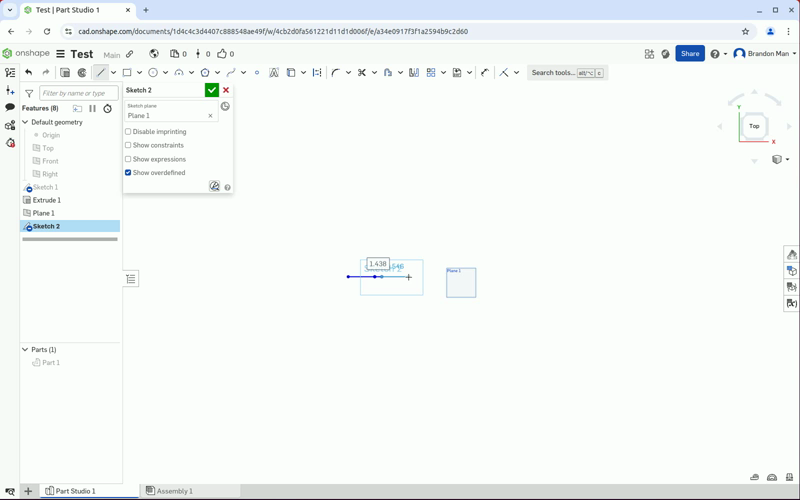
key_down(shift)
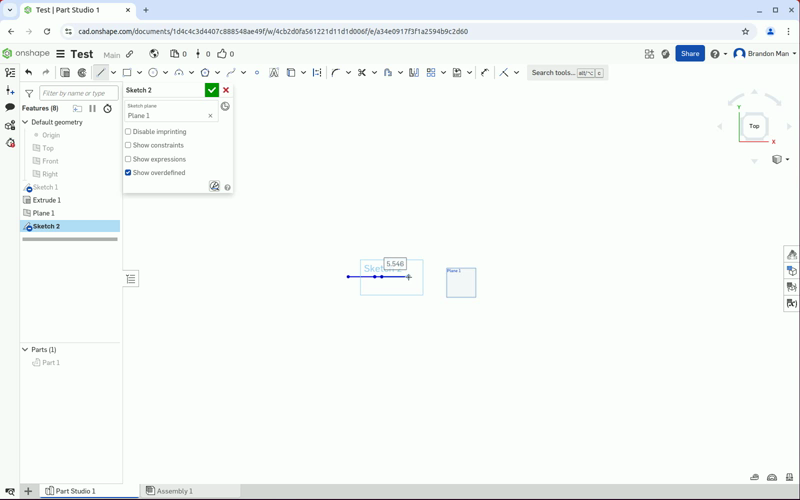
mouse_move(438, 276)
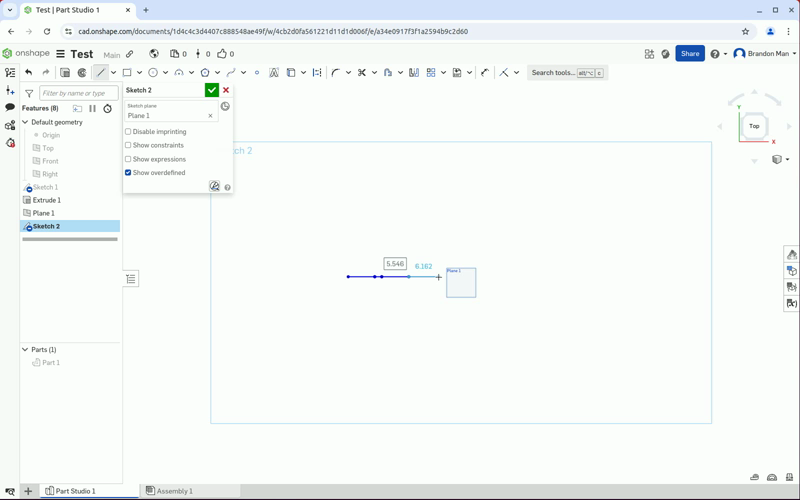
mouse_move(408, 223)
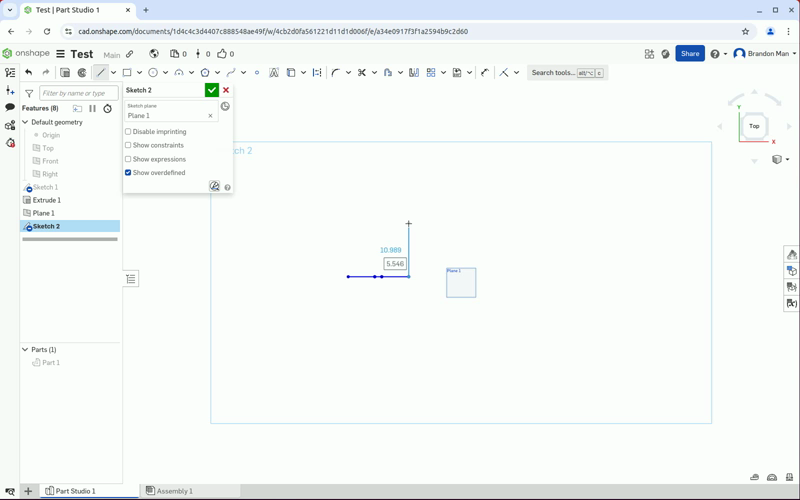
click(408, 223)
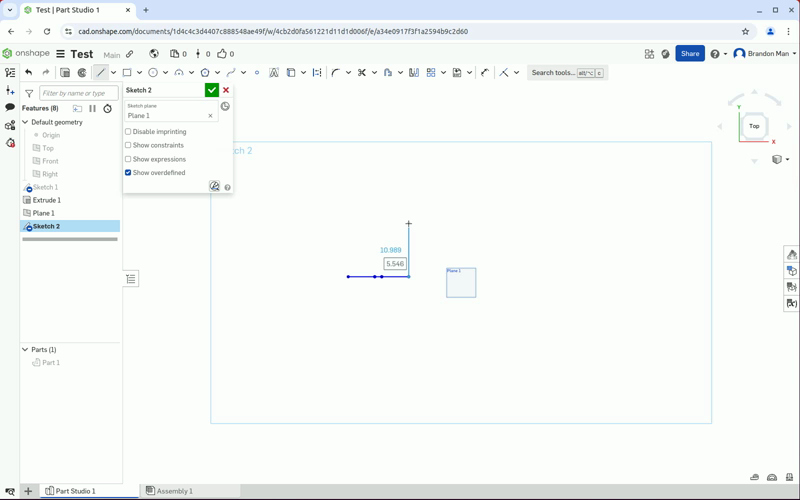
key_up(shift)
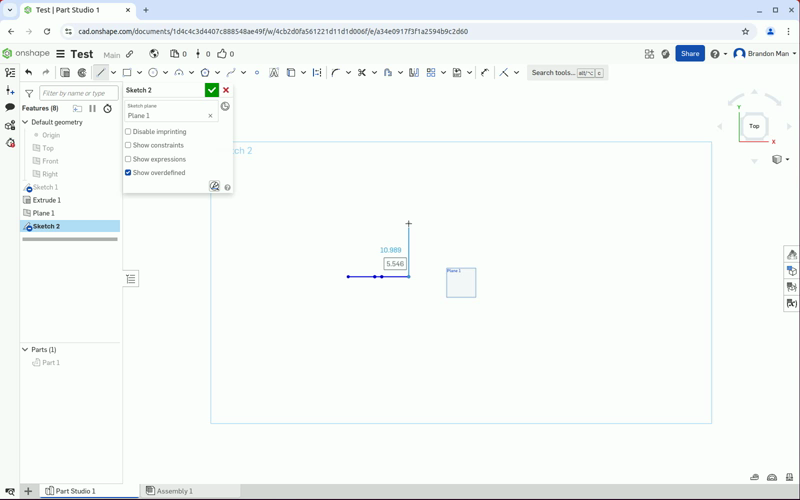
key_down(shift)
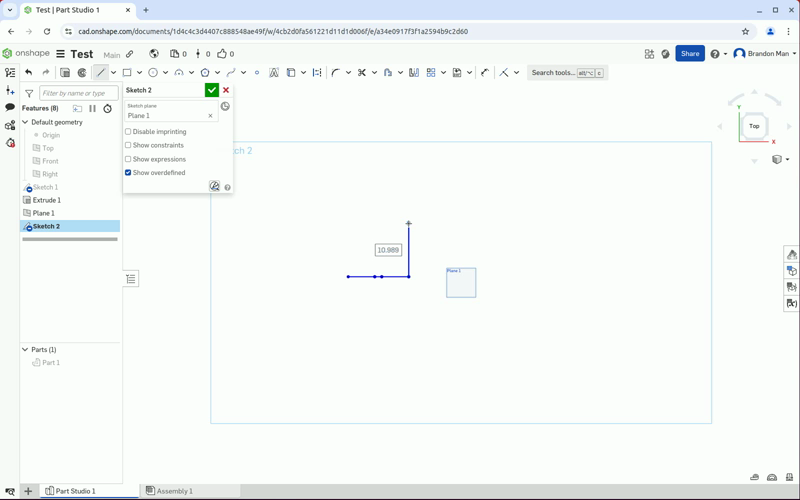
mouse_move(348, 223)
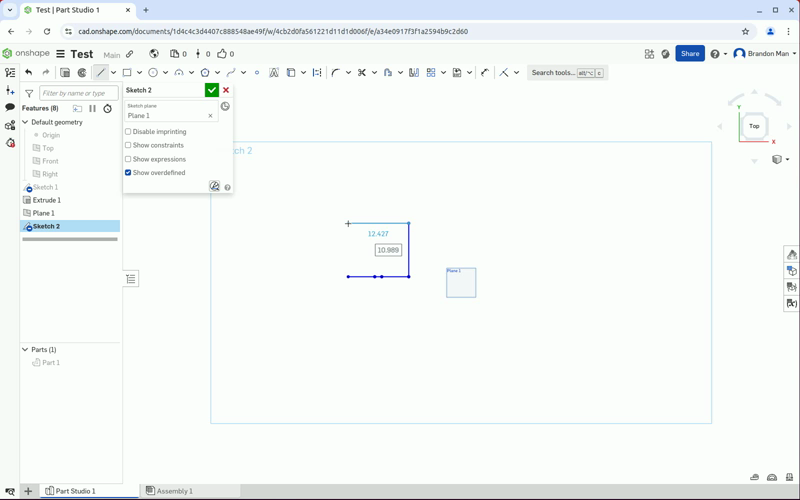
click(348, 223)
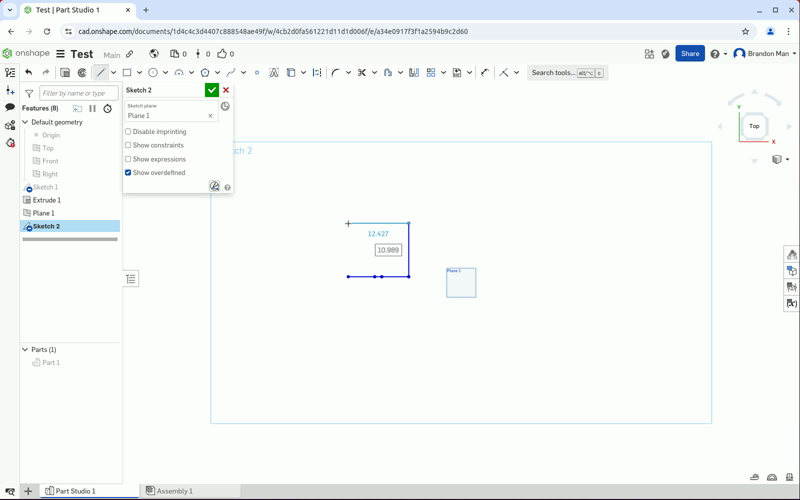
key_up(shift)
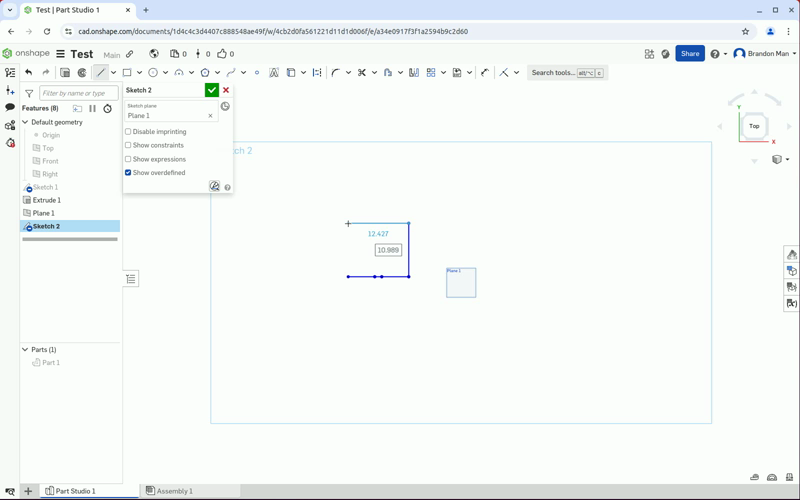
mouse_move(378, 223)
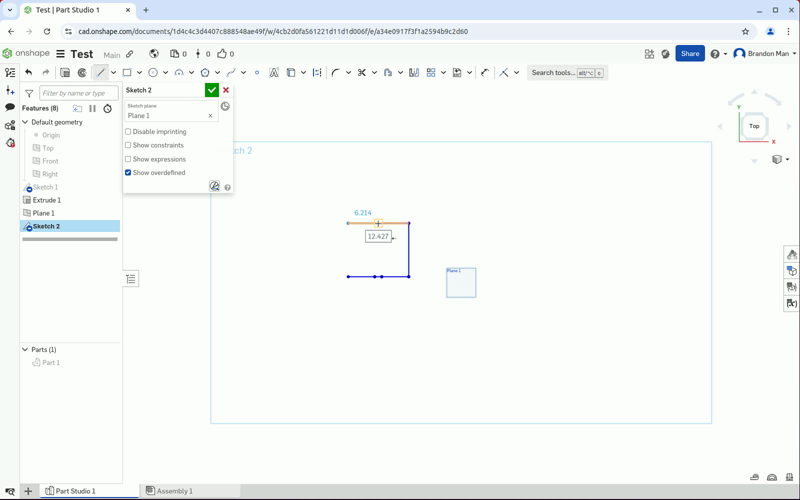
key_down(shift)
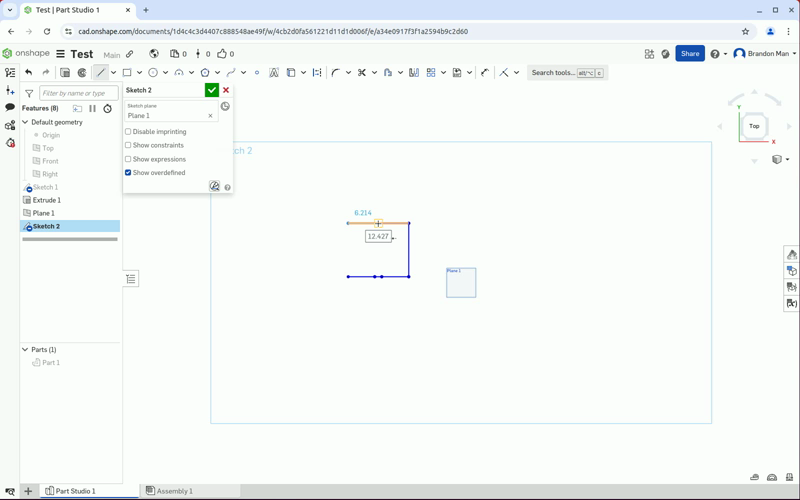
mouse_move(348, 276)
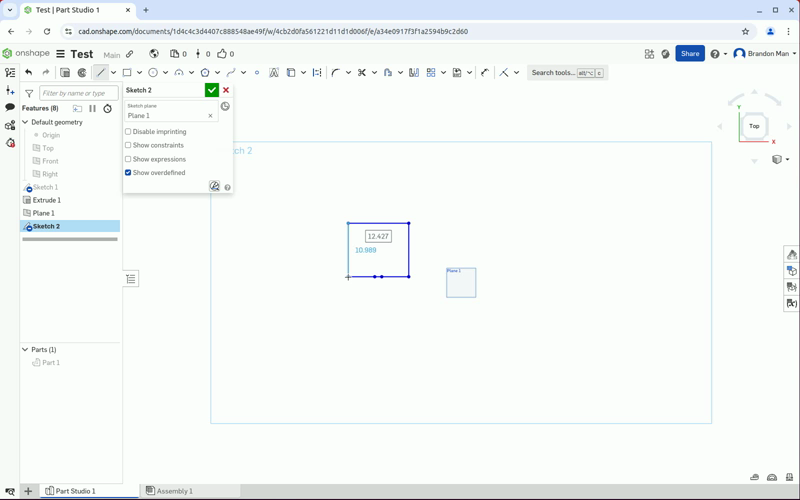
key_up(shift)
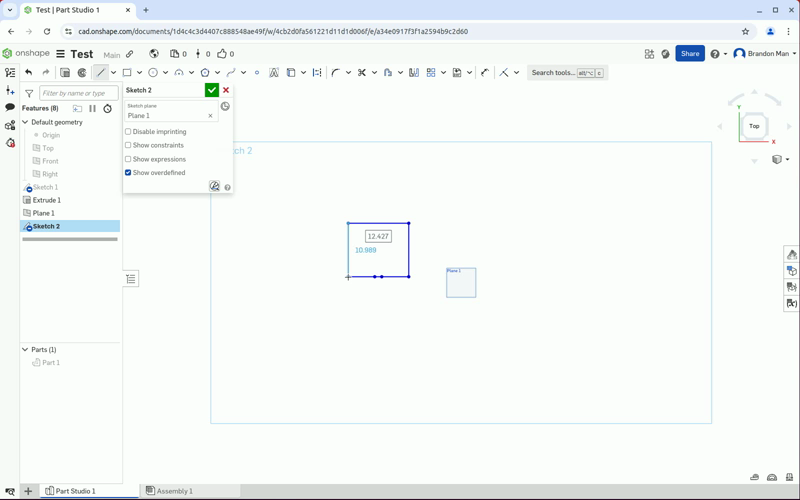
click(348, 276)
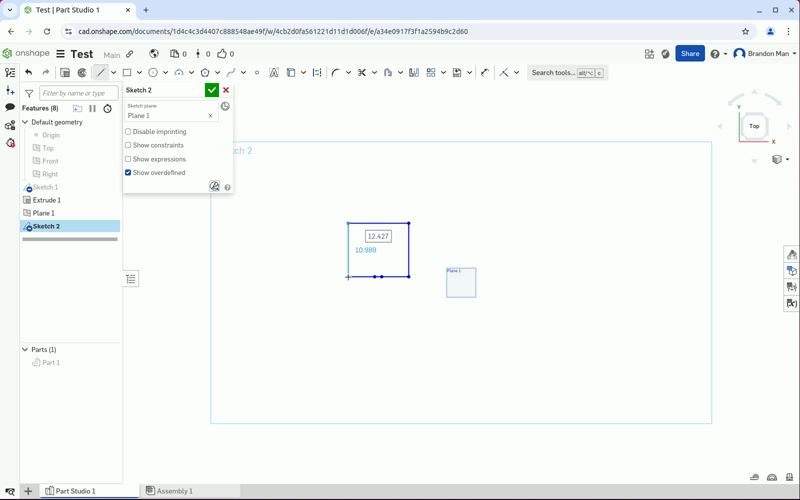
key(esc)
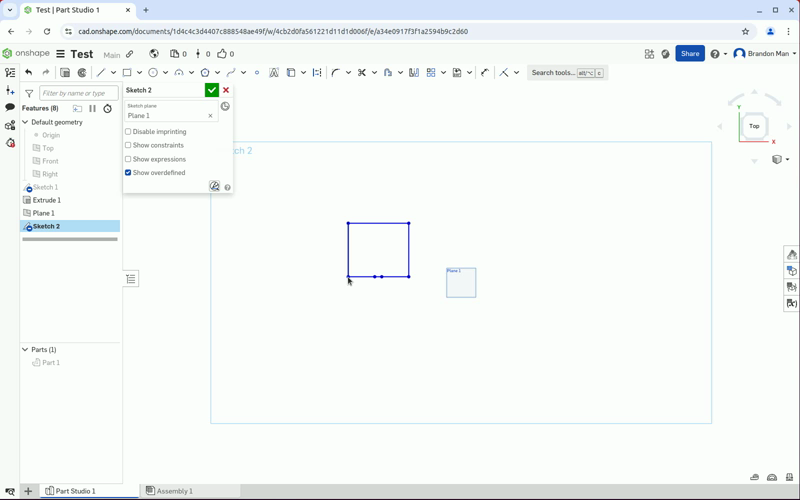
key(l)
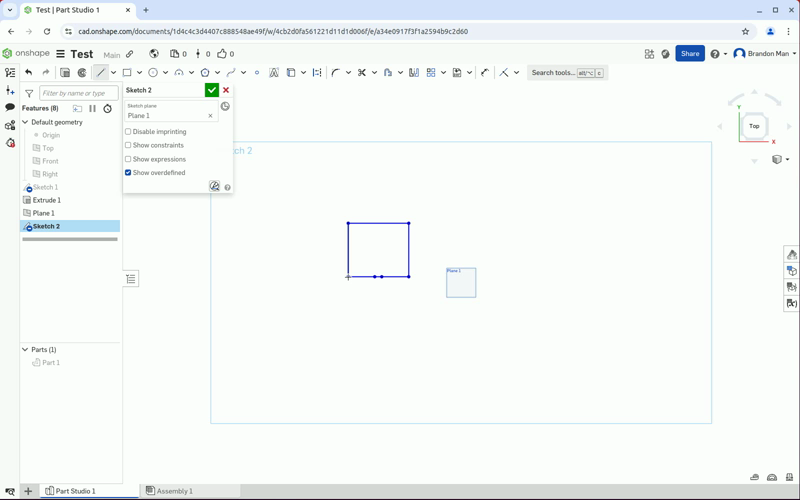
key_down(shift)
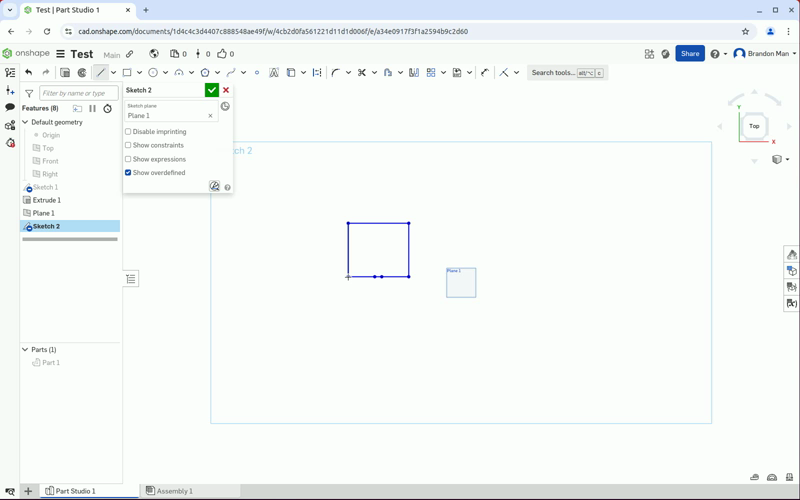
mouse_move(374, 273)
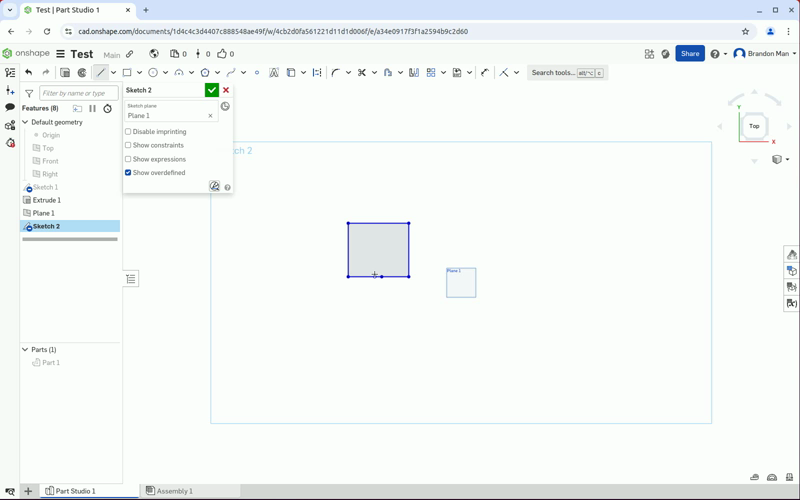
scroll(6)
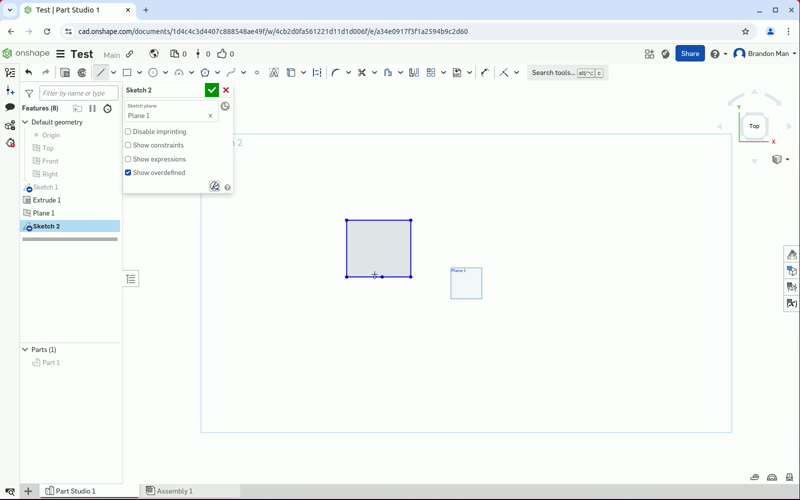
scroll(6)
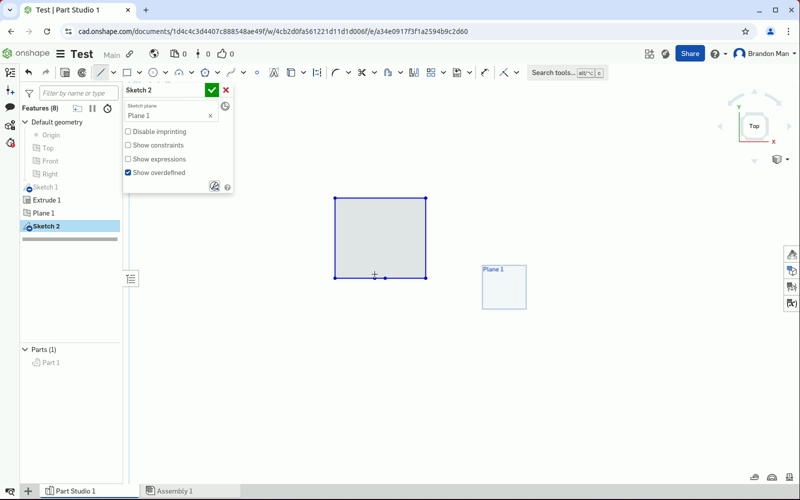
scroll(6)
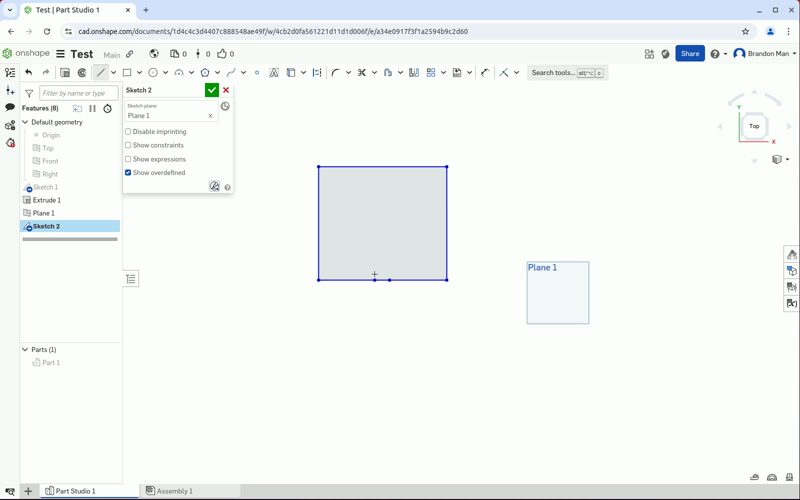
scroll(6)
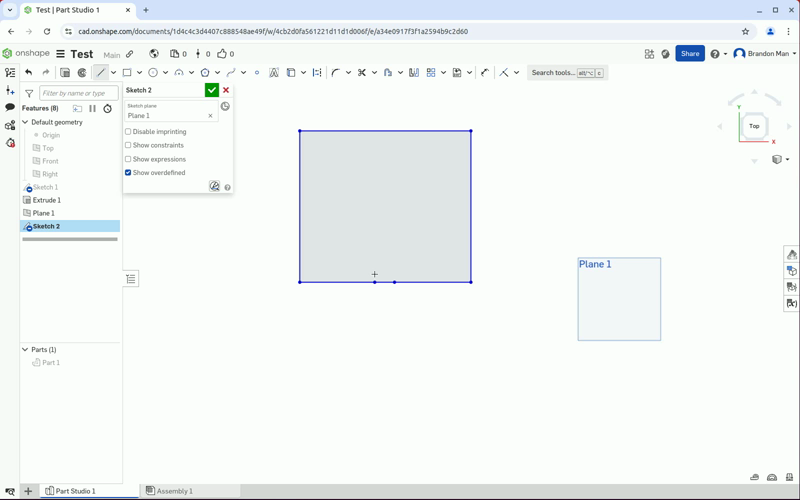
scroll(6)
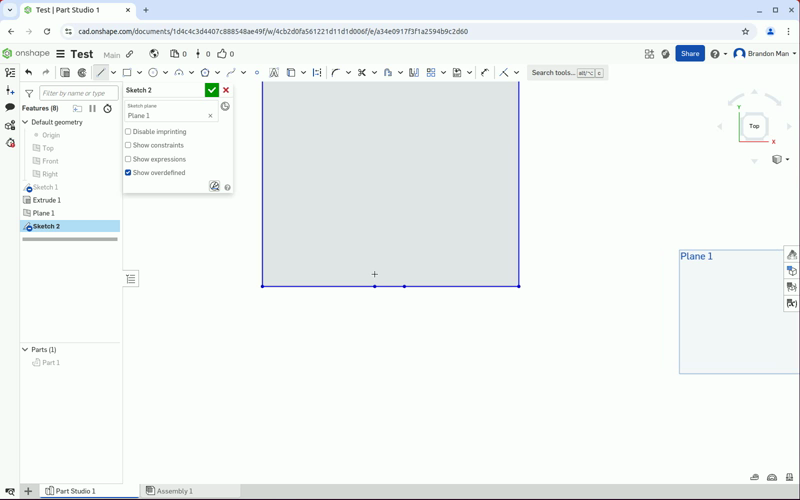
scroll(6)
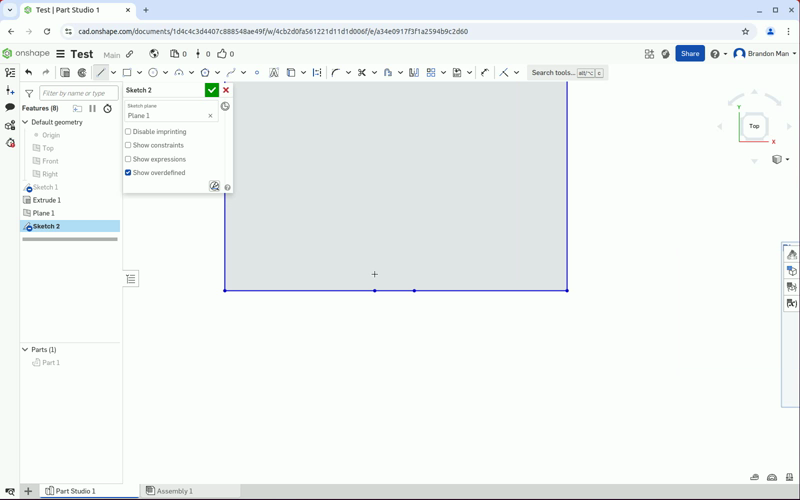
scroll(6)
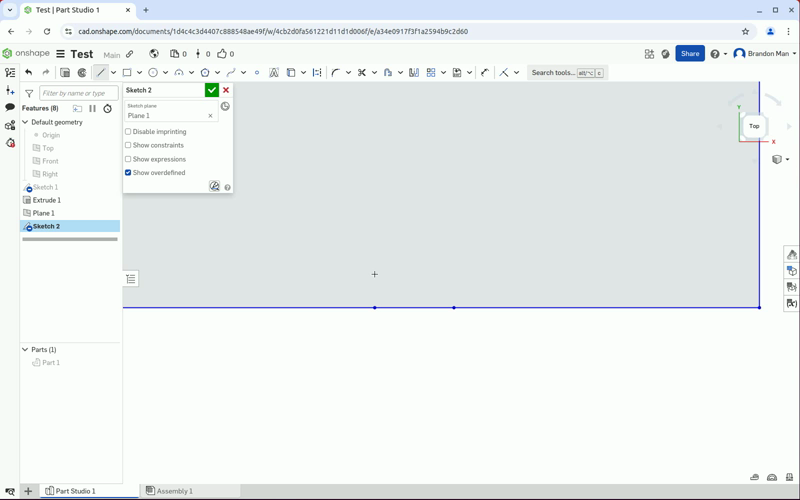
click(374, 273)
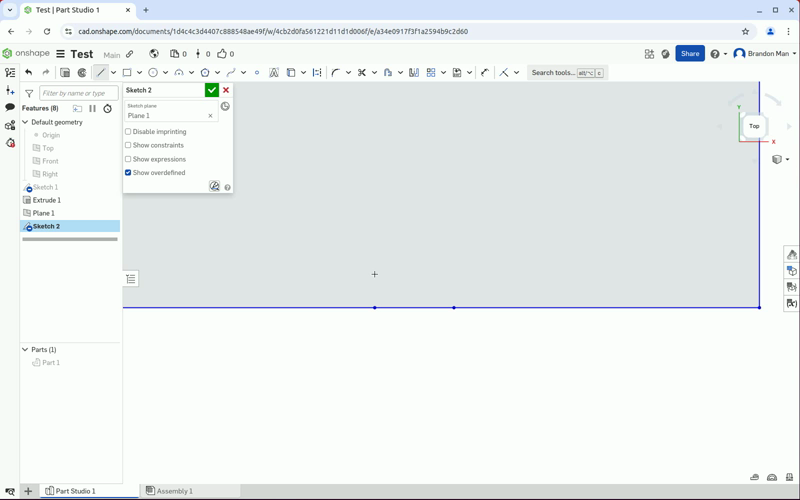
scroll(-6)
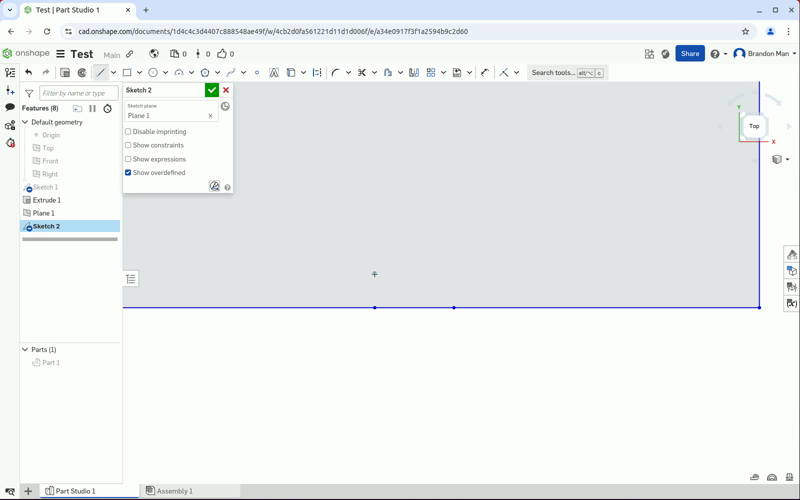
scroll(-6)
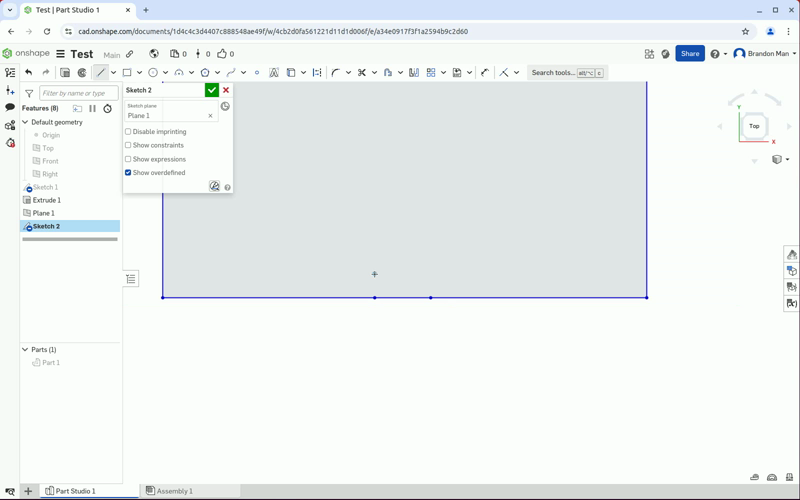
scroll(-6)
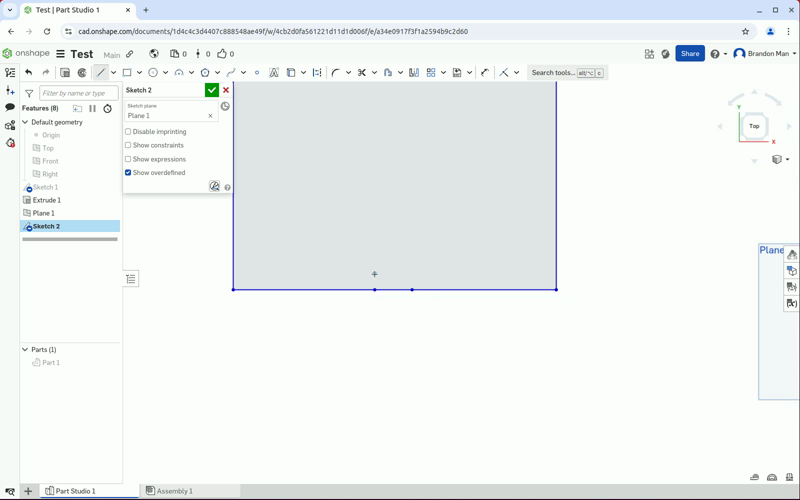
scroll(-6)
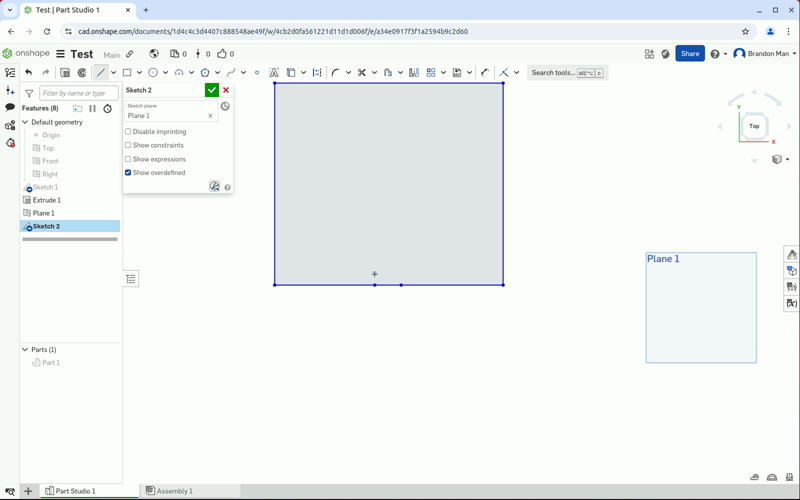
scroll(-6)
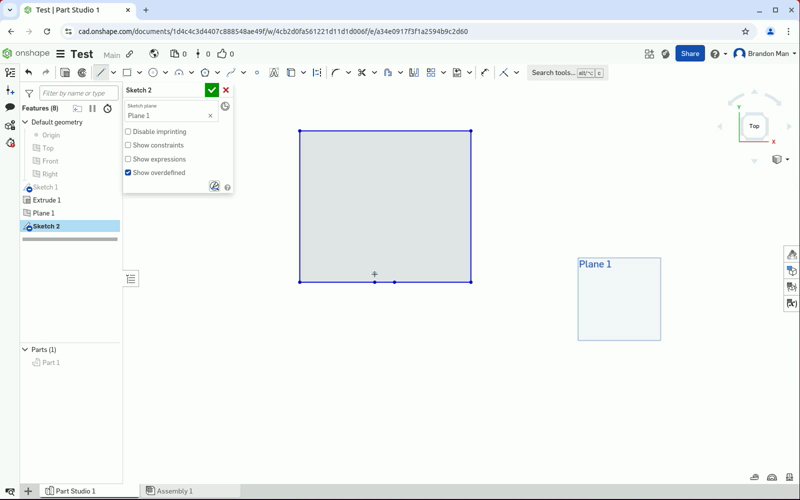
scroll(-6)
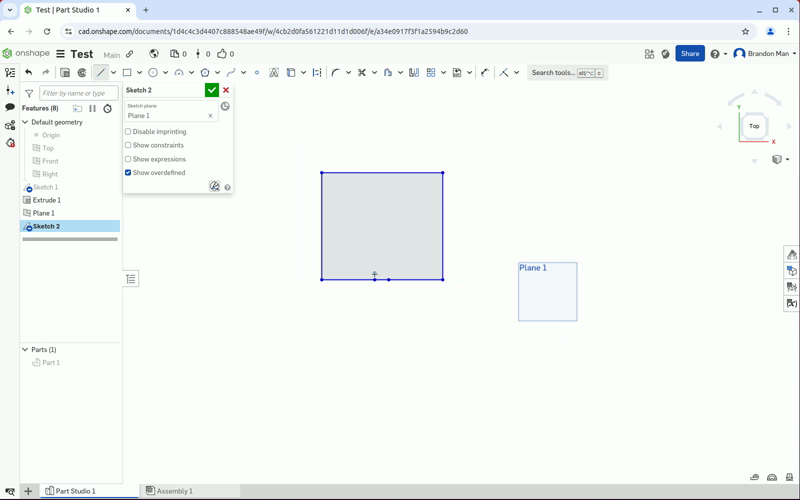
scroll(-6)
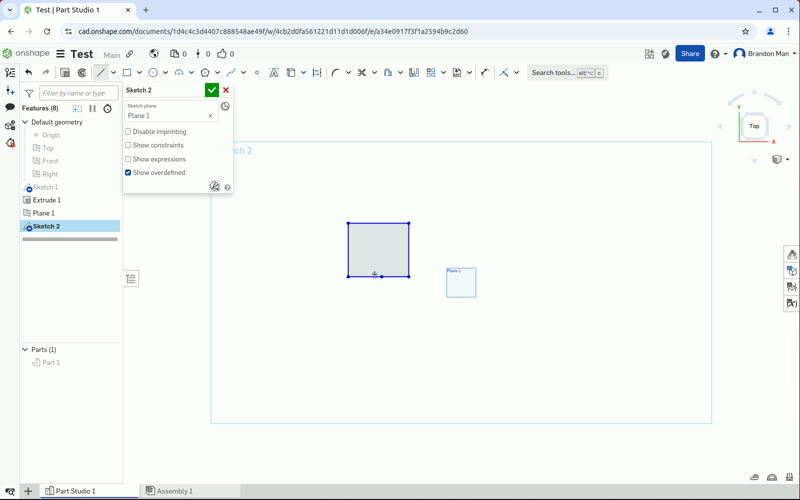
key_up(shift)
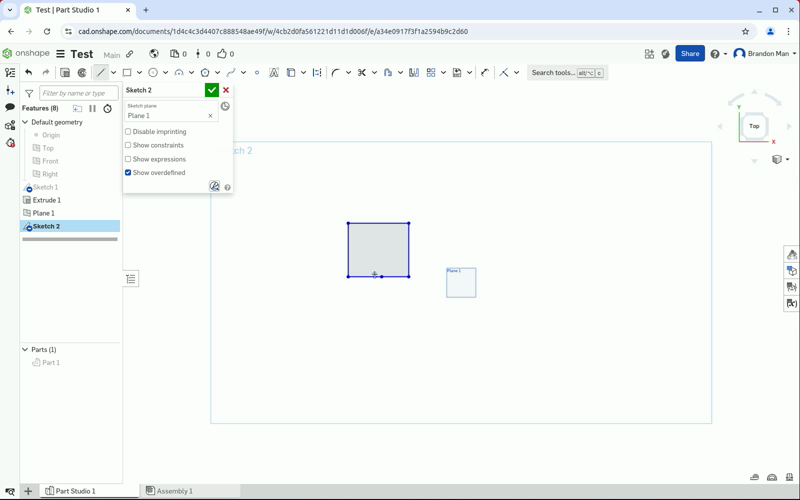
key_down(shift)
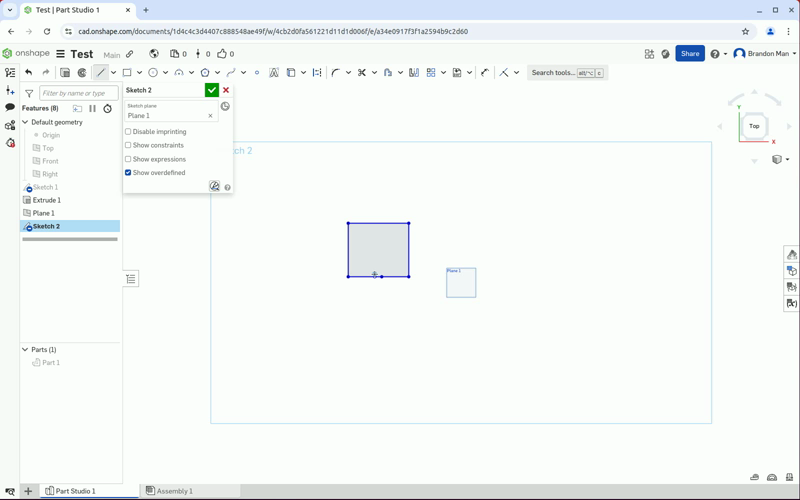
mouse_move(404, 273)
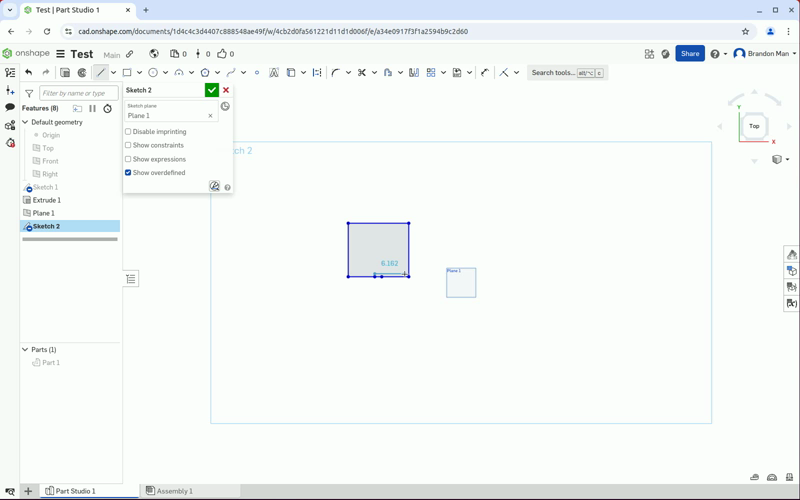
mouse_move(381, 273)
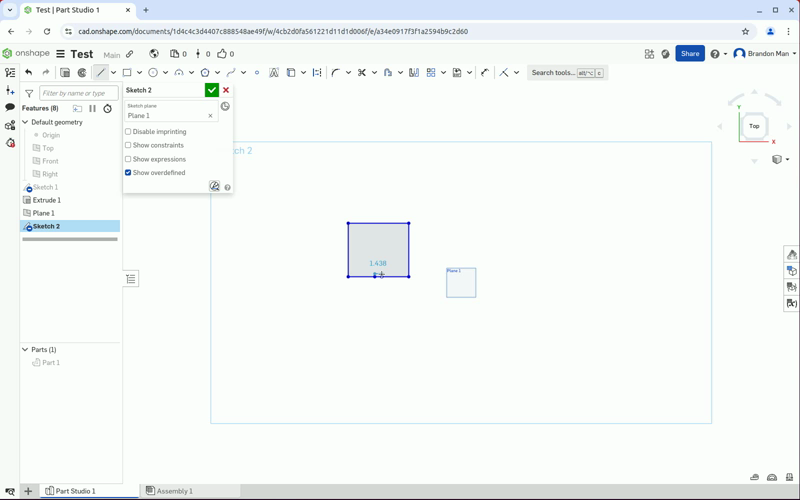
scroll(6)
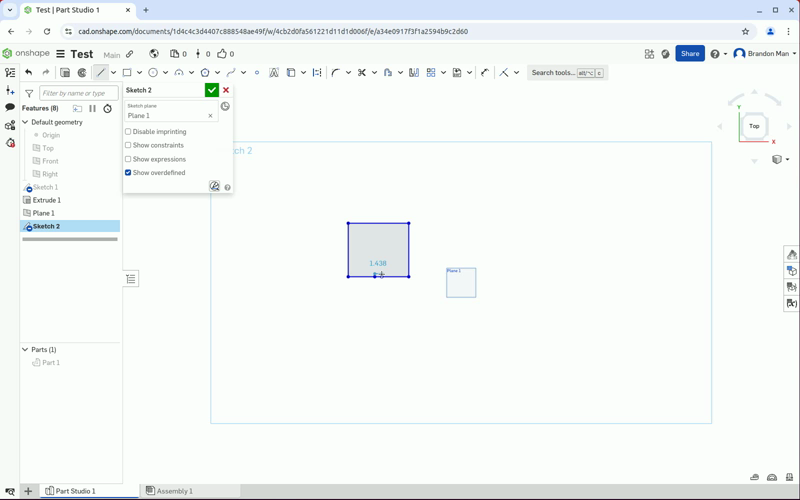
scroll(6)
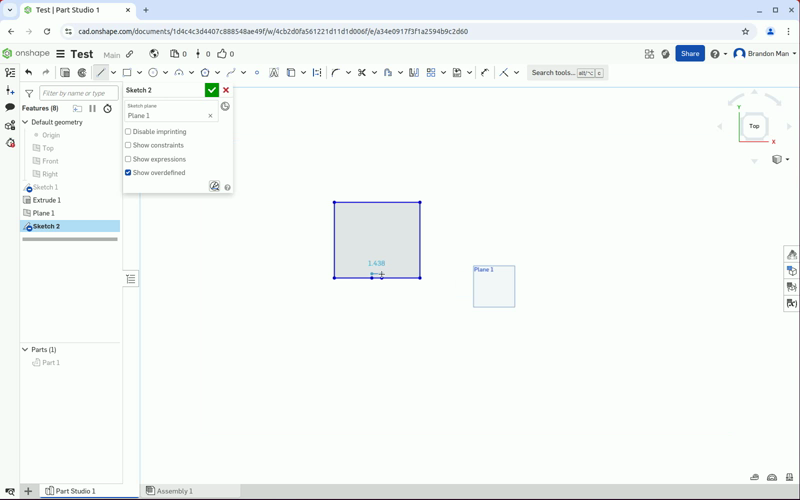
scroll(6)
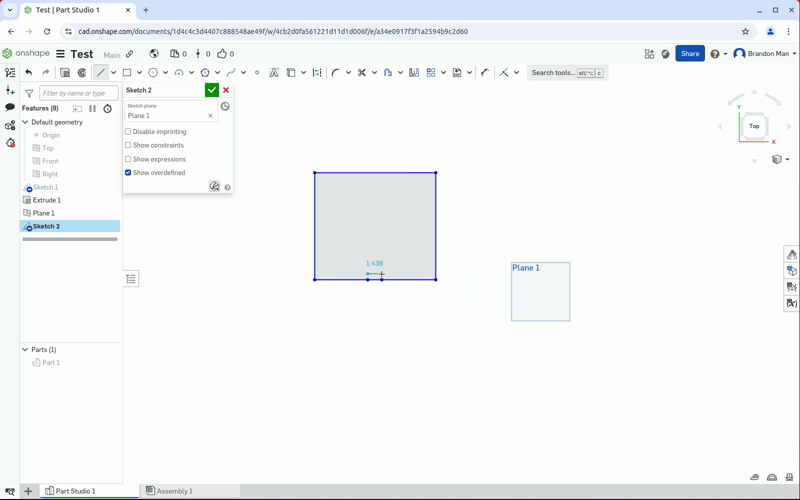
scroll(6)
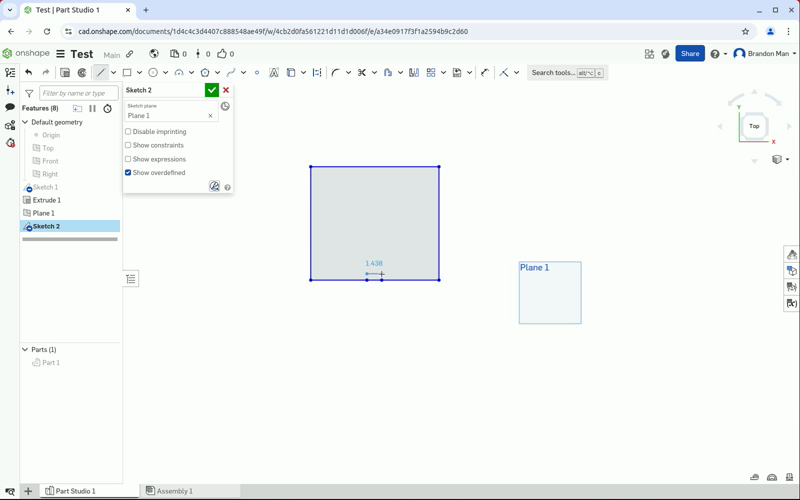
scroll(6)
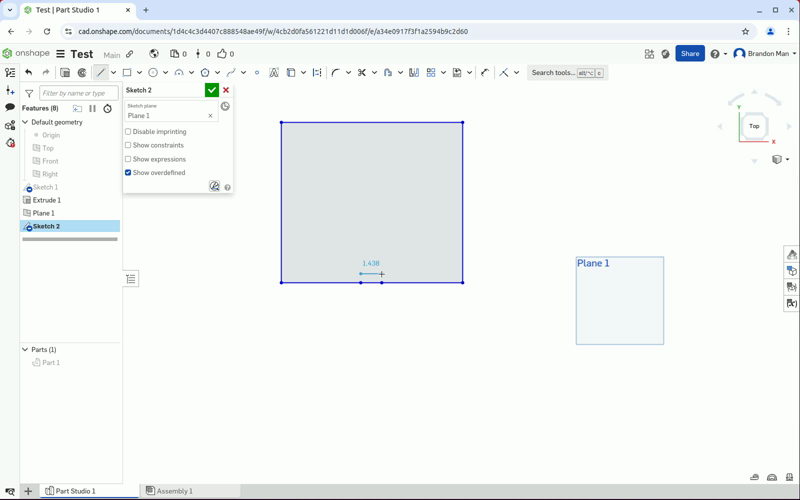
scroll(6)
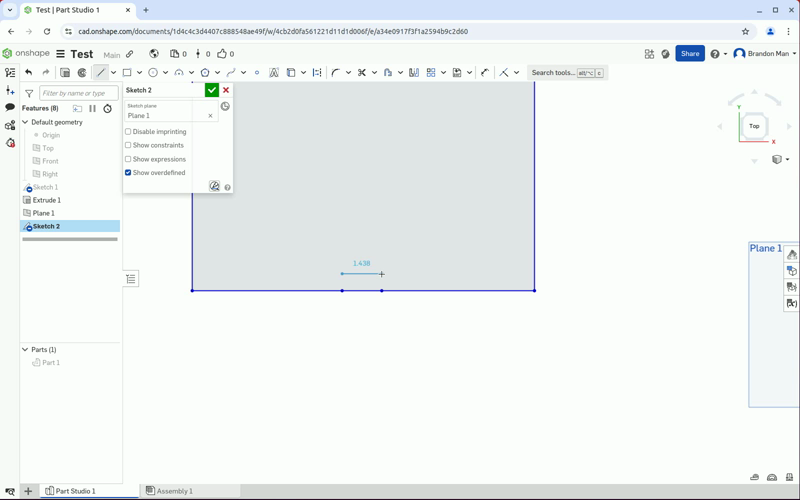
scroll(6)
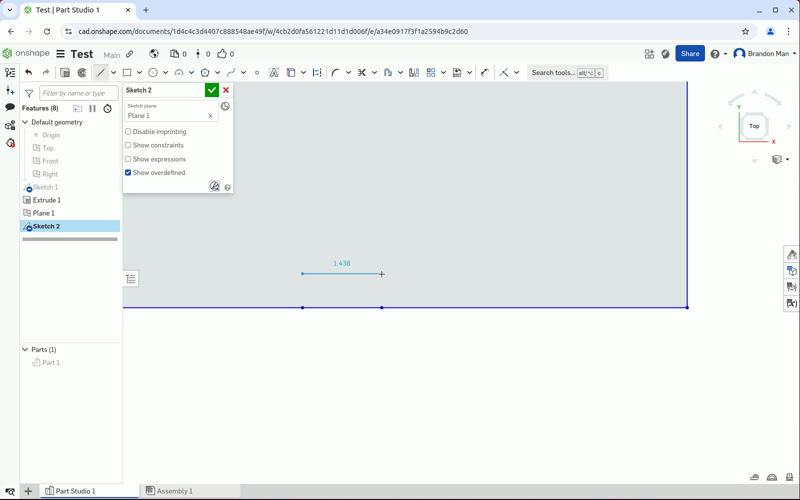
click(381, 273)
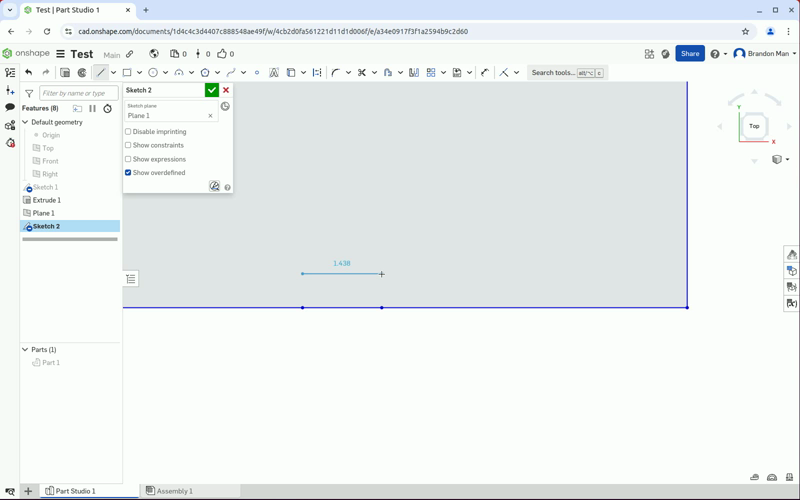
scroll(-6)
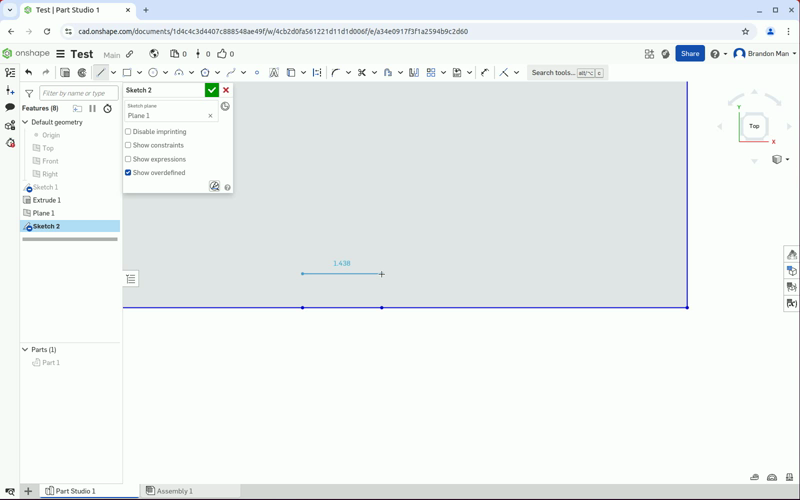
scroll(-6)
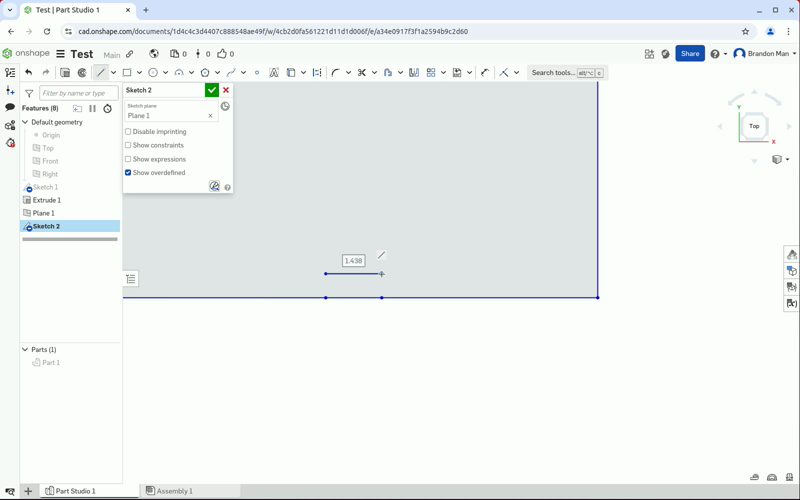
scroll(-6)
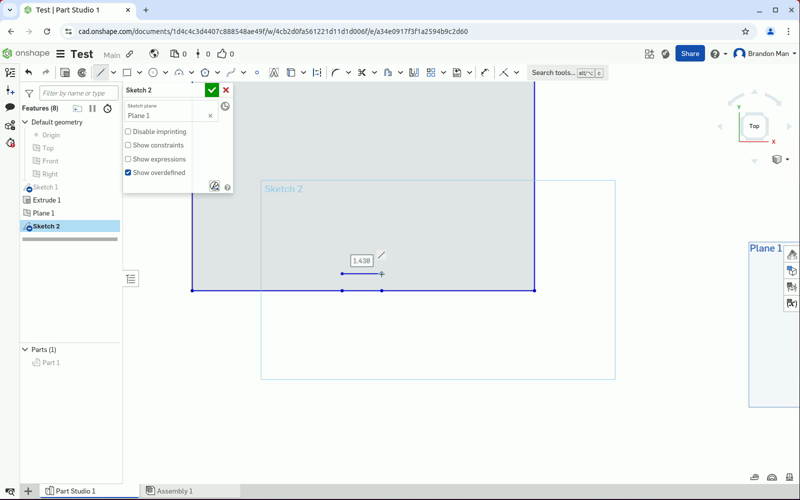
scroll(-6)
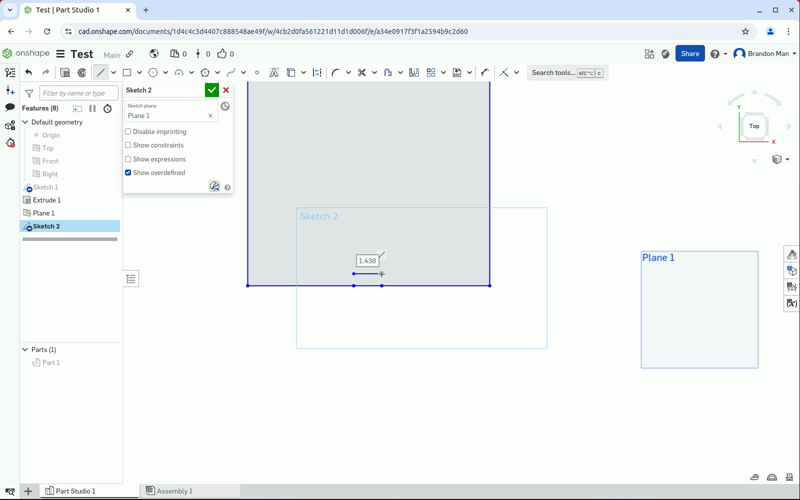
scroll(-6)
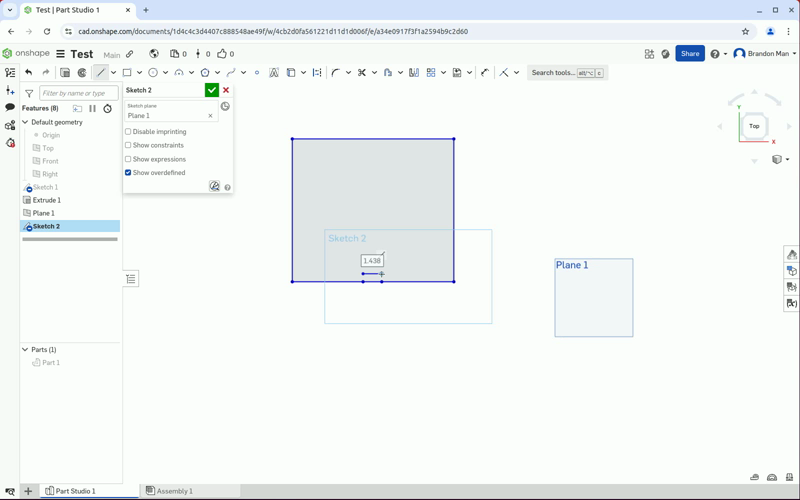
scroll(-6)
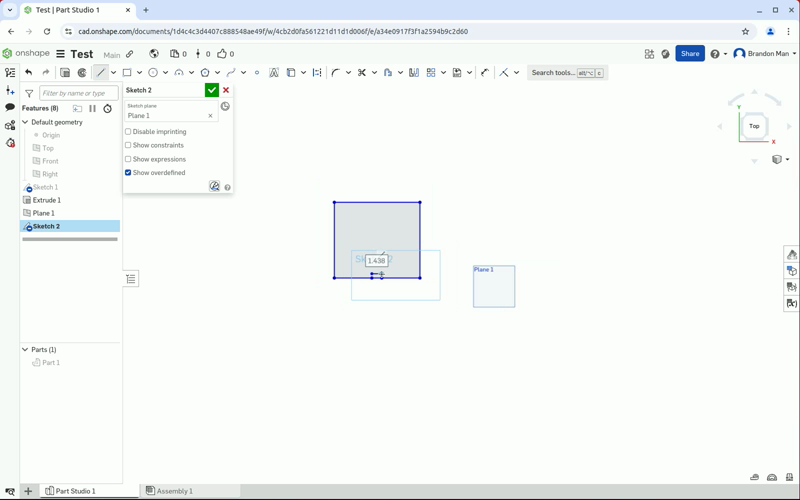
scroll(-6)
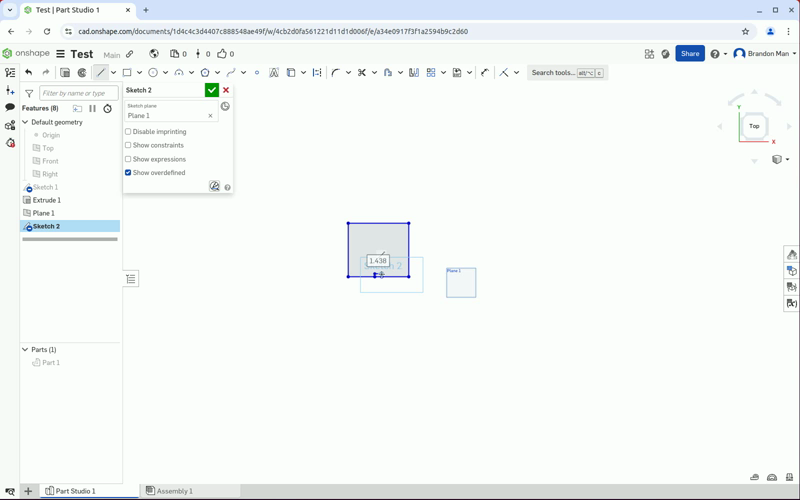
key_up(shift)
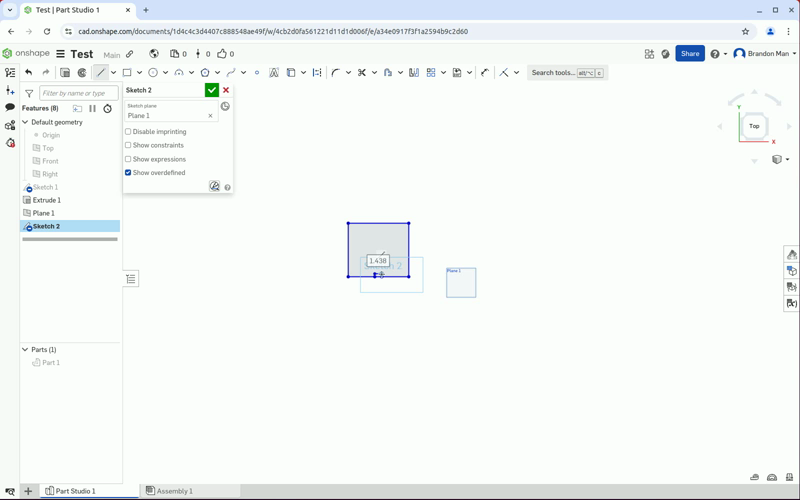
key_down(shift)
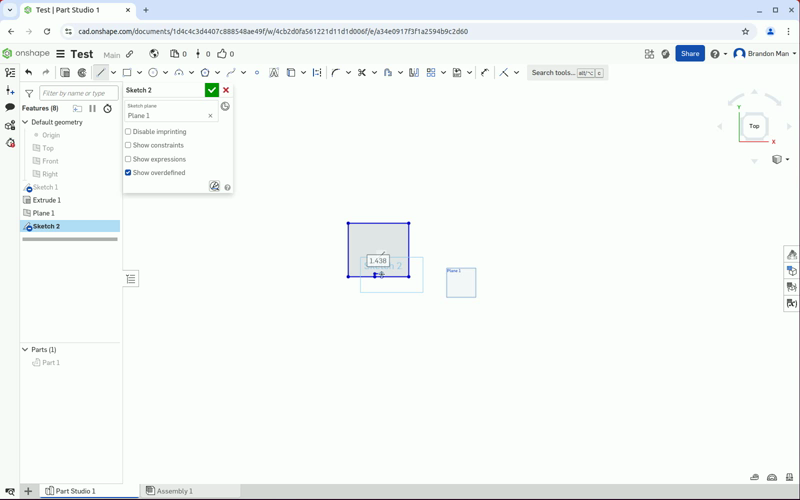
mouse_move(411, 273)
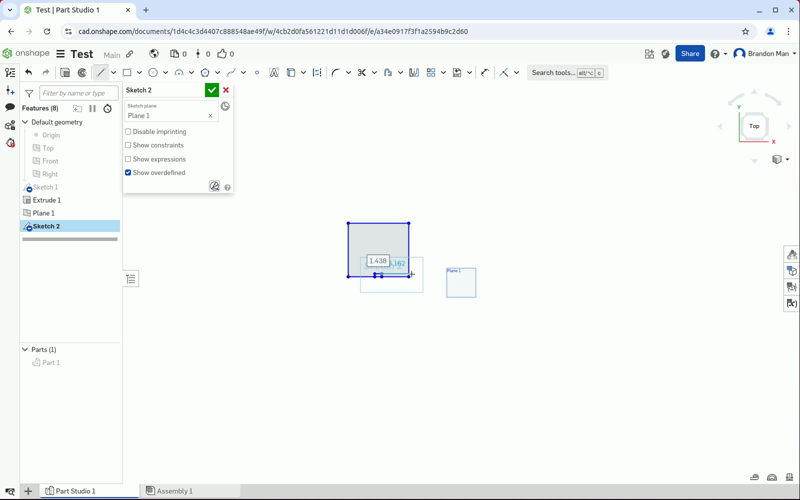
mouse_move(381, 267)
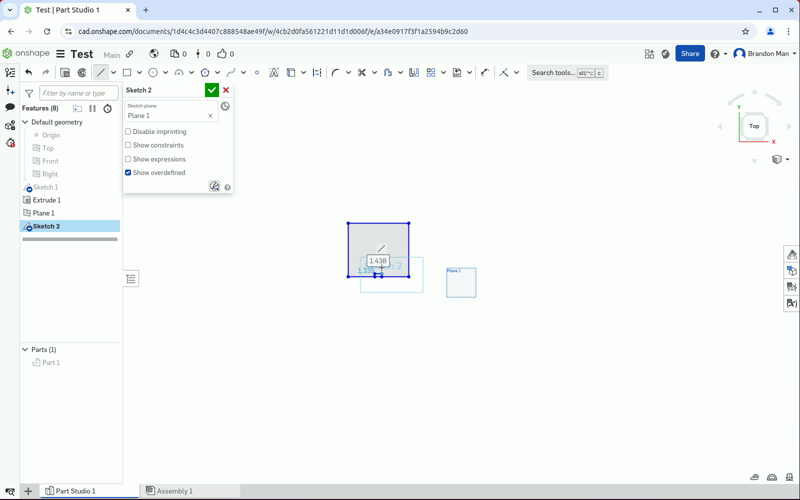
scroll(6)
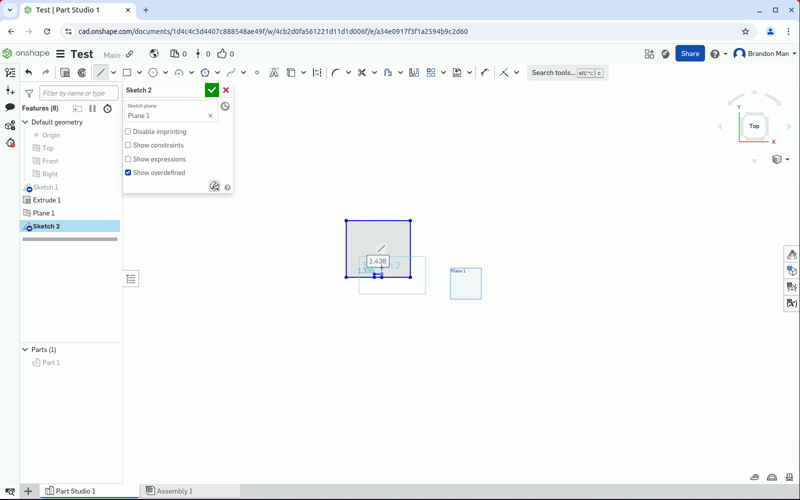
scroll(6)
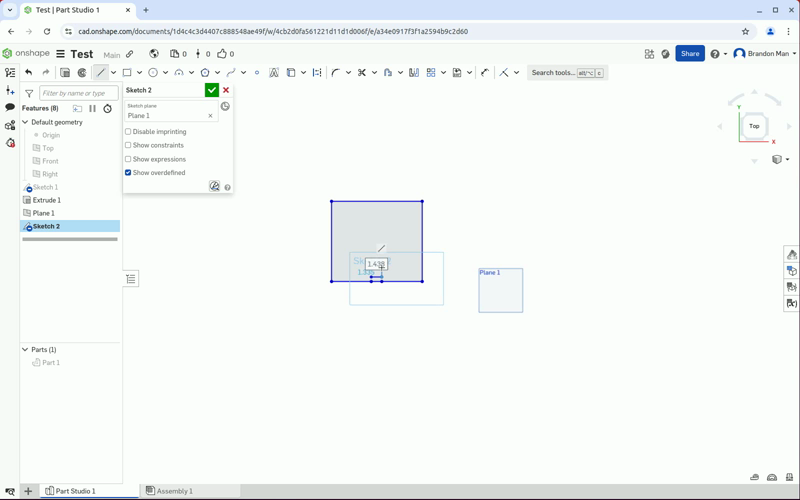
scroll(6)
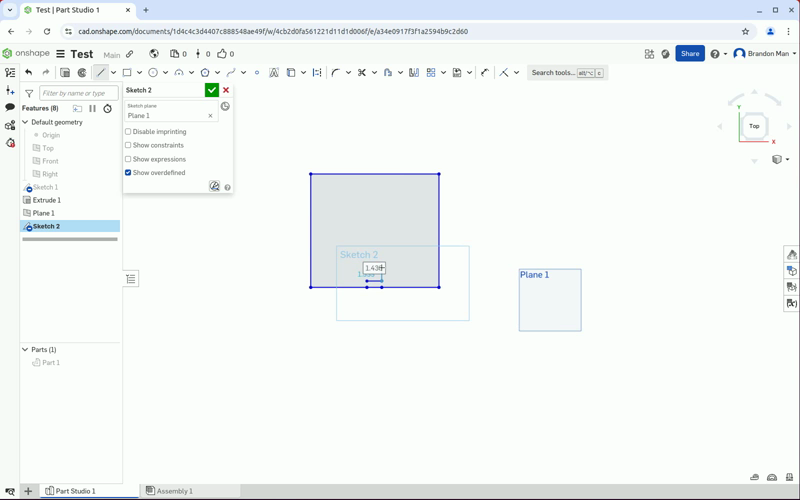
scroll(6)
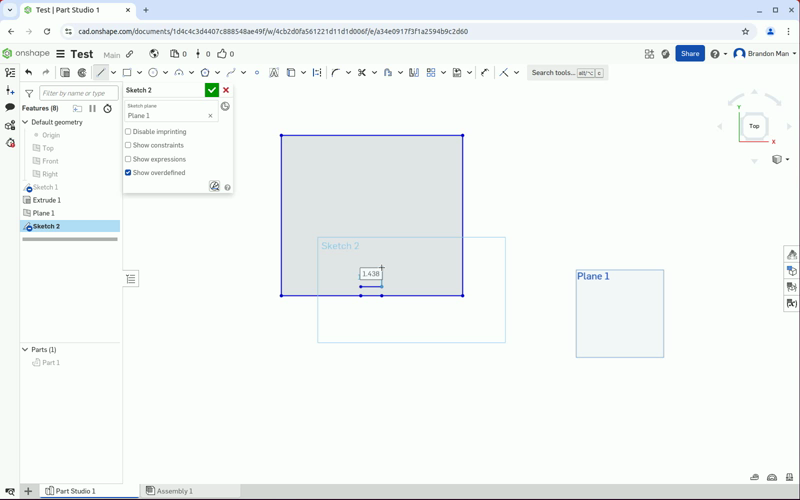
scroll(6)
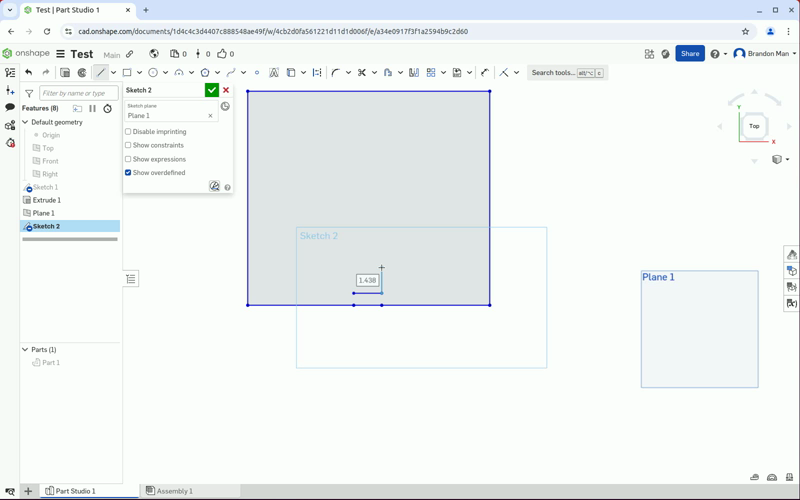
scroll(6)
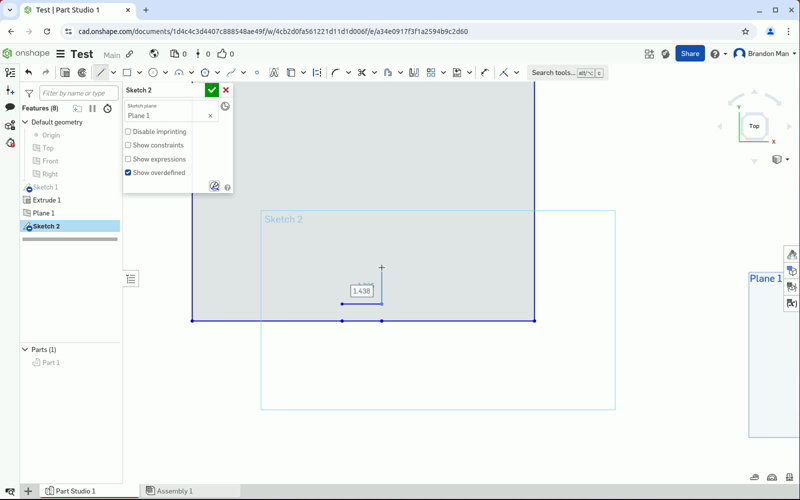
scroll(6)
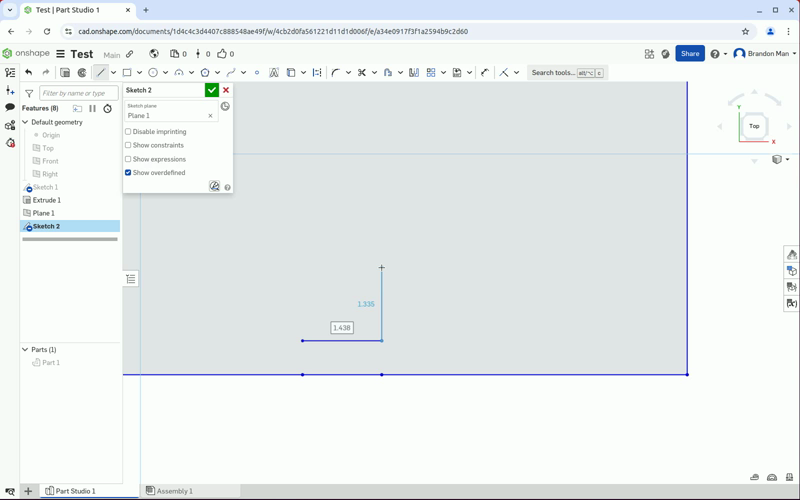
click(381, 267)
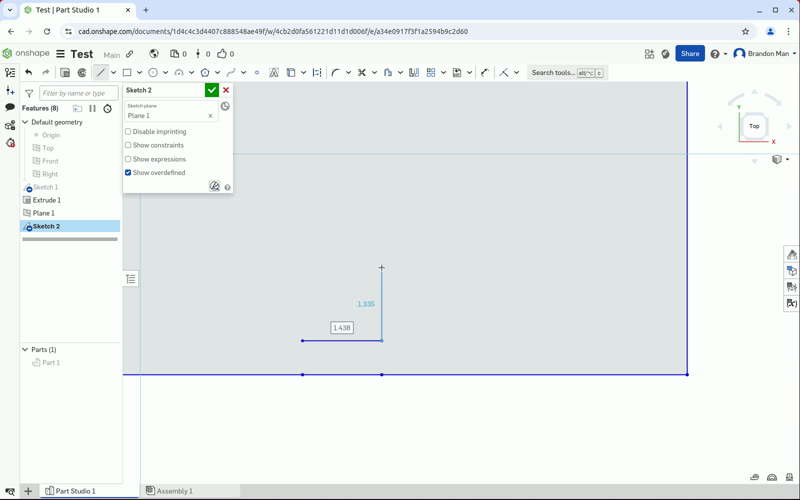
scroll(-6)
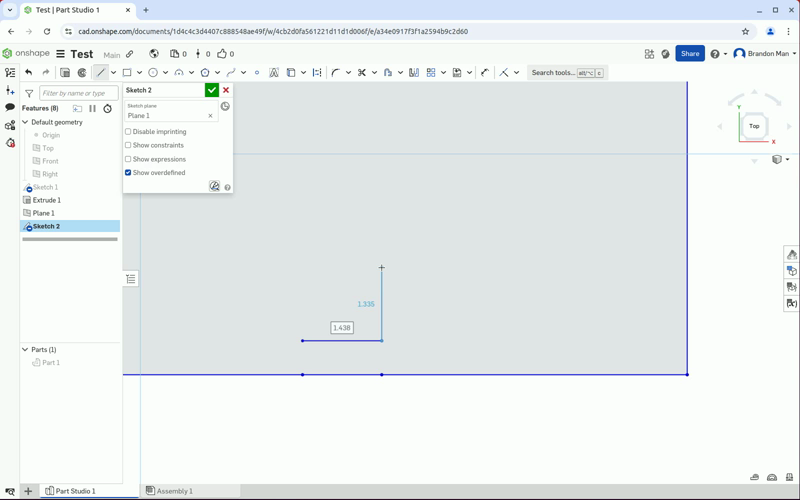
scroll(-6)
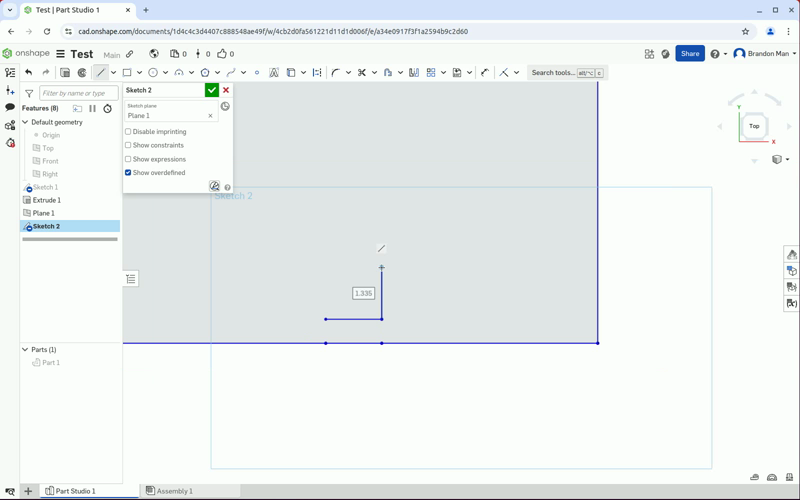
scroll(-6)
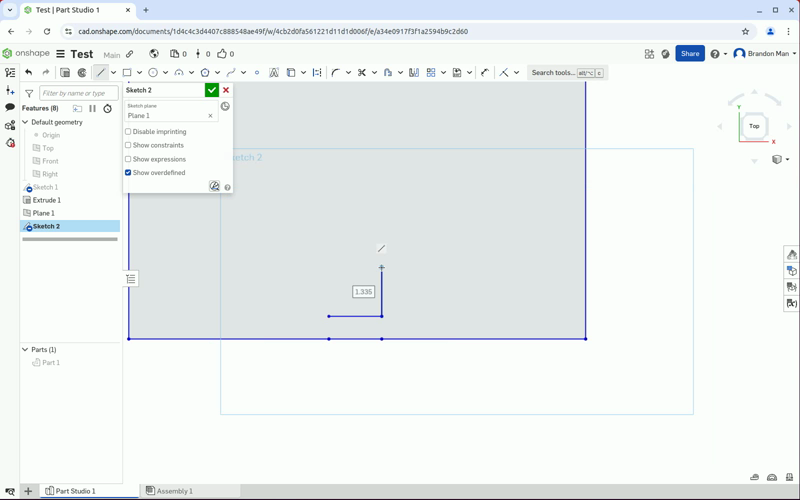
scroll(-6)
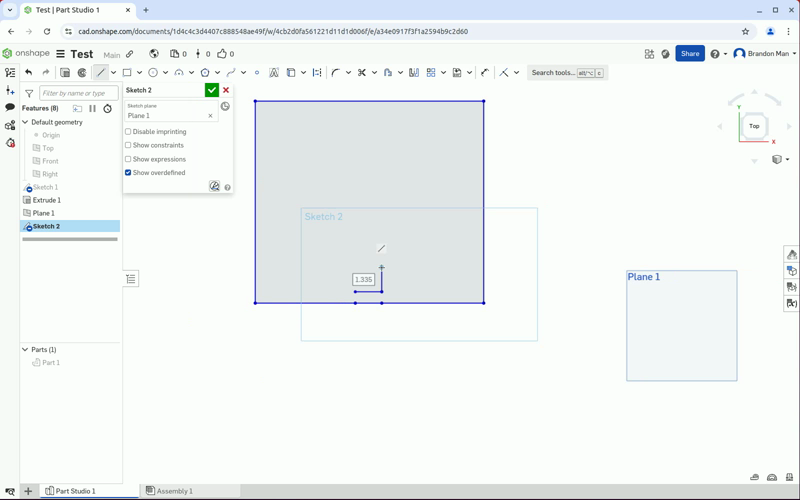
scroll(-6)
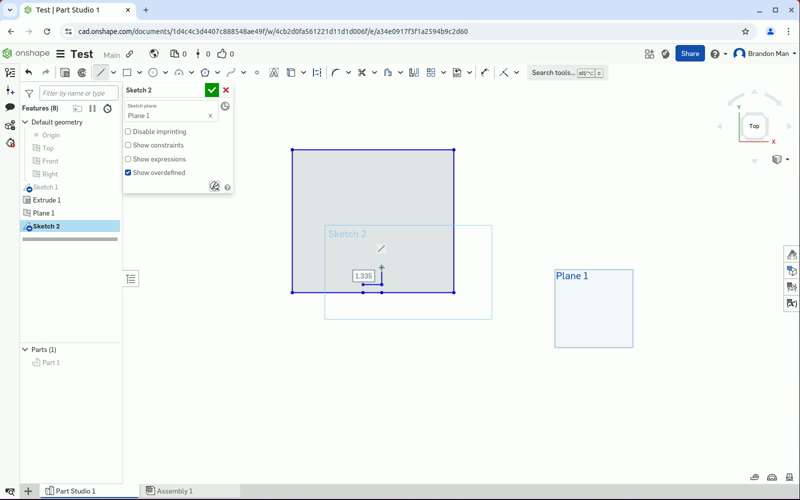
scroll(-6)
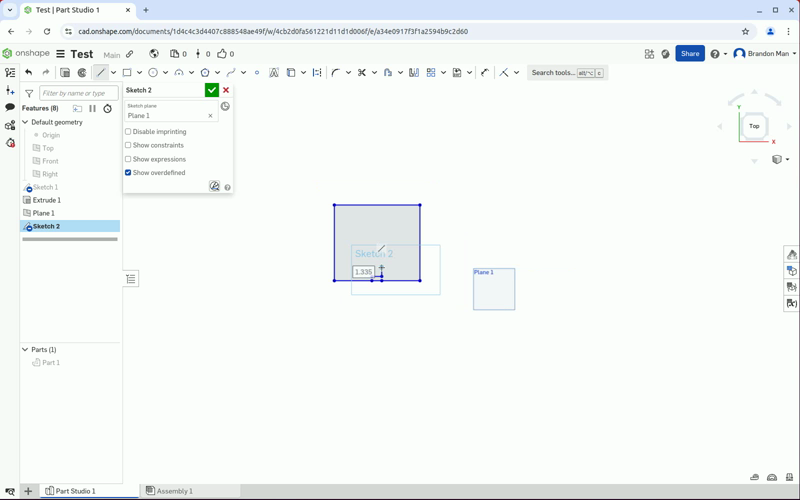
scroll(-6)
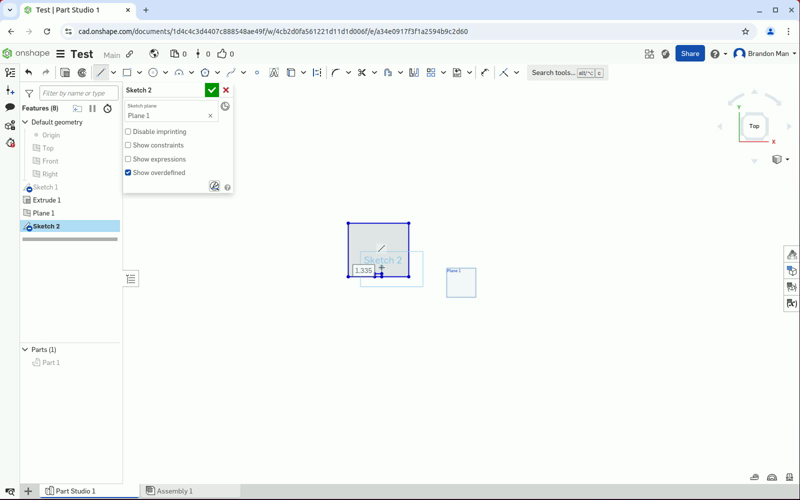
key_up(shift)
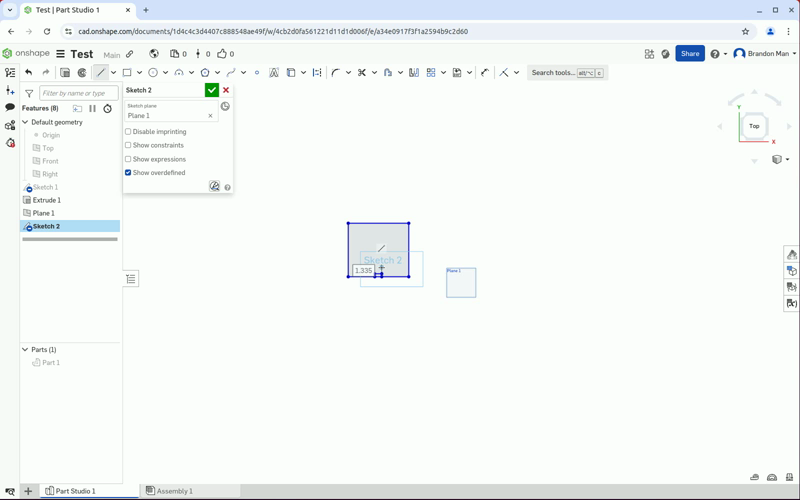
key_down(shift)
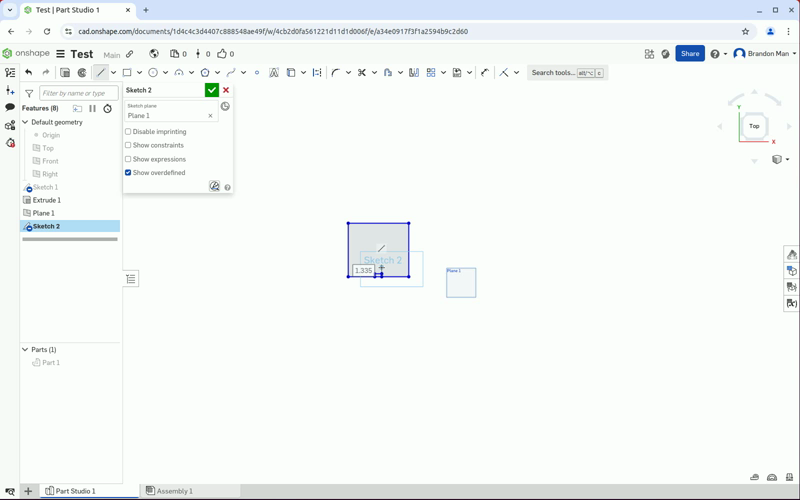
mouse_move(411, 267)
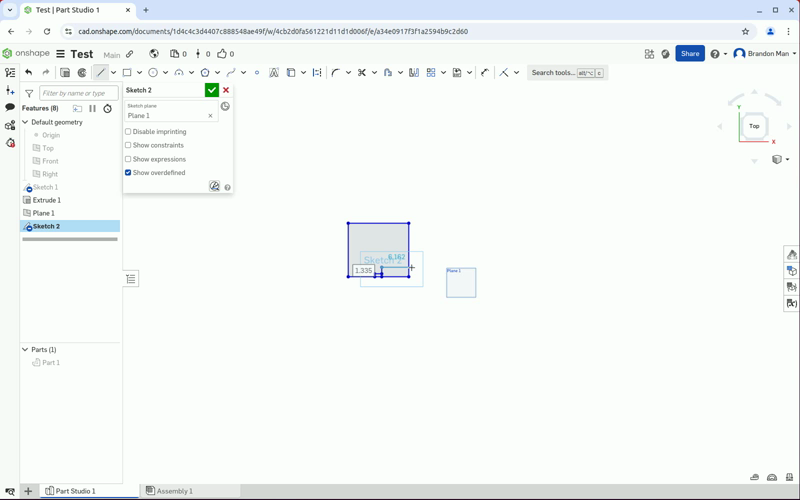
mouse_move(374, 267)
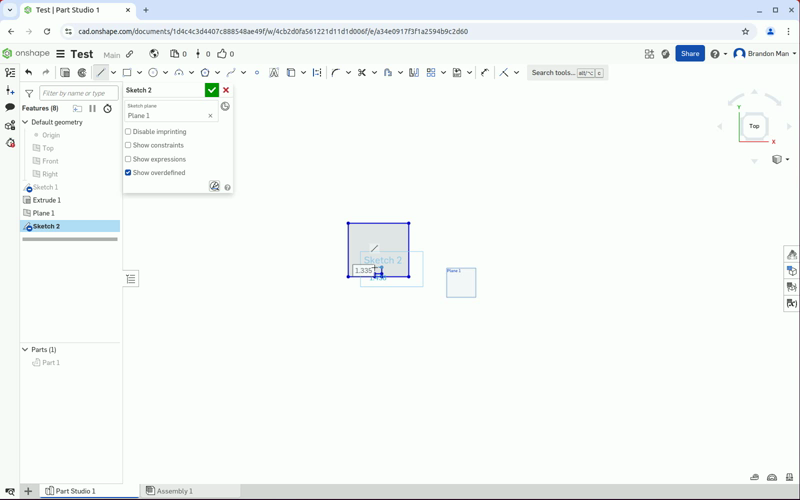
scroll(6)
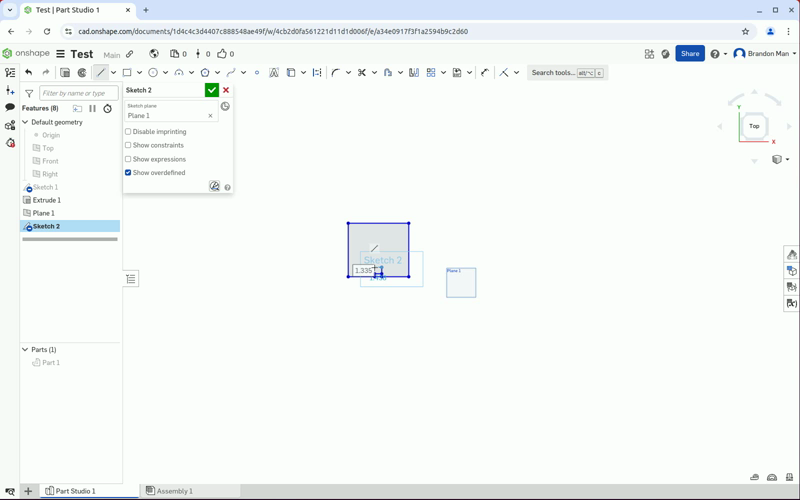
scroll(6)
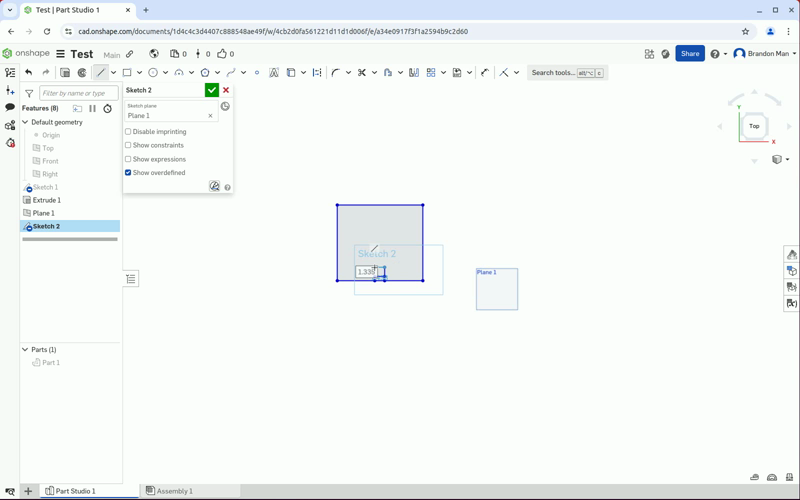
scroll(6)
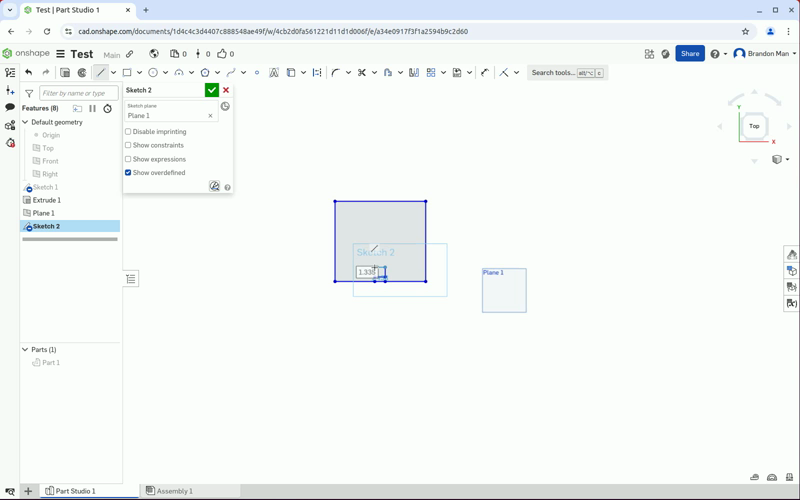
scroll(6)
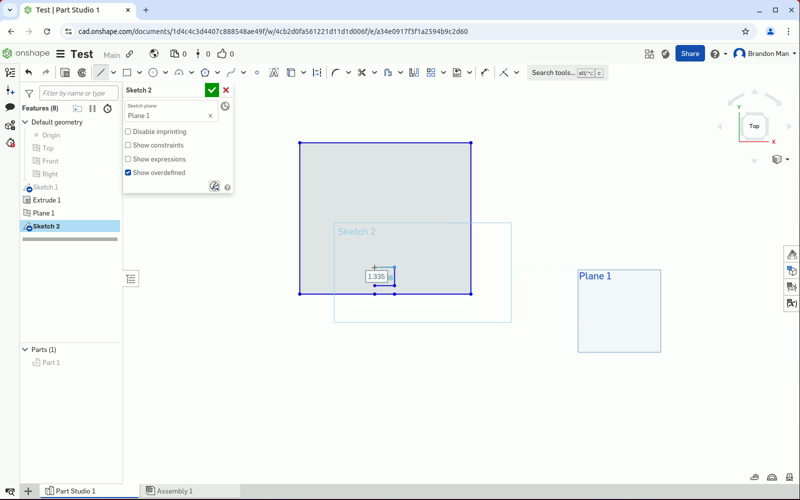
scroll(6)
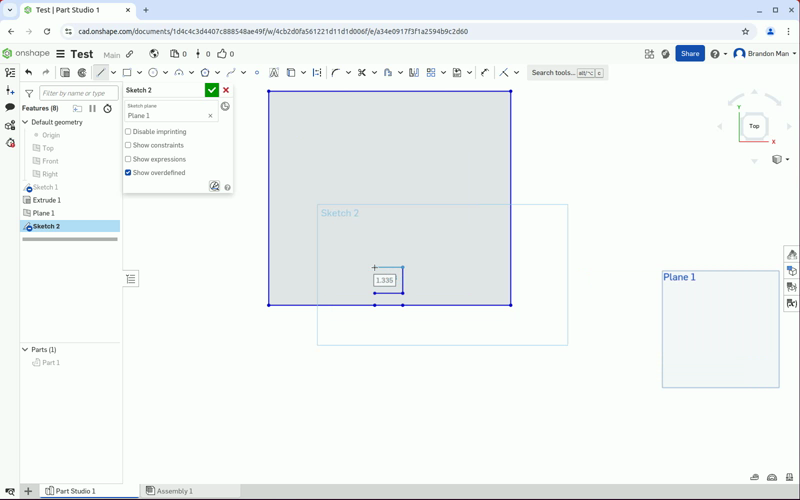
scroll(6)
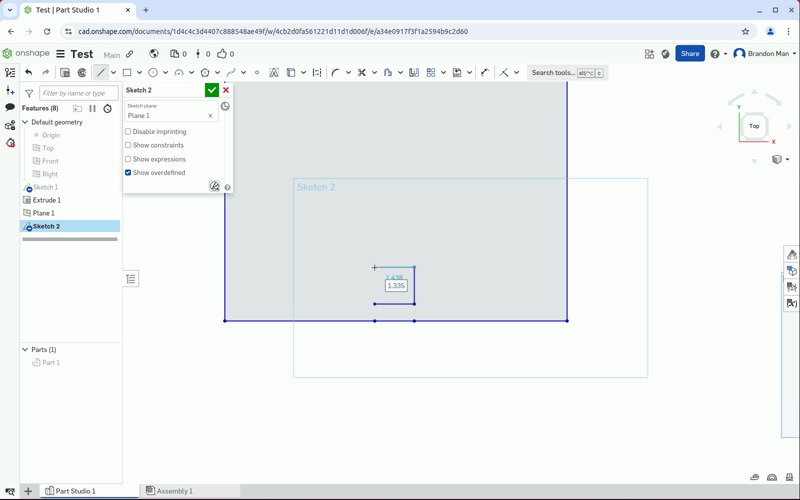
scroll(6)
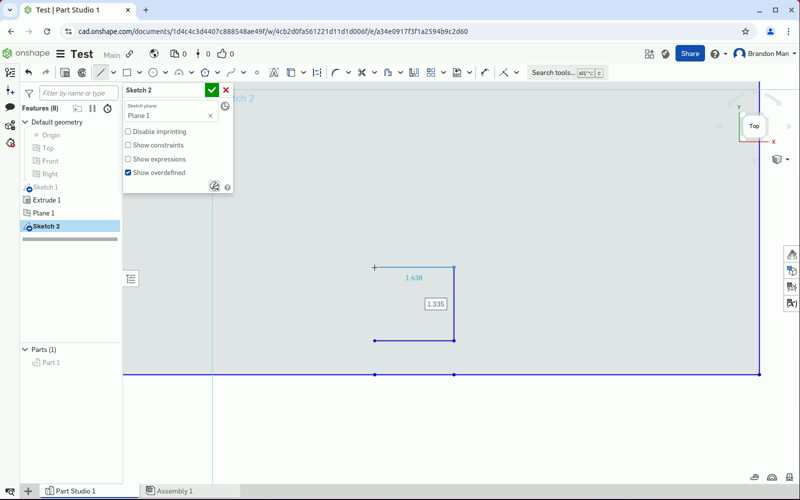
click(374, 267)
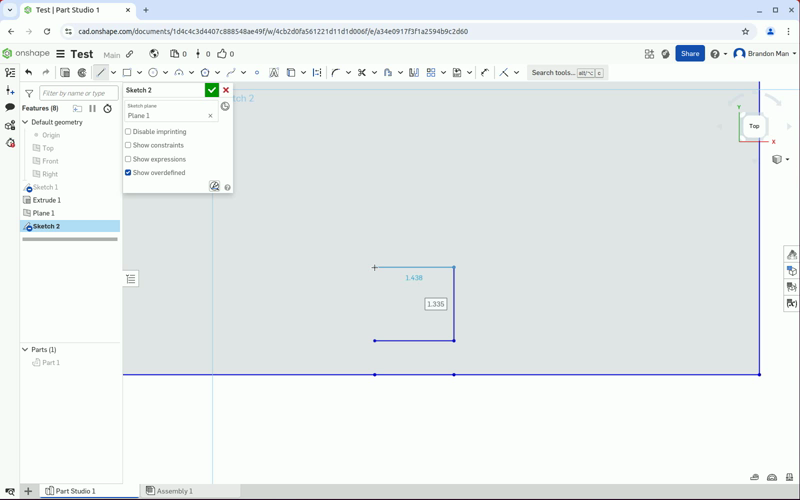
scroll(-6)
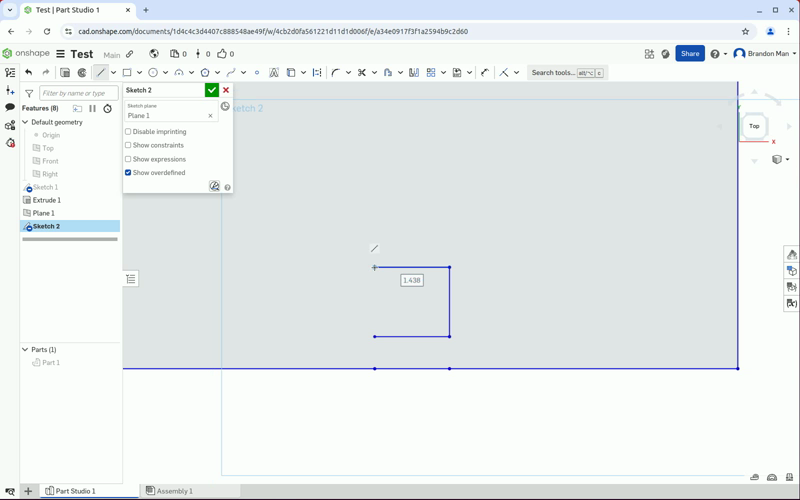
scroll(-6)
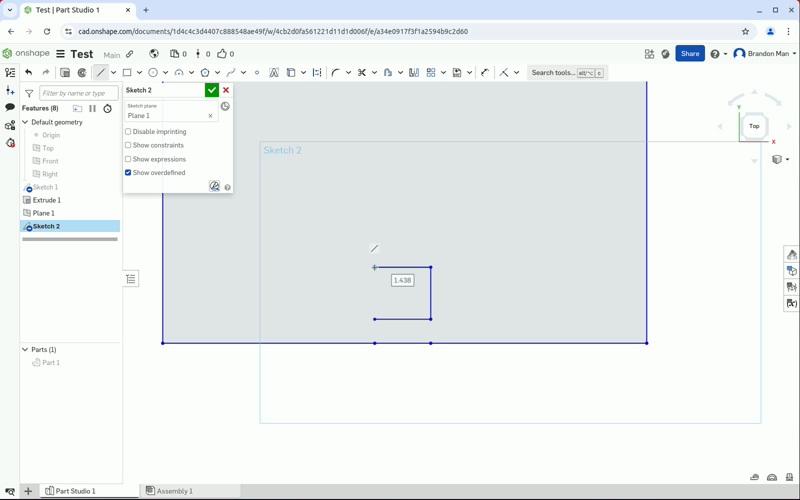
scroll(-6)
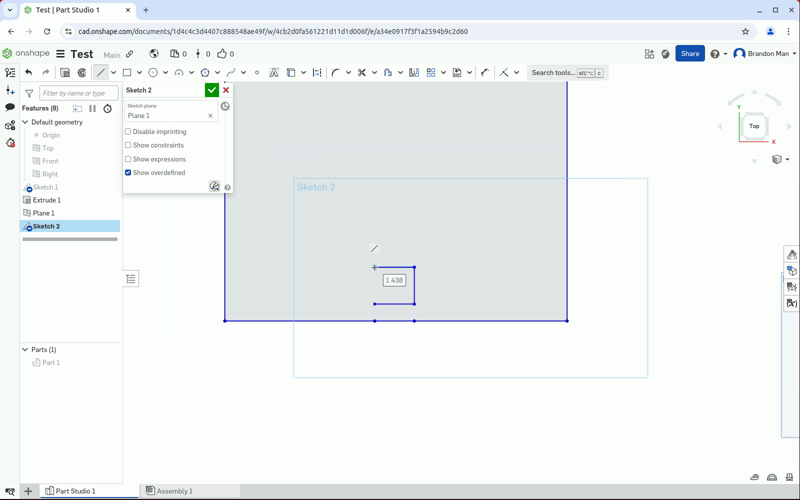
scroll(-6)
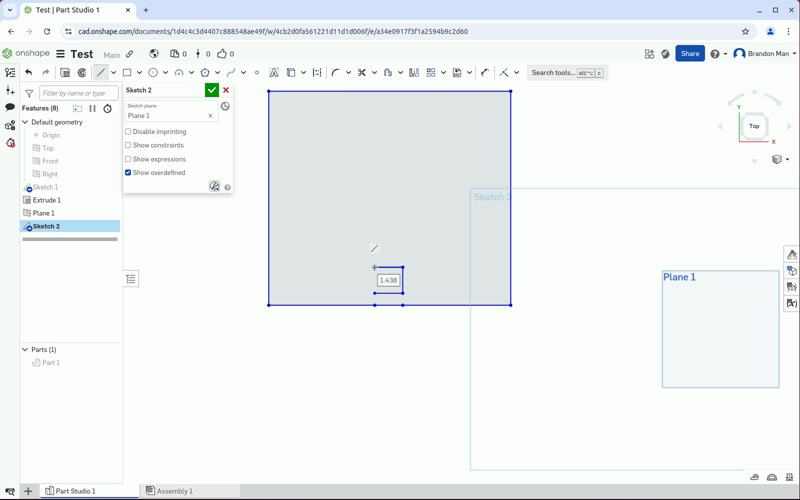
scroll(-6)
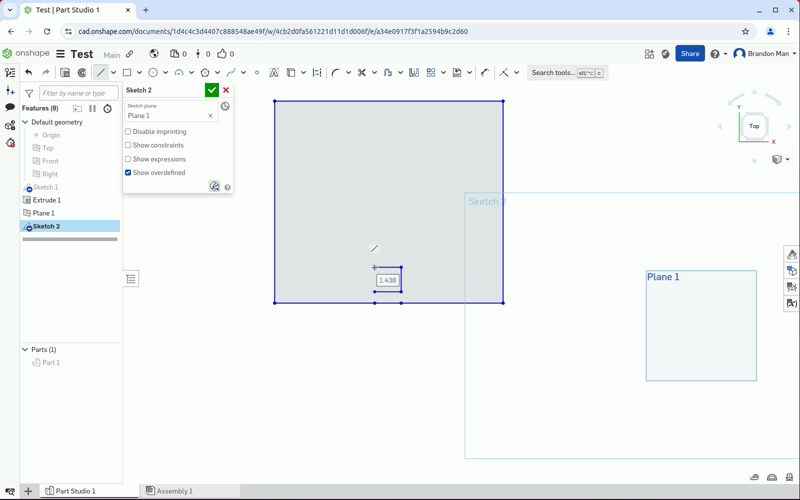
scroll(-6)
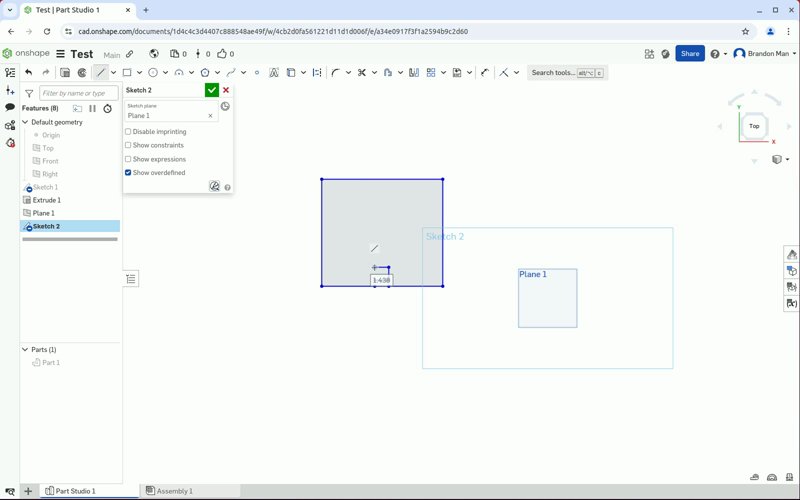
scroll(-6)
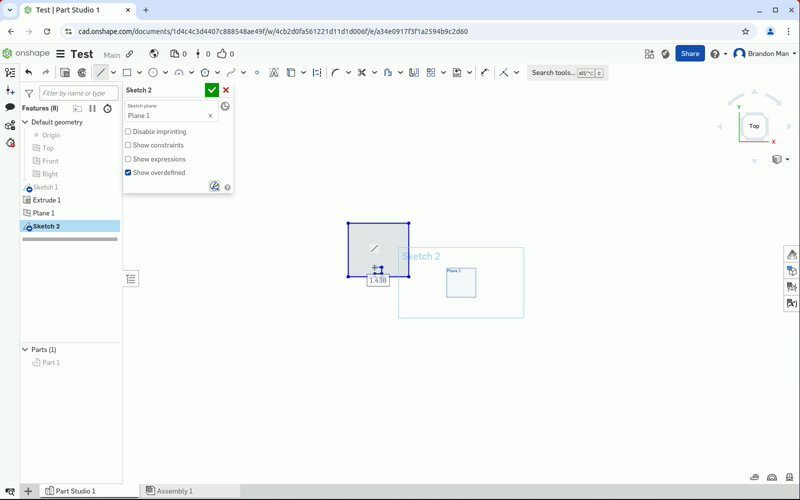
key_up(shift)
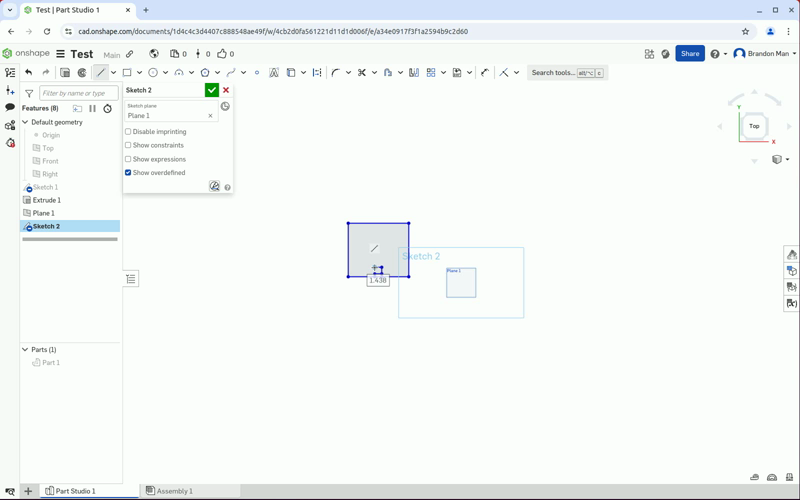
mouse_move(404, 267)
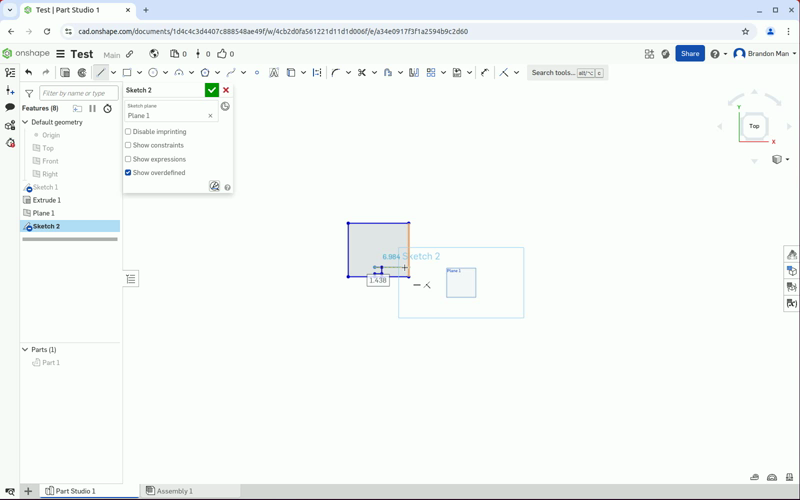
key_down(shift)
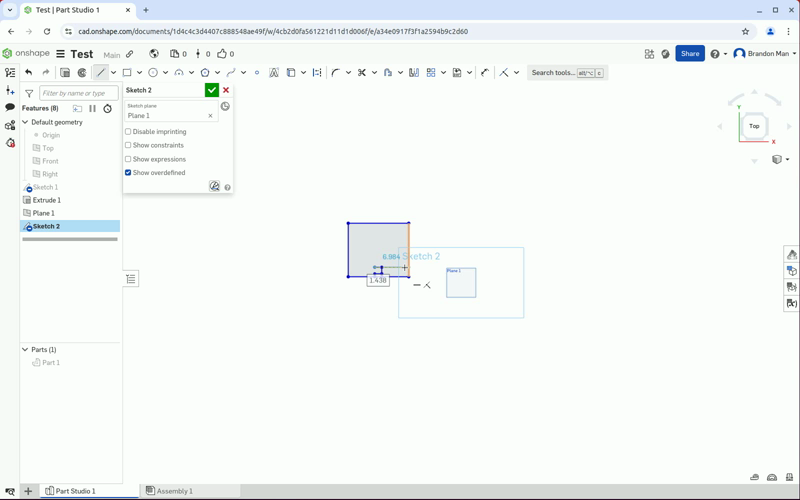
mouse_move(374, 273)
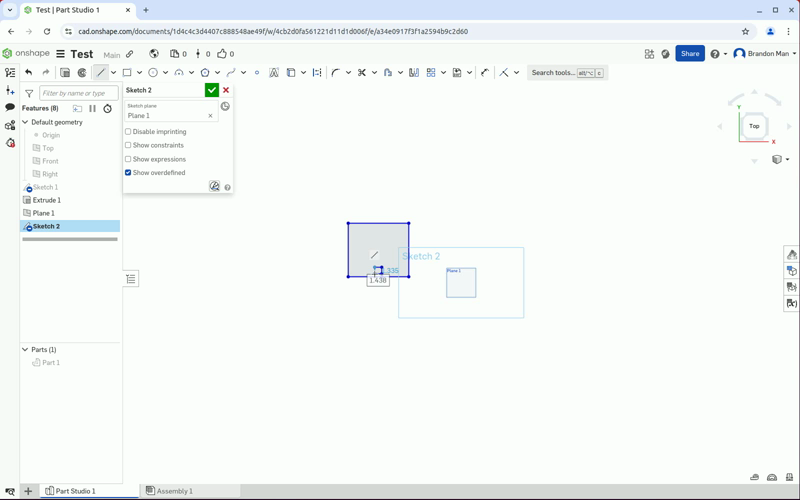
scroll(6)
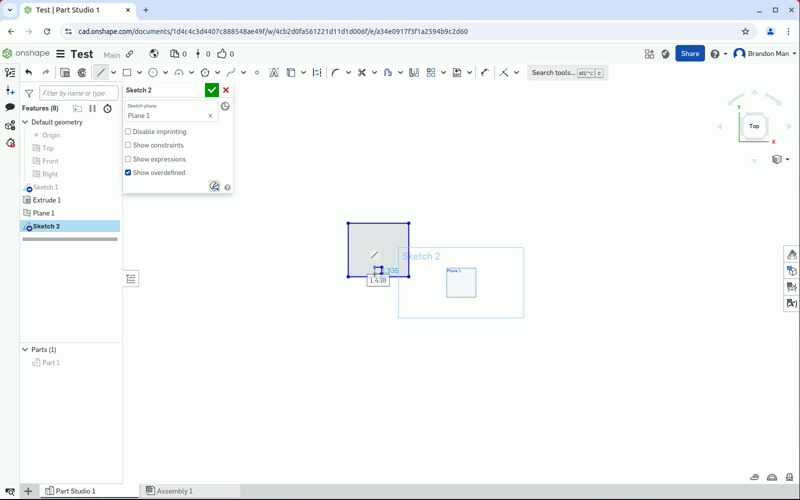
scroll(6)
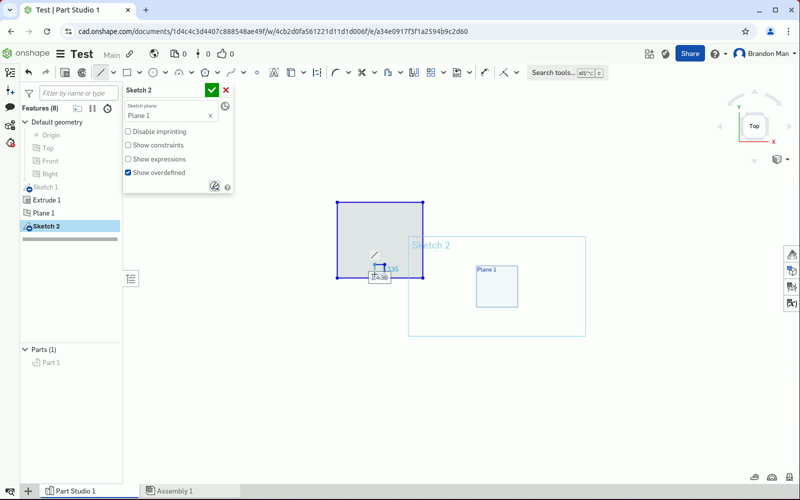
scroll(6)
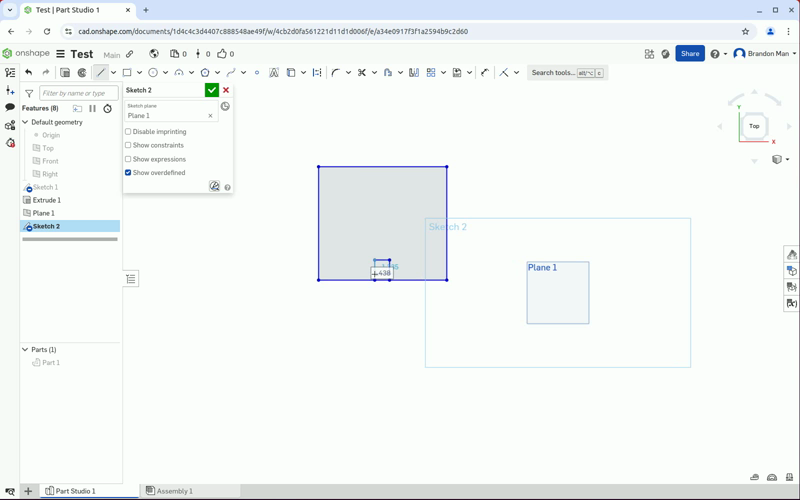
scroll(6)
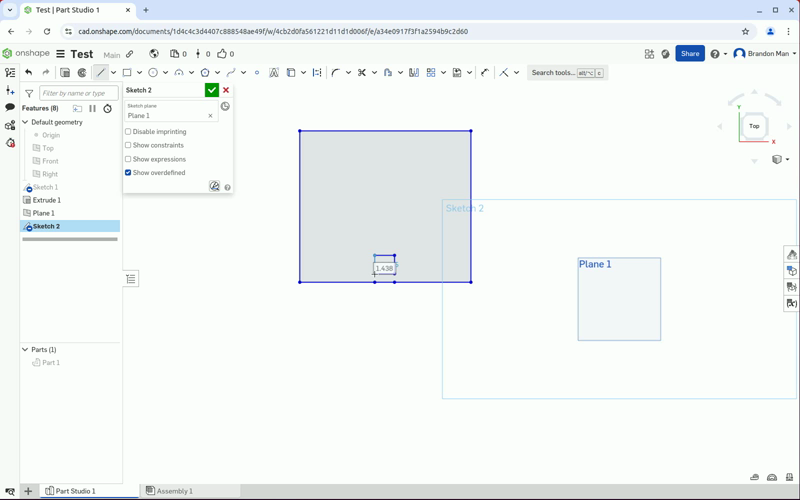
scroll(6)
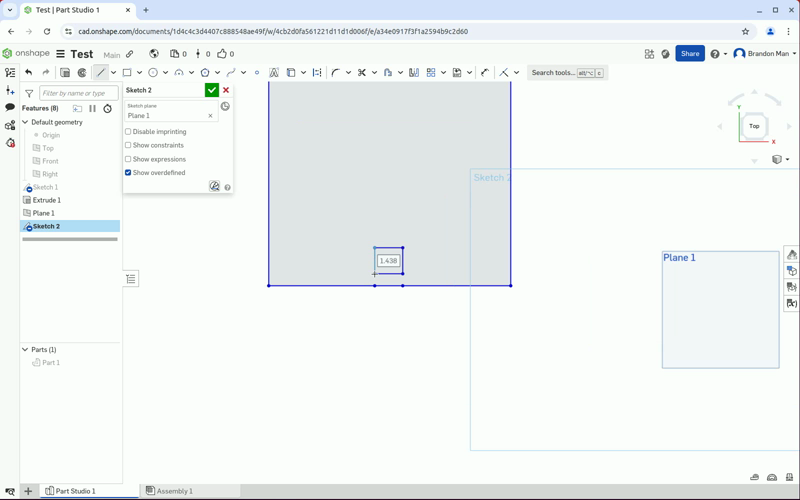
scroll(6)
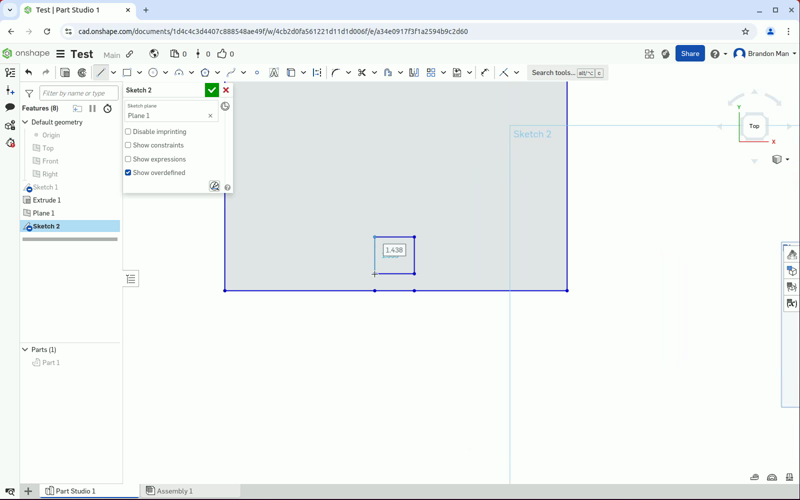
scroll(6)
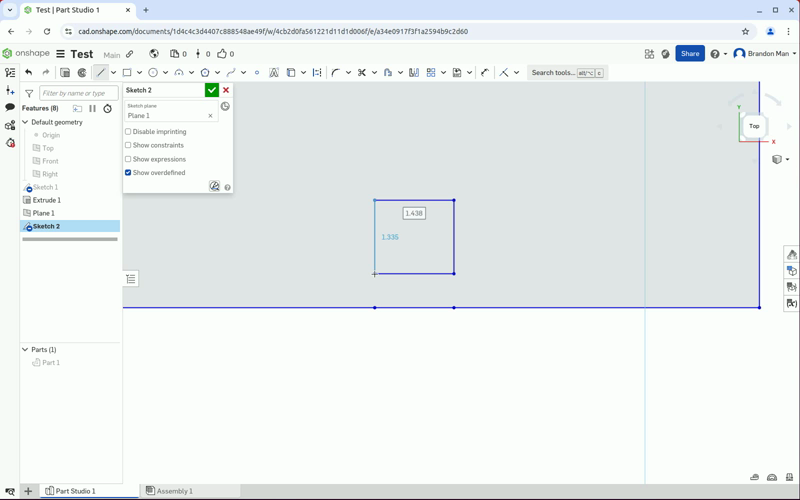
key_up(shift)
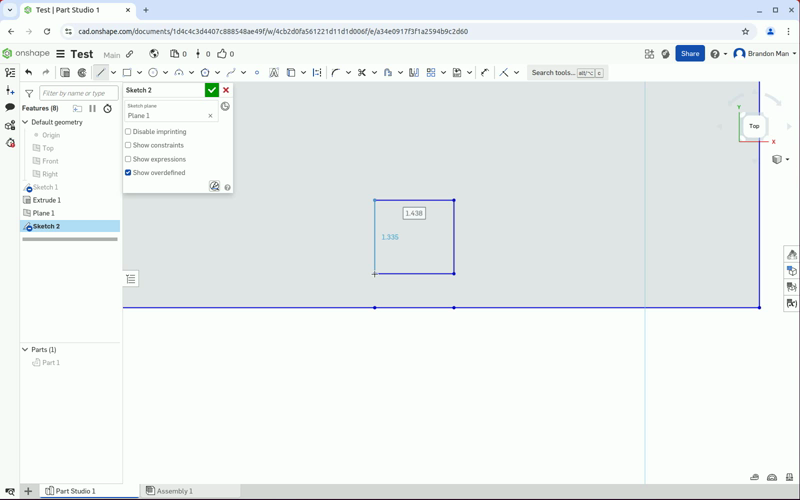
click(374, 273)
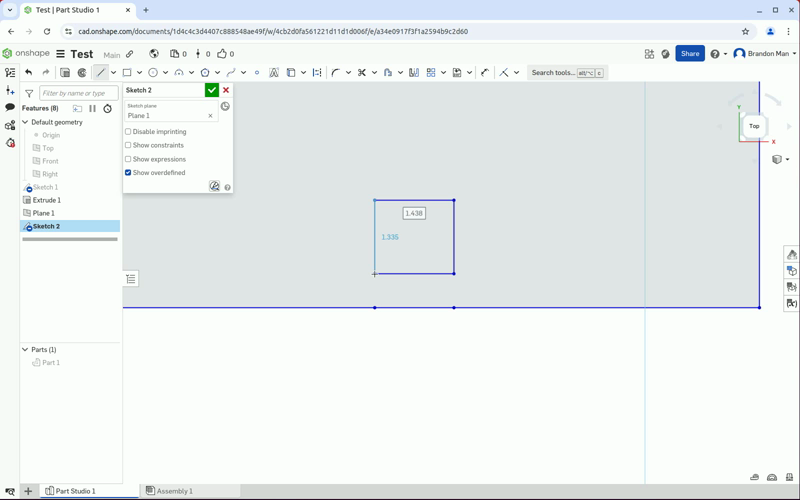
scroll(-6)
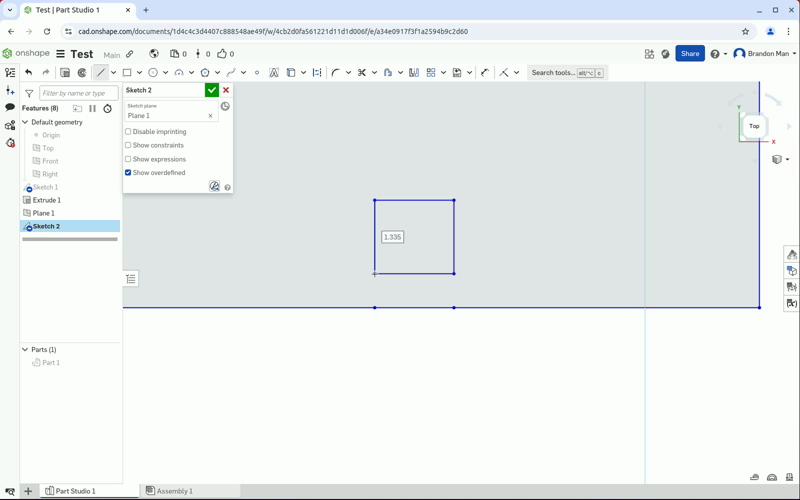
scroll(-6)
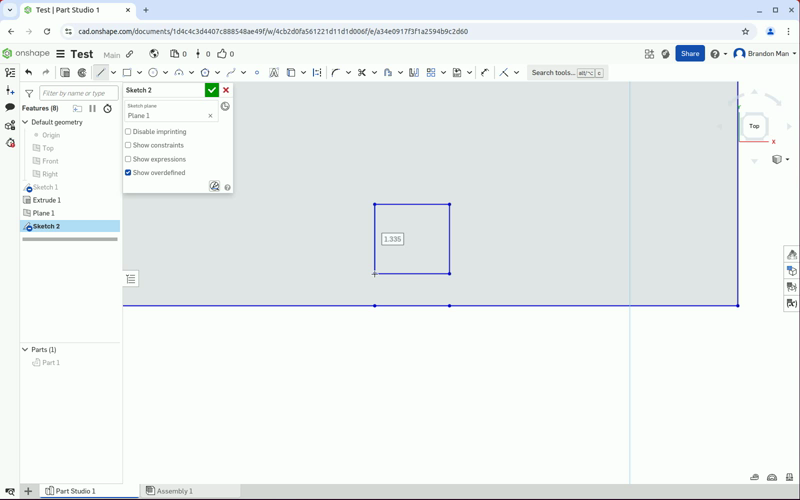
scroll(-6)
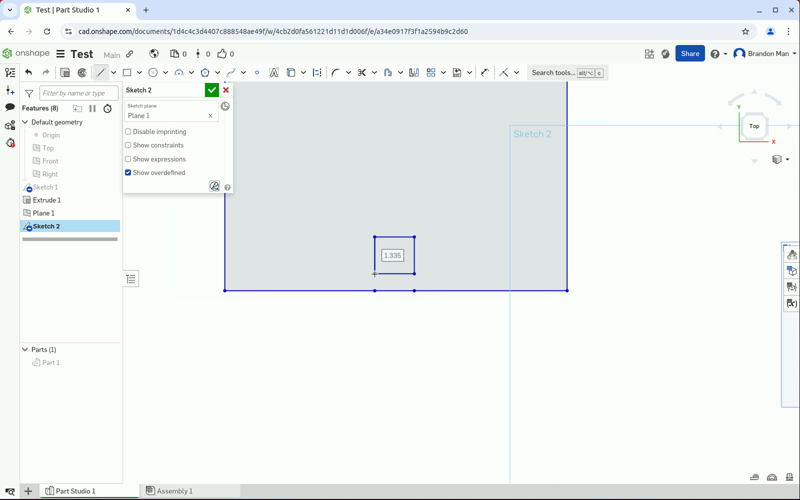
scroll(-6)
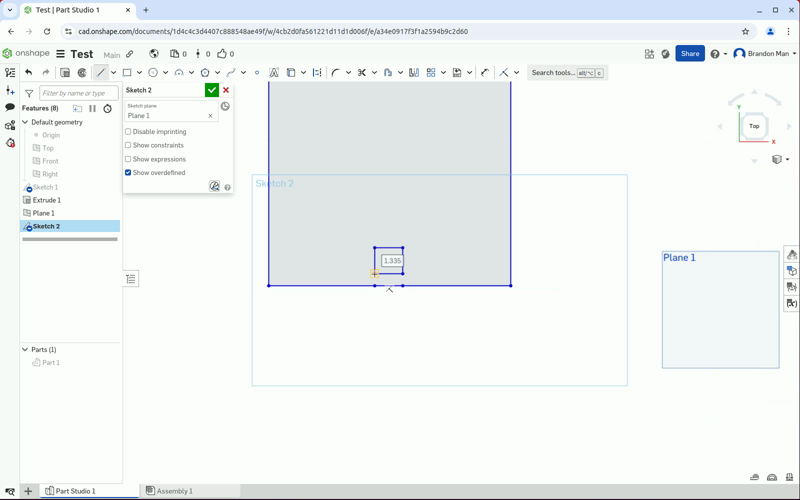
scroll(-6)
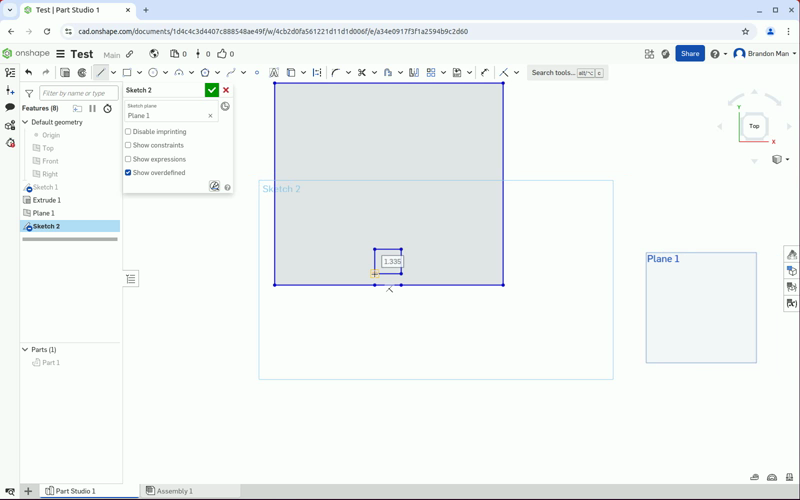
scroll(-6)
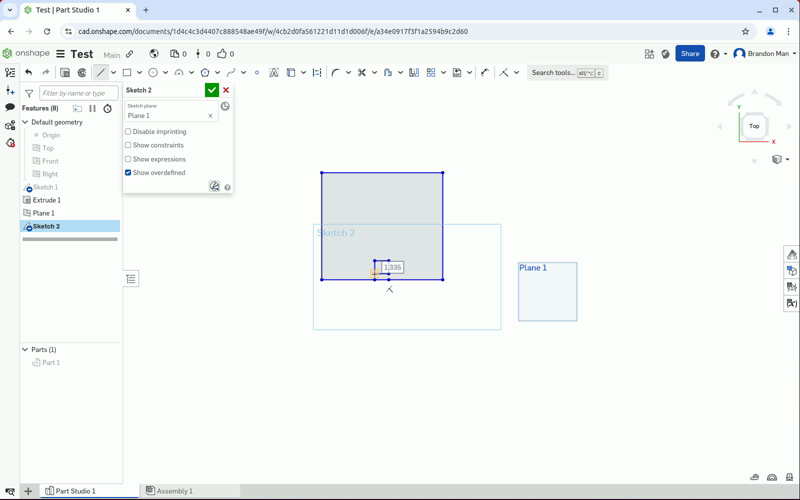
scroll(-6)
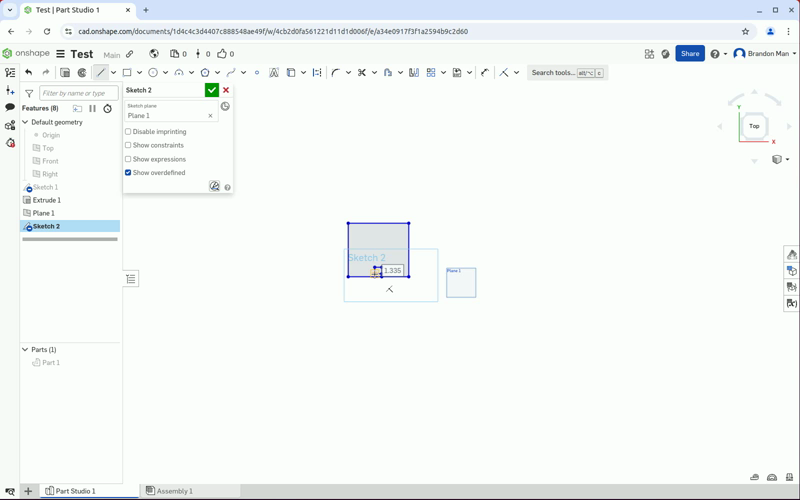
key(esc)
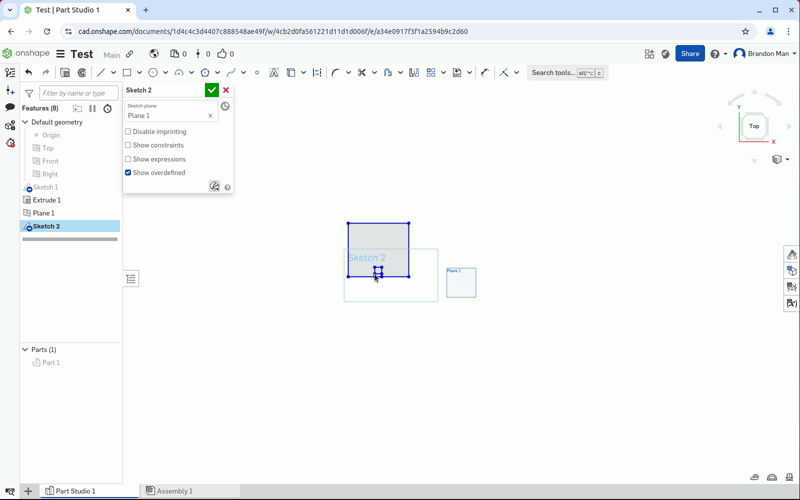
mouse_move(380, 238)
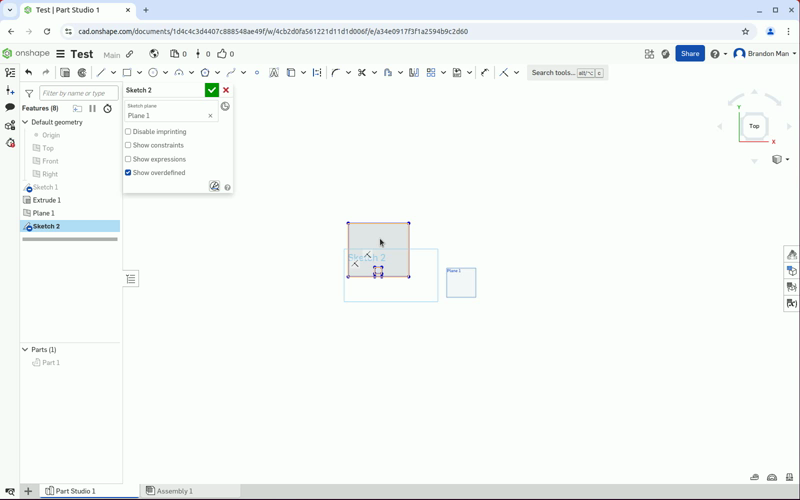
click(380, 238)
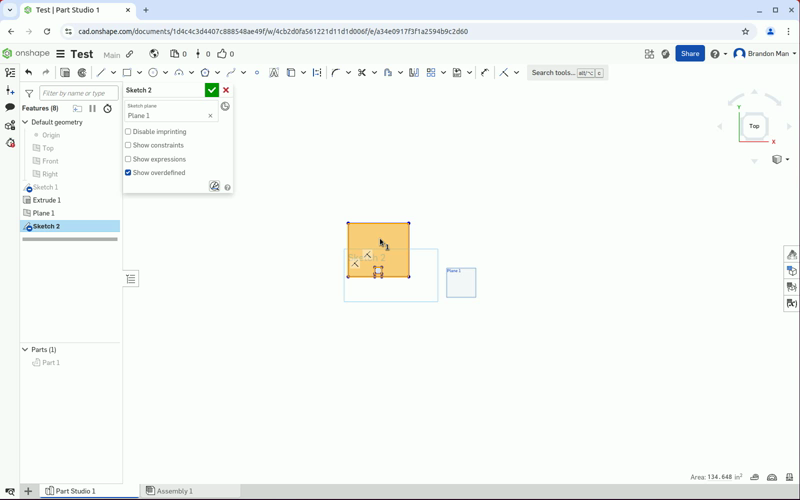
mouse_move(73, 352)
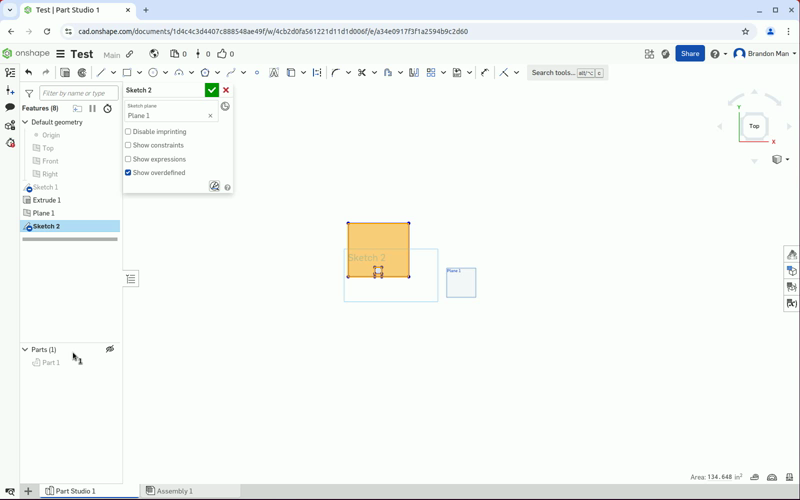
key(shift+y)
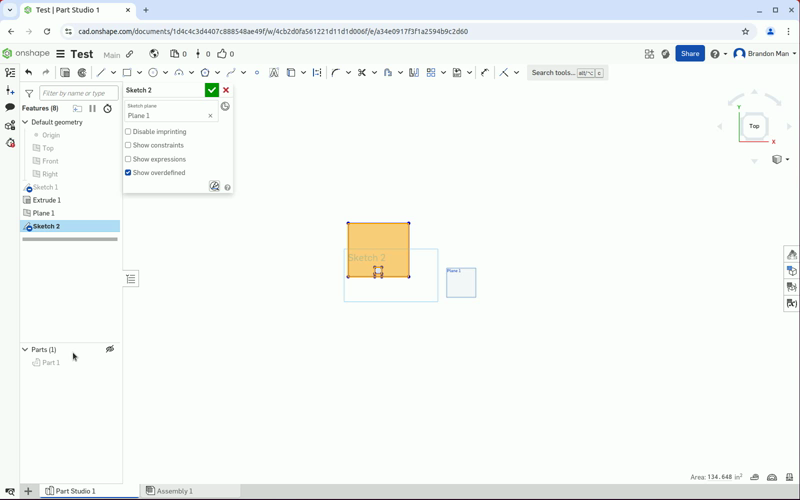
key(shift+e)
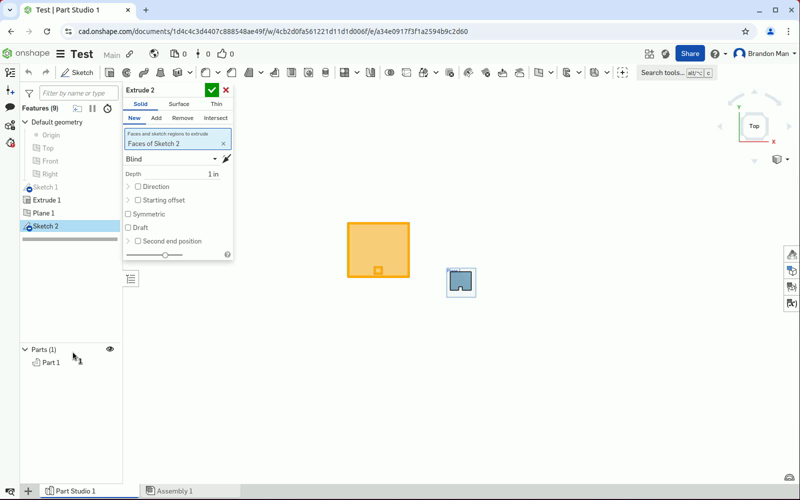
mouse_move(143, 106)
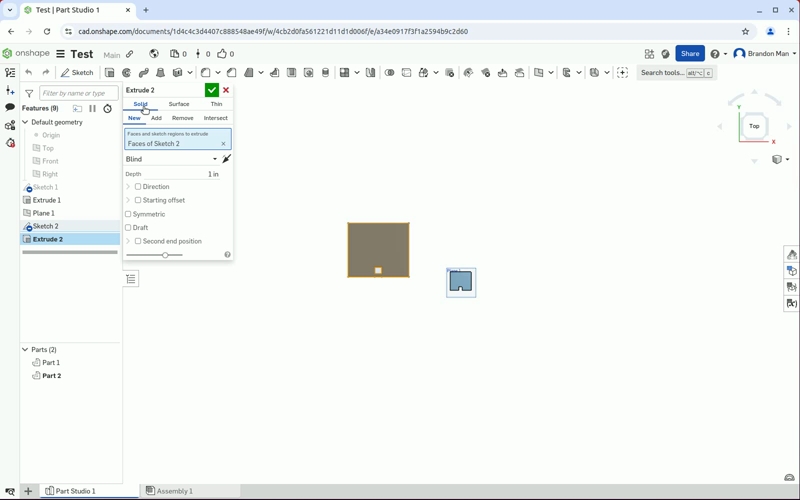
click(143, 106)
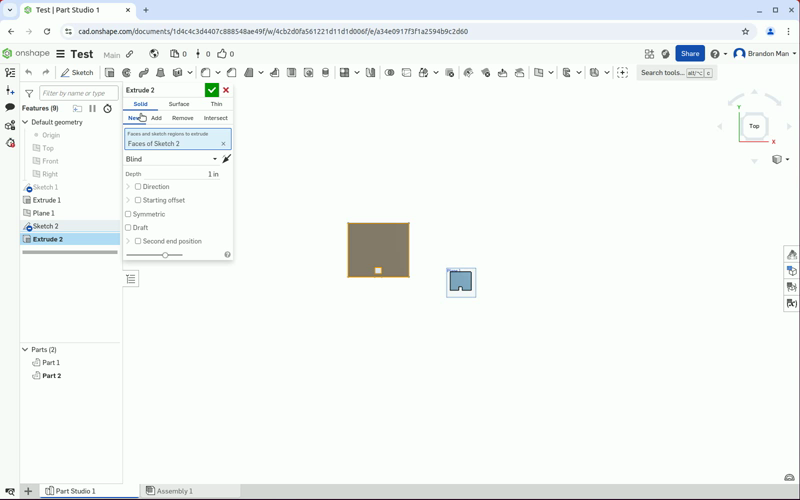
mouse_move(137, 120)
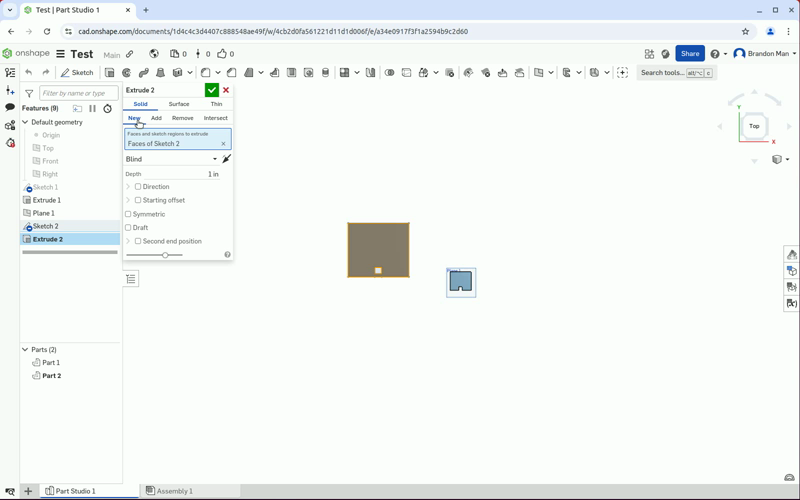
click(137, 120)
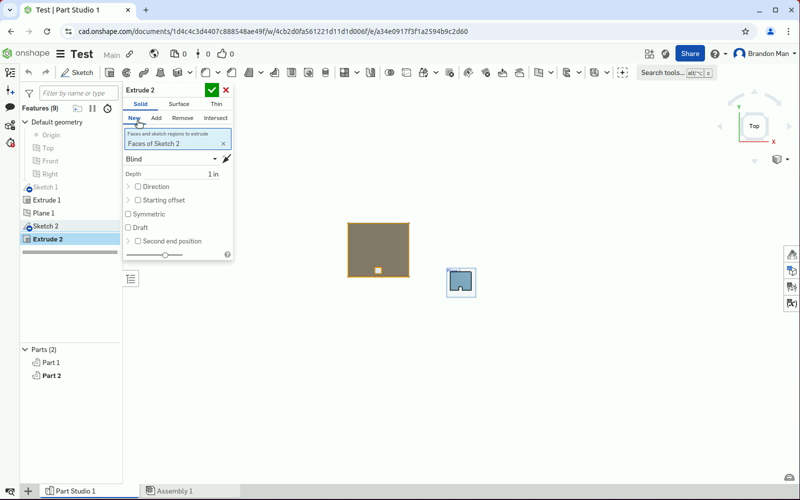
key(tab, 4)
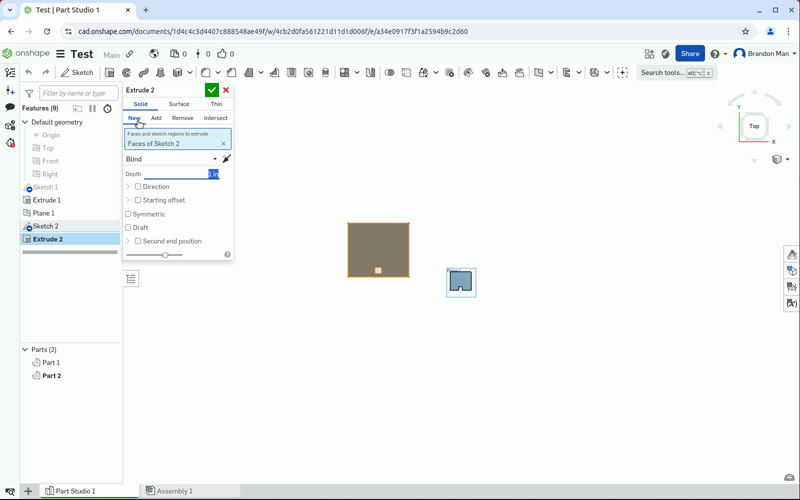
text(0.241)
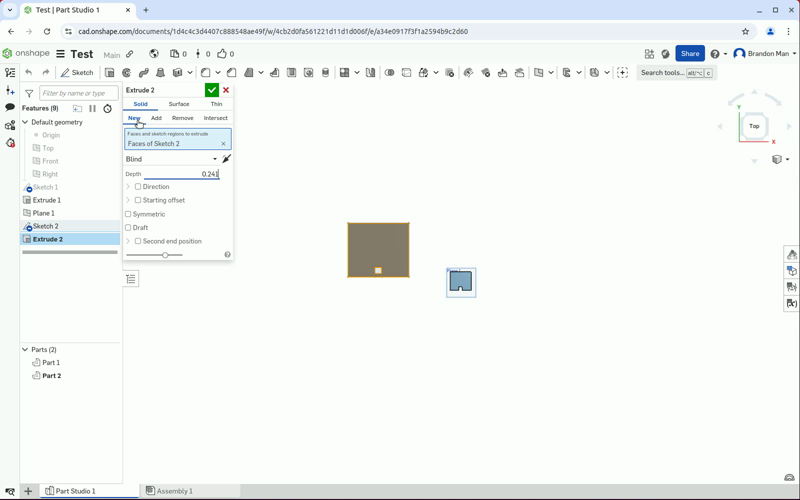
key(enter)
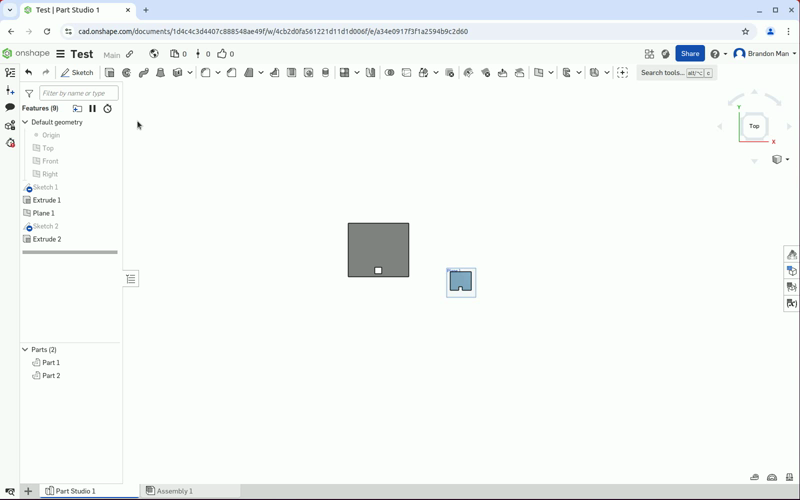
key(shift+h)
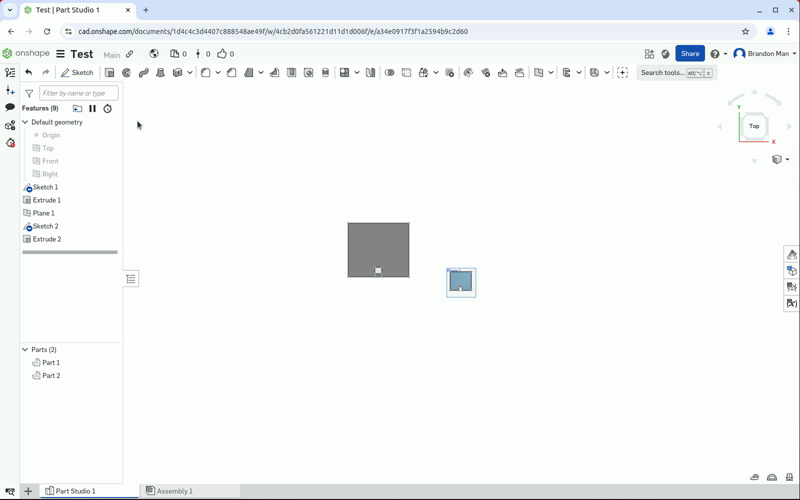
key(shift+h)
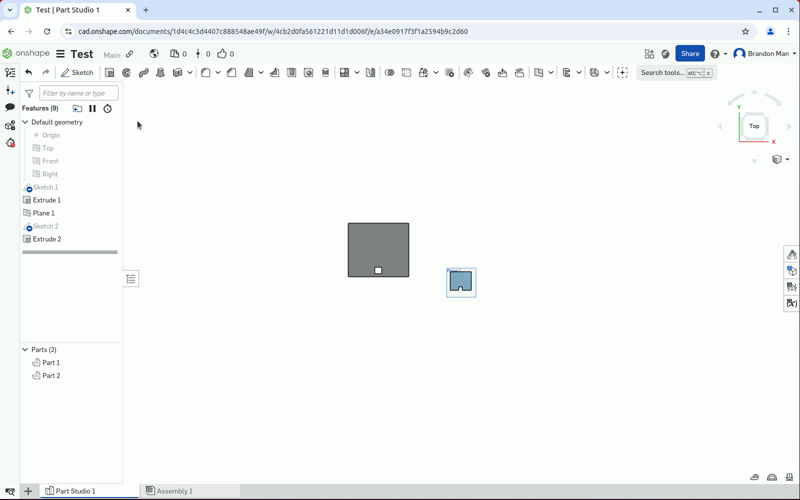
mouse_move(73, 189)
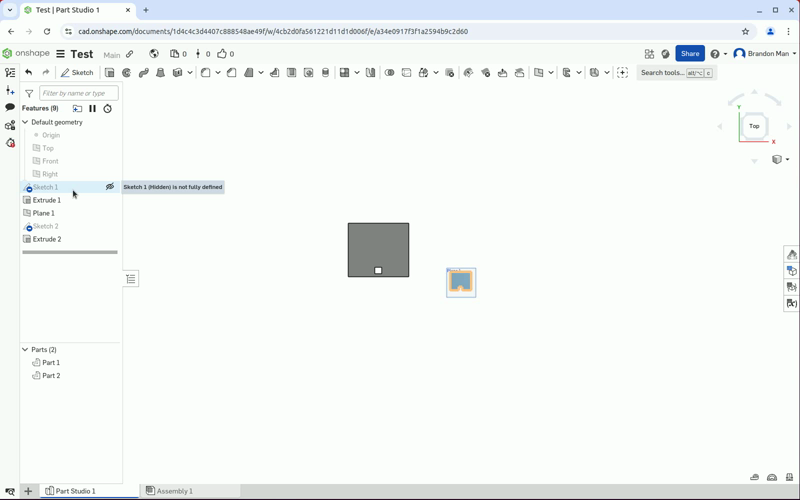
click(73, 189)
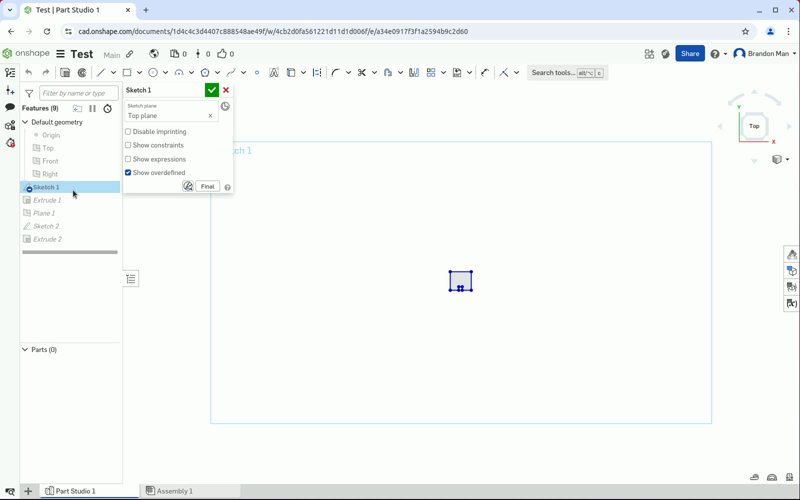
mouse_move(229, 92)
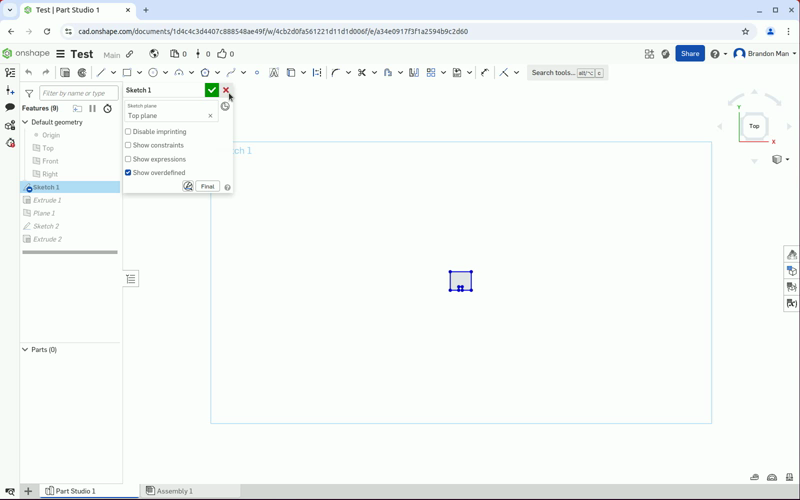
click(229, 92)
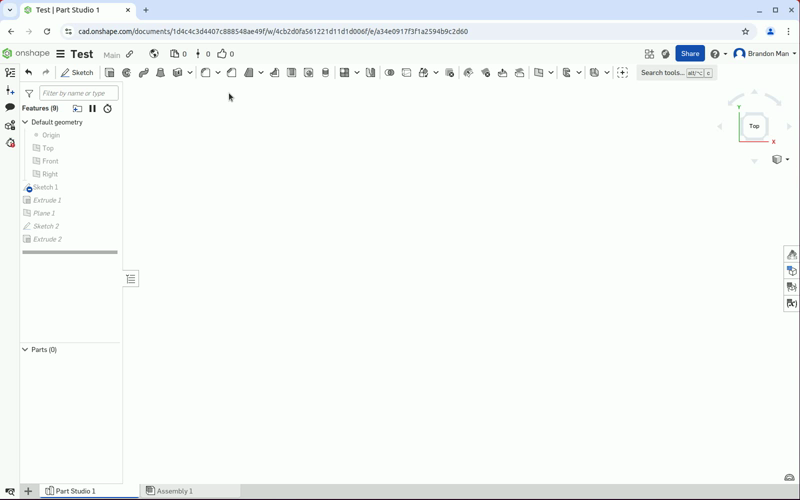
key(shift+s)
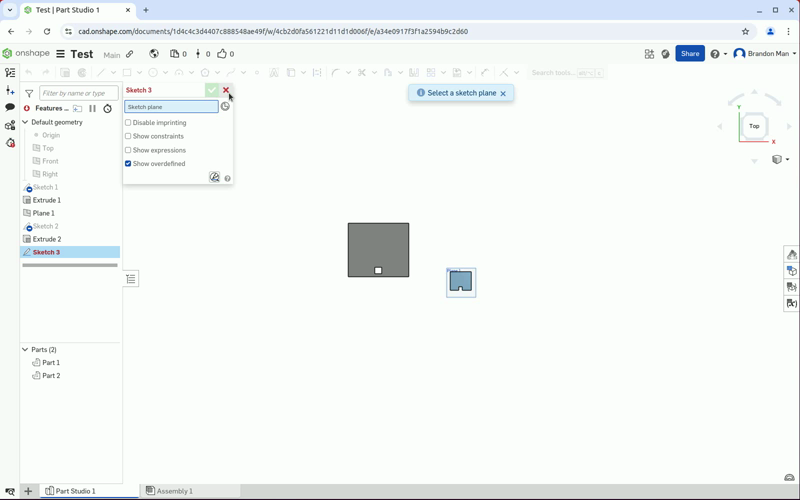
mouse_move(73, 215)
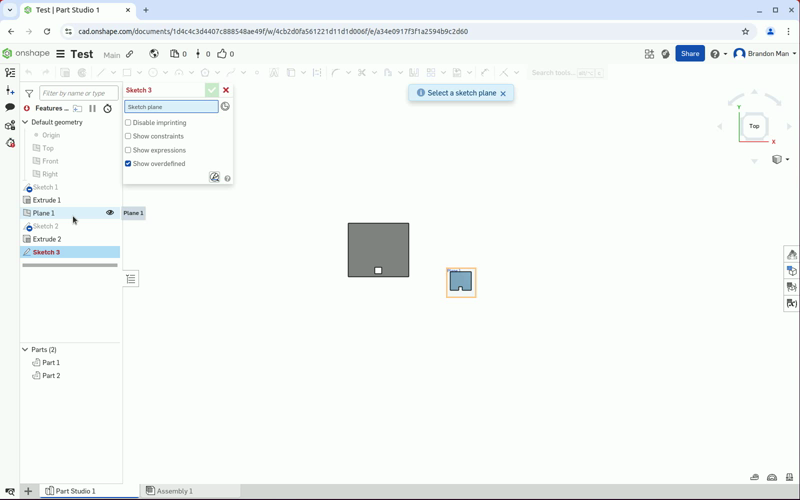
click(73, 215)
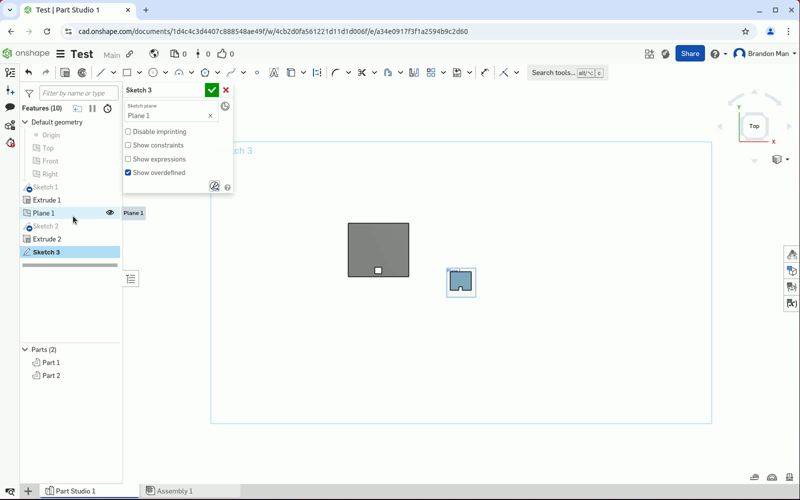
mouse_move(73, 352)
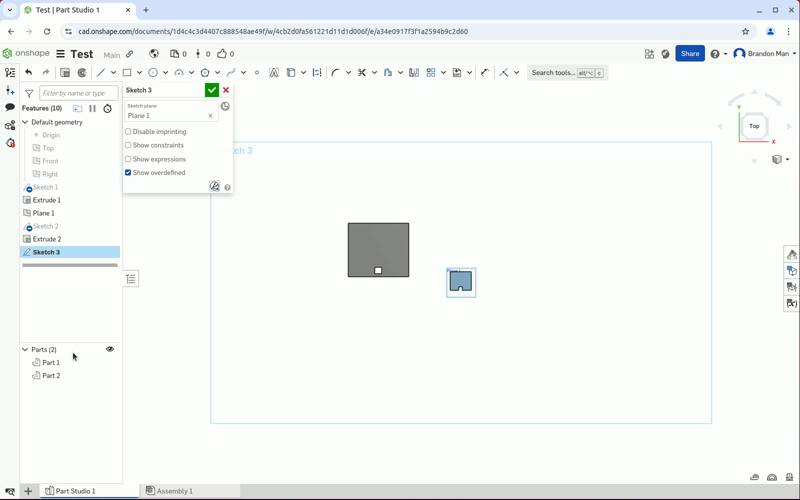
key(y)
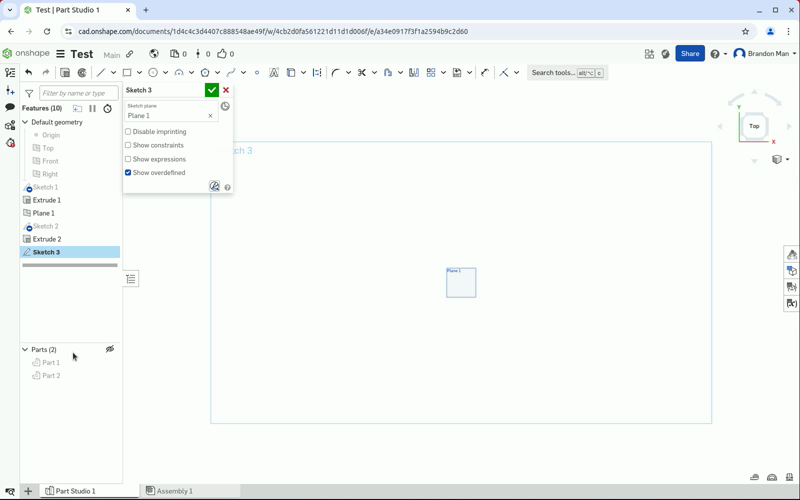
key(l)
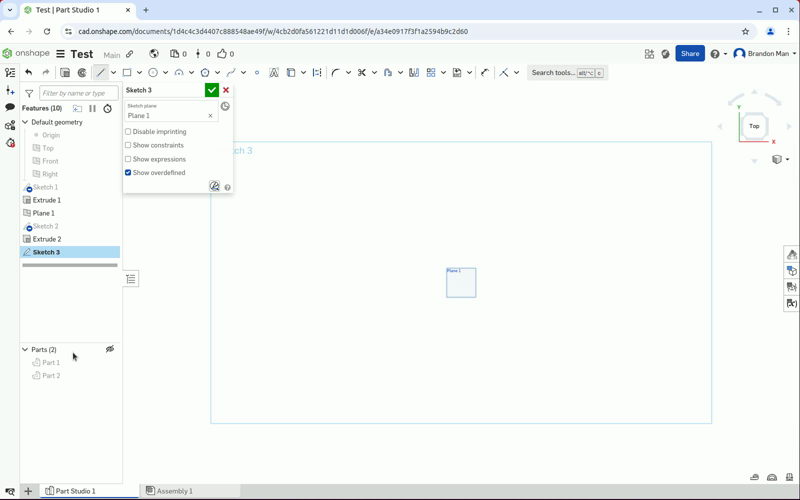
key_down(shift)
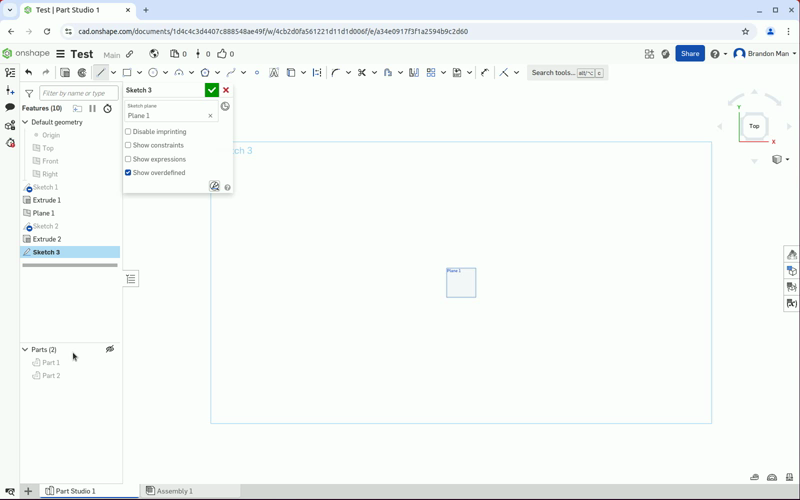
mouse_move(350, 343)
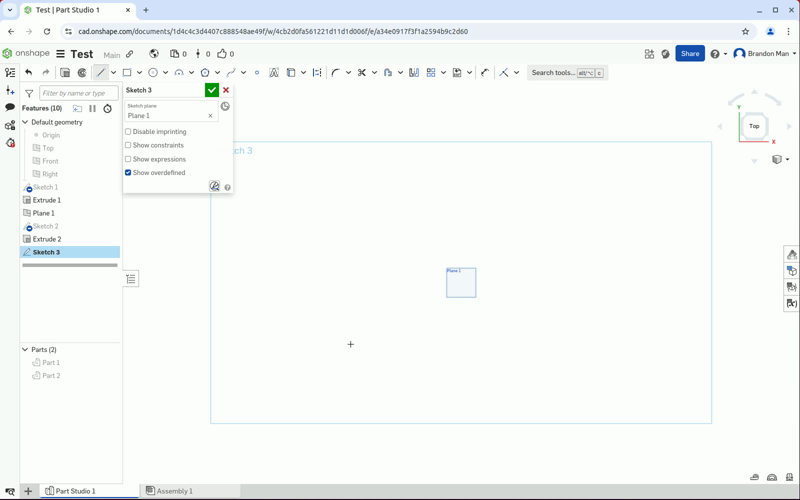
click(350, 343)
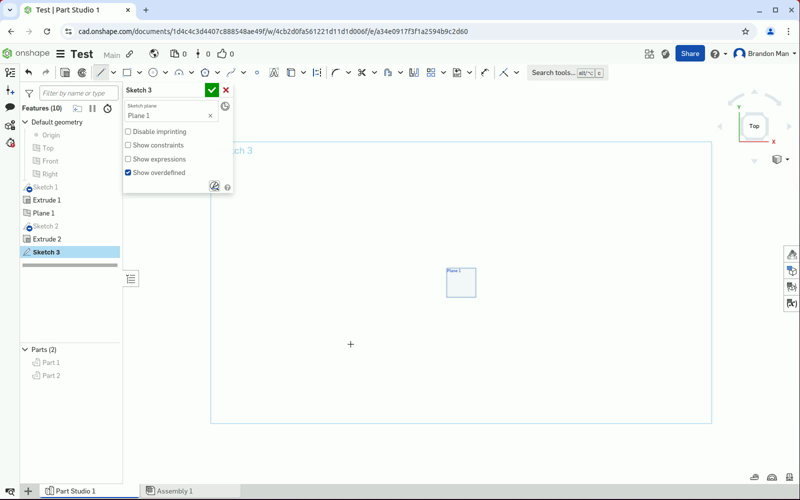
key_up(shift)
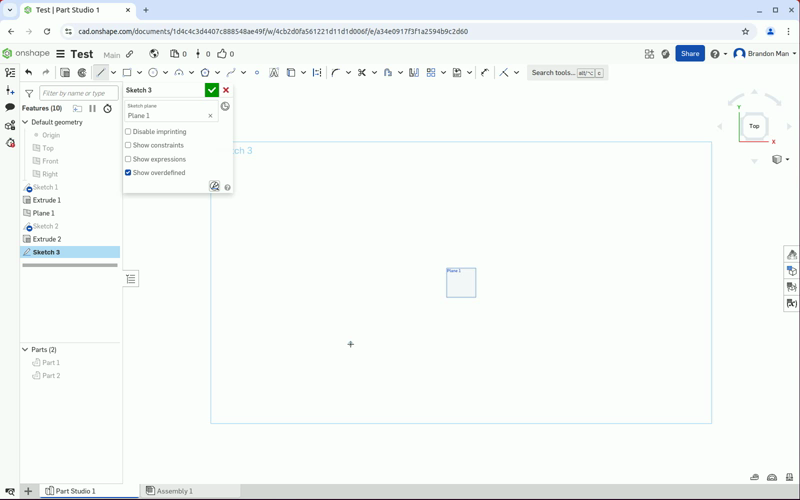
key_down(shift)
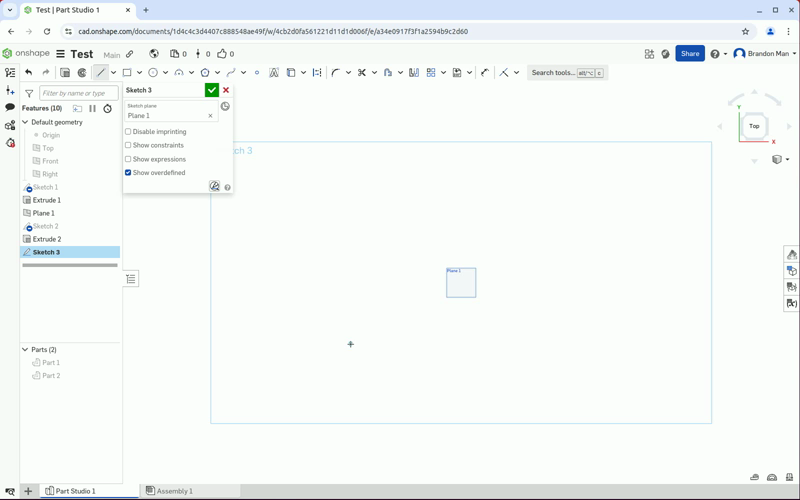
mouse_move(410, 343)
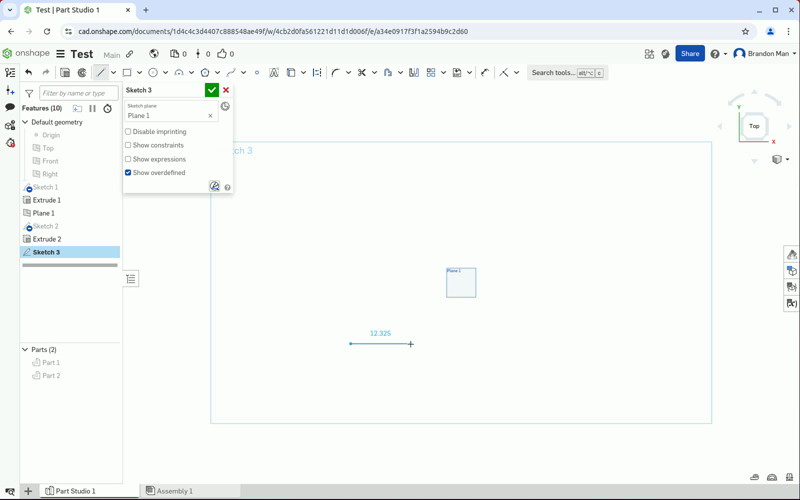
click(410, 343)
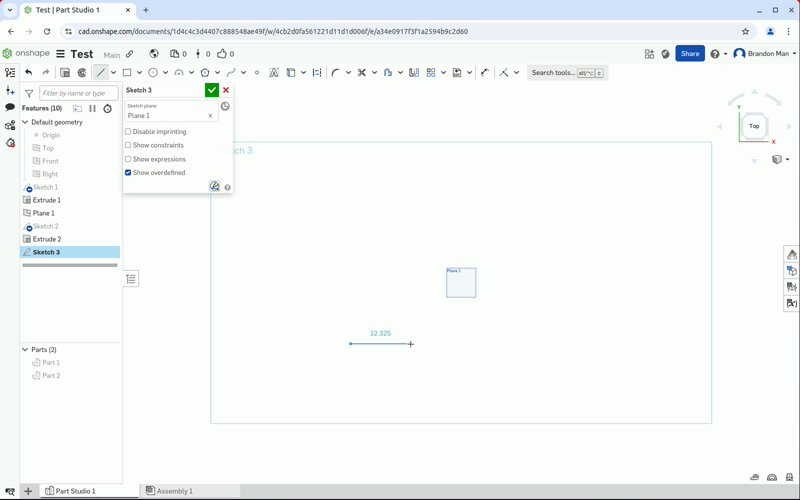
key_up(shift)
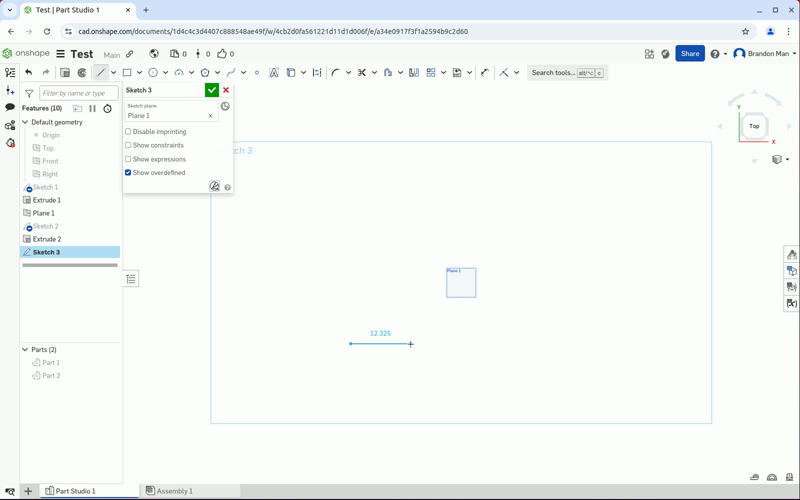
key_down(shift)
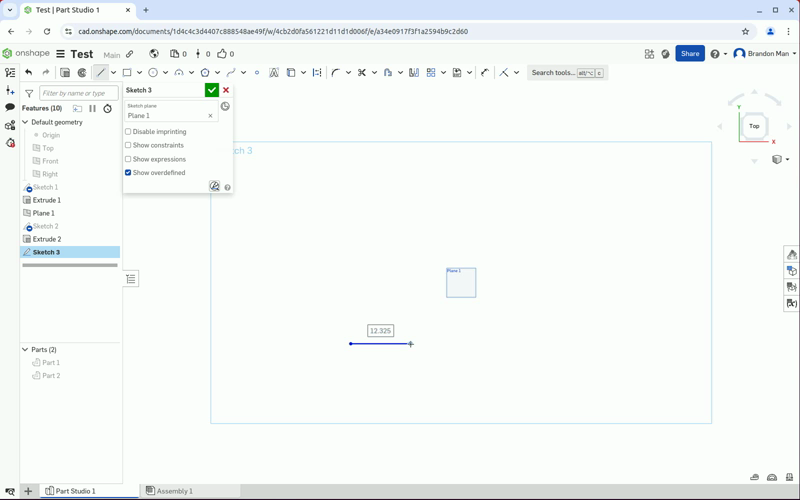
mouse_move(440, 343)
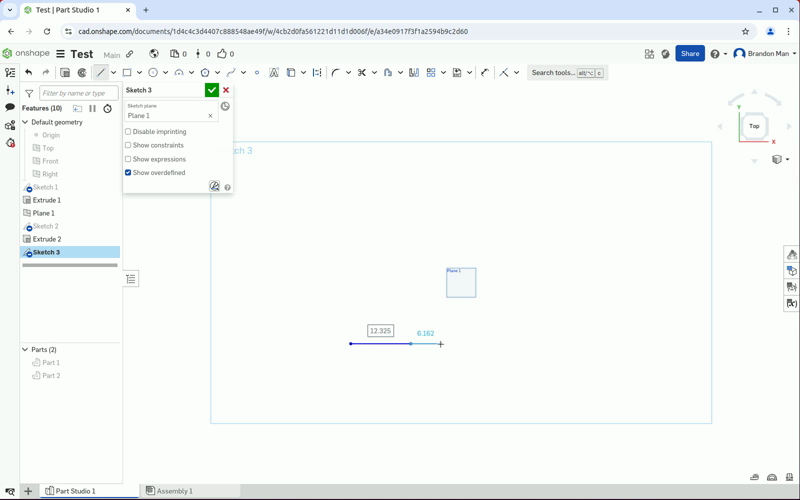
mouse_move(410, 289)
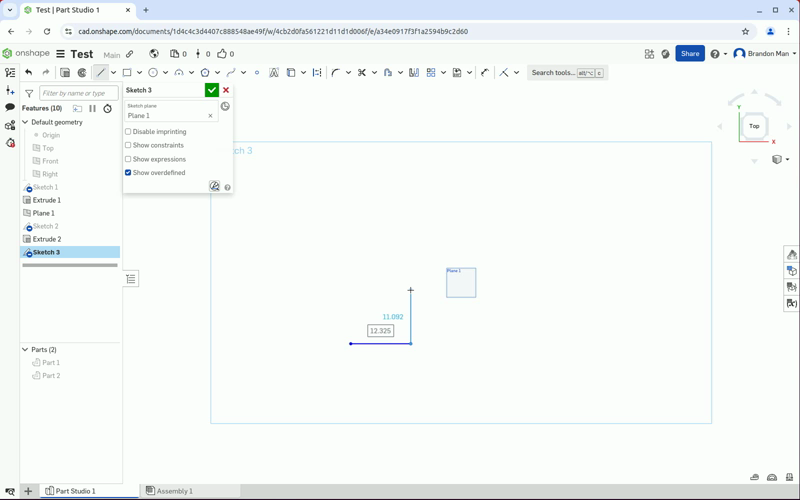
click(410, 289)
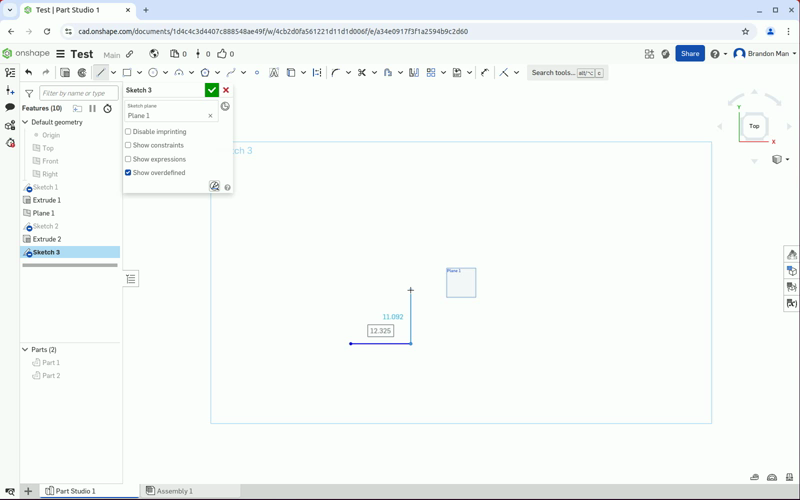
key_up(shift)
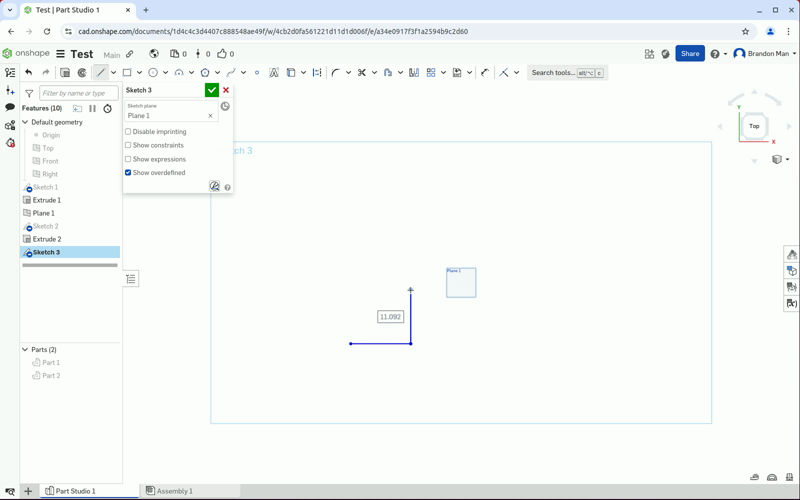
key_down(shift)
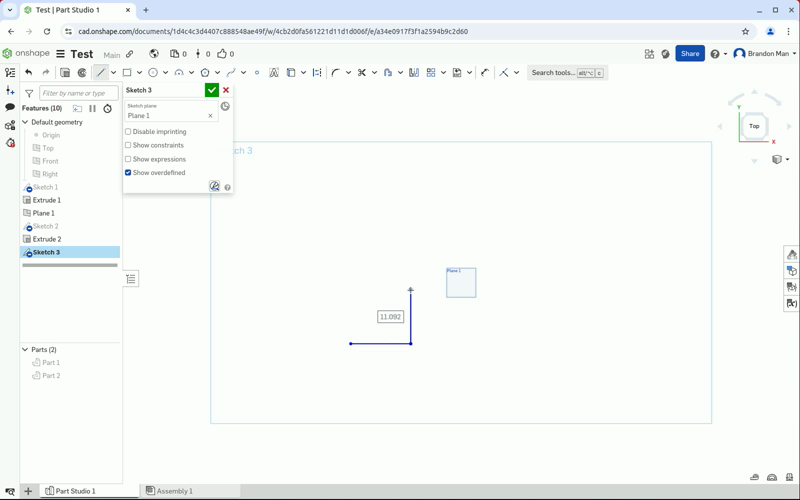
mouse_move(350, 289)
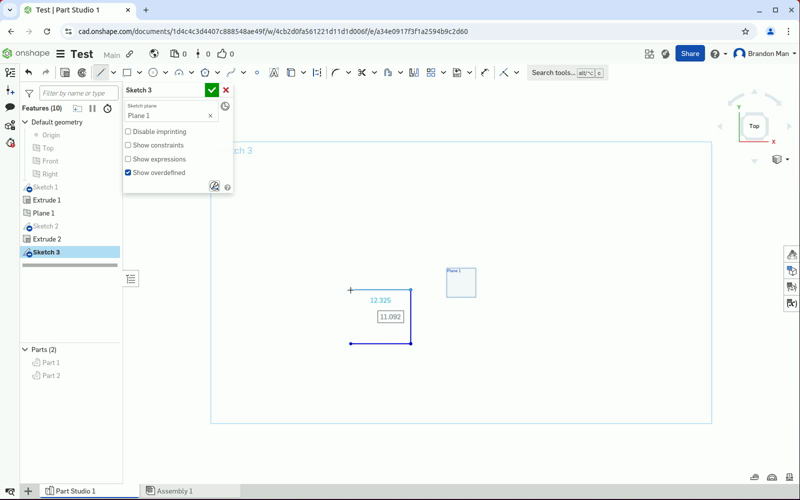
click(350, 289)
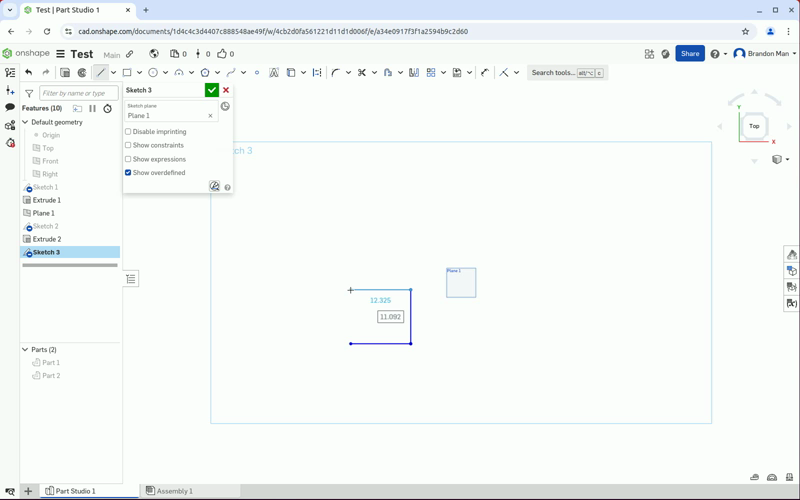
key_up(shift)
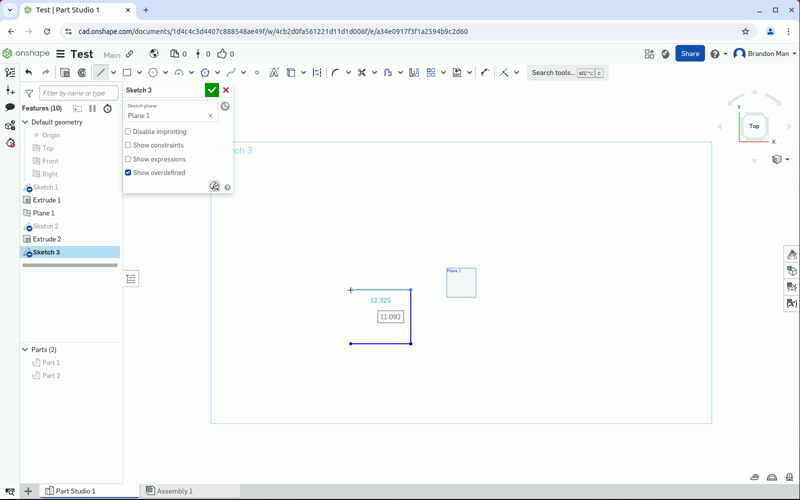
mouse_move(380, 289)
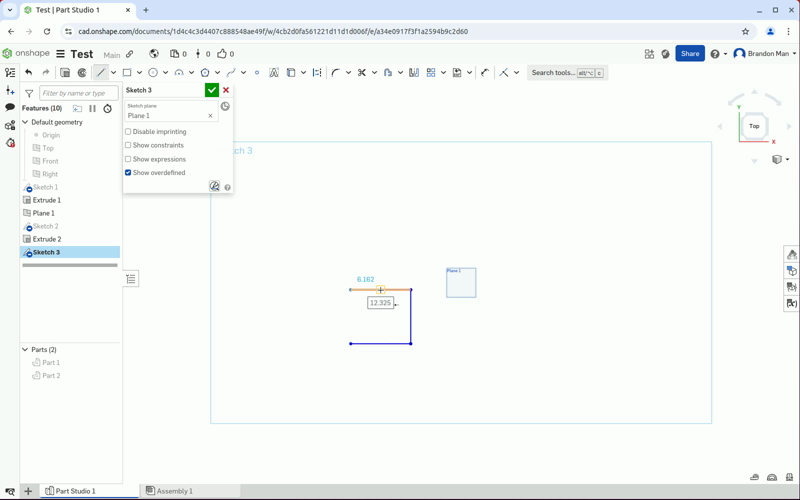
key_down(shift)
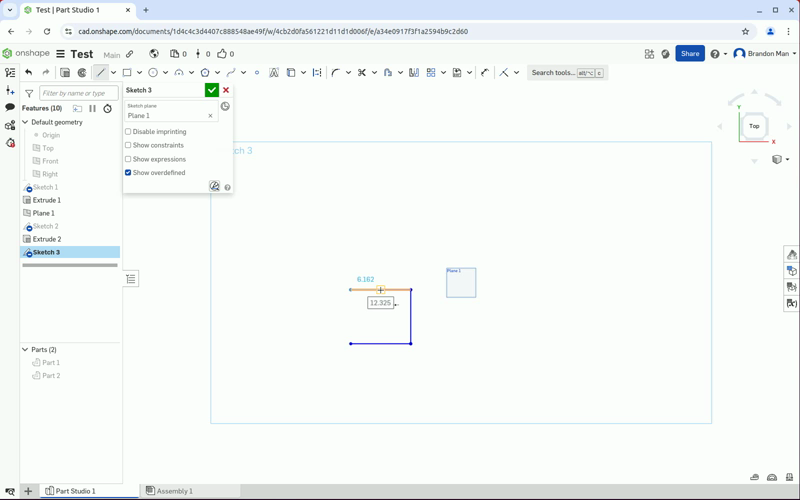
mouse_move(350, 343)
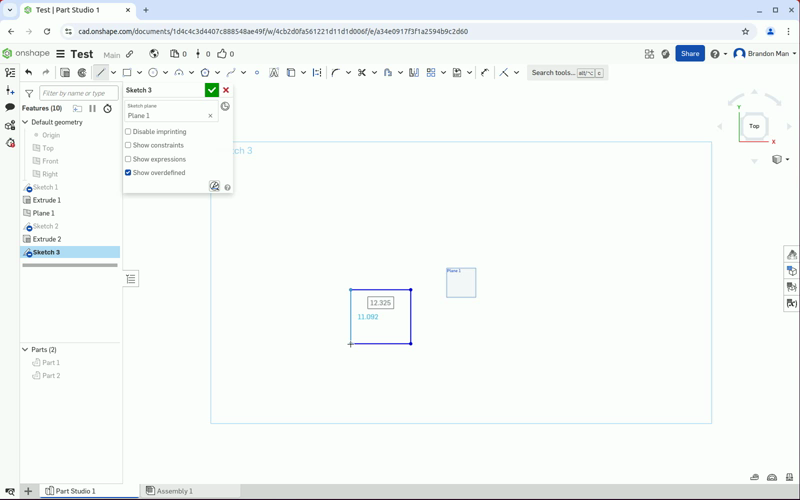
key_up(shift)
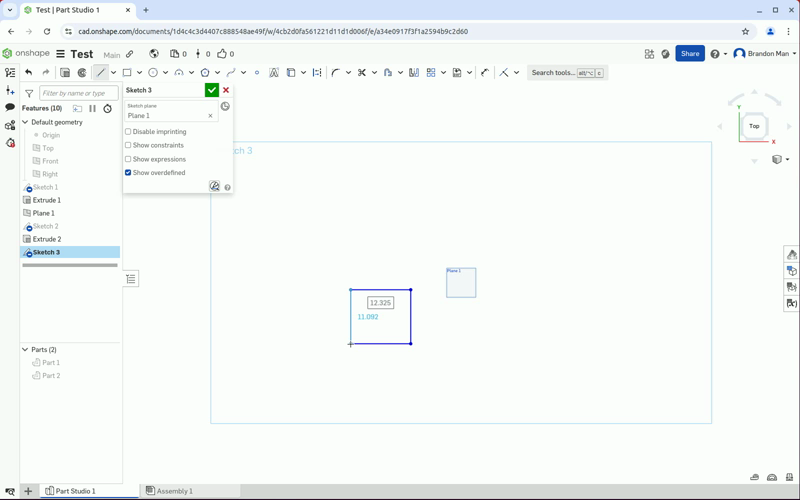
click(350, 343)
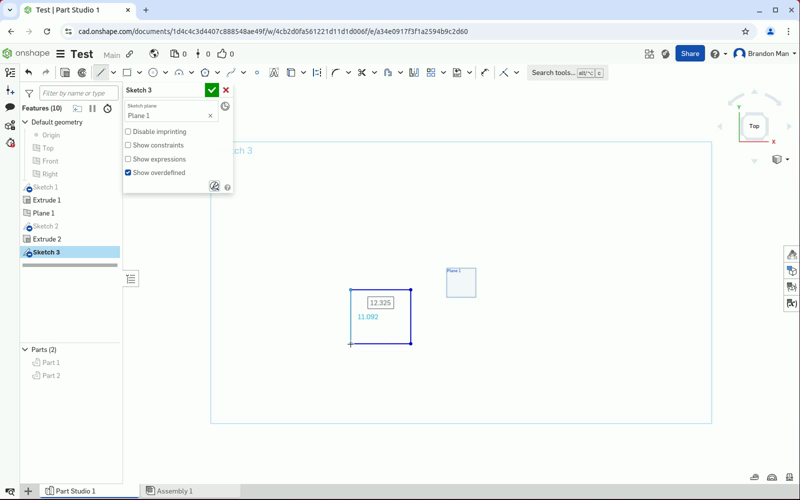
key(esc)
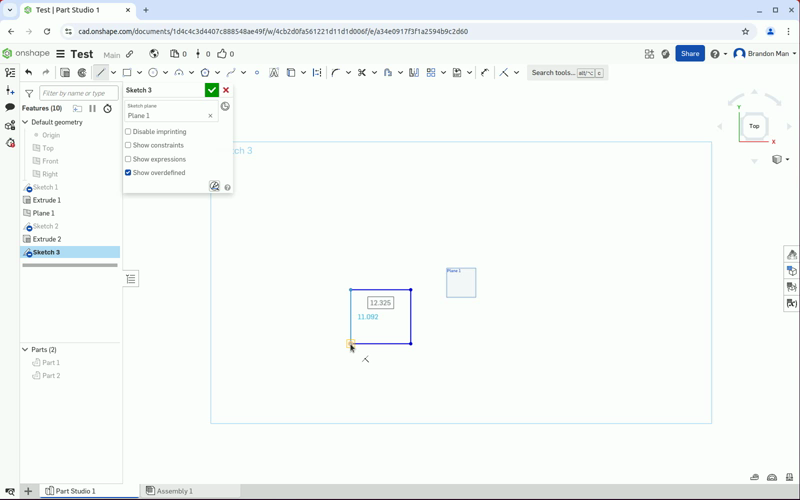
mouse_move(361, 340)
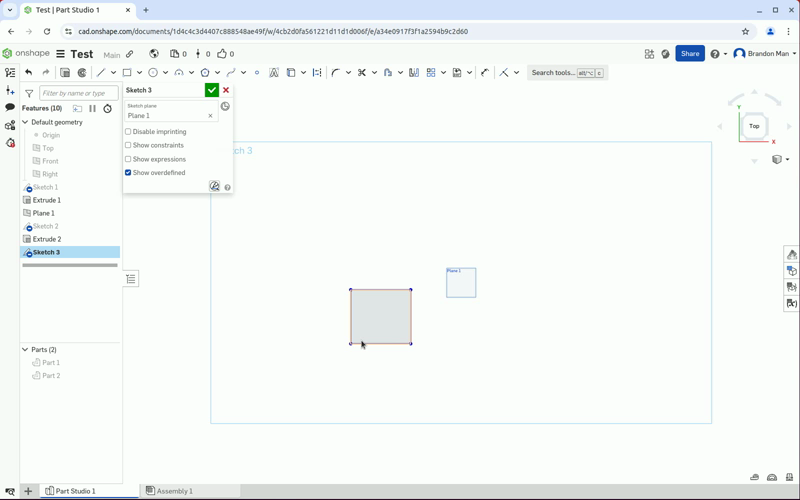
click(361, 340)
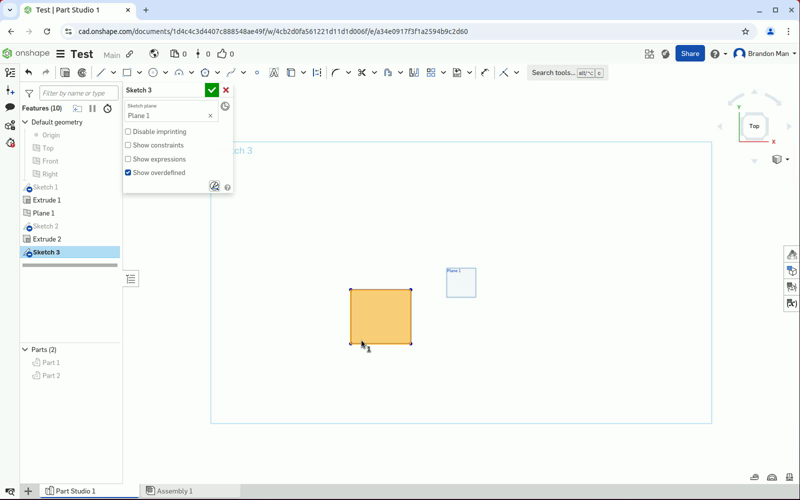
mouse_move(73, 352)
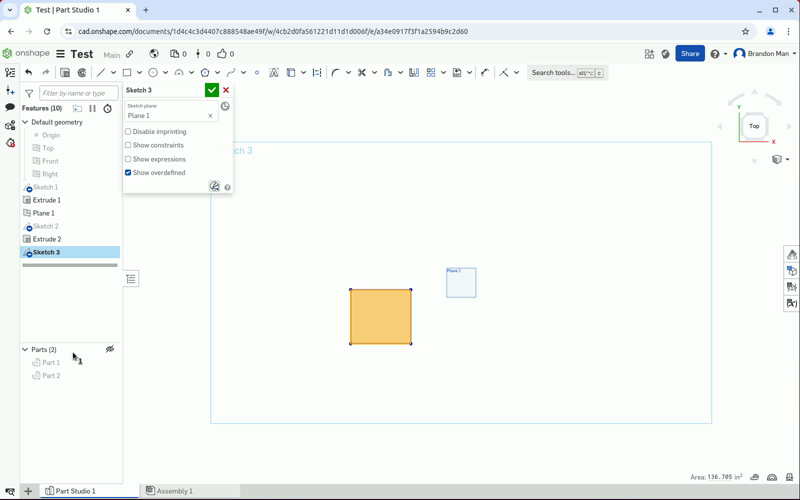
key(shift+y)
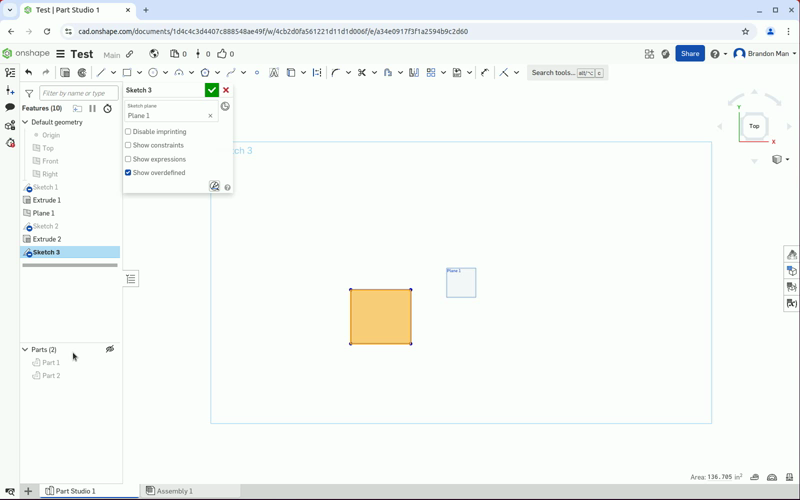
key(shift+e)
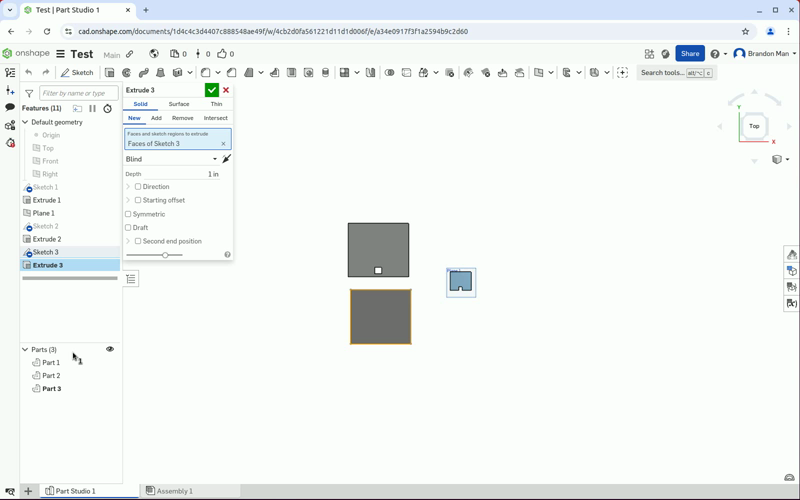
mouse_move(143, 106)
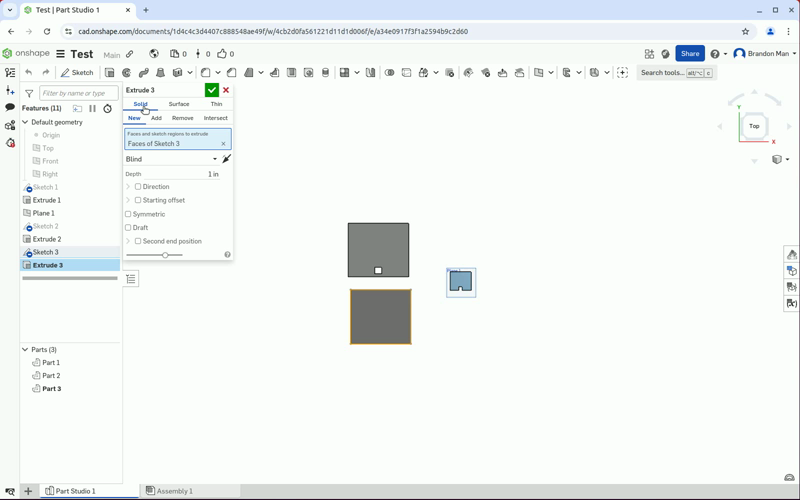
click(143, 106)
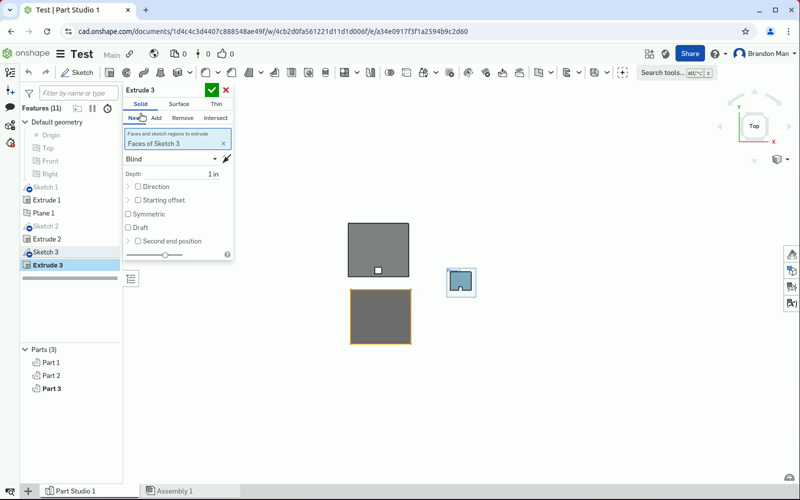
mouse_move(137, 120)
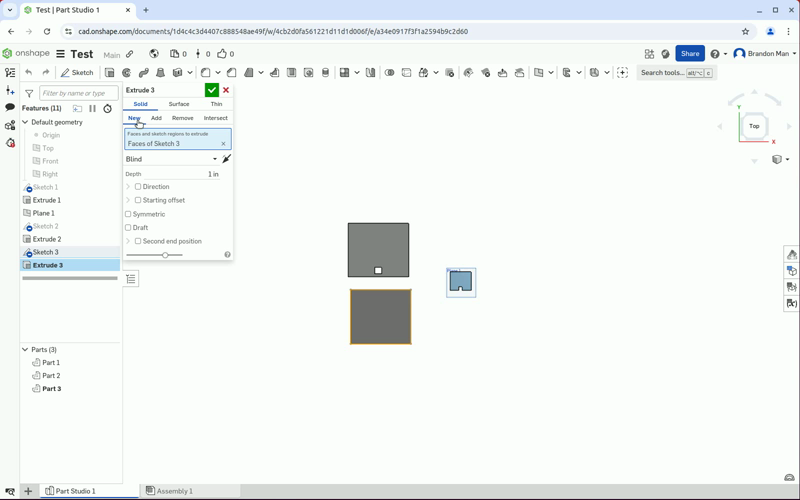
click(137, 120)
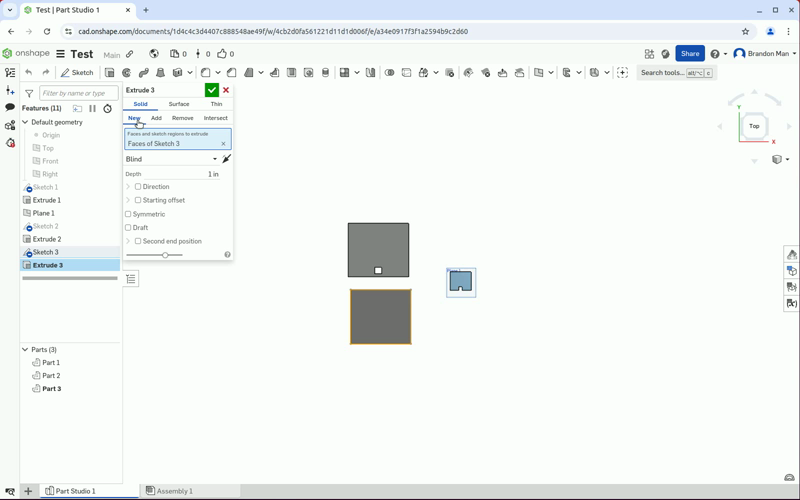
key(tab, 4)
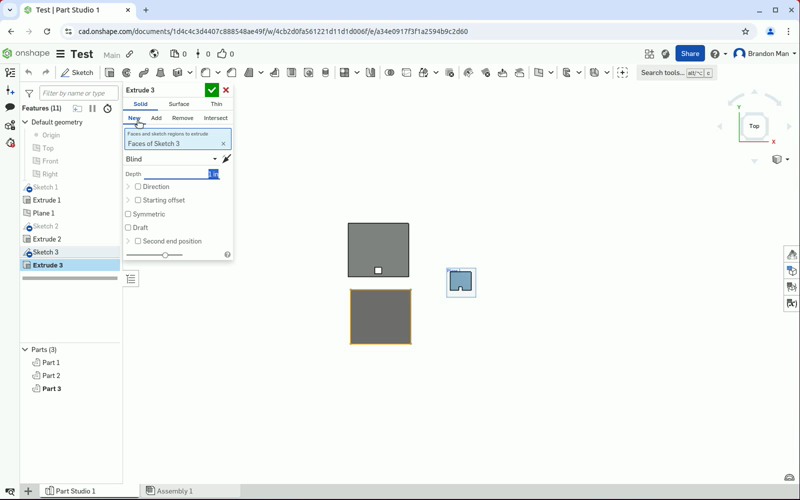
text(0.241)
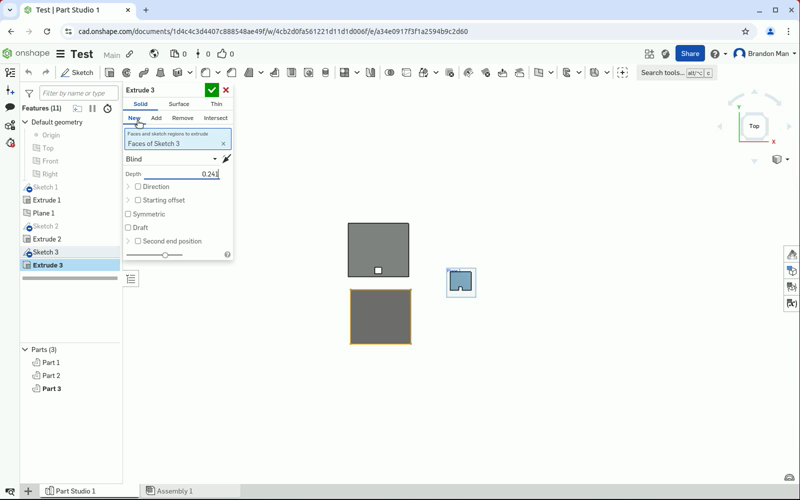
key(enter)
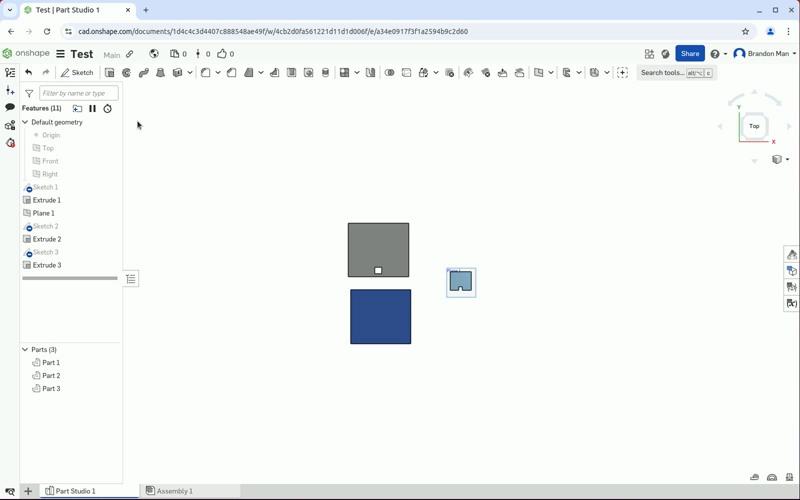
key(shift+h)
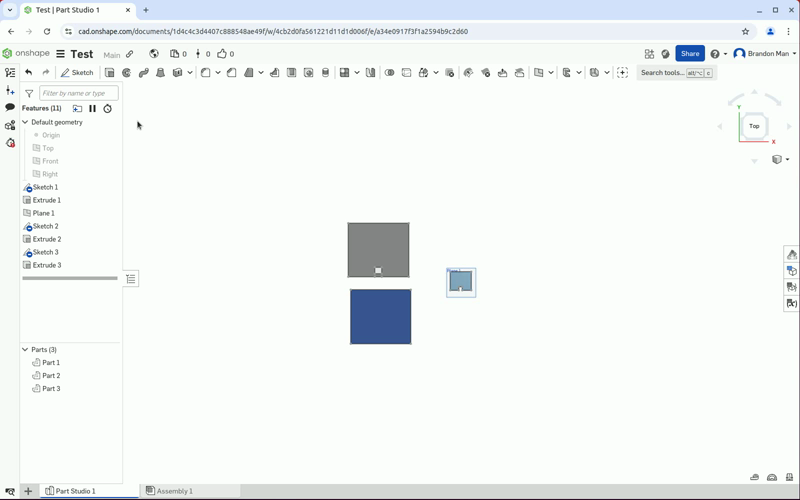
key(shift+h)
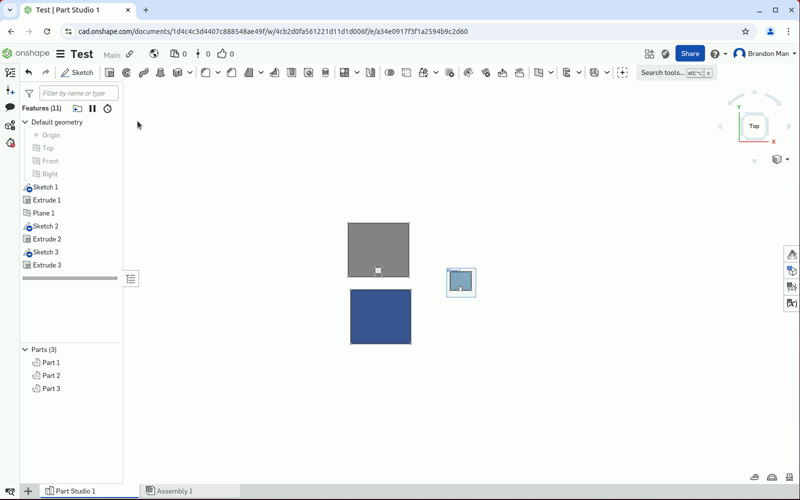
key(shift+7)
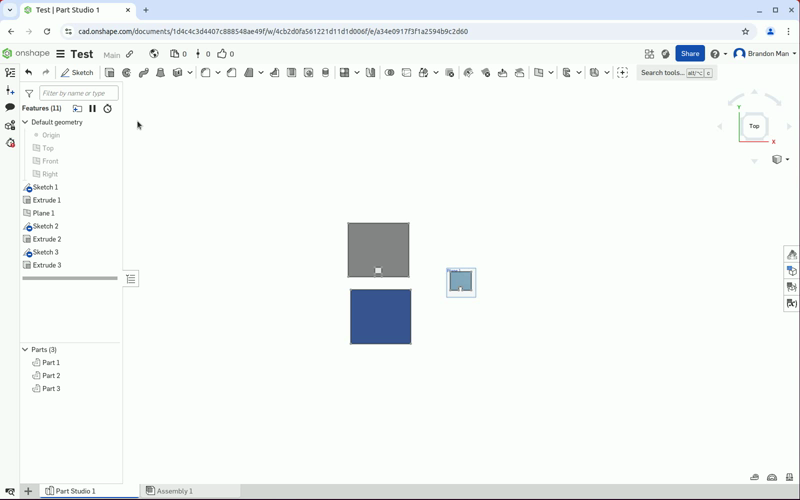
key(up, 3)
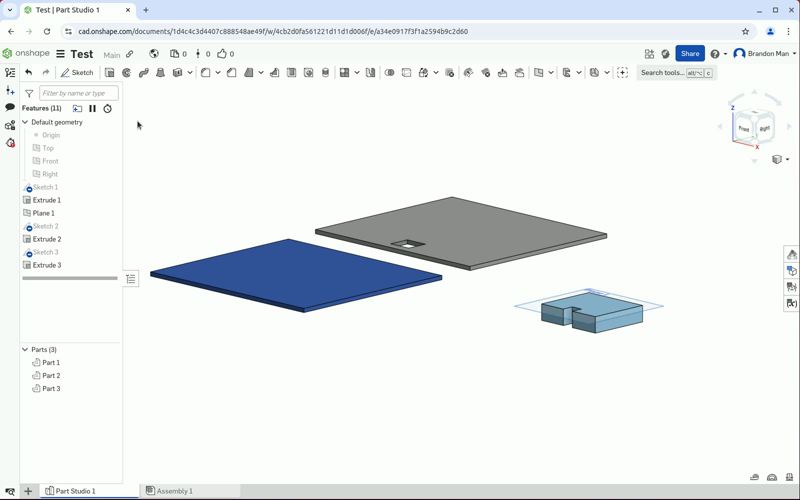
key(left, 3)
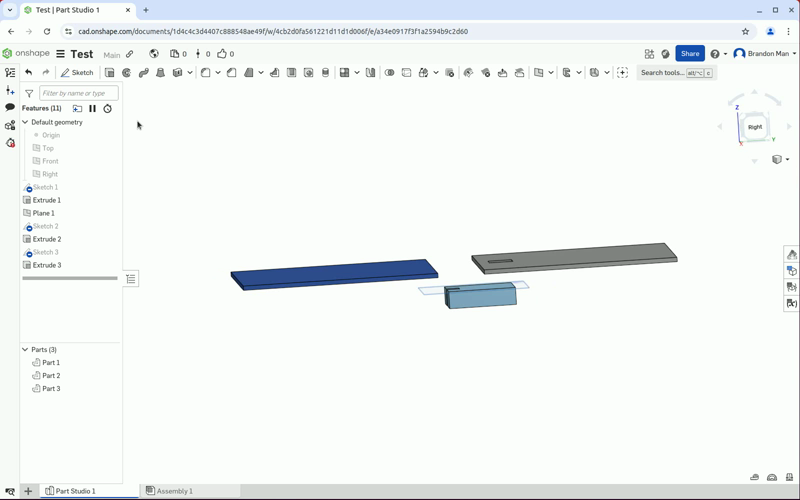
key(right, 3)
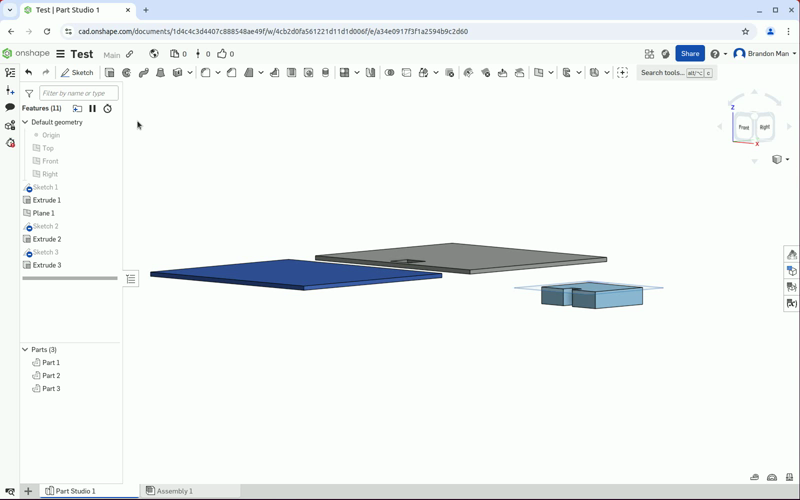
key(down, 3)
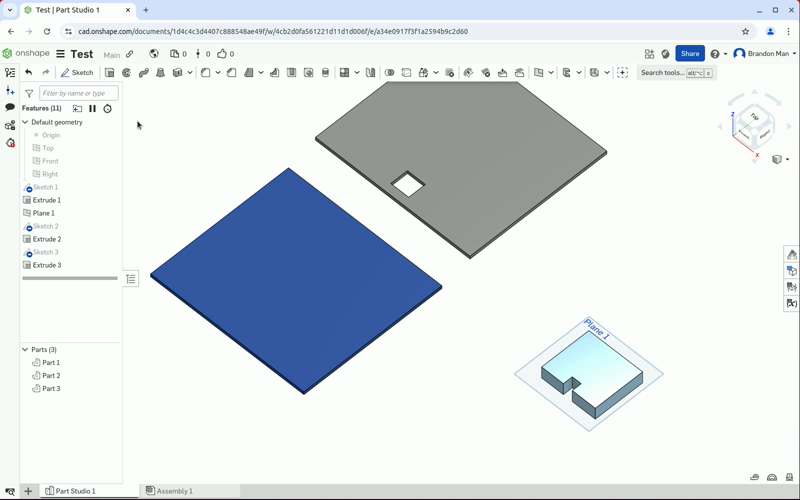
mouse_move(73, 189)
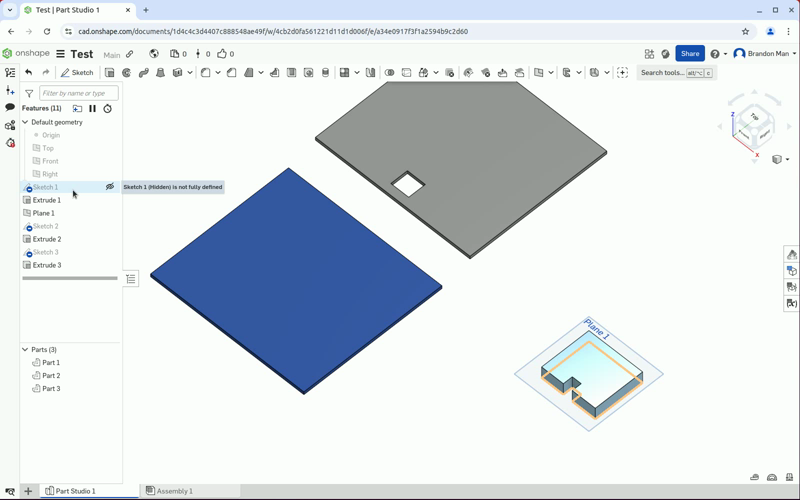
click(73, 189)